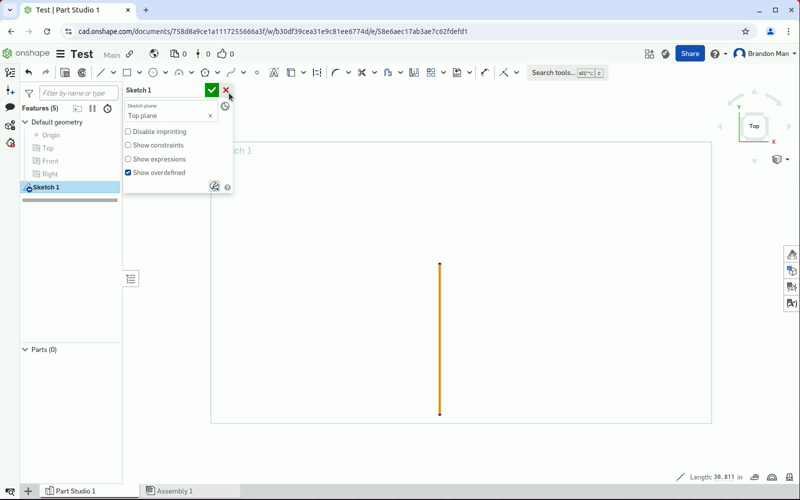
key(shift+h)
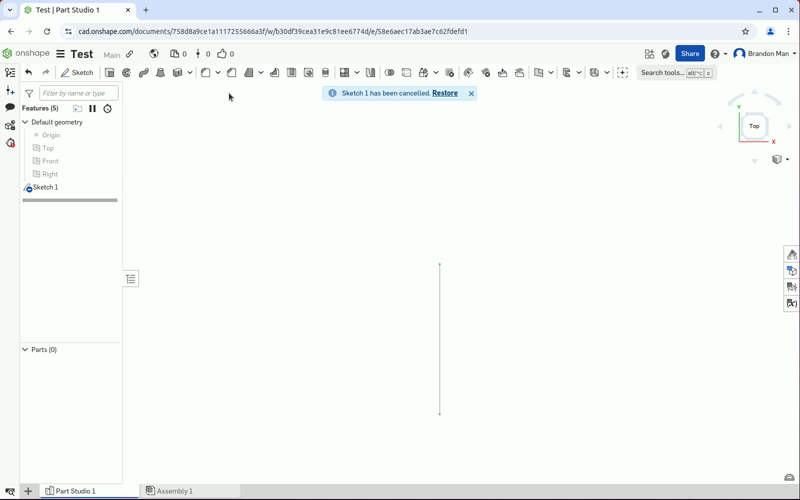
key(shift+s)
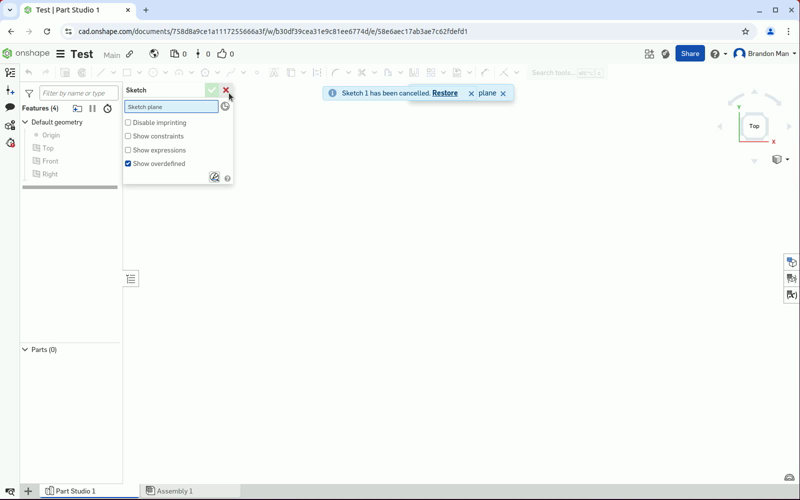
mouse_move(73, 150)
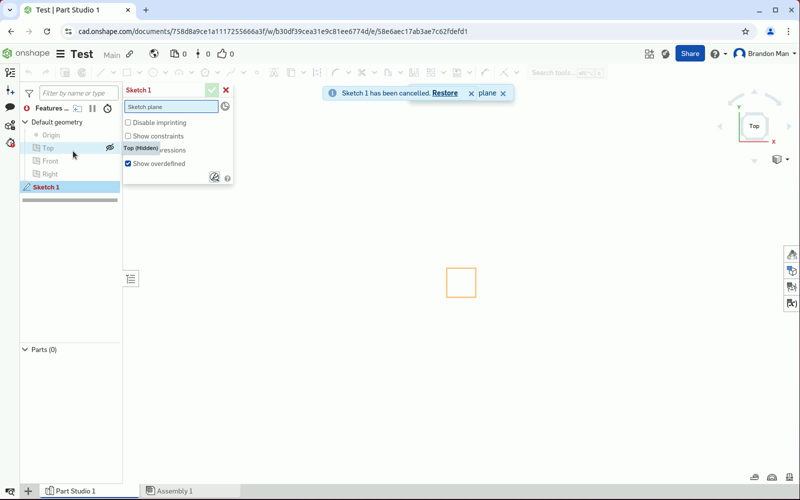
click(73, 150)
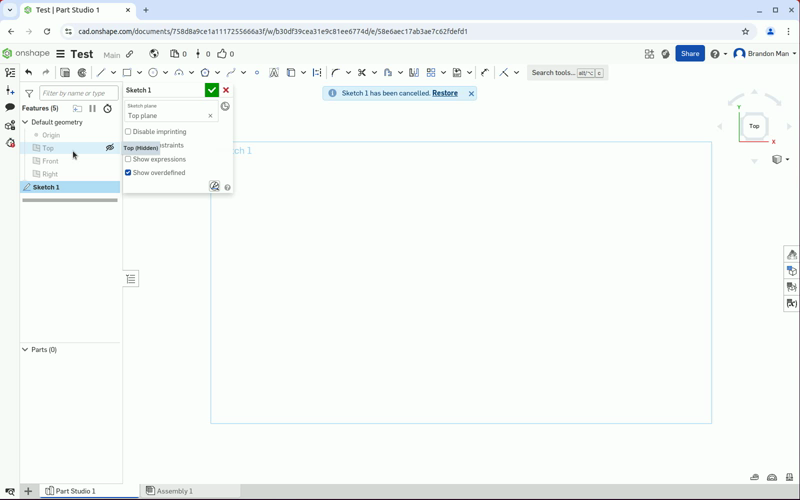
mouse_move(73, 352)
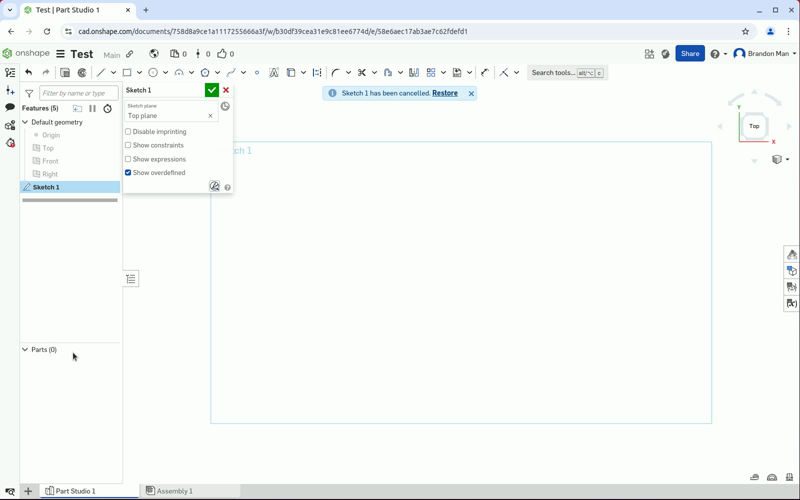
key(y)
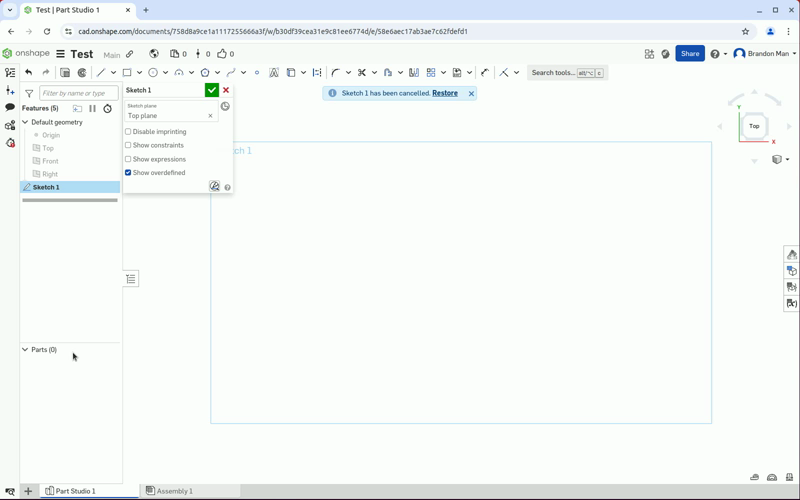
key(l)
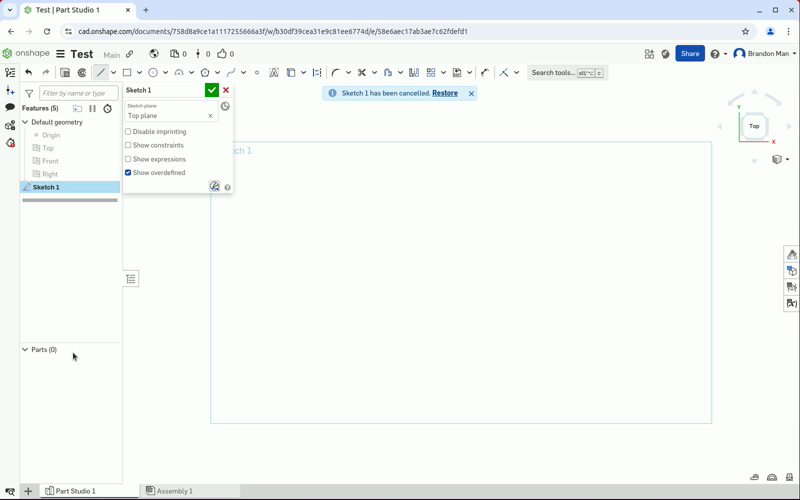
key_down(shift)
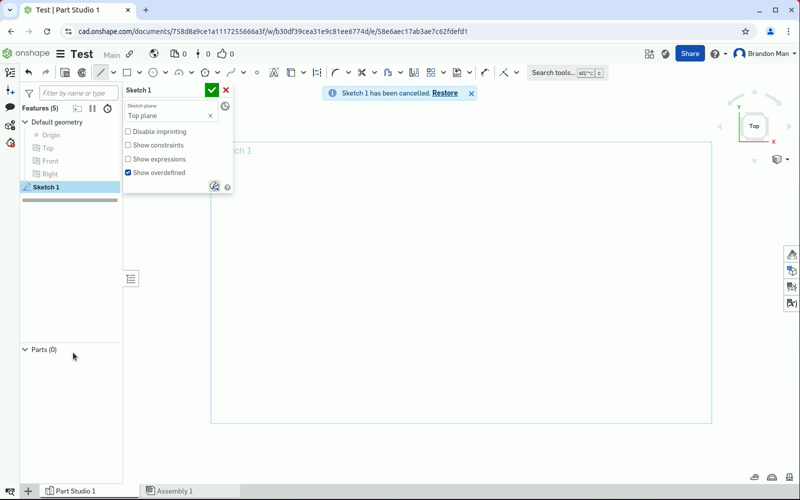
mouse_move(401, 342)
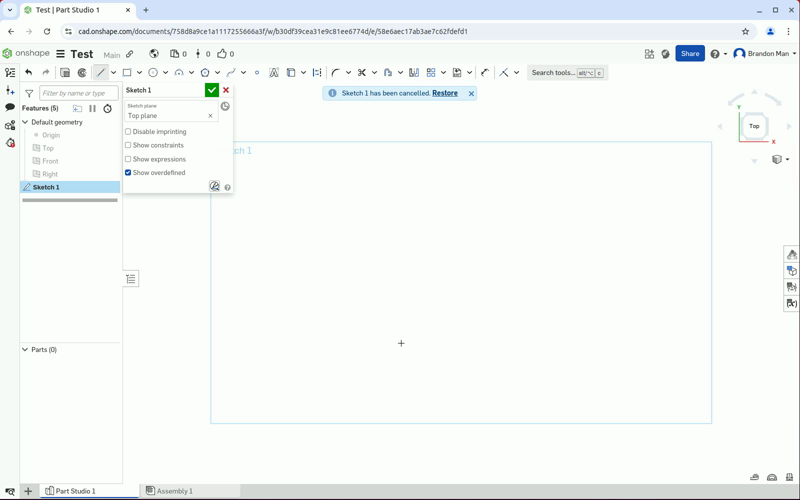
click(401, 342)
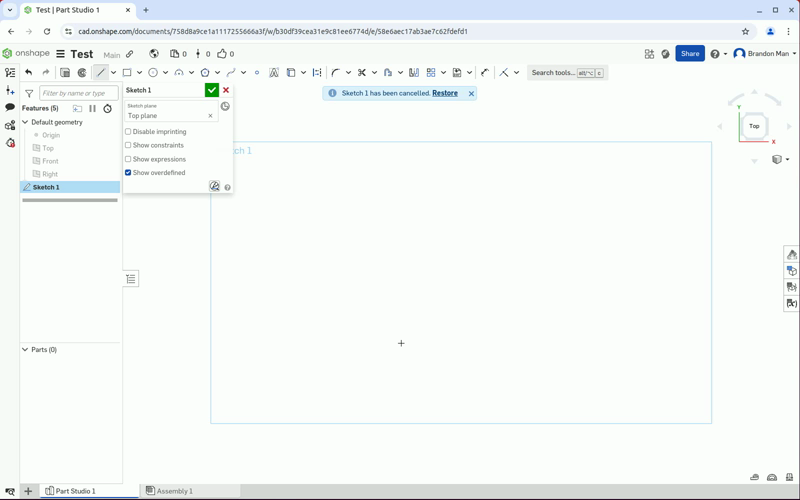
key_up(shift)
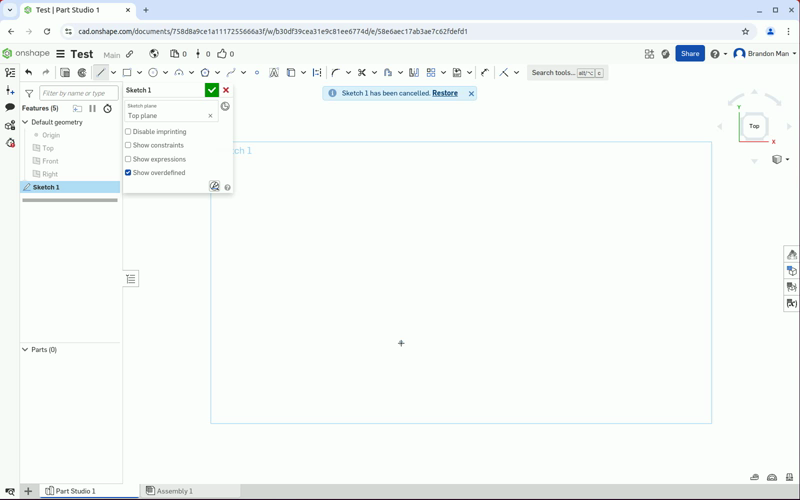
key_down(shift)
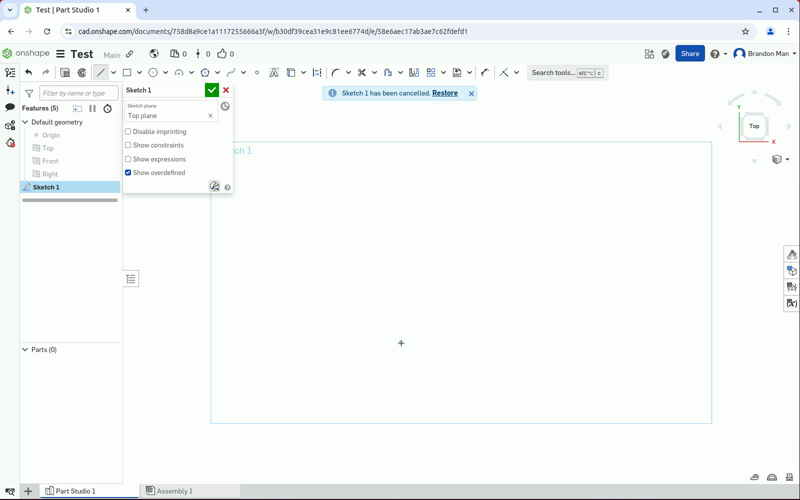
mouse_move(520, 342)
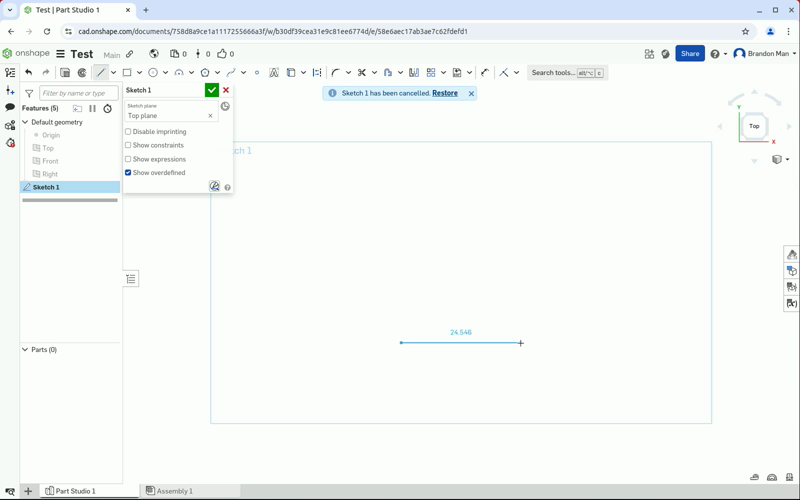
click(520, 342)
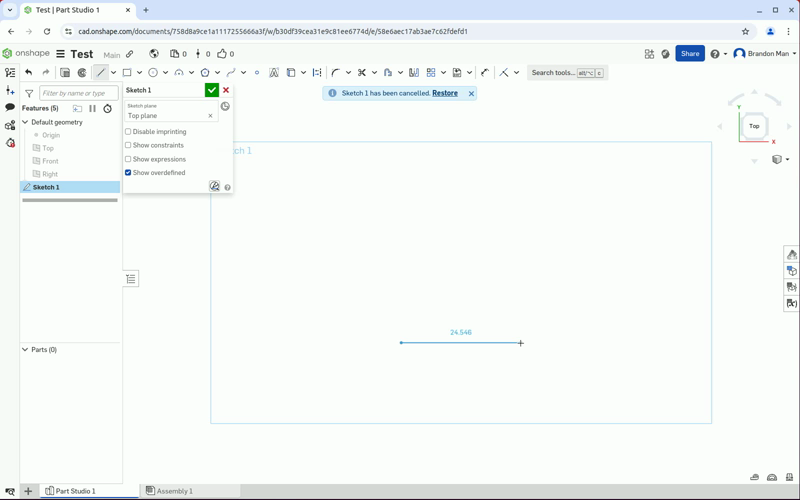
key_up(shift)
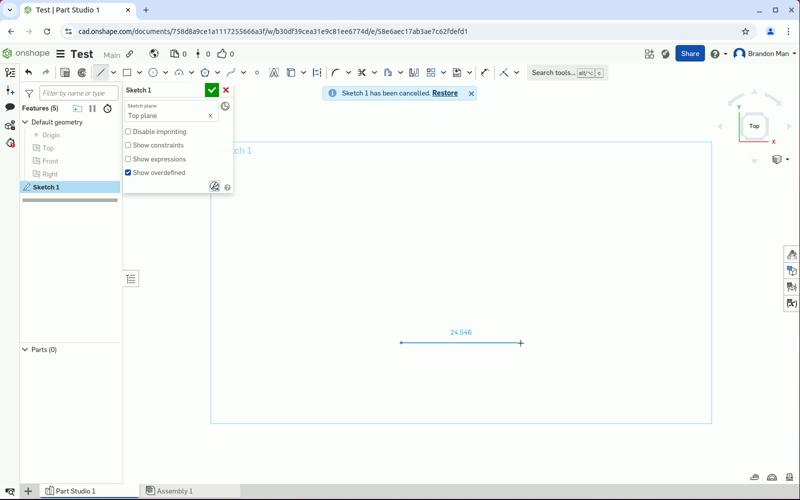
key_down(shift)
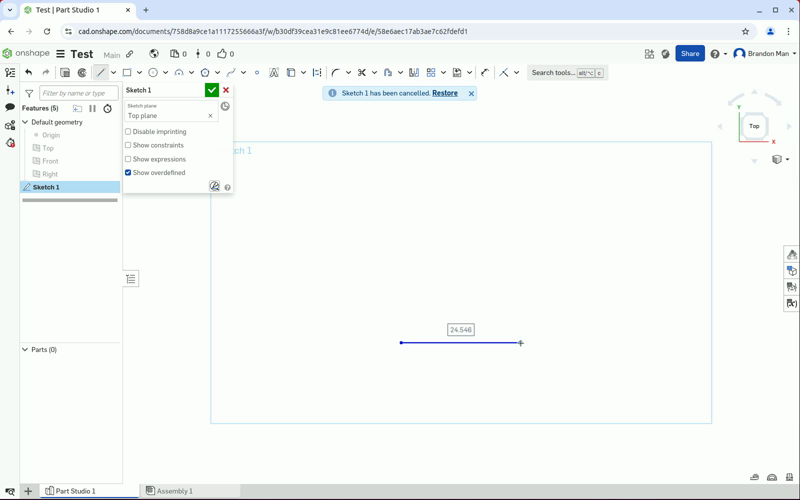
mouse_move(520, 223)
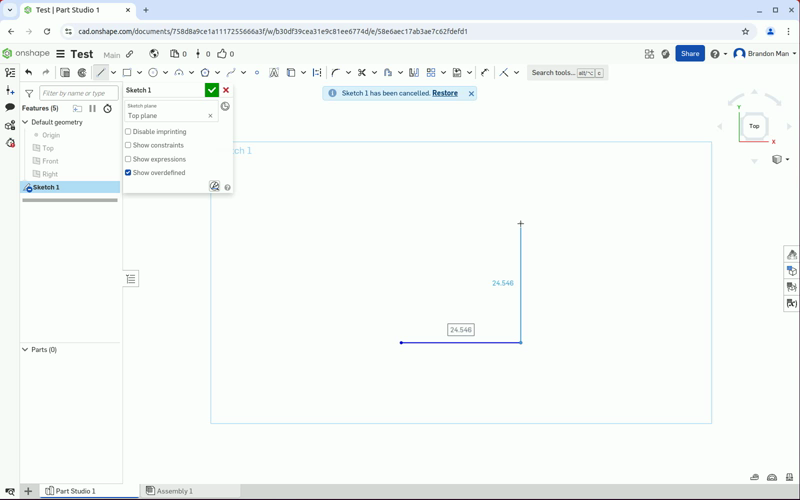
click(520, 223)
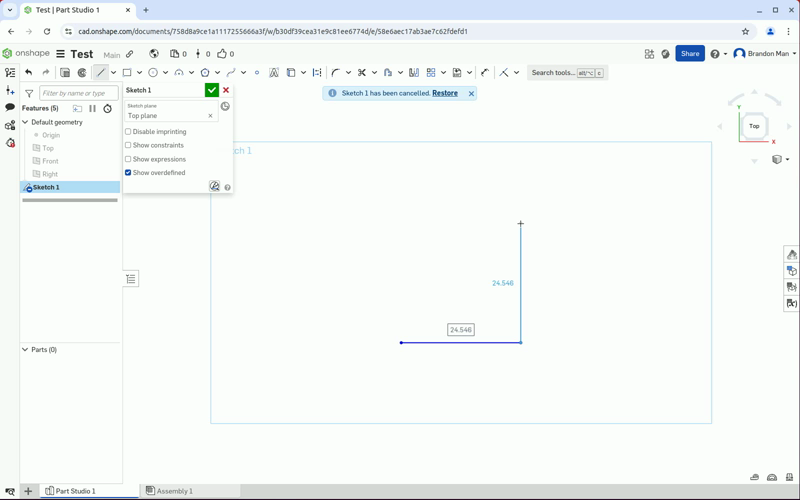
key_up(shift)
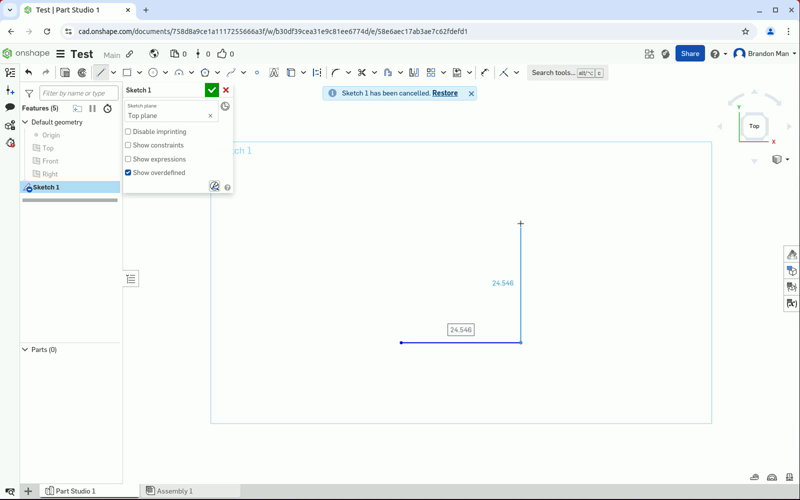
key_down(shift)
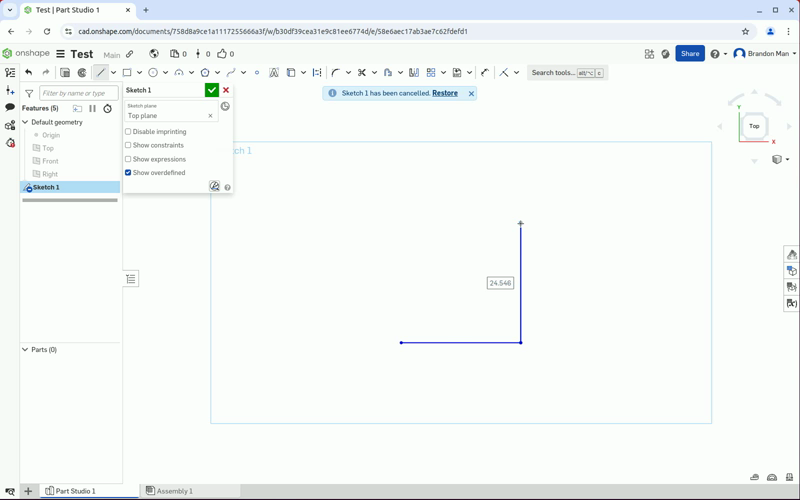
mouse_move(401, 223)
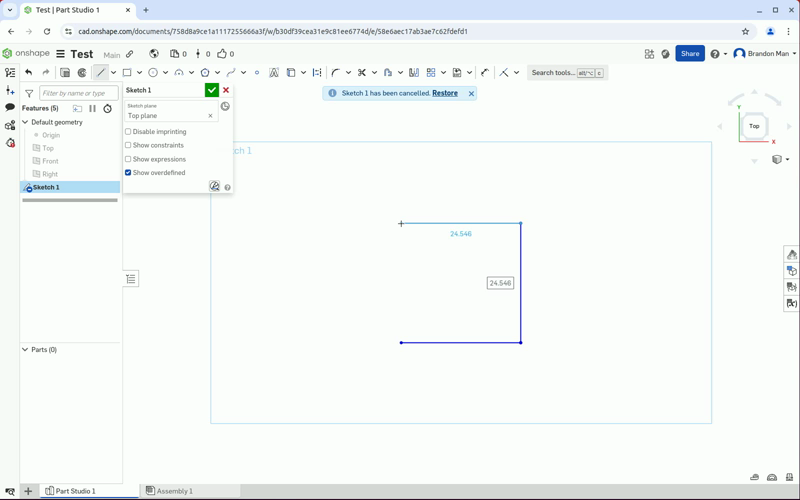
click(401, 223)
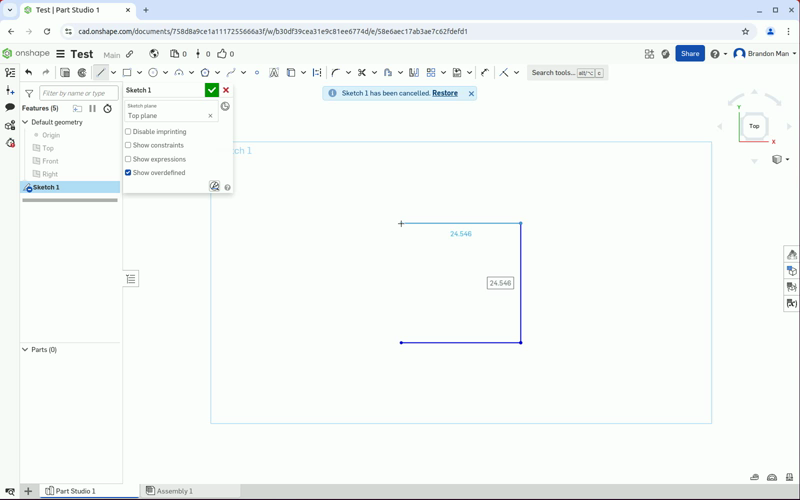
key_up(shift)
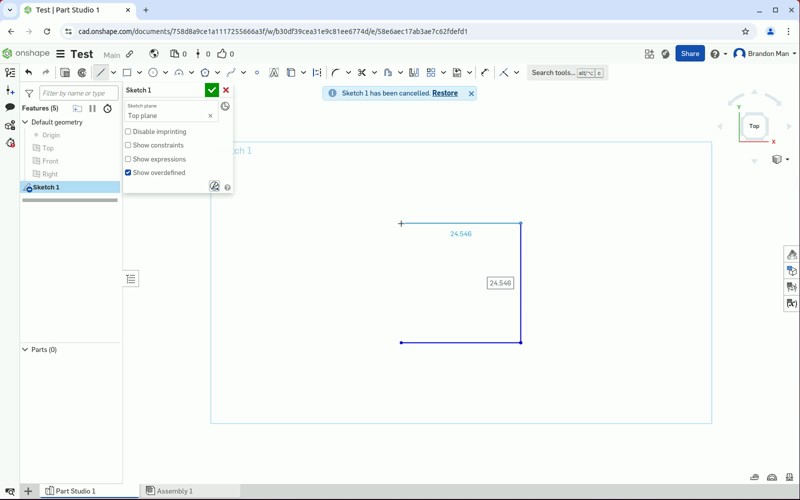
key_down(shift)
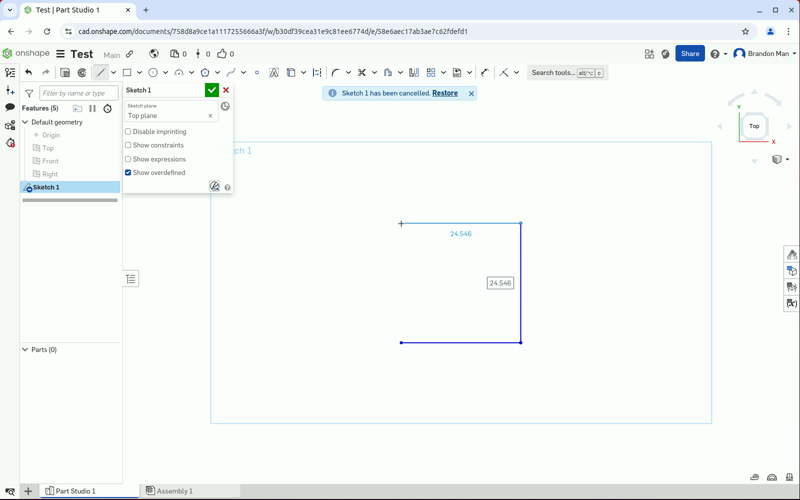
mouse_move(401, 342)
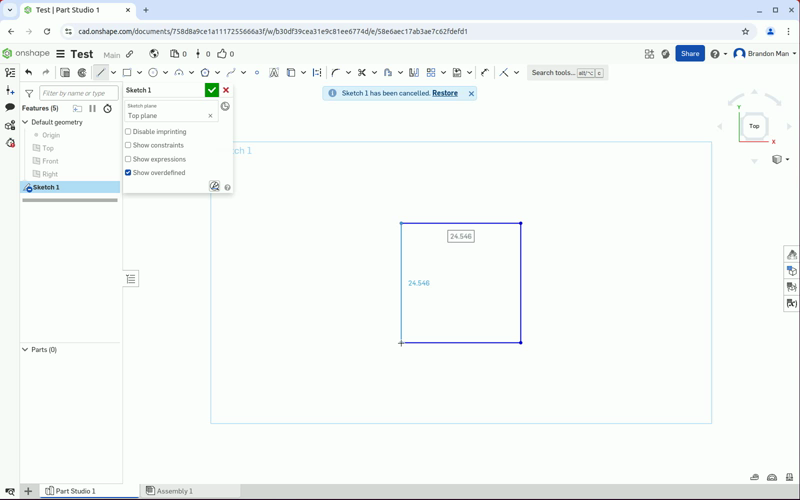
key_up(shift)
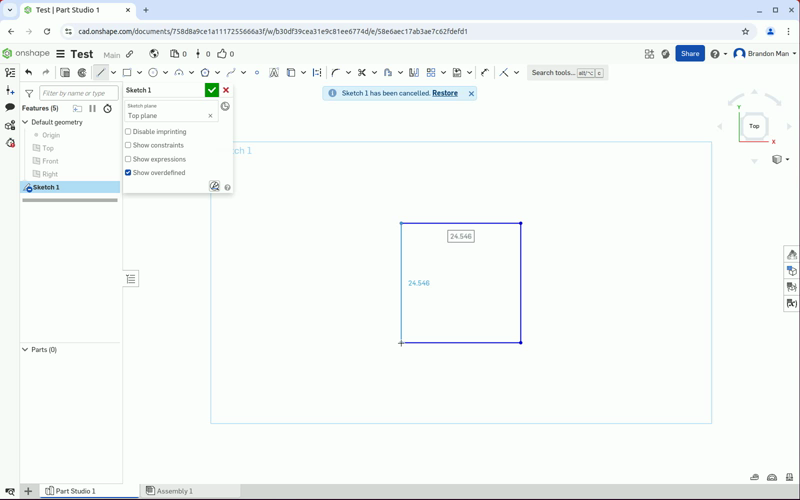
click(401, 342)
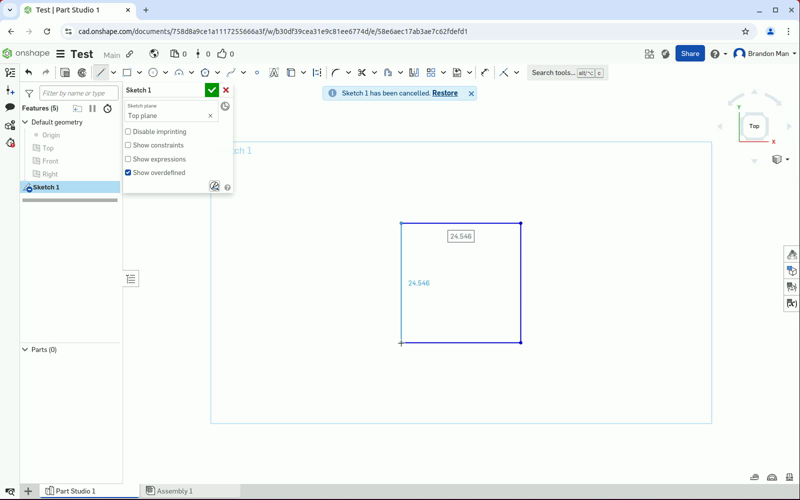
key(esc)
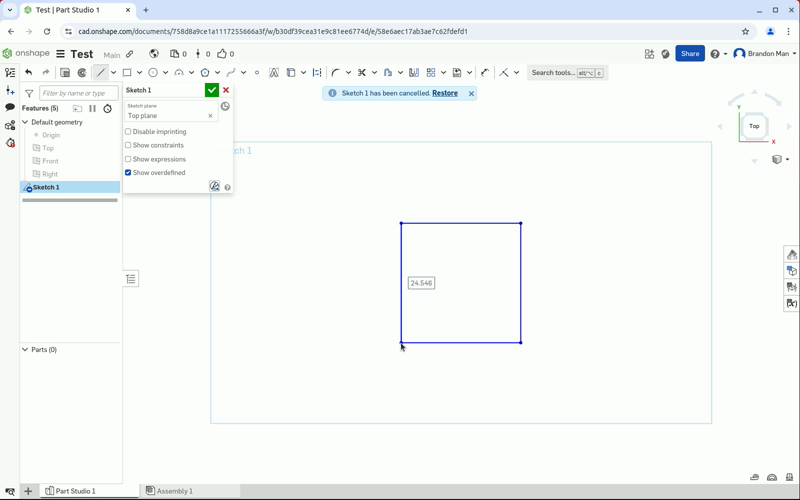
mouse_move(492, 264)
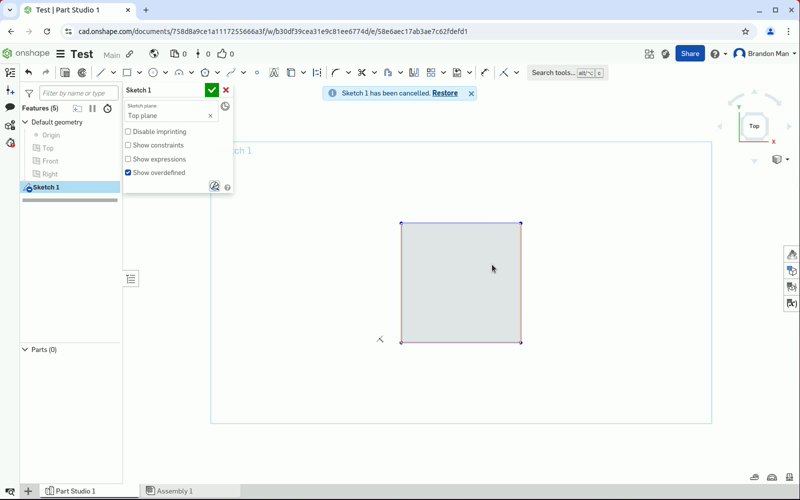
click(492, 264)
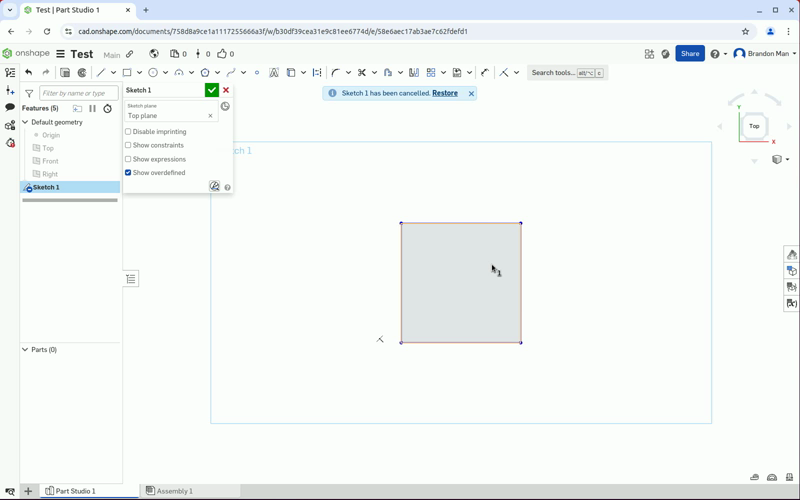
mouse_move(73, 352)
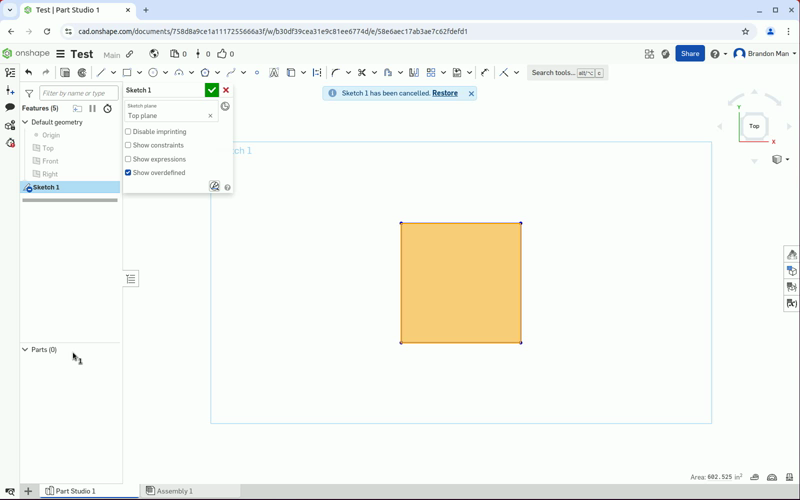
key(shift+y)
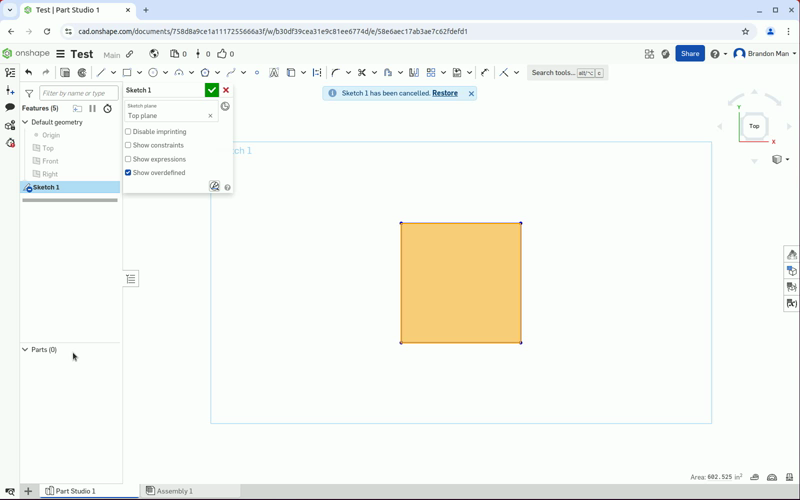
key(shift+e)
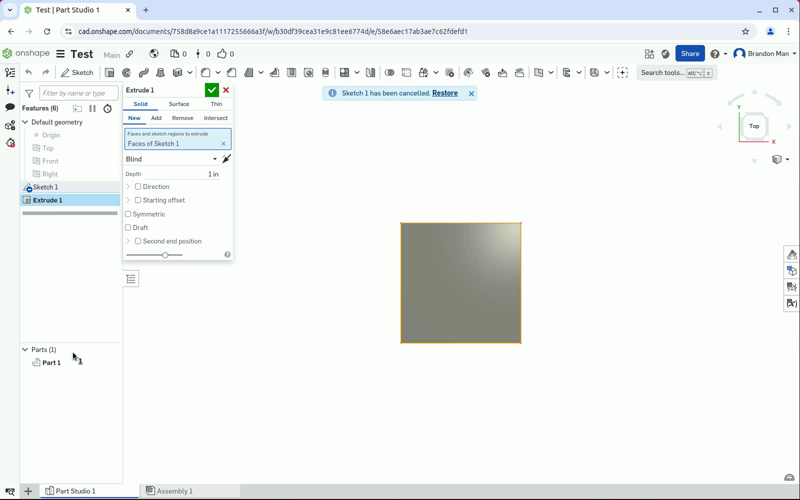
mouse_move(143, 106)
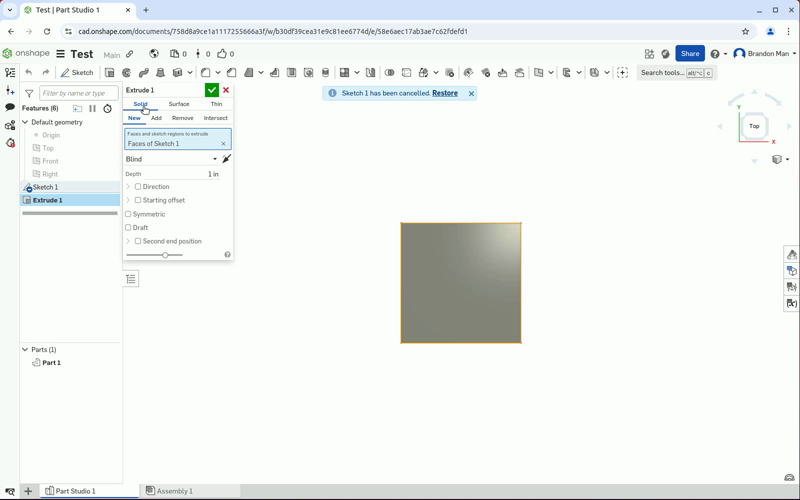
click(143, 106)
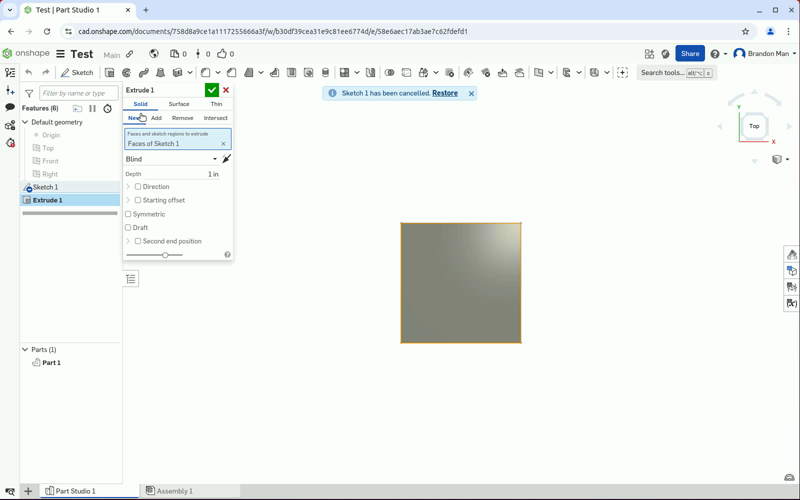
mouse_move(137, 120)
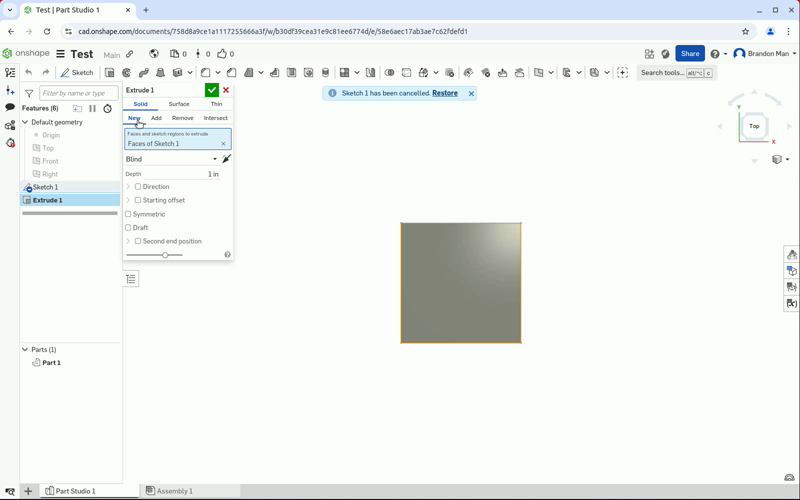
click(137, 120)
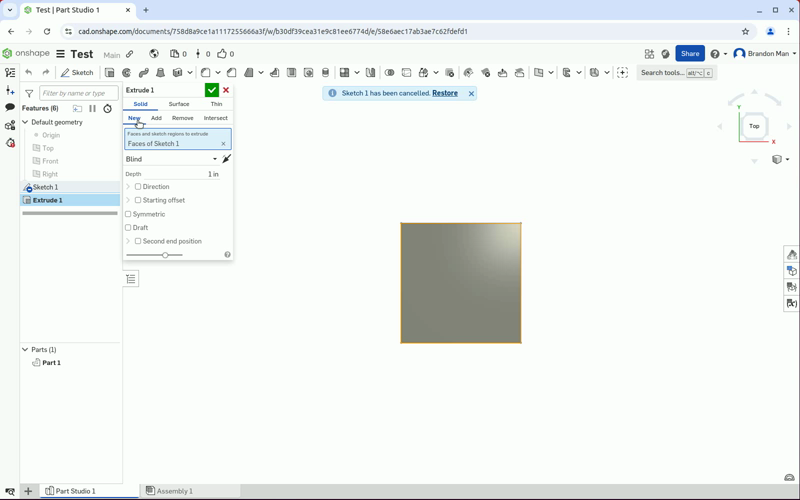
key(tab, 4)
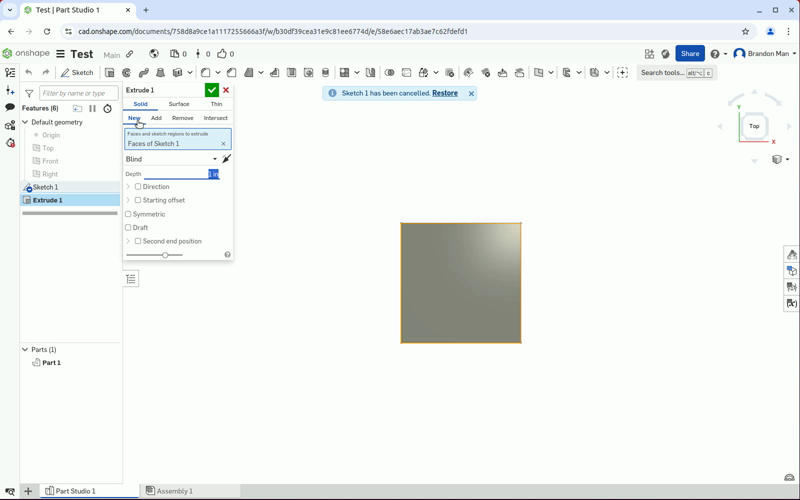
text(1.444)
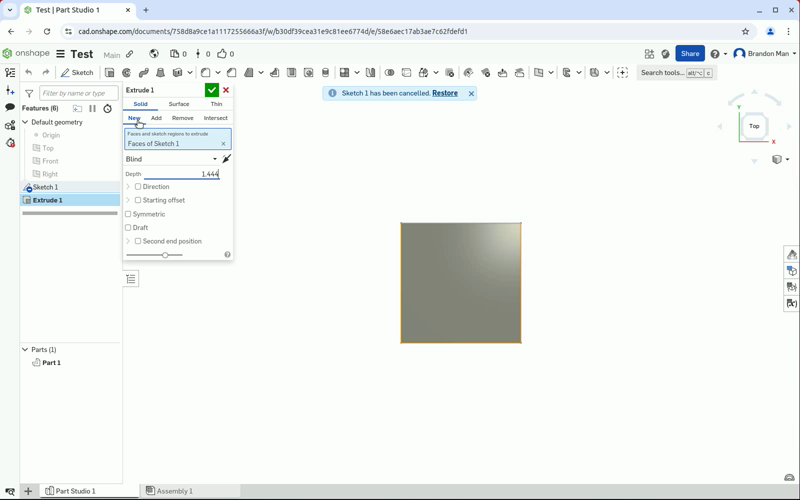
key(enter)
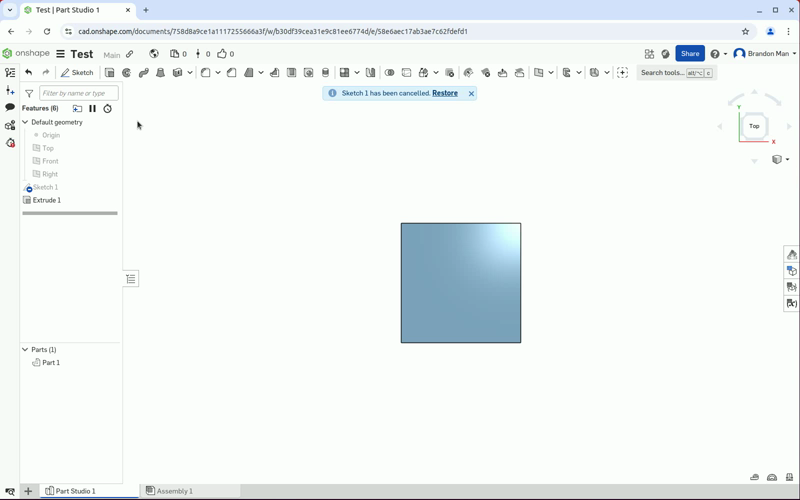
key(shift+h)
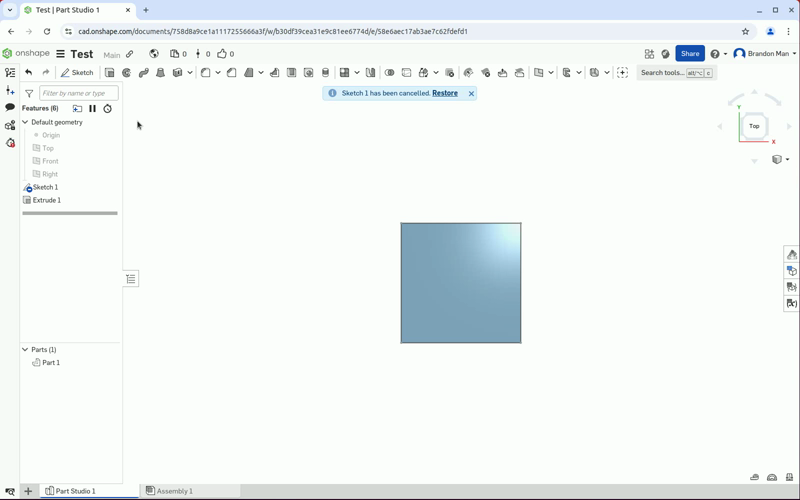
key(shift+h)
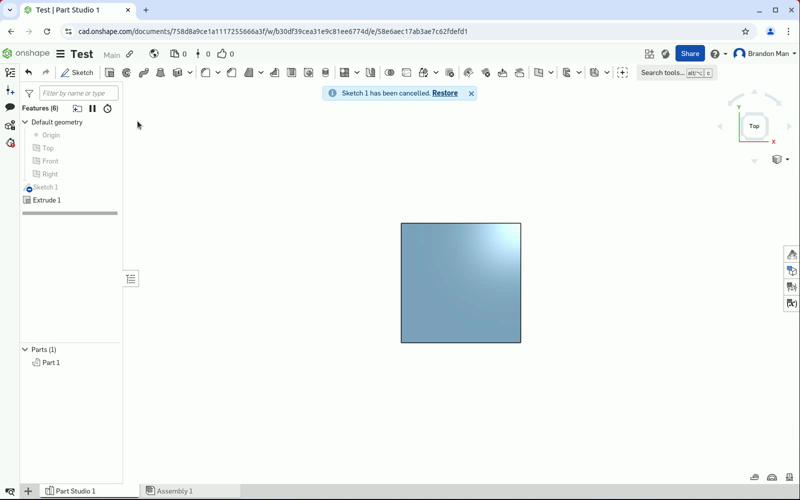
mouse_move(73, 189)
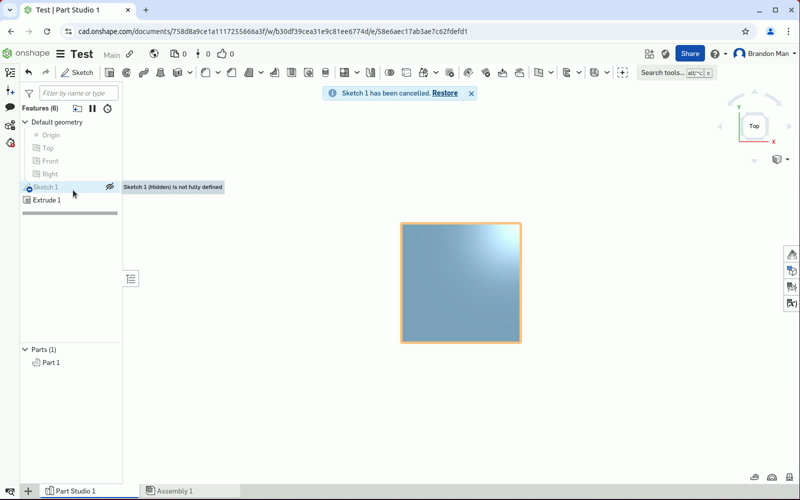
click(73, 189)
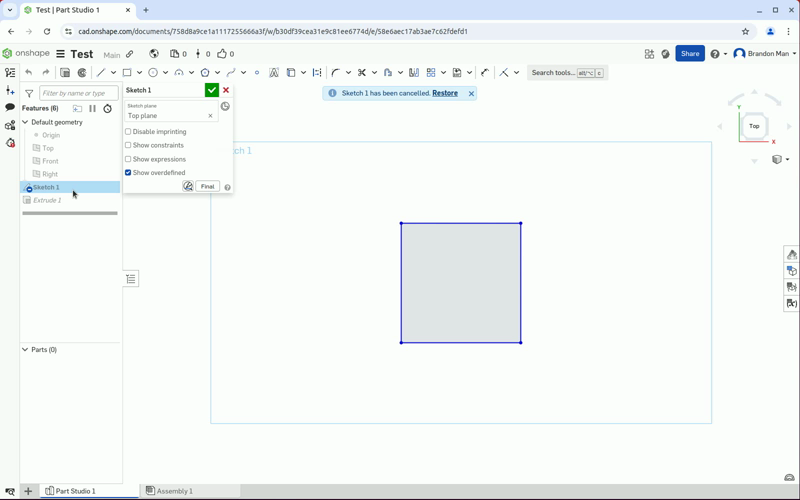
mouse_move(229, 92)
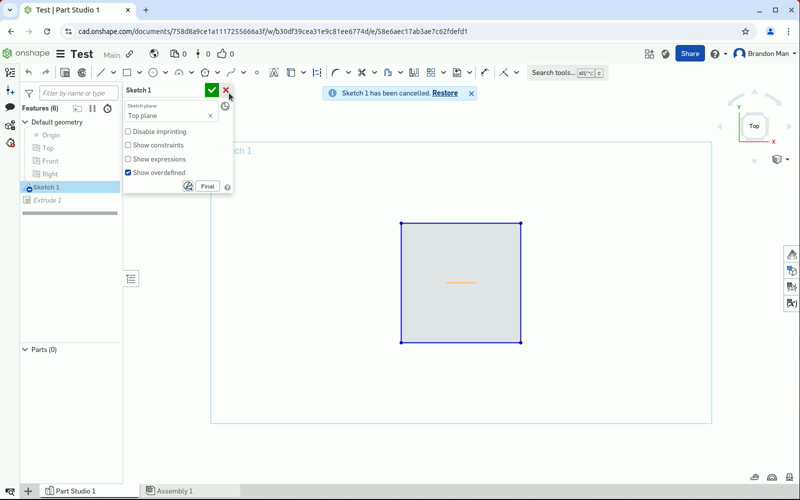
click(229, 92)
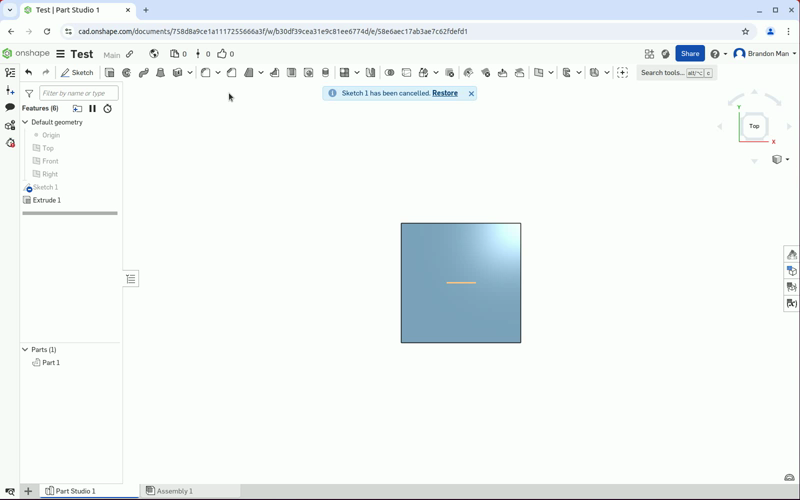
mouse_move(541, 75)
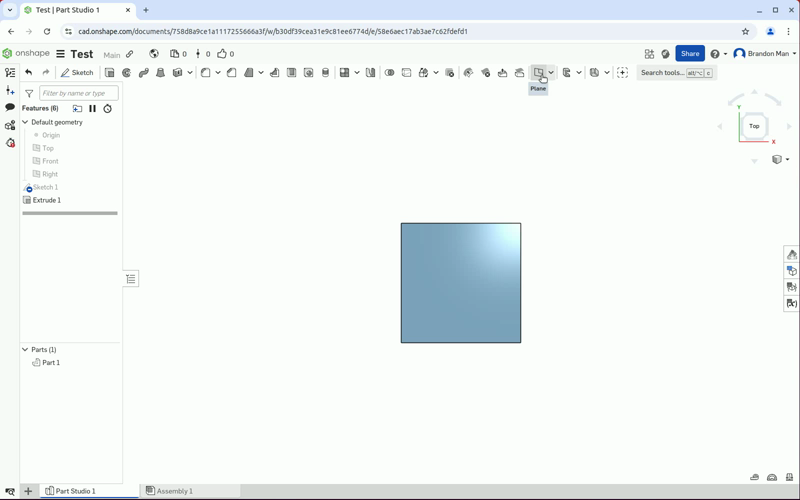
click(541, 75)
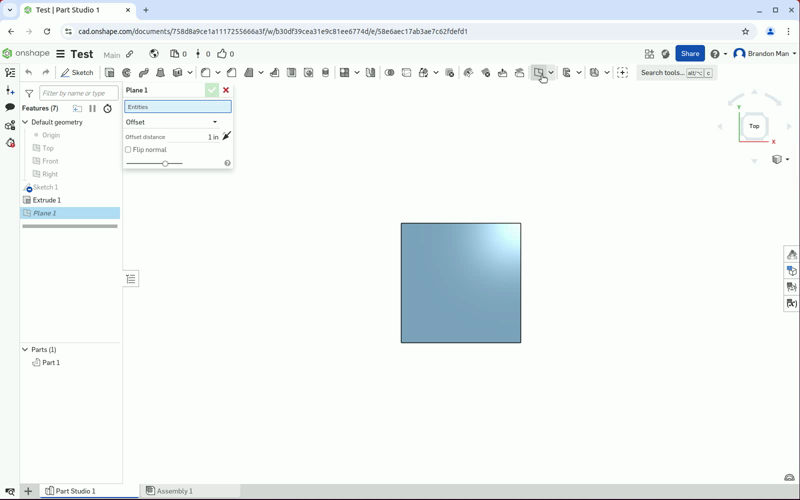
mouse_move(73, 150)
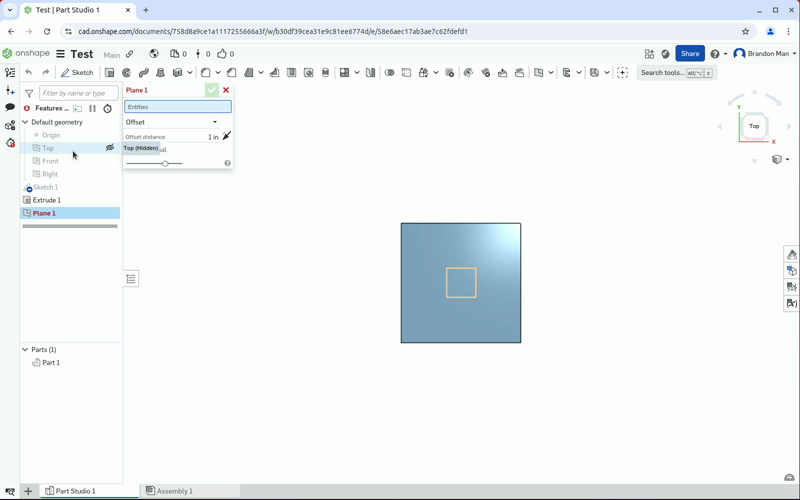
click(73, 150)
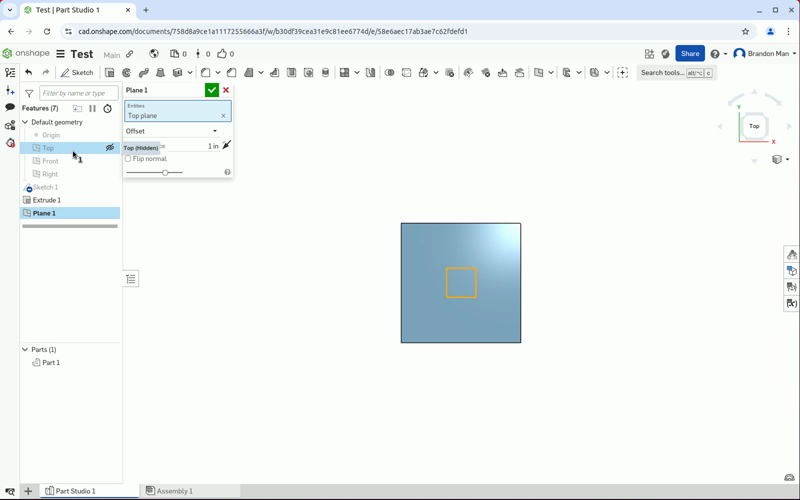
key(tab, 2)
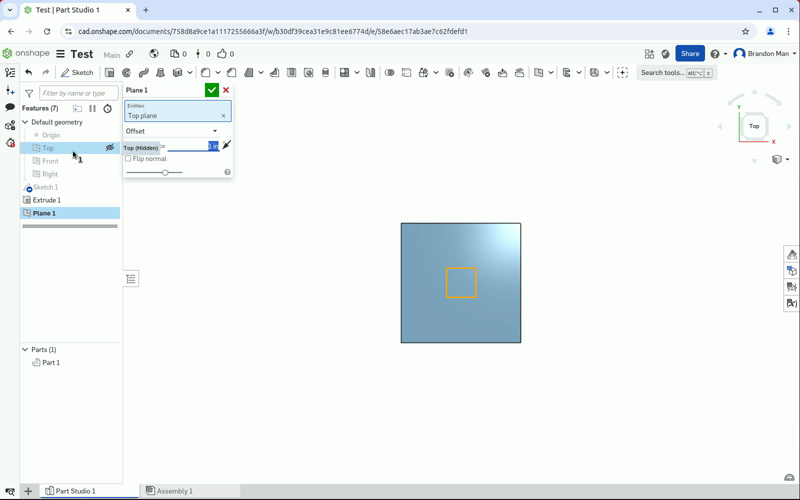
text(1.448)
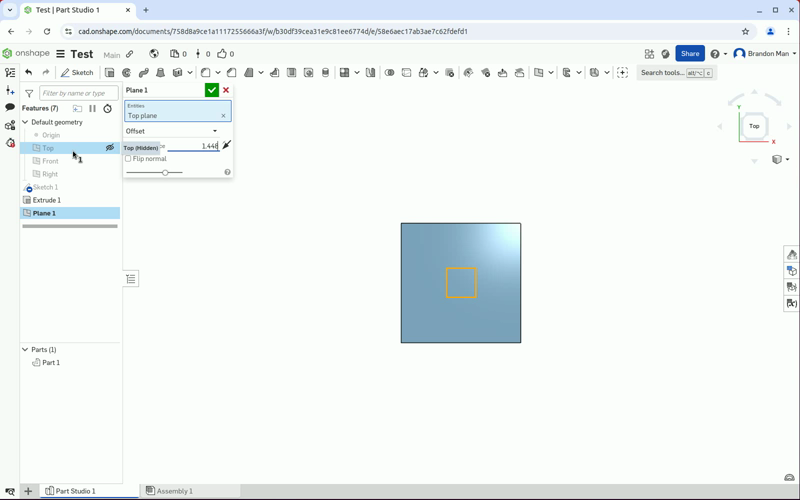
key(enter, 2)
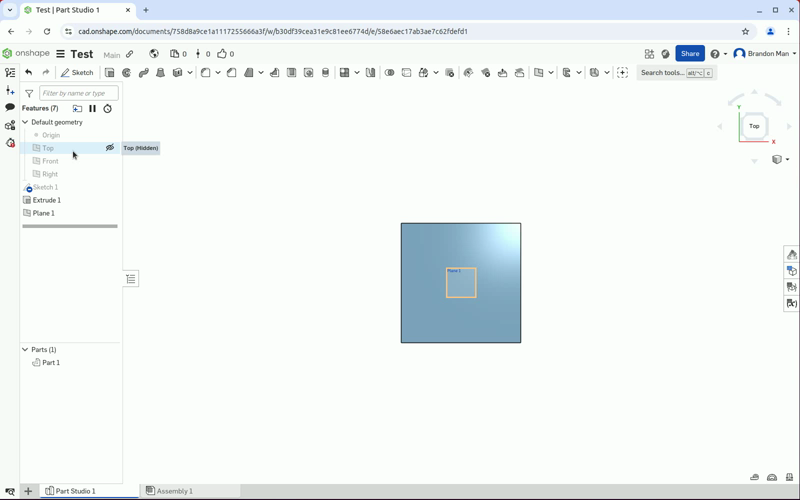
key(shift+s)
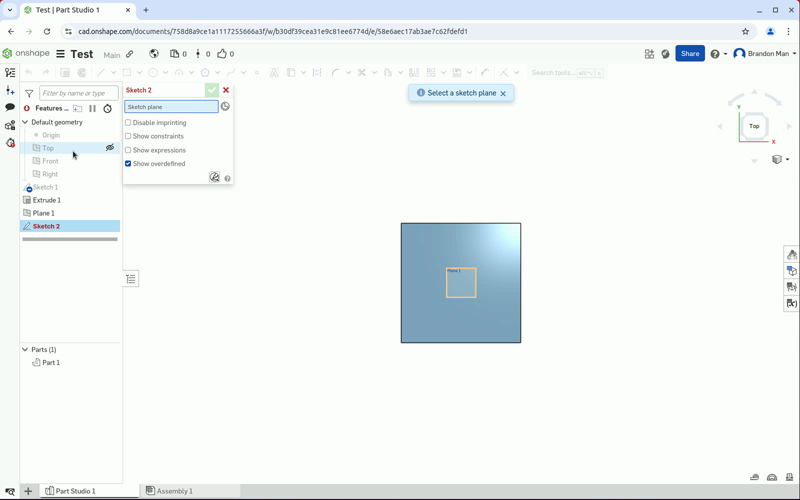
mouse_move(73, 215)
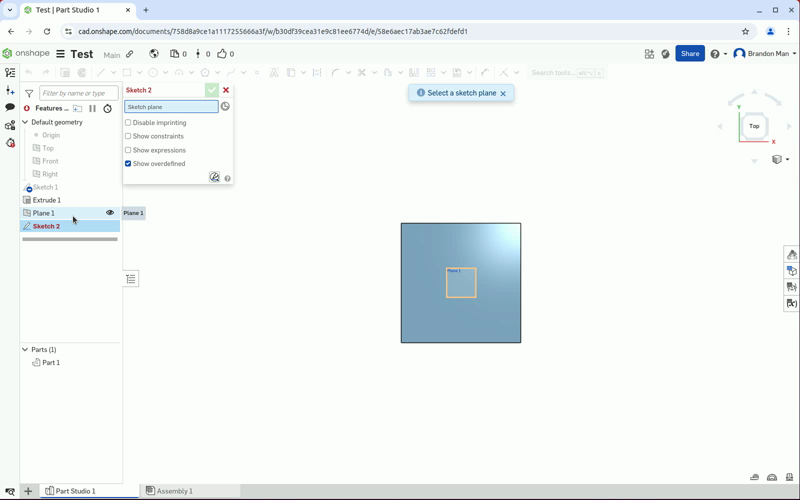
click(73, 215)
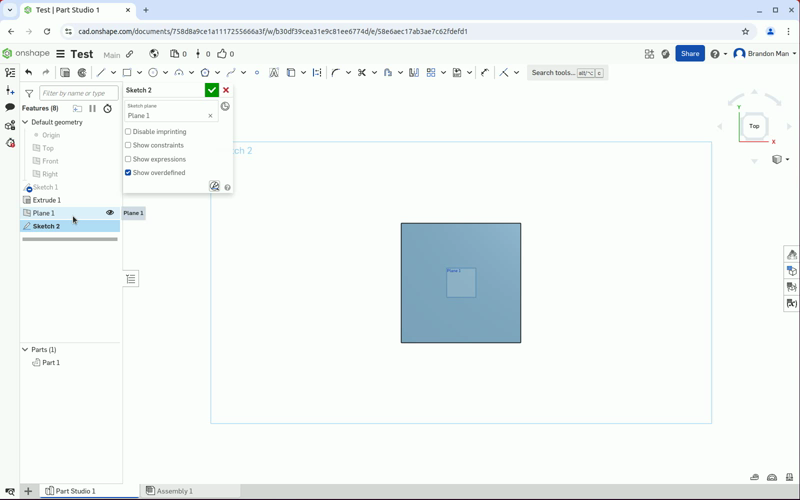
mouse_move(73, 352)
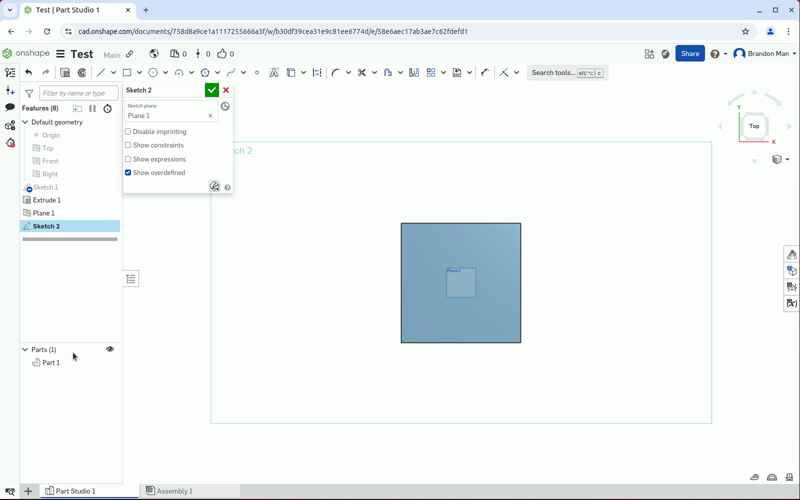
key(y)
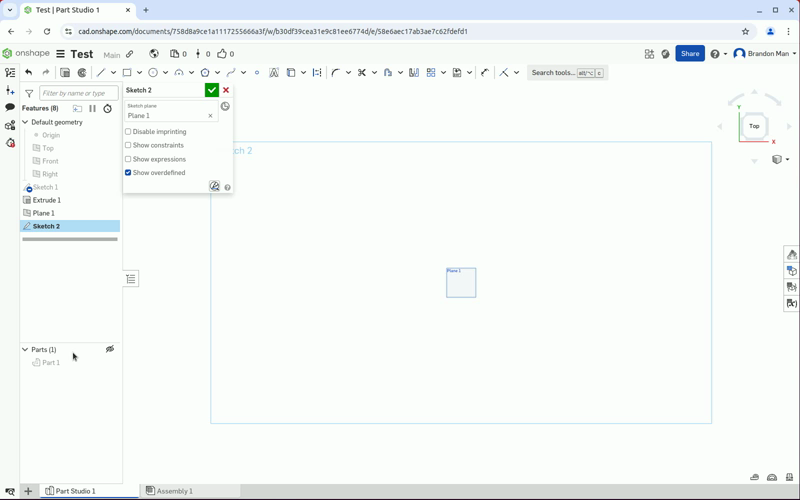
key(c)
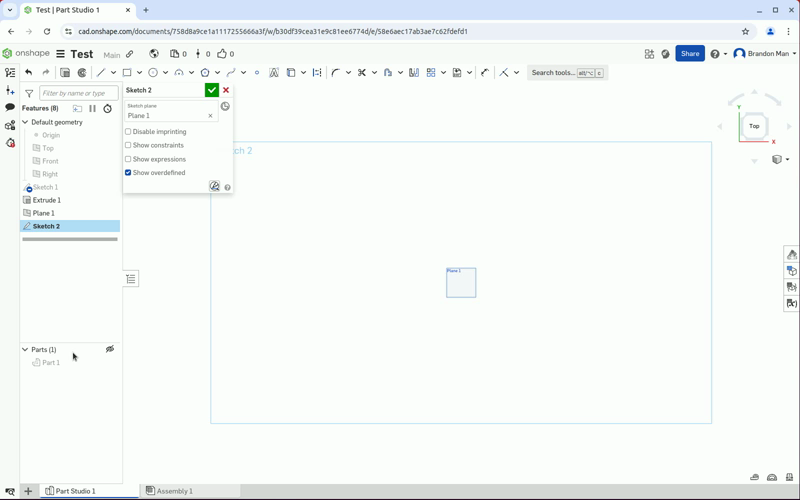
key_down(shift)
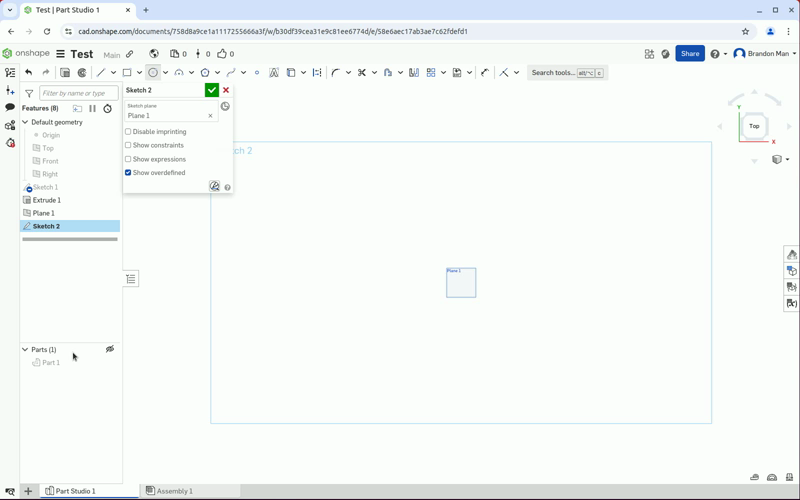
mouse_move(460, 282)
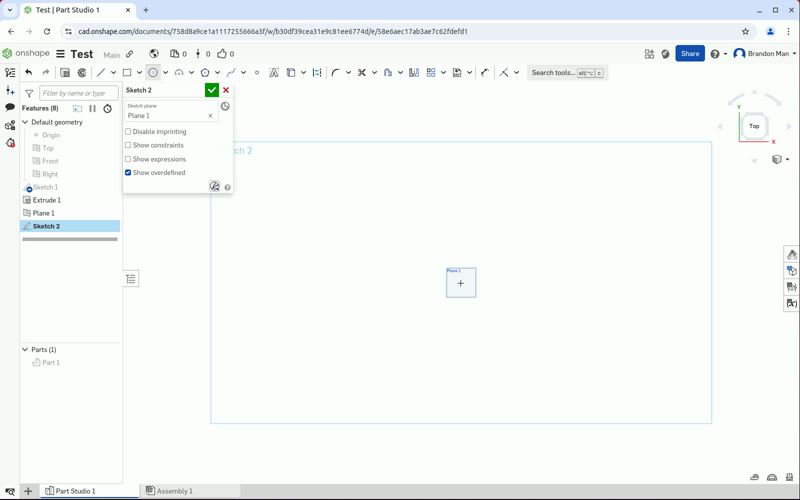
click(460, 282)
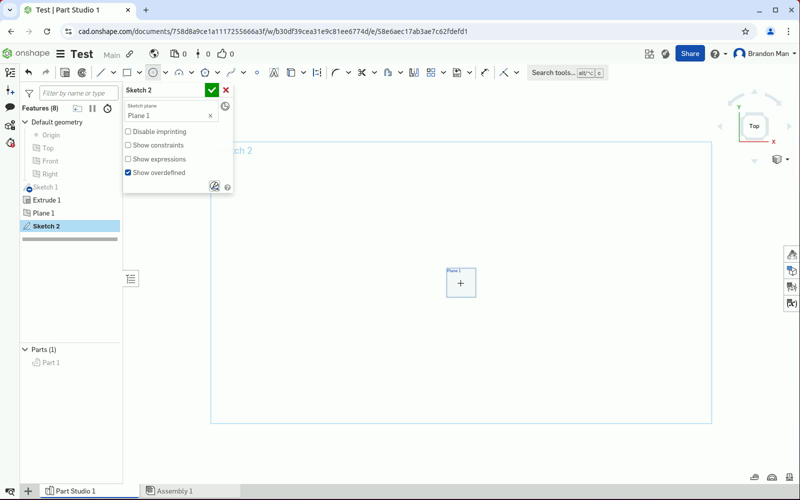
key_up(shift)
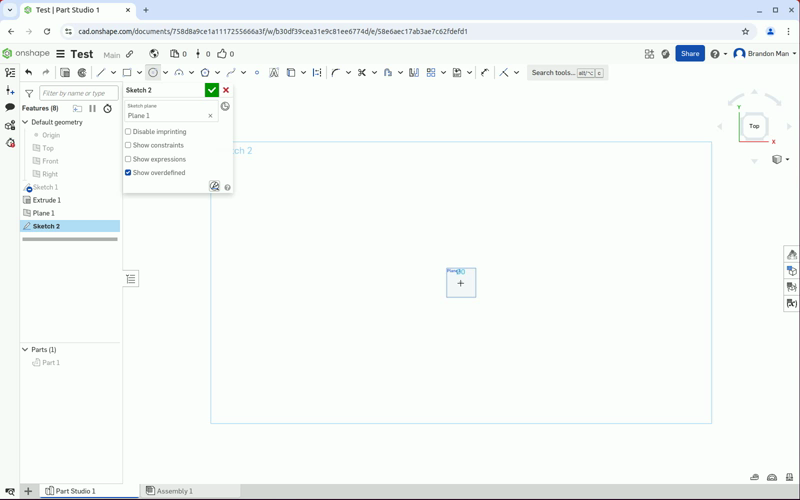
mouse_move(466, 282)
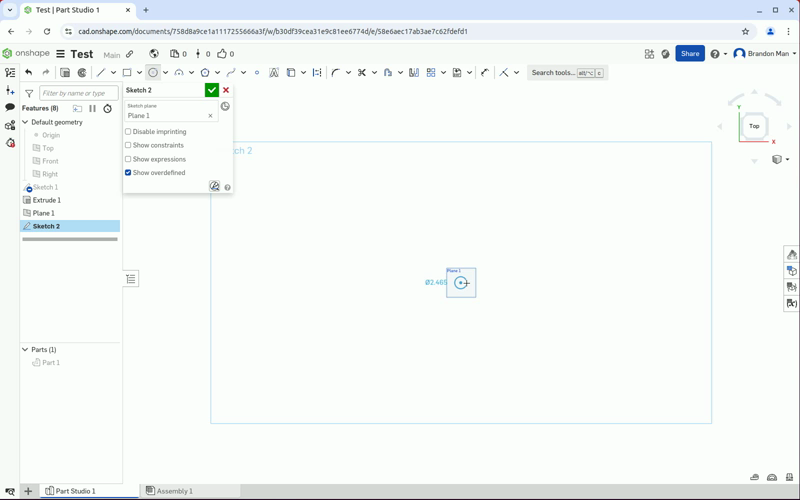
click(466, 282)
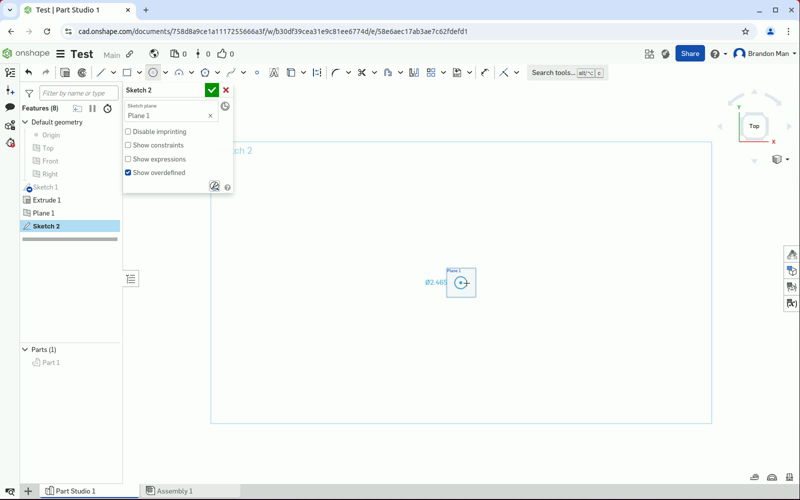
key(esc)
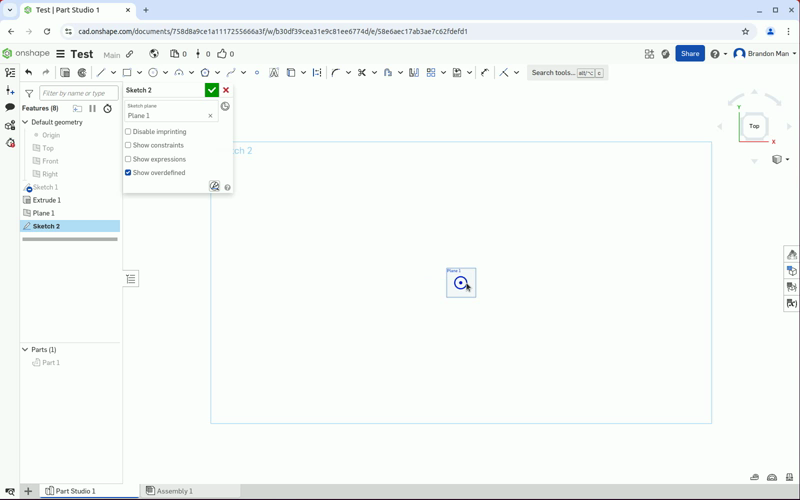
mouse_move(460, 281)
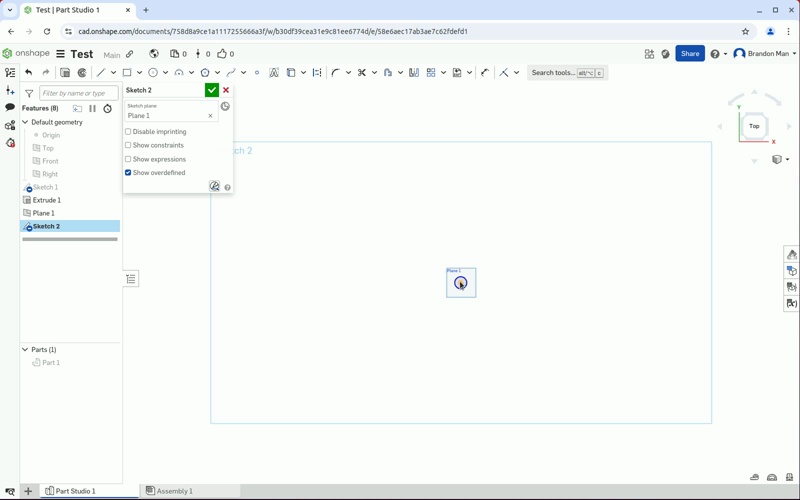
scroll(6)
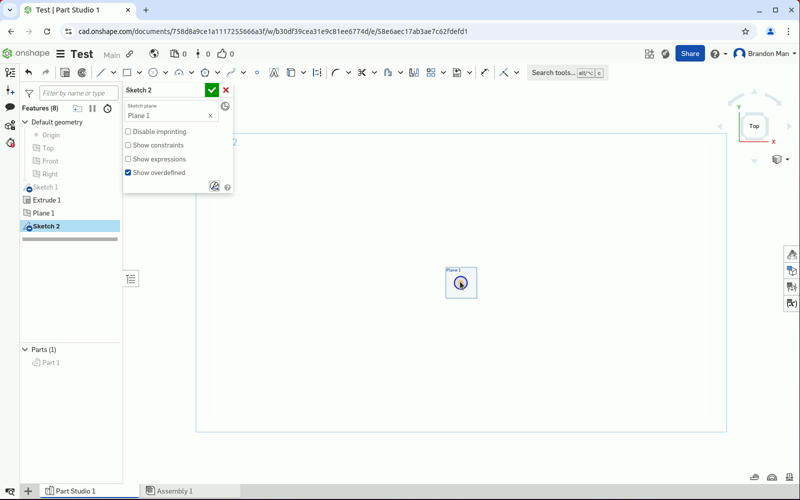
scroll(6)
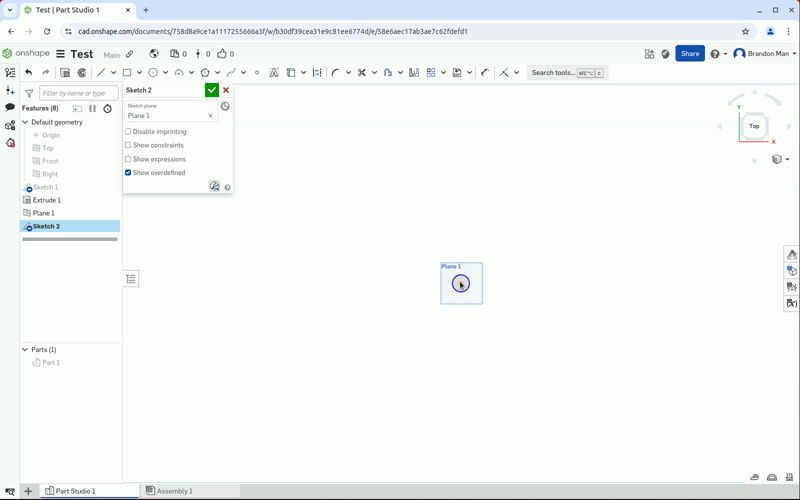
scroll(6)
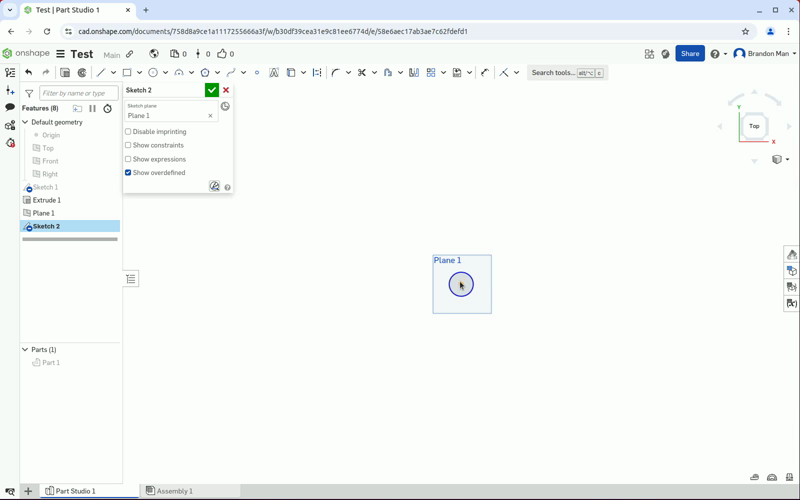
scroll(6)
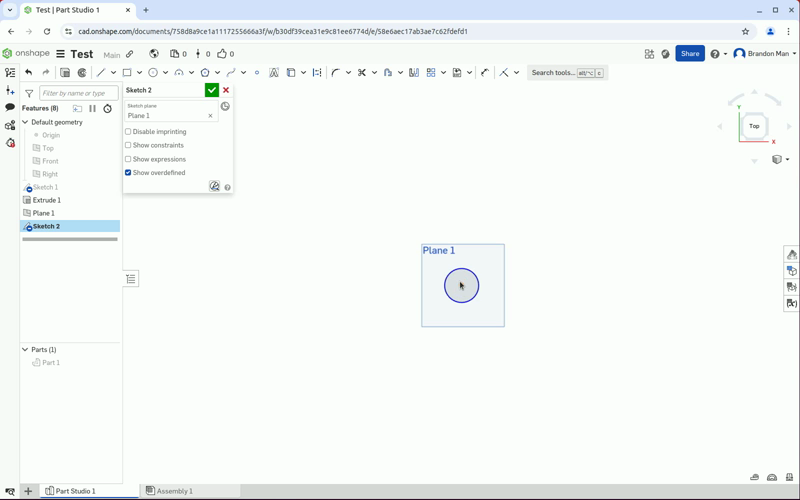
scroll(6)
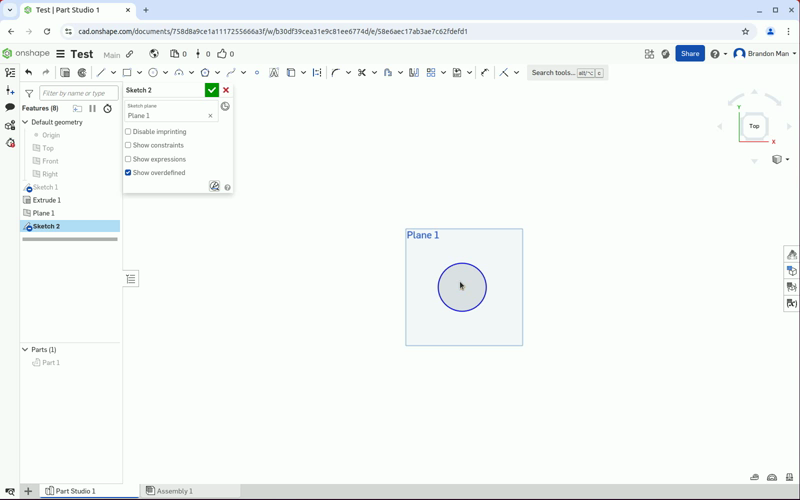
scroll(6)
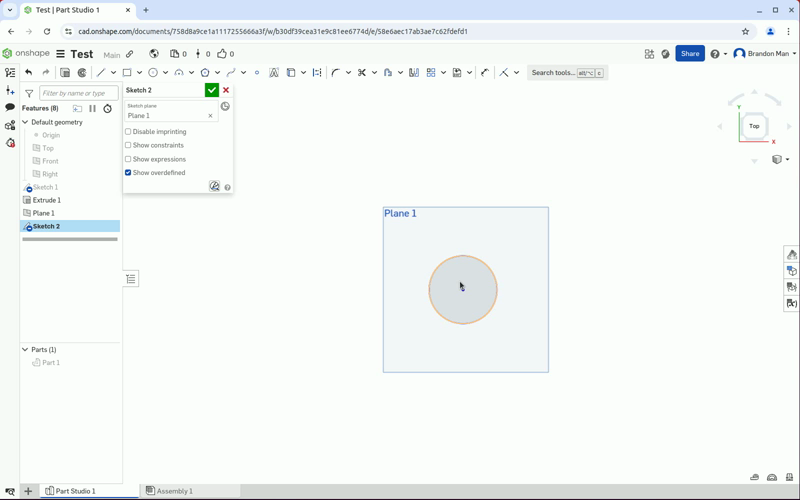
scroll(6)
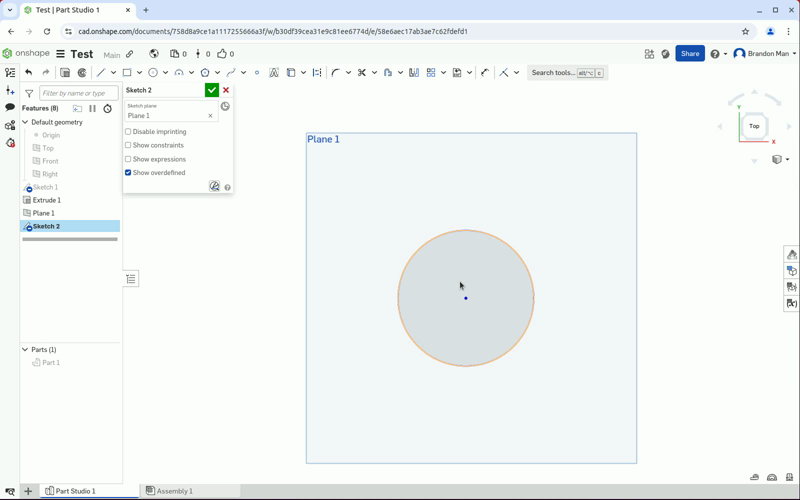
click(460, 281)
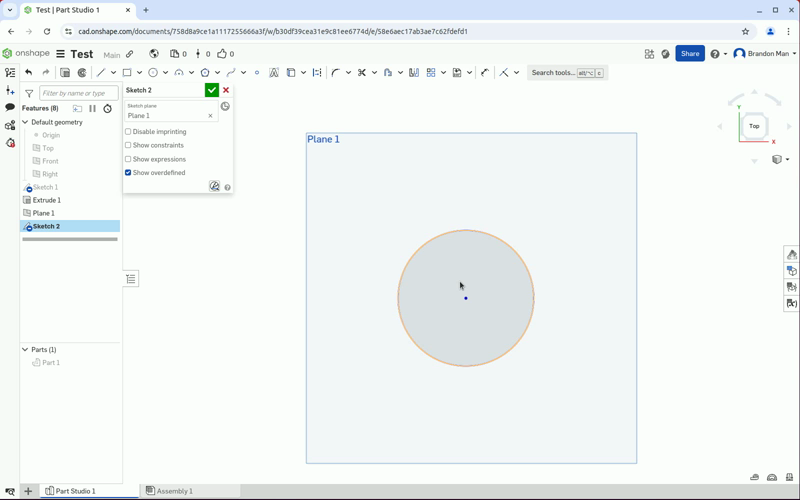
scroll(-6)
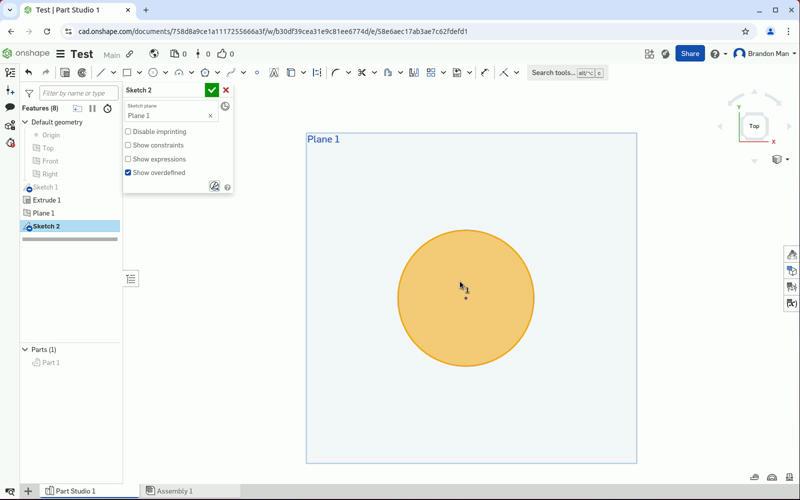
scroll(-6)
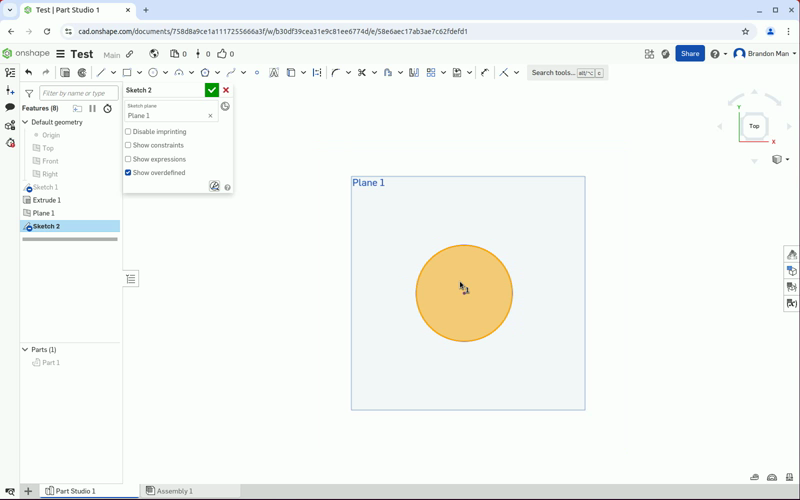
scroll(-6)
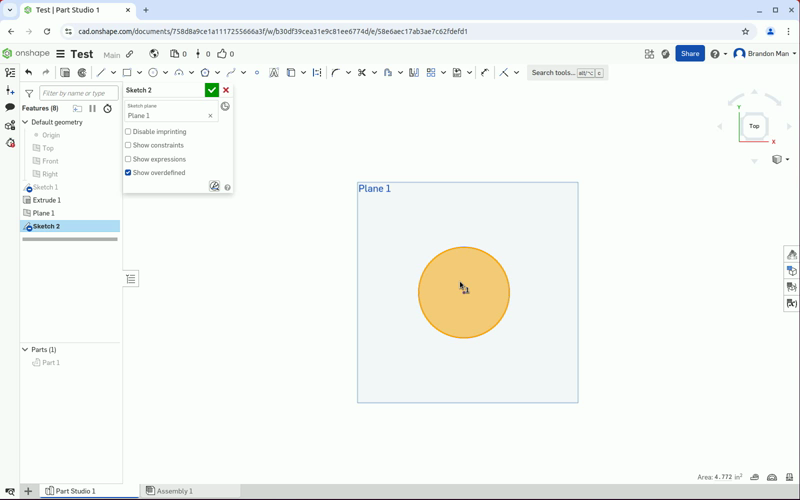
scroll(-6)
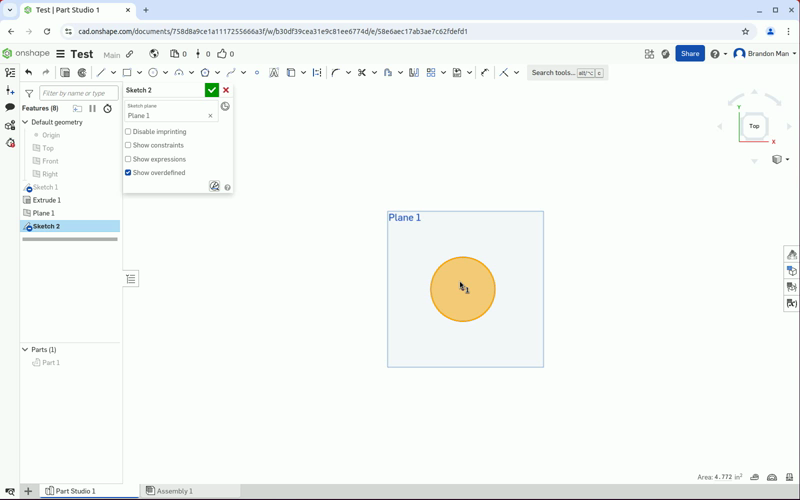
scroll(-6)
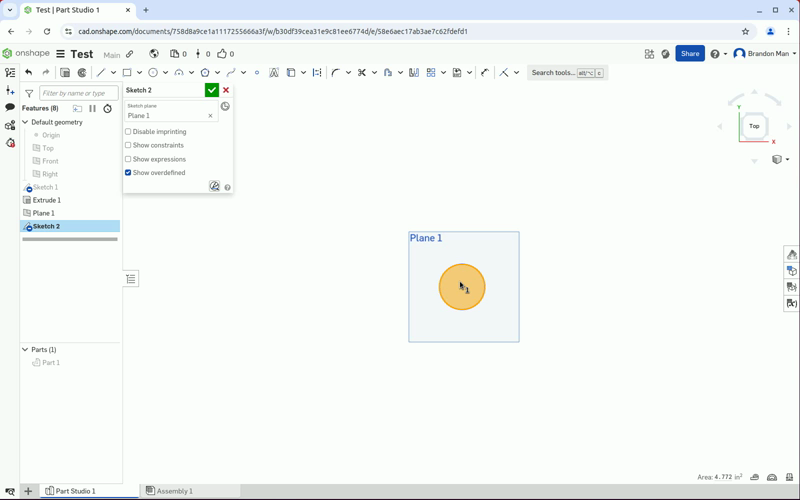
scroll(-6)
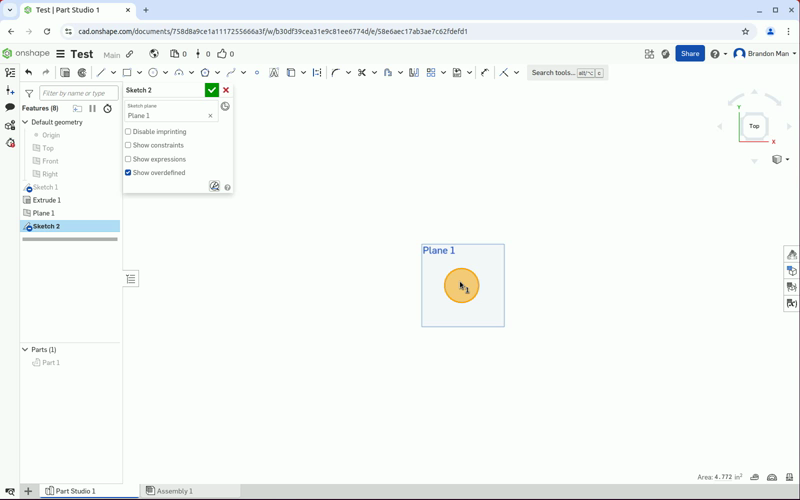
scroll(-6)
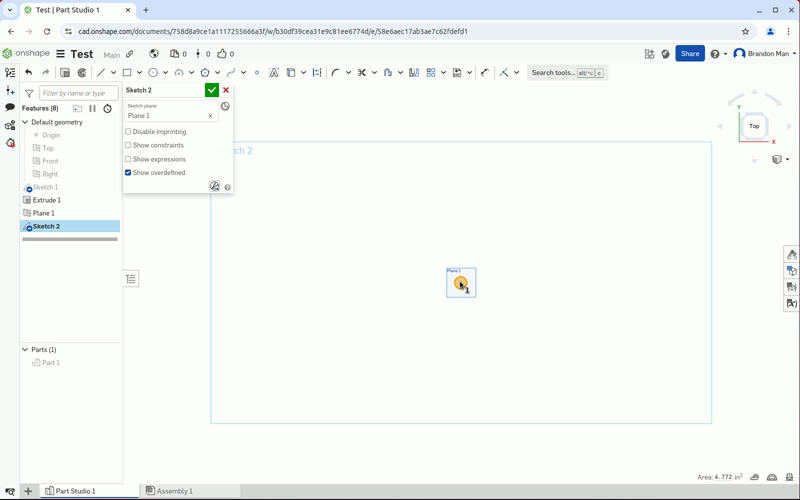
mouse_move(73, 352)
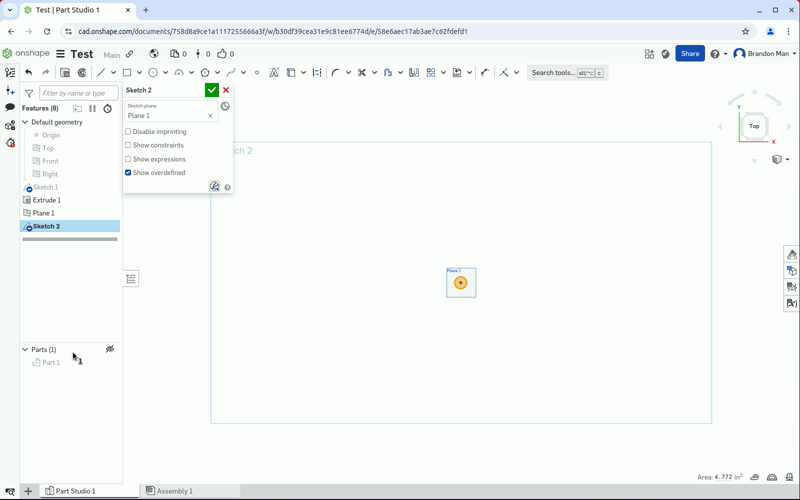
key(shift+y)
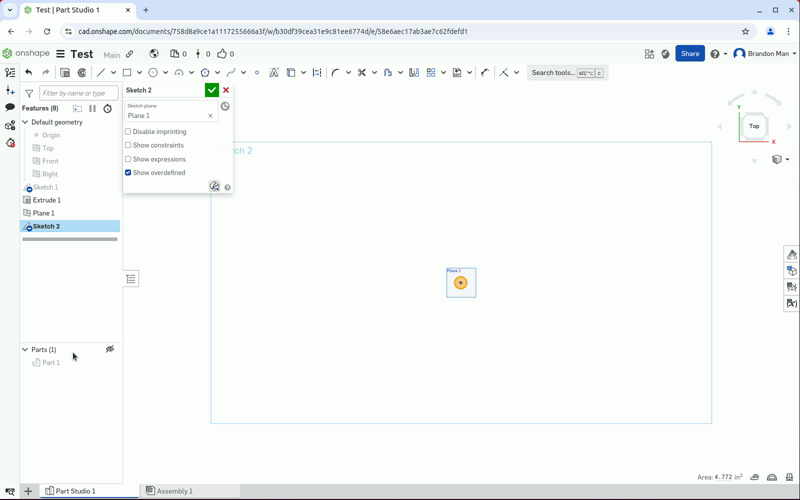
key(shift+e)
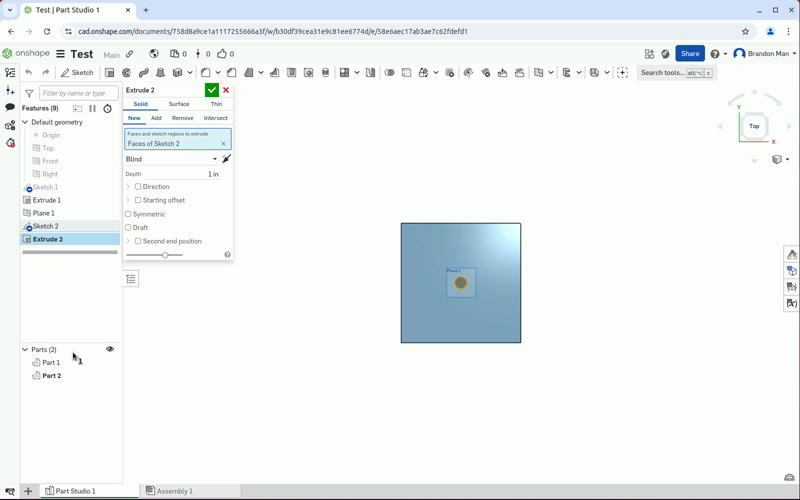
mouse_move(143, 106)
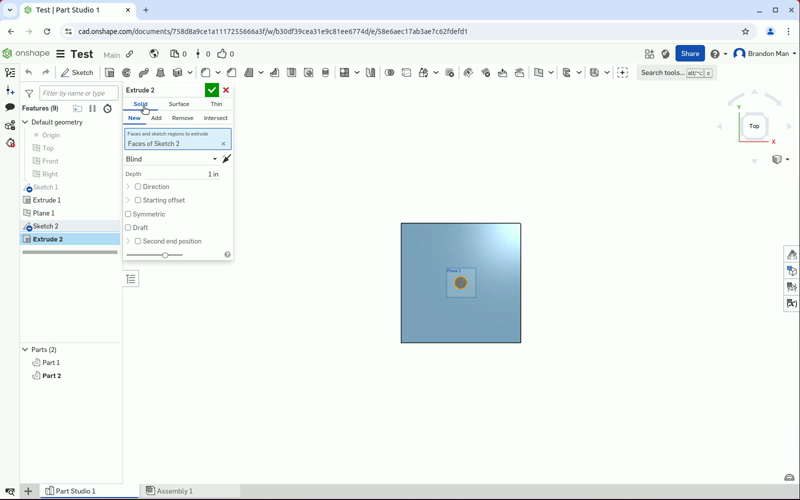
click(143, 106)
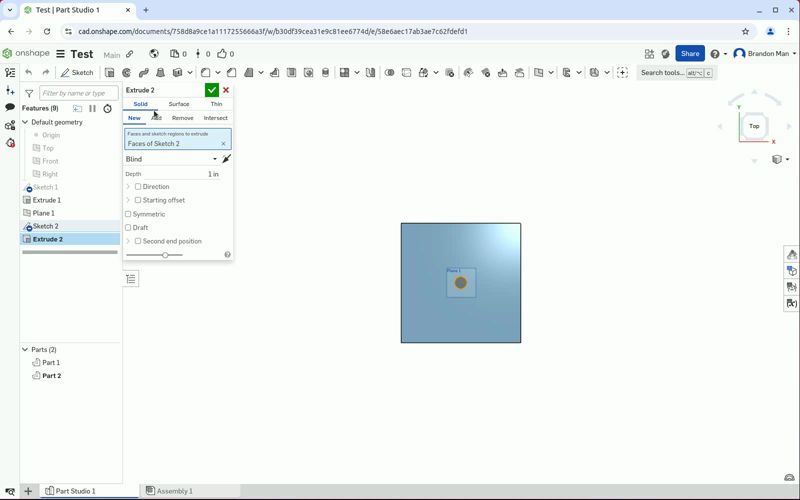
mouse_move(186, 120)
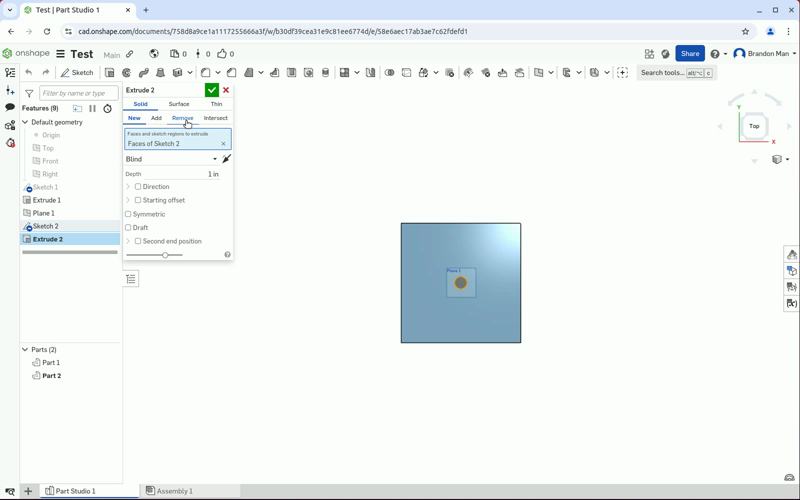
click(186, 120)
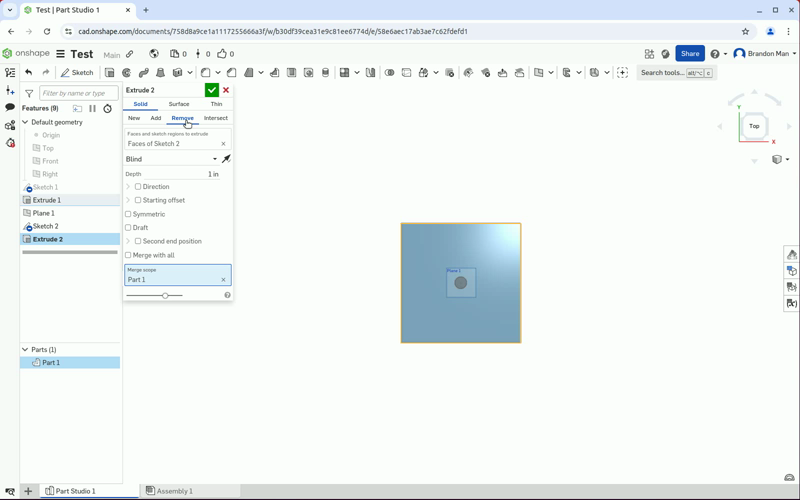
key(tab, 4)
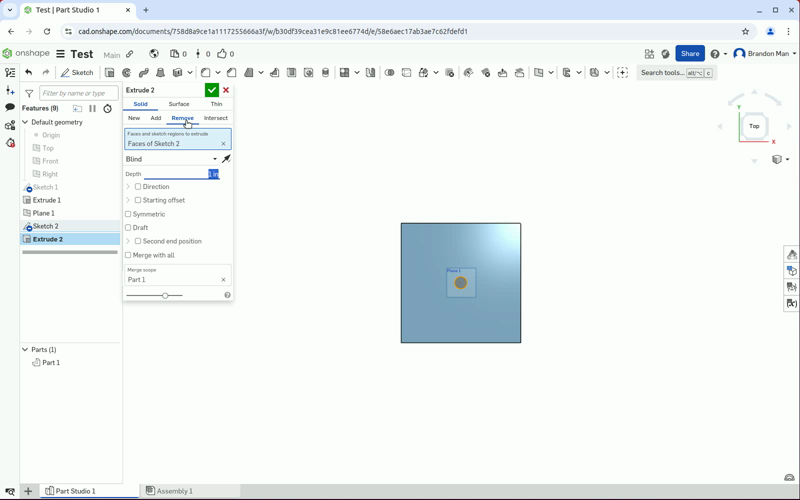
text(5.536)
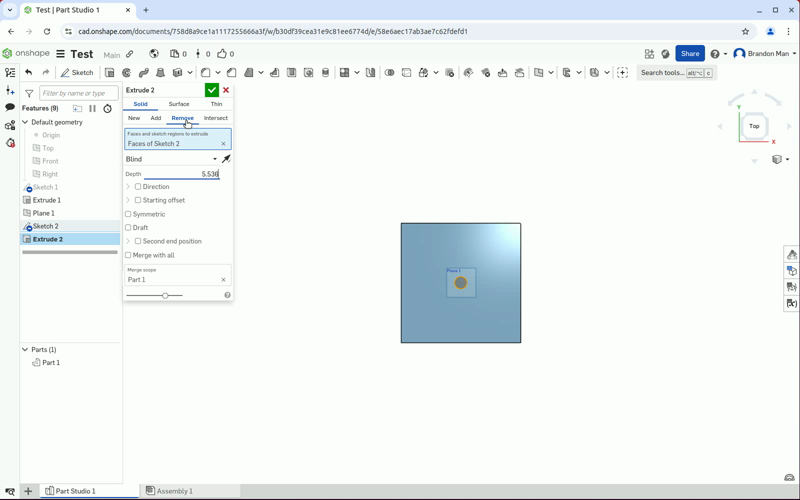
key(tab, 6)
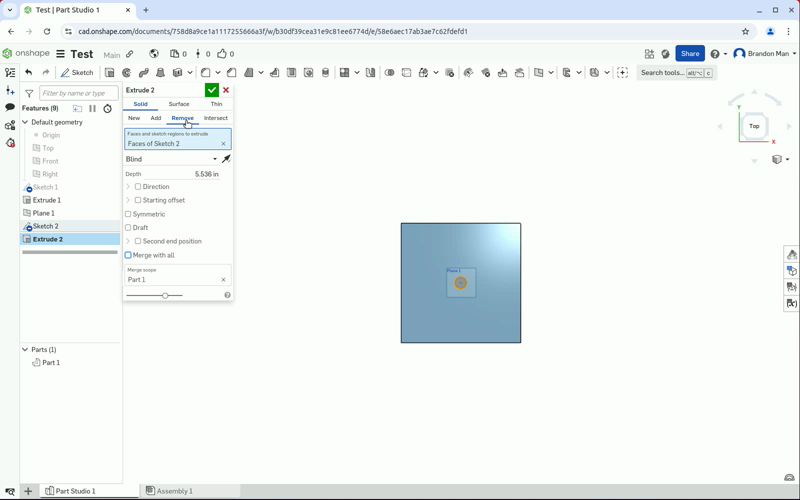
key(space)
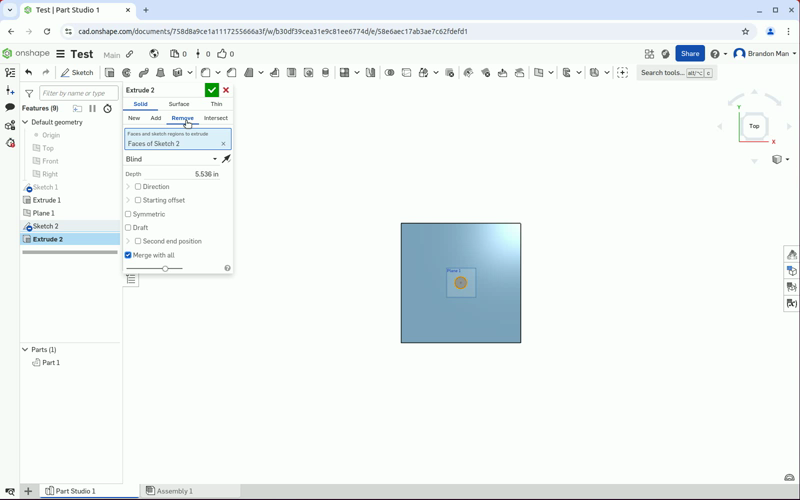
key(enter)
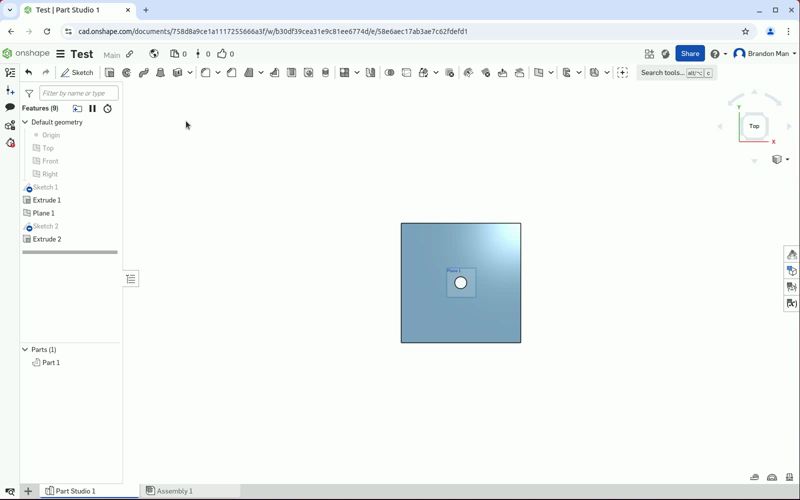
key(shift+h)
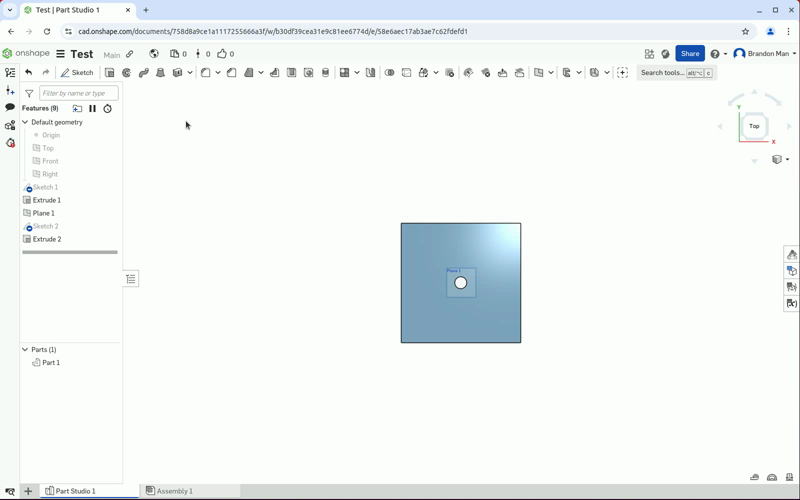
key(shift+h)
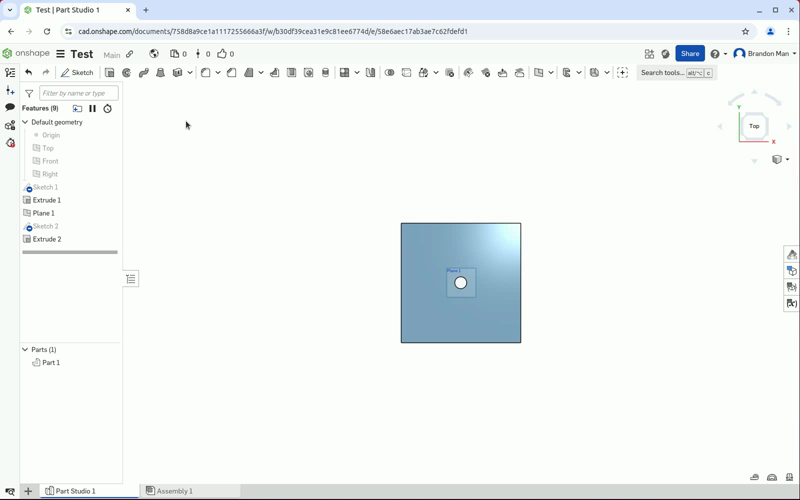
mouse_move(73, 189)
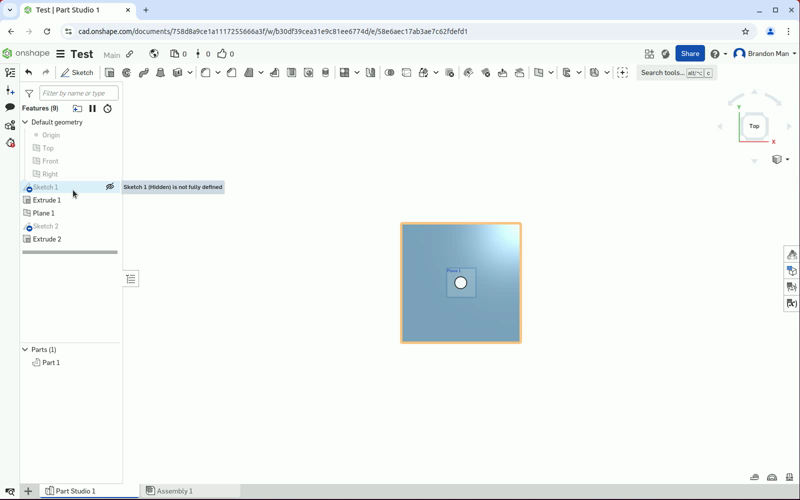
click(73, 189)
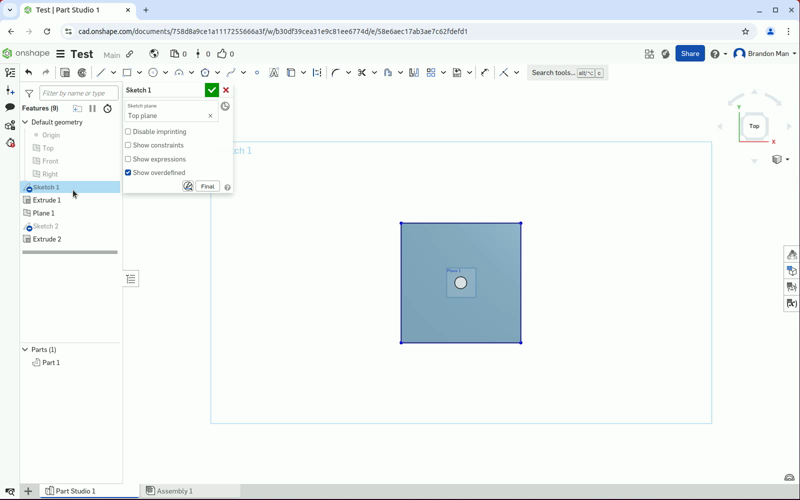
mouse_move(229, 92)
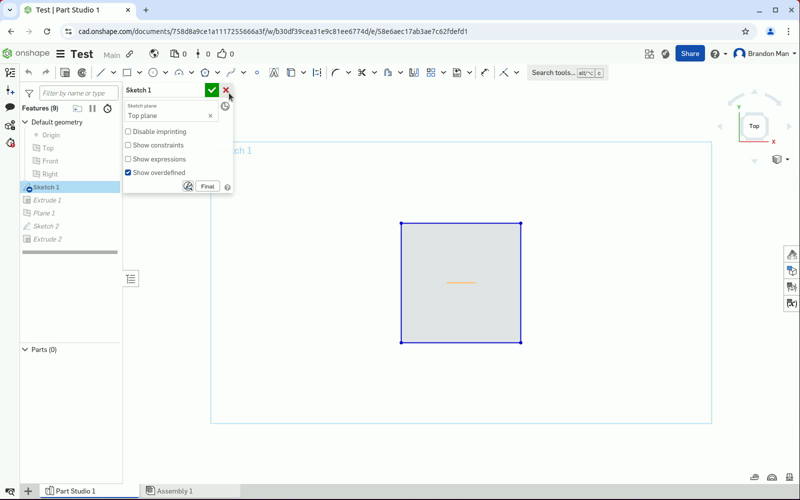
click(229, 92)
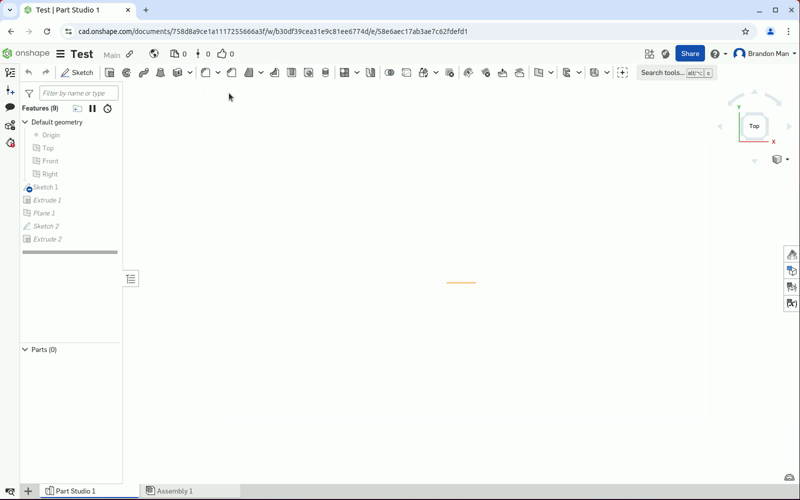
key(shift+s)
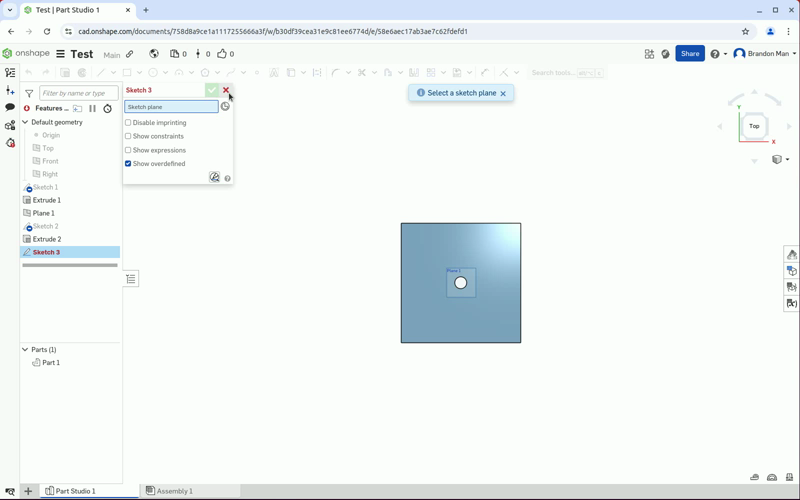
mouse_move(73, 215)
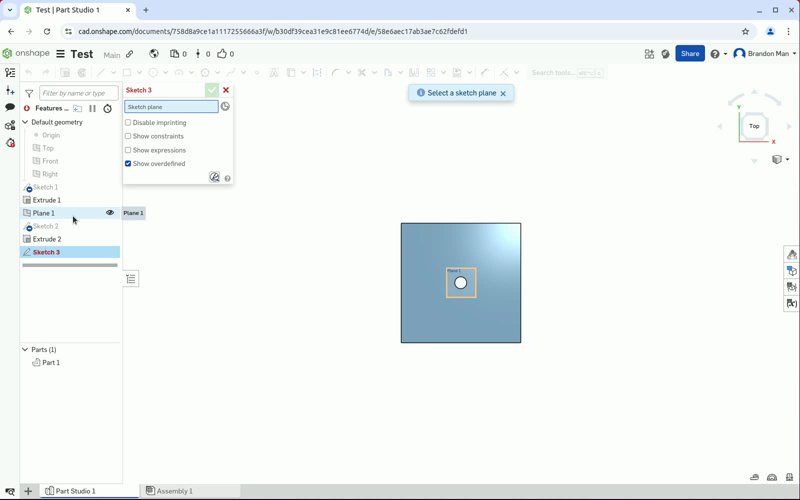
click(73, 215)
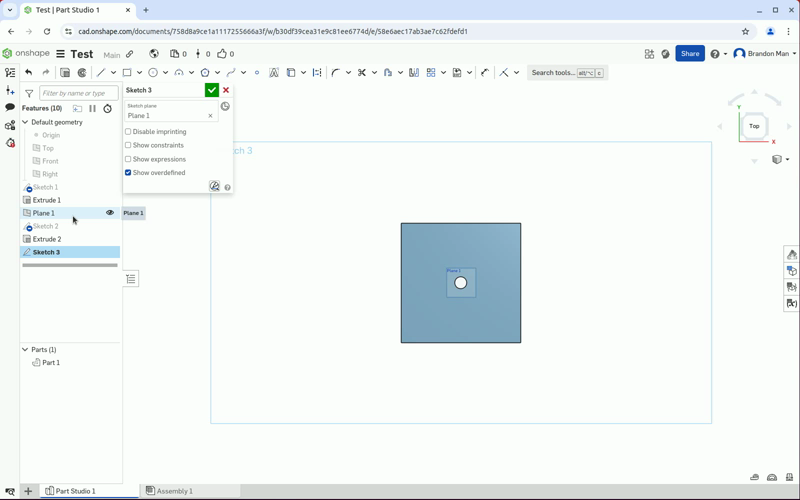
mouse_move(73, 352)
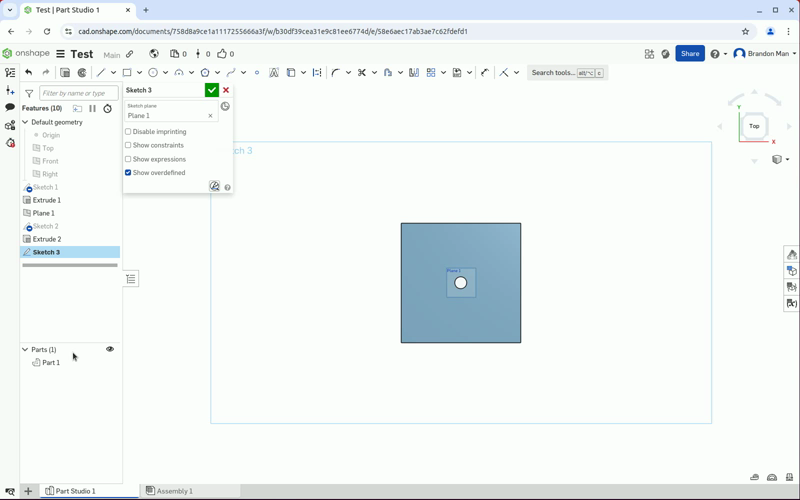
key(y)
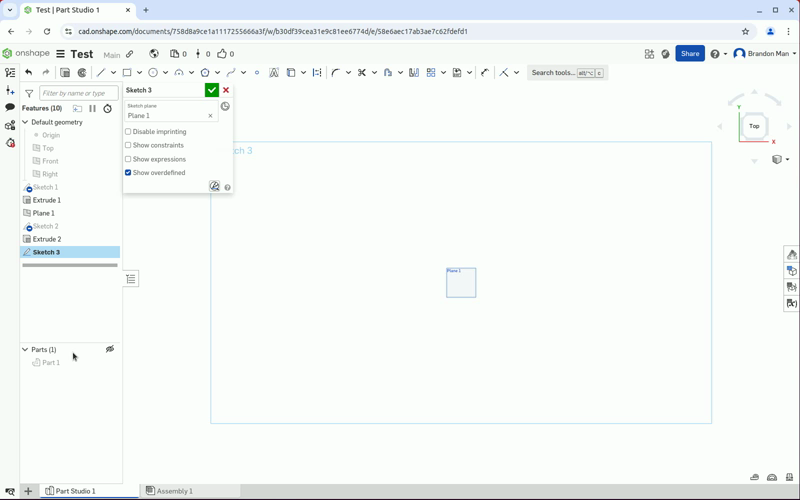
key(l)
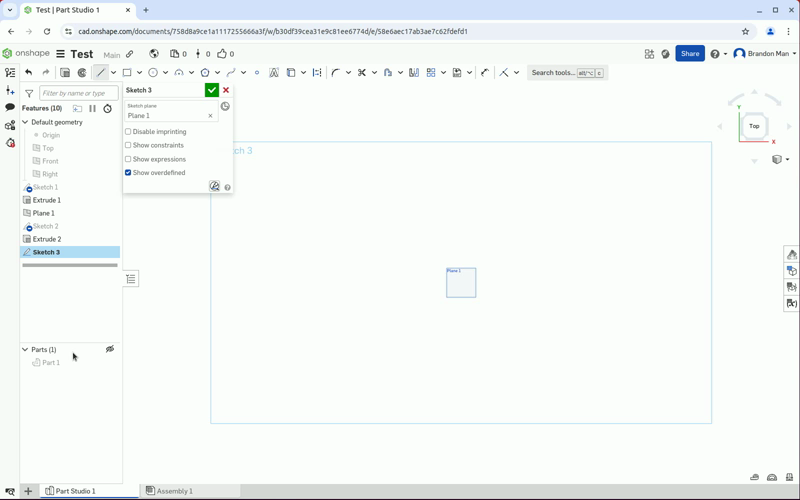
key_down(shift)
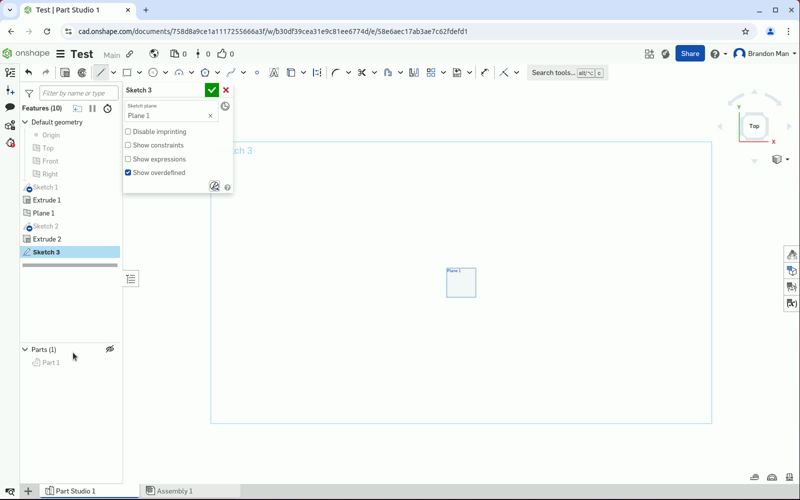
mouse_move(507, 236)
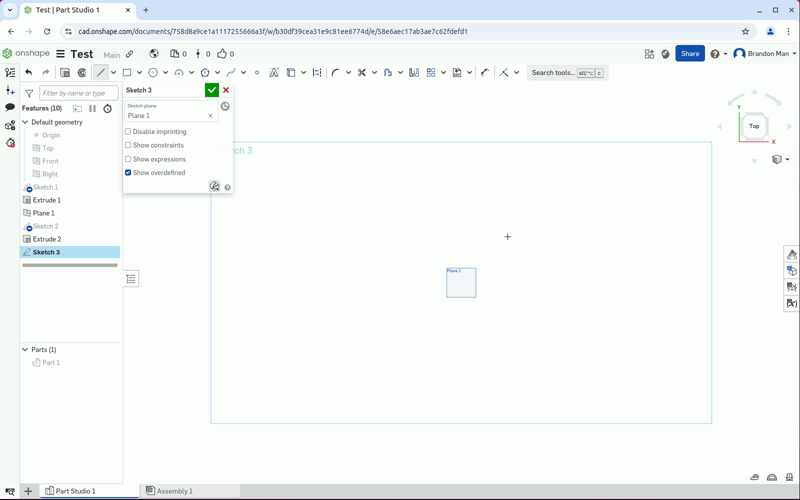
click(507, 236)
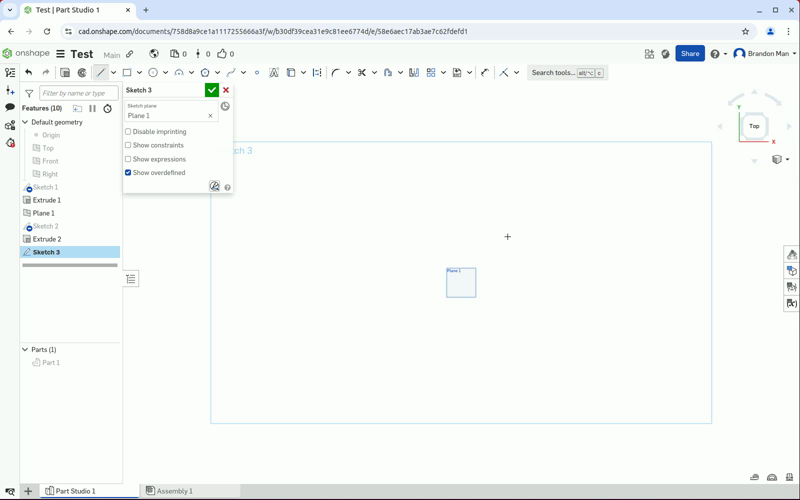
key_up(shift)
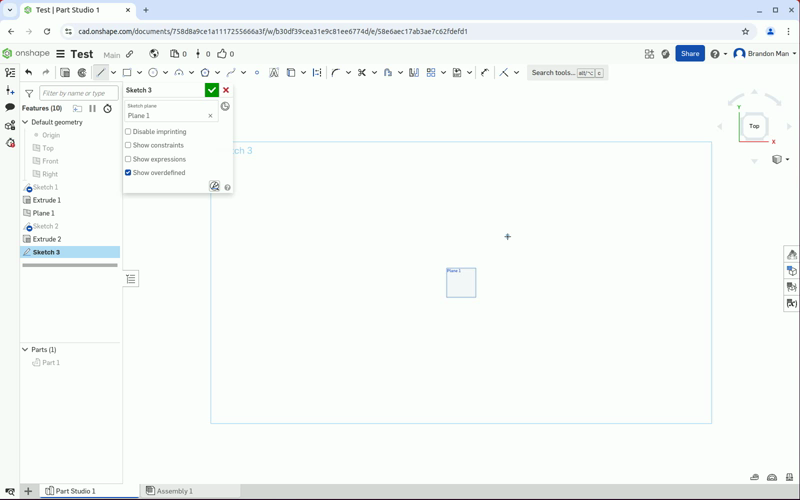
key_down(shift)
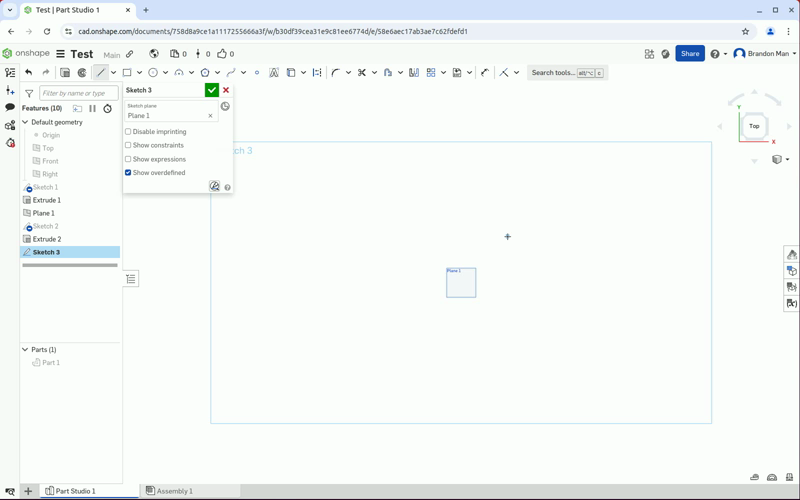
mouse_move(537, 236)
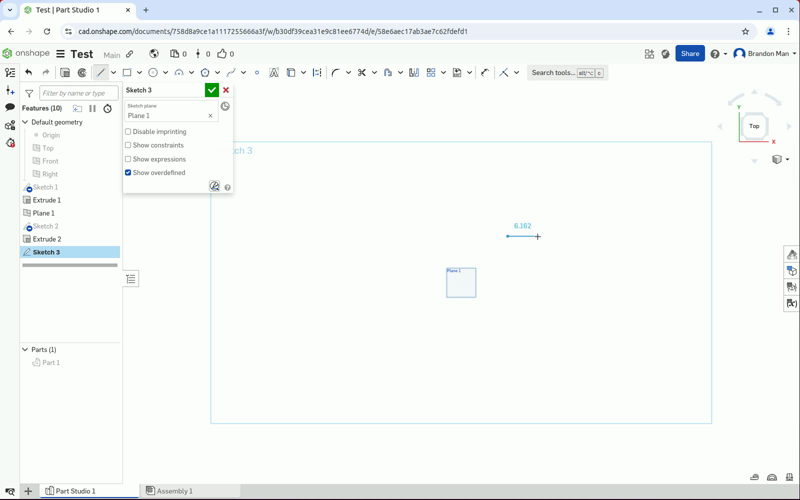
mouse_move(521, 236)
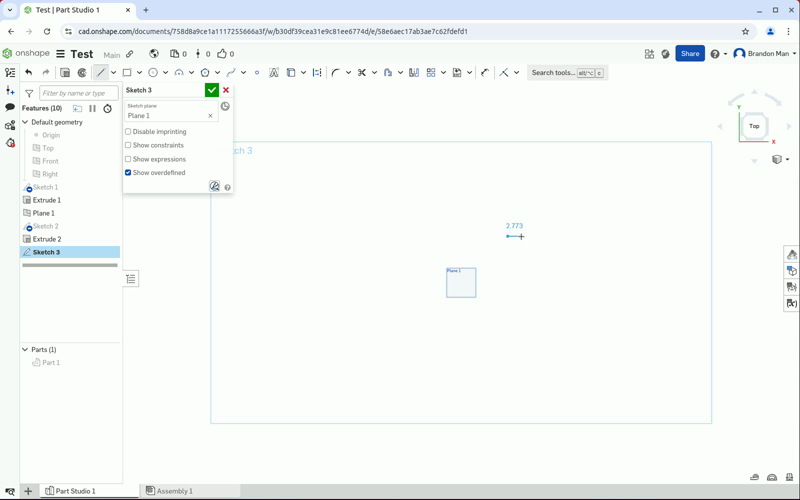
click(521, 236)
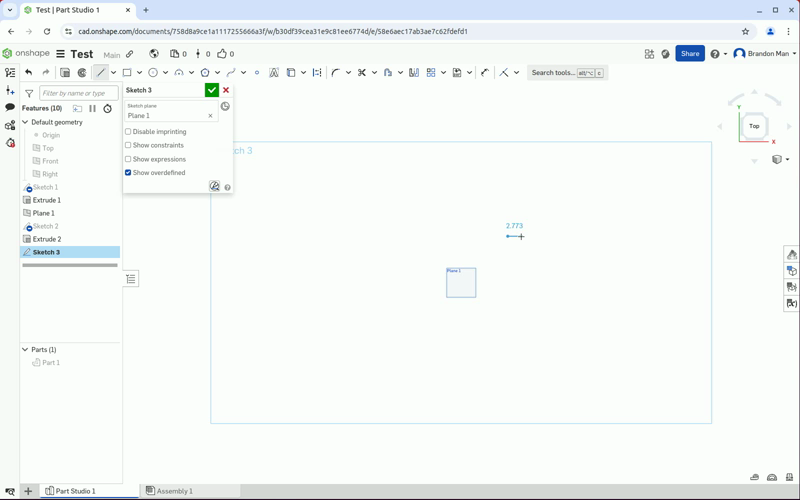
key_up(shift)
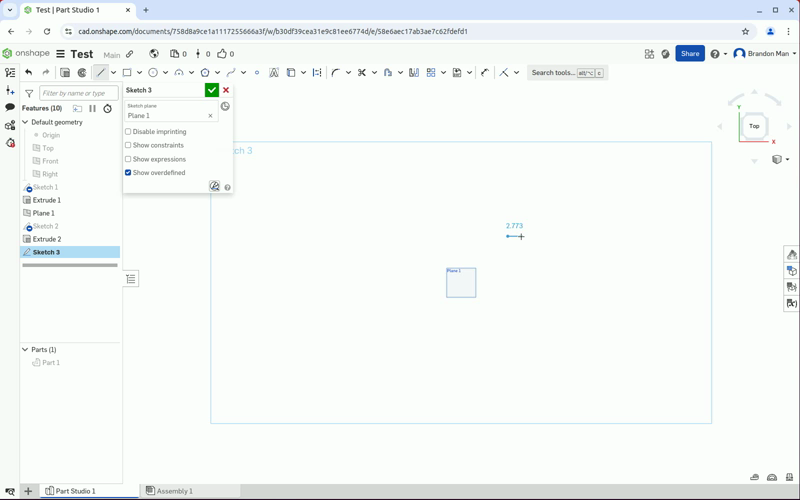
key_down(shift)
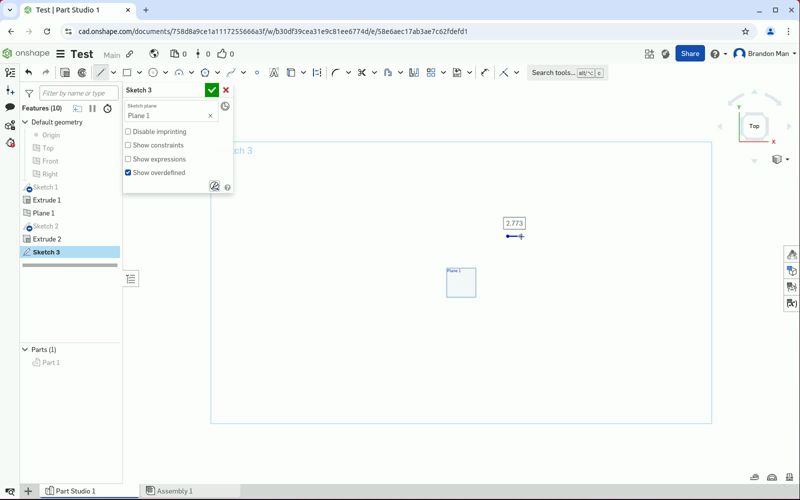
mouse_move(551, 236)
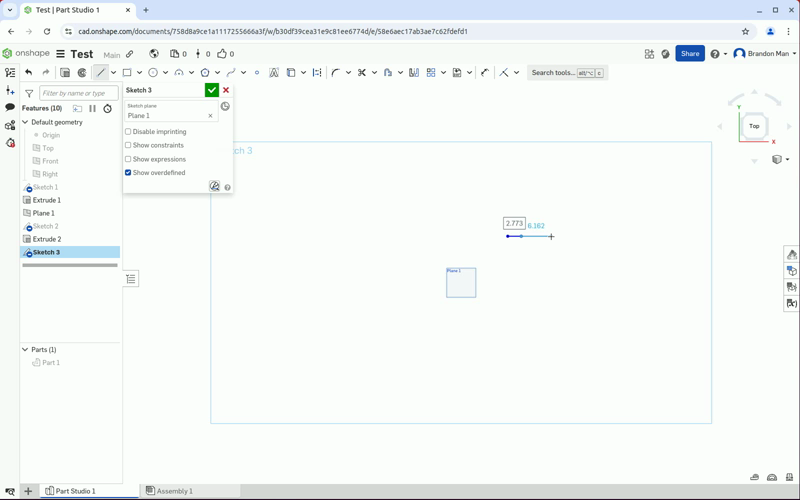
mouse_move(521, 222)
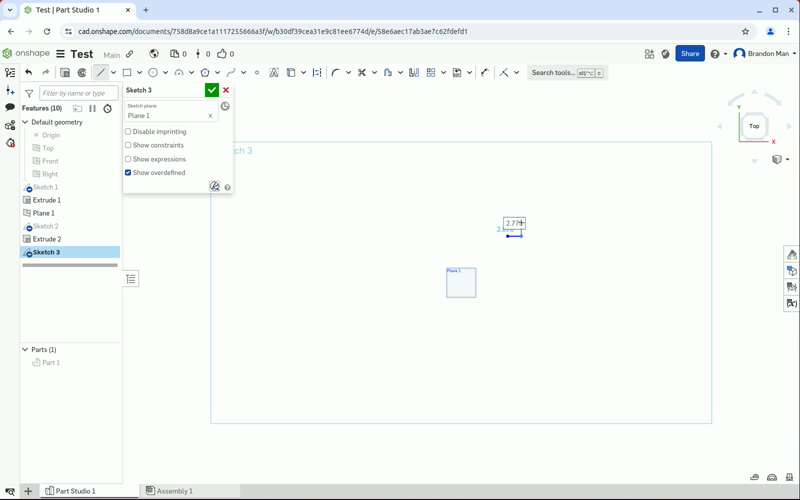
click(521, 222)
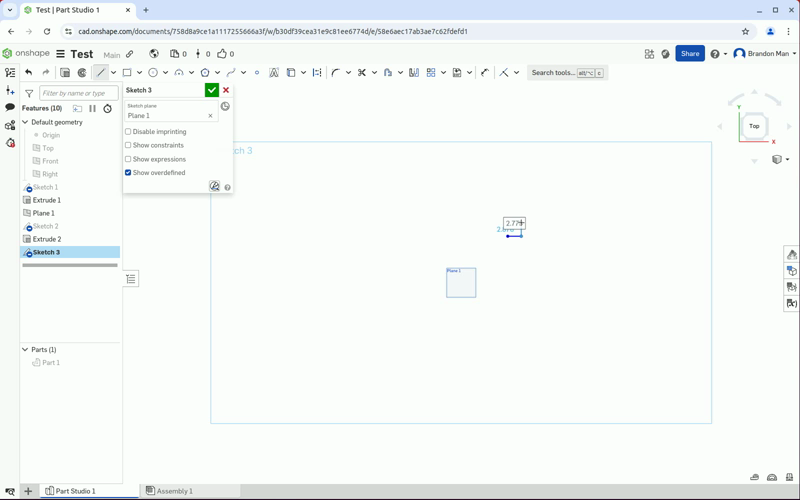
key_up(shift)
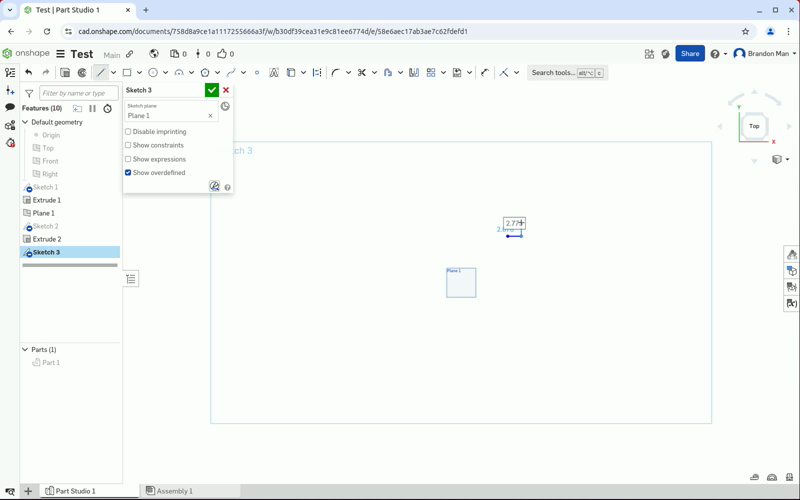
key_down(shift)
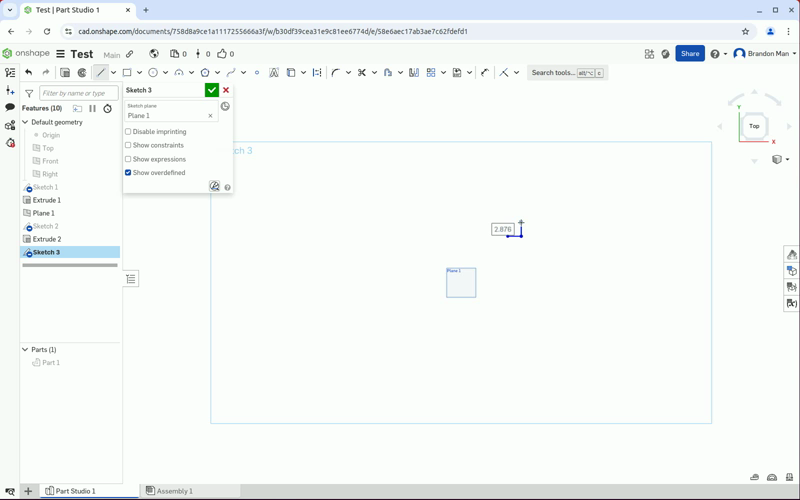
mouse_move(551, 222)
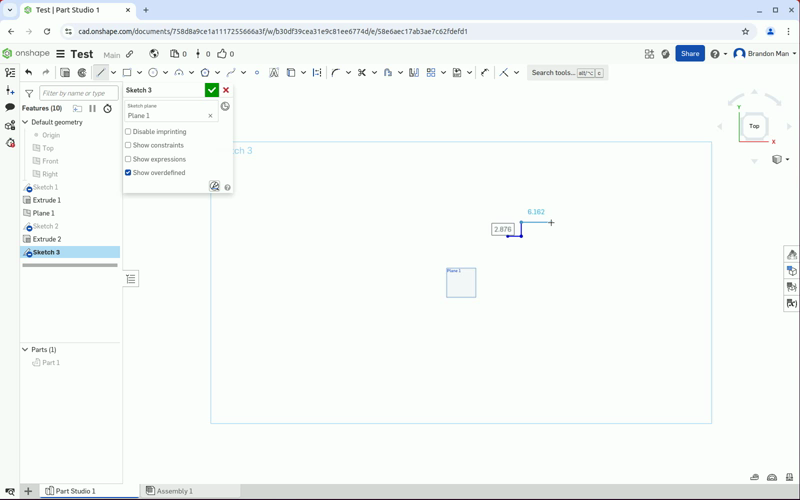
mouse_move(507, 222)
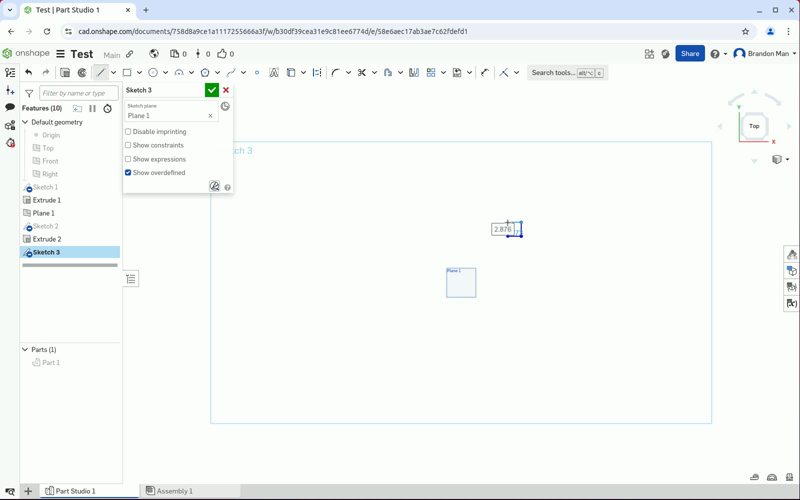
click(507, 222)
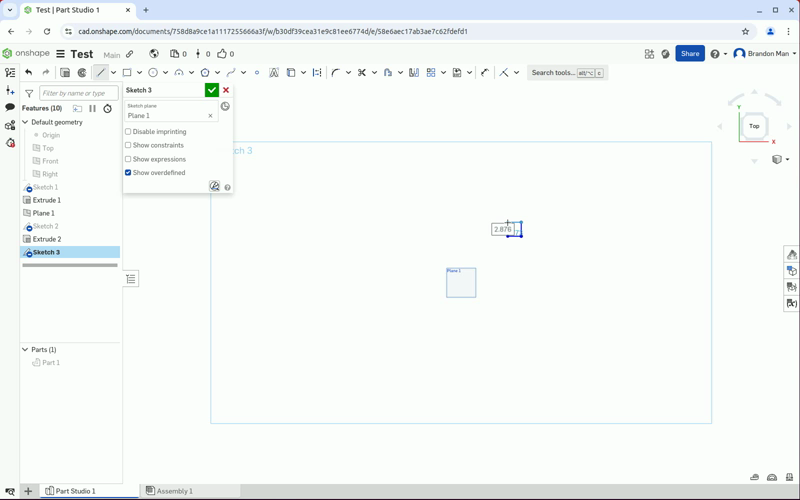
key_up(shift)
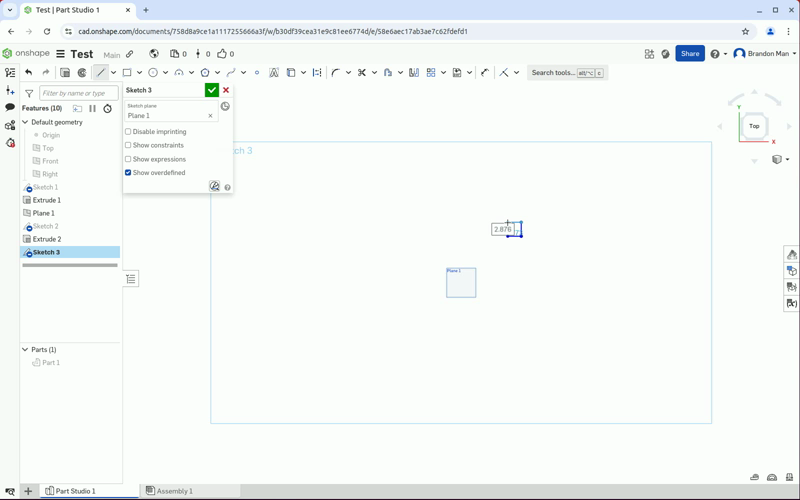
mouse_move(537, 222)
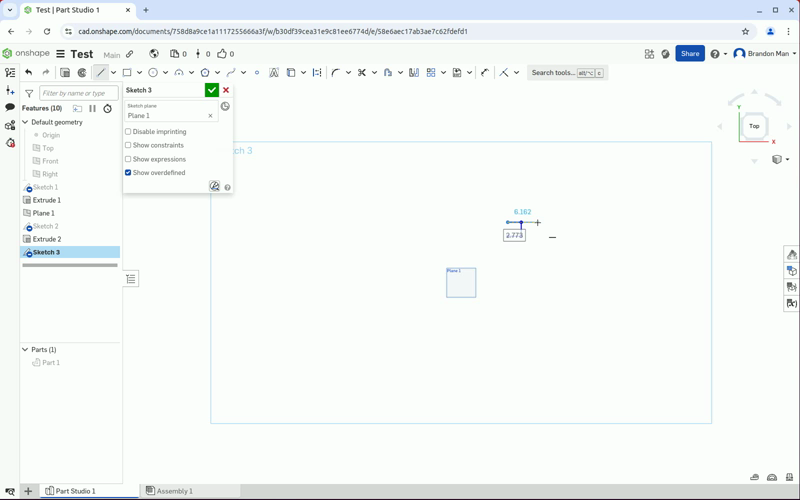
key_down(shift)
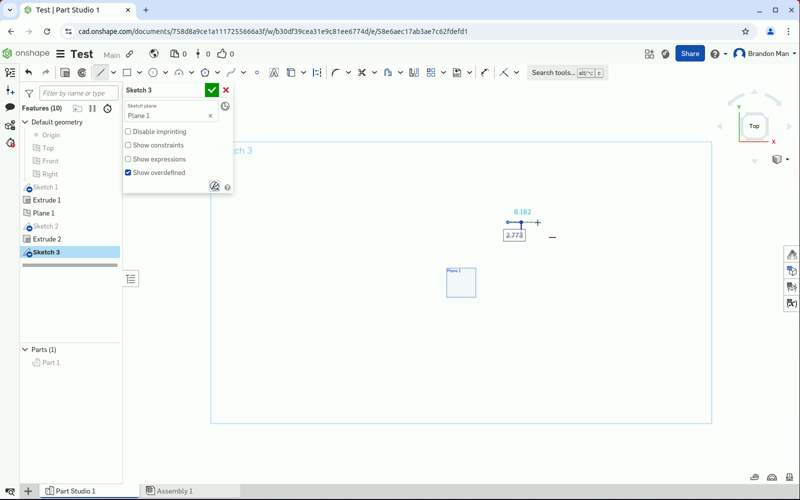
mouse_move(507, 236)
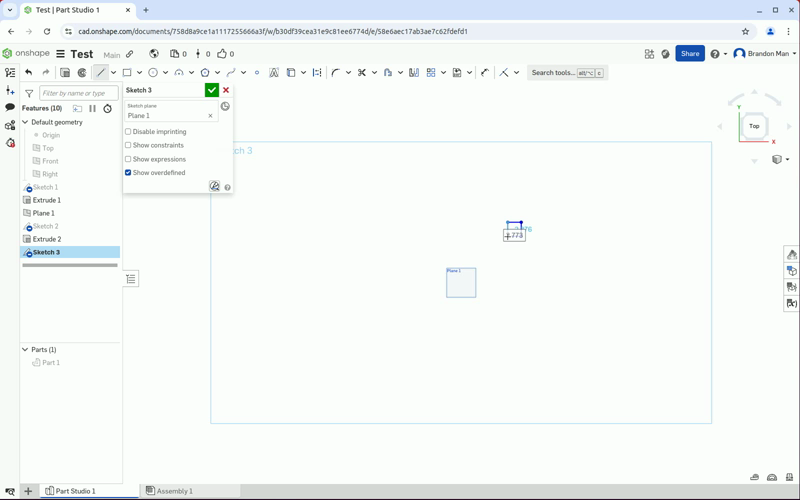
key_up(shift)
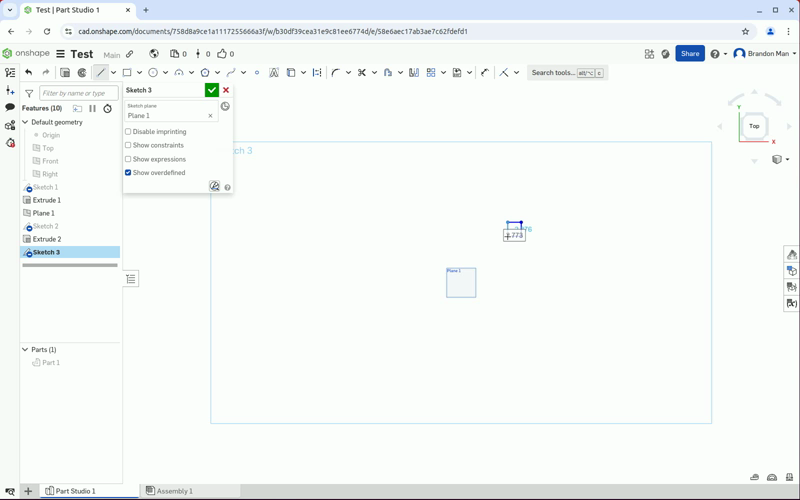
click(507, 236)
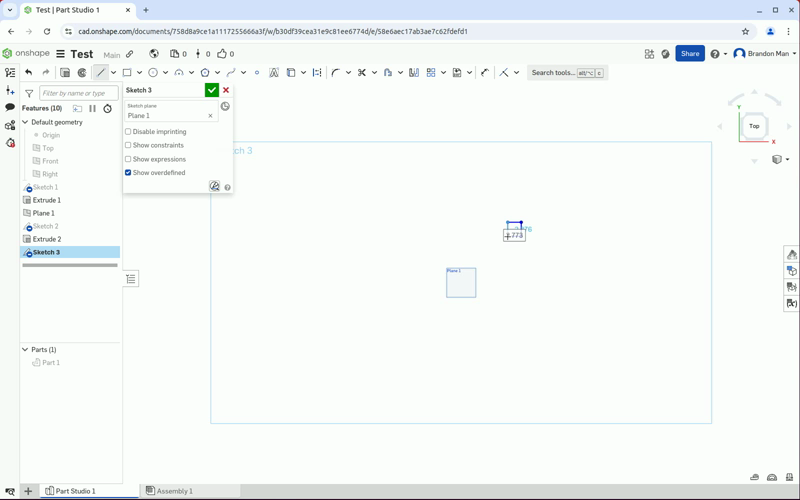
key(esc)
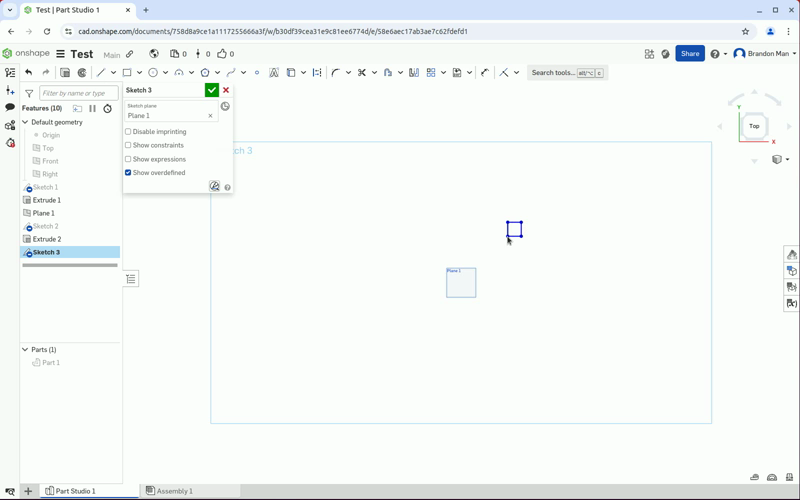
mouse_move(519, 234)
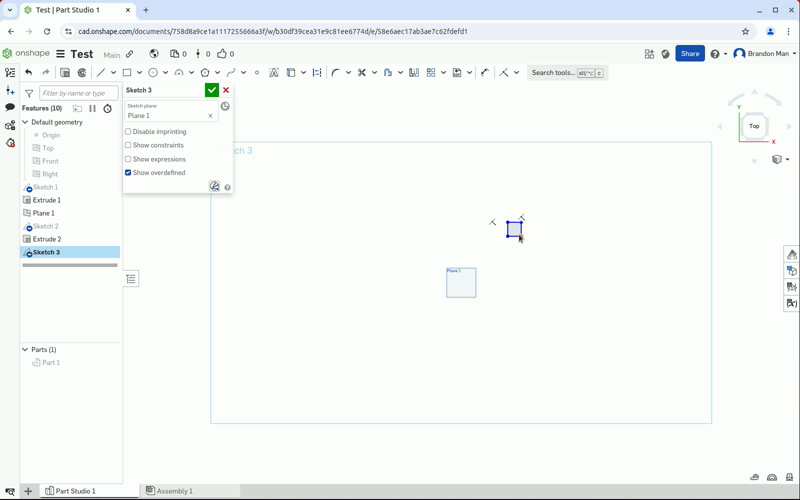
scroll(6)
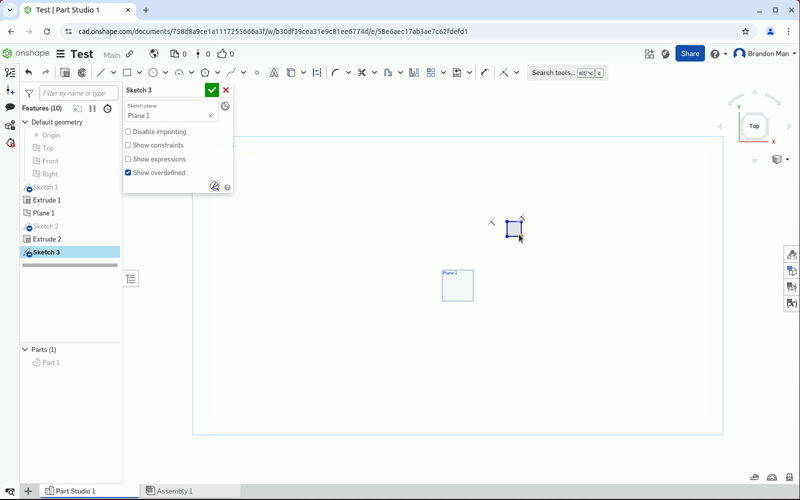
scroll(6)
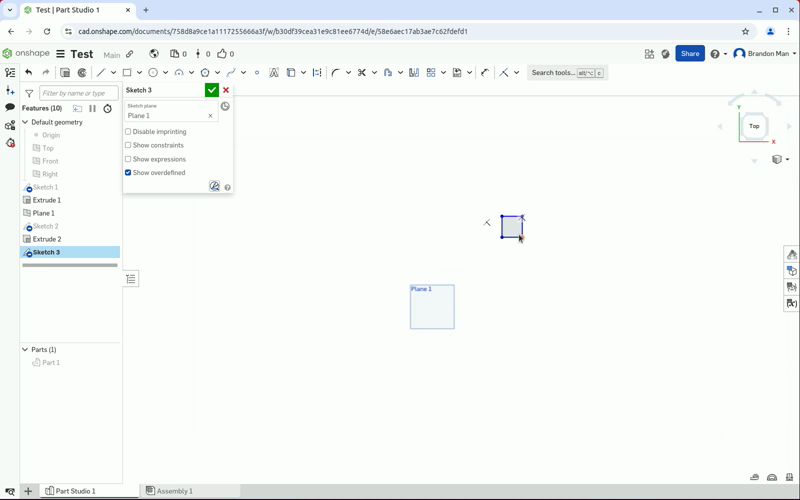
scroll(6)
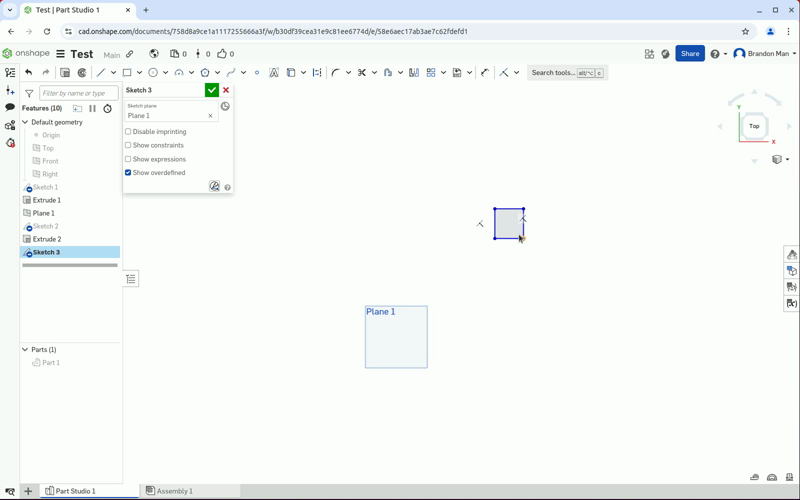
scroll(6)
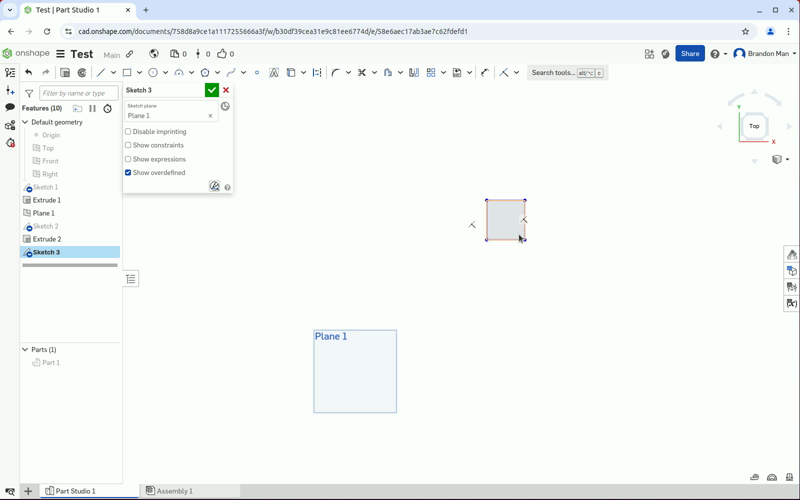
scroll(6)
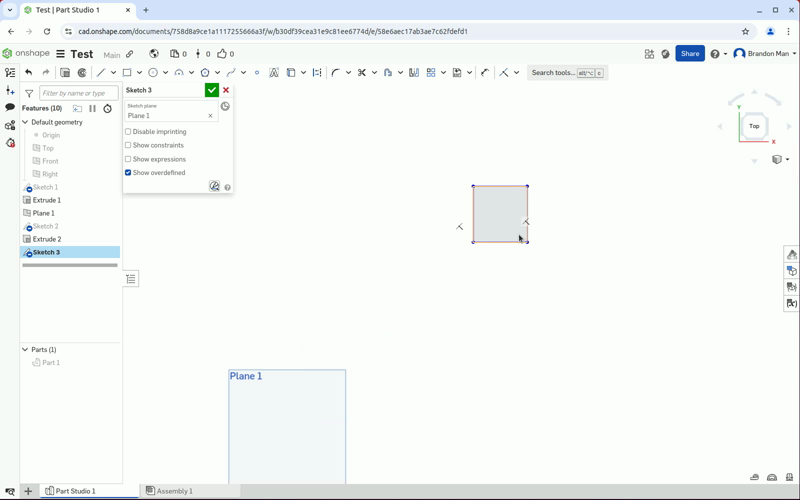
scroll(6)
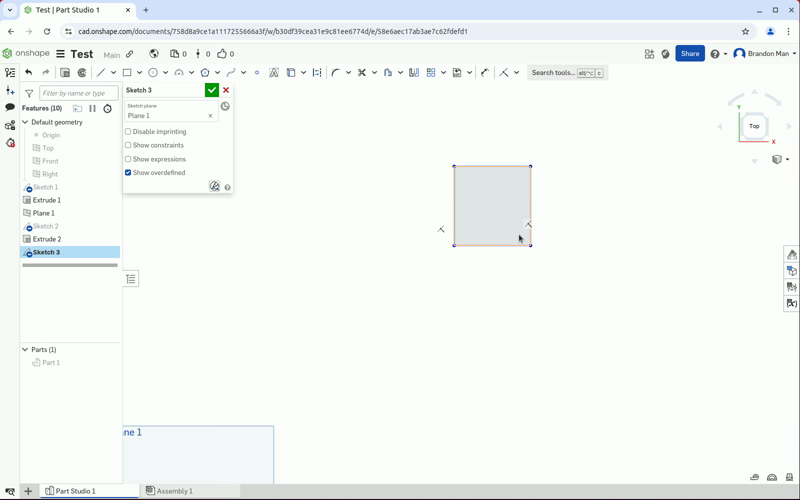
scroll(6)
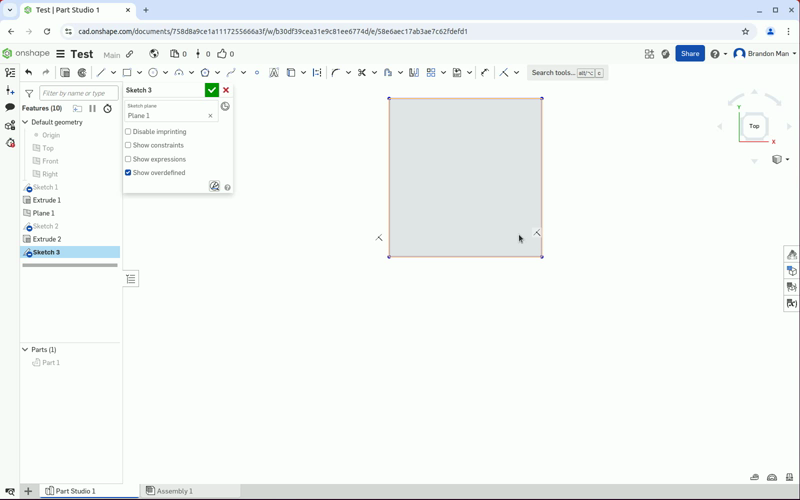
click(519, 234)
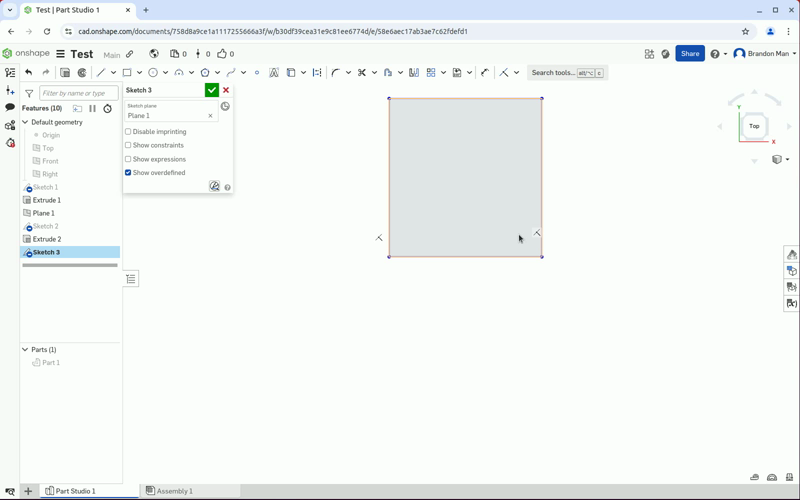
scroll(-6)
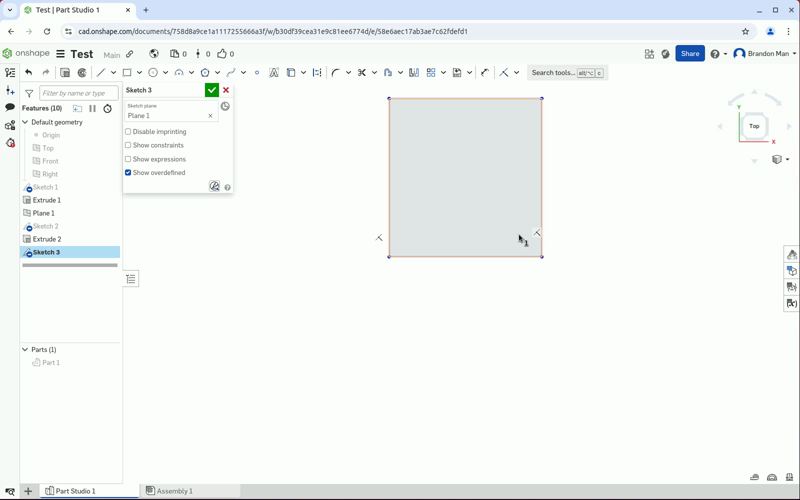
scroll(-6)
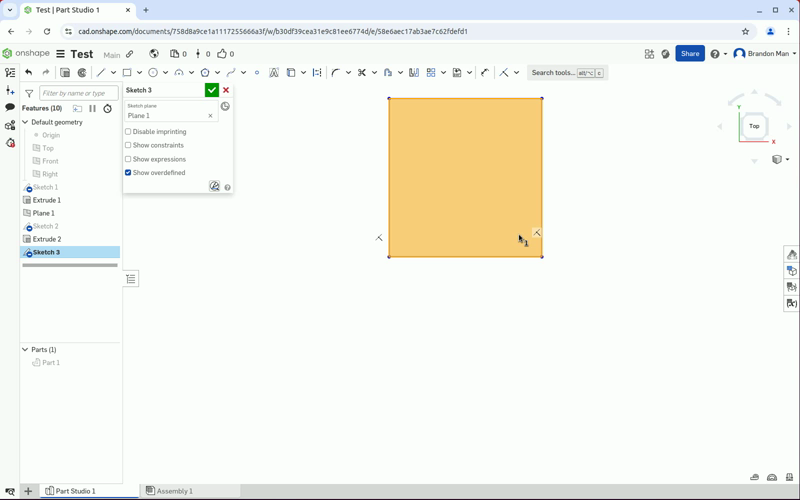
scroll(-6)
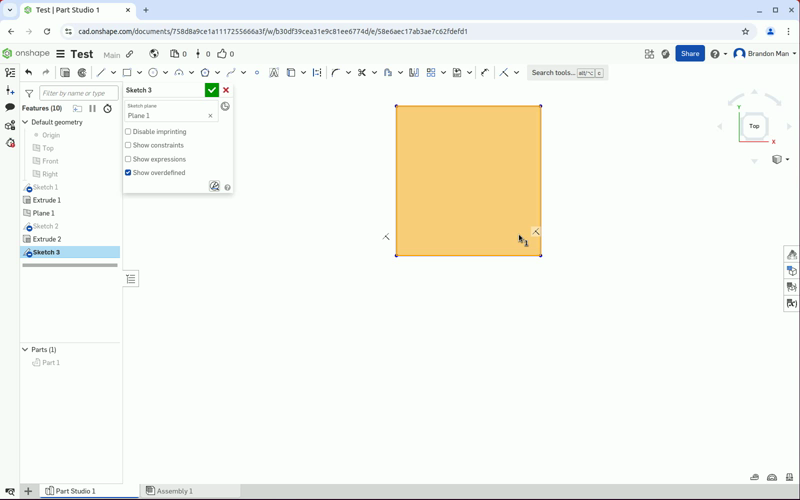
scroll(-6)
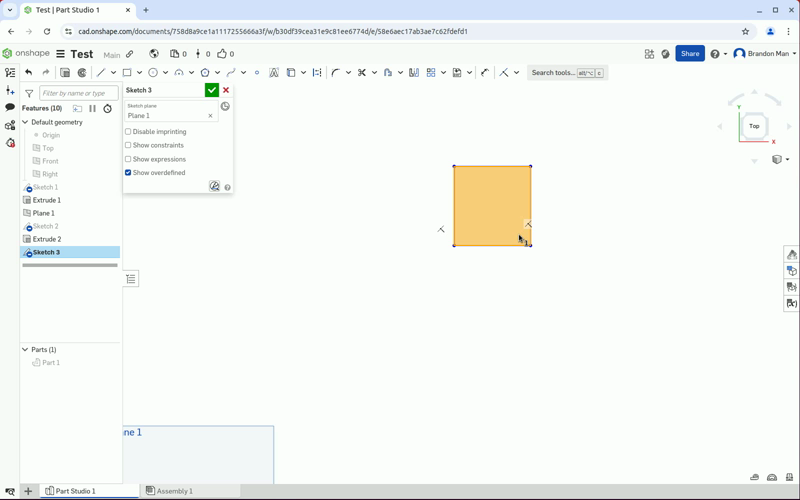
scroll(-6)
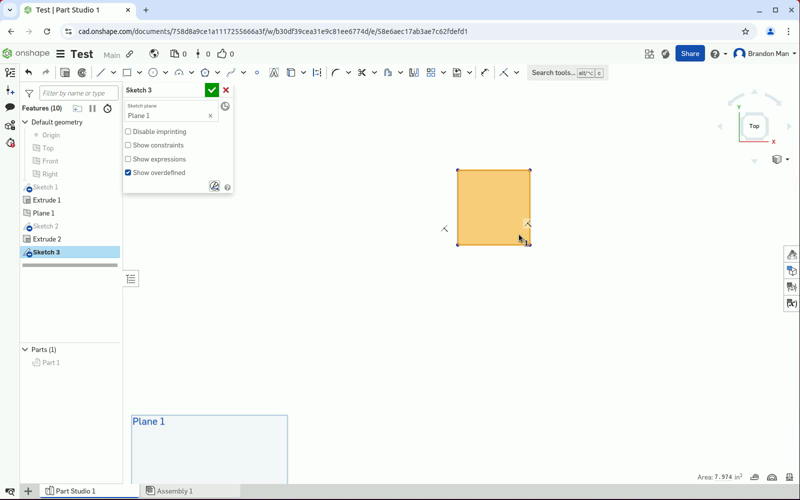
scroll(-6)
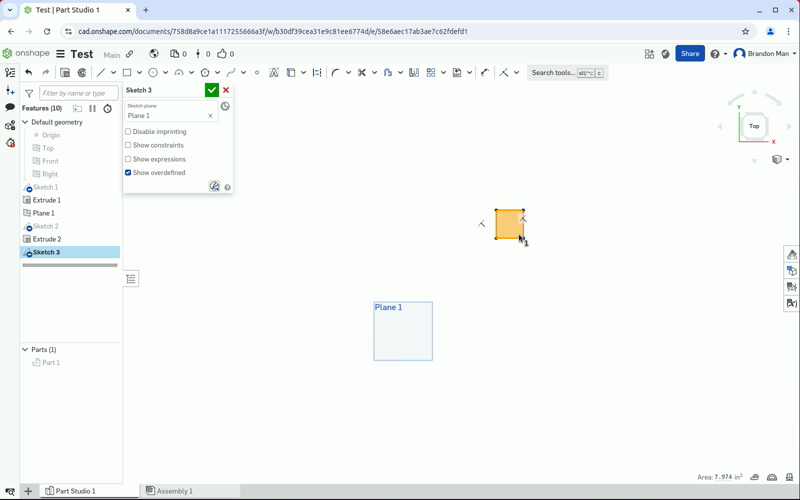
scroll(-6)
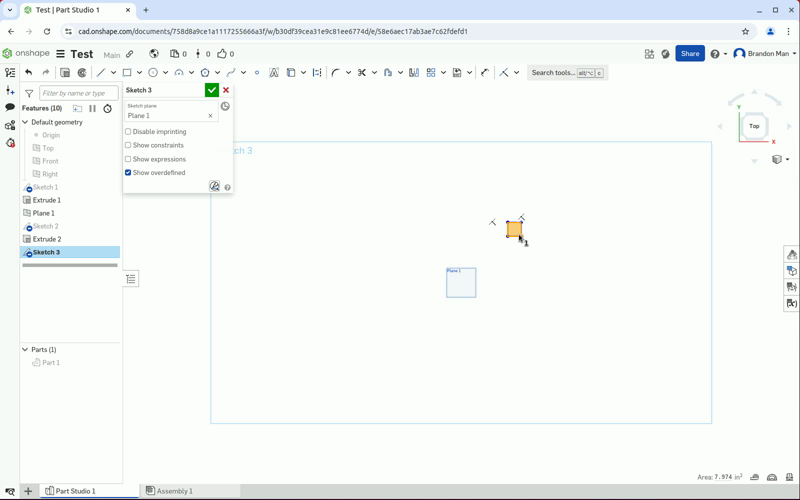
mouse_move(73, 352)
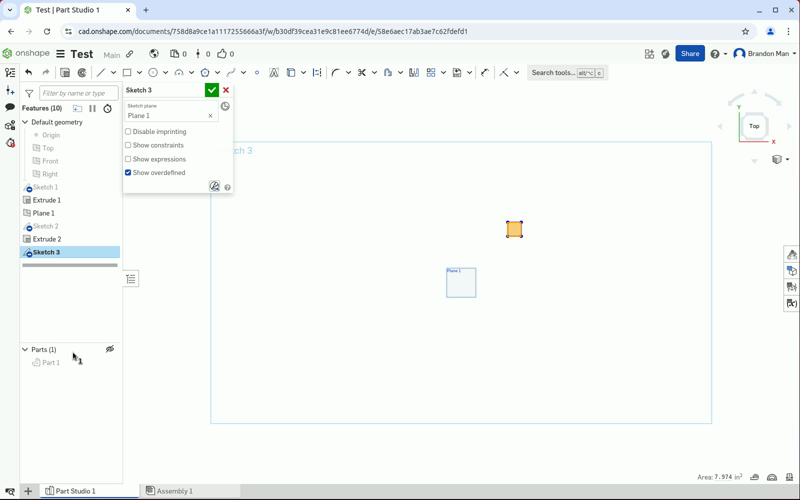
key(shift+y)
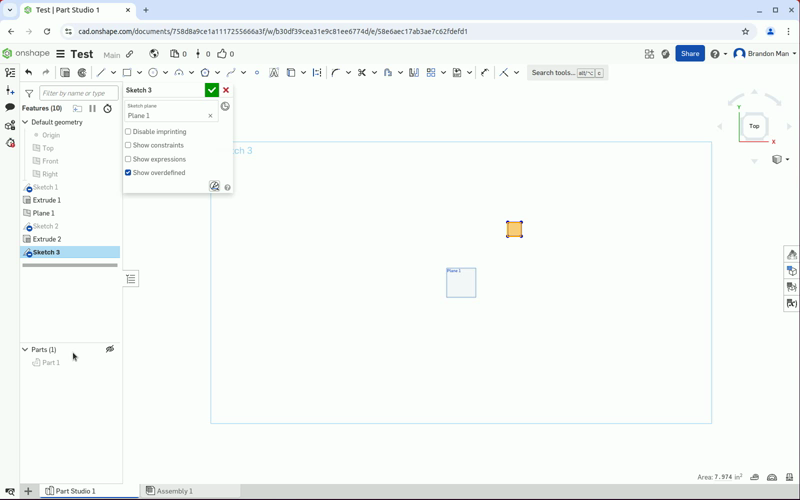
key(shift+e)
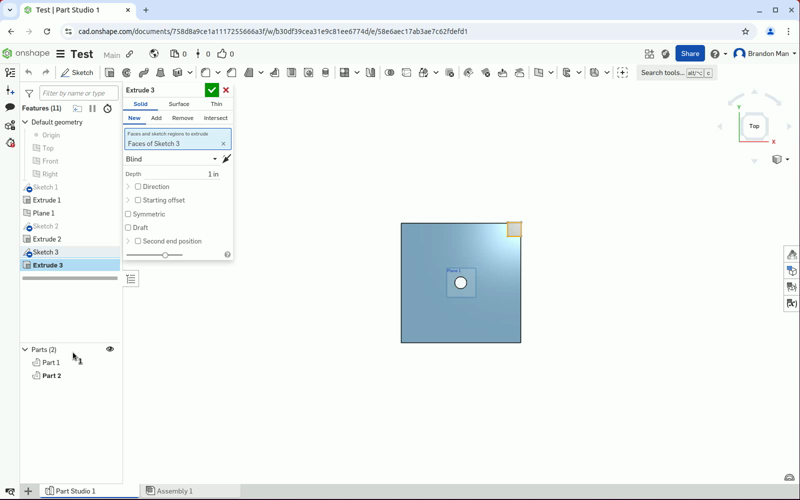
mouse_move(143, 106)
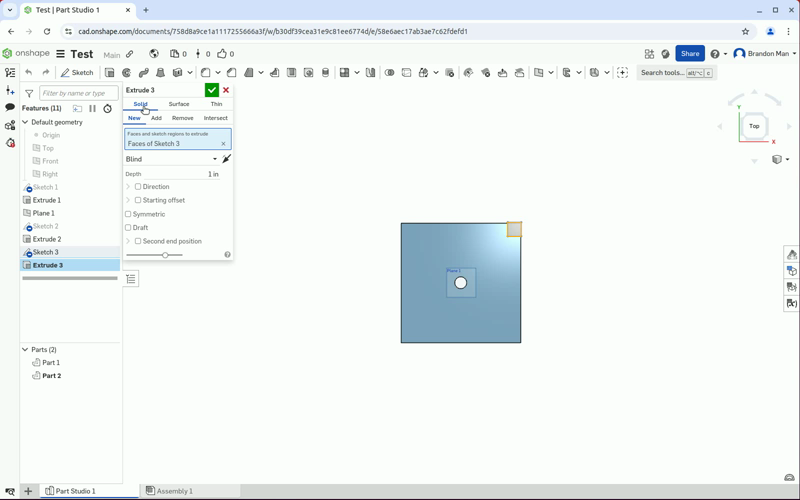
click(143, 106)
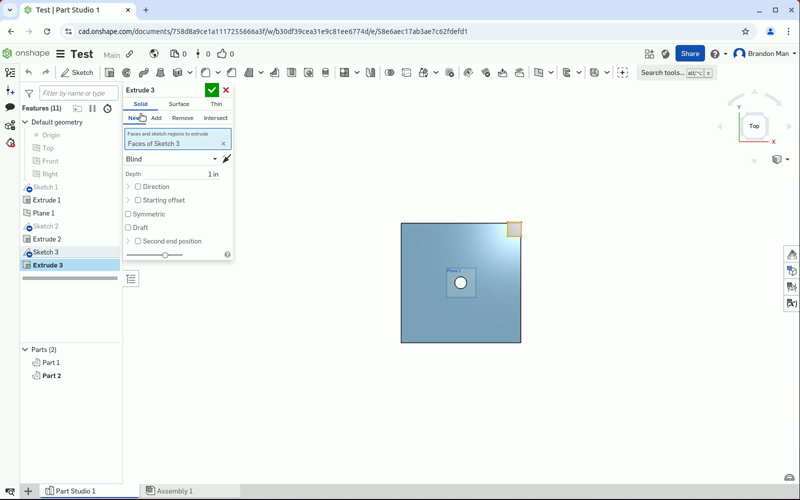
mouse_move(137, 120)
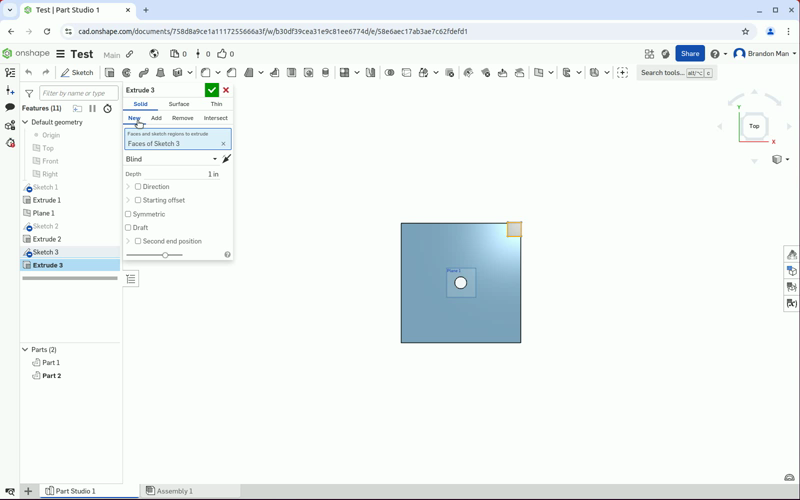
click(137, 120)
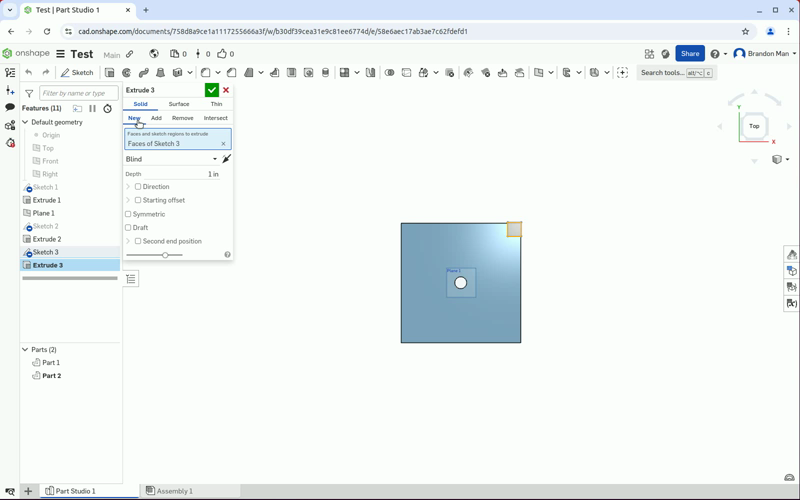
key(tab, 4)
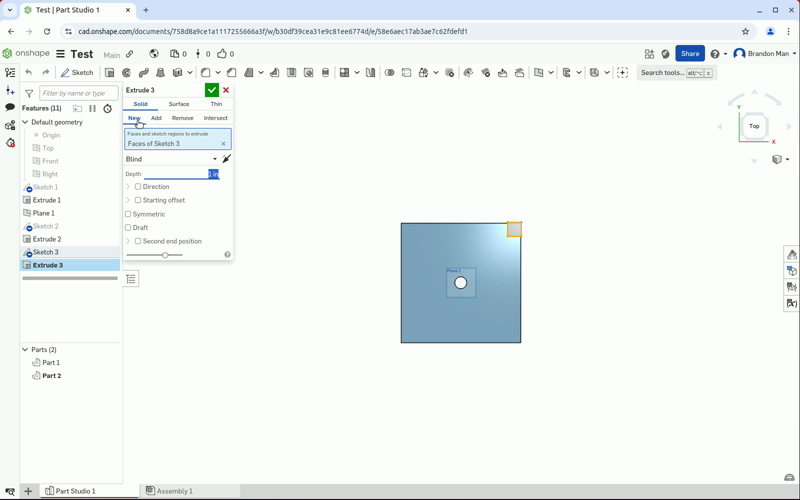
text(21.664)
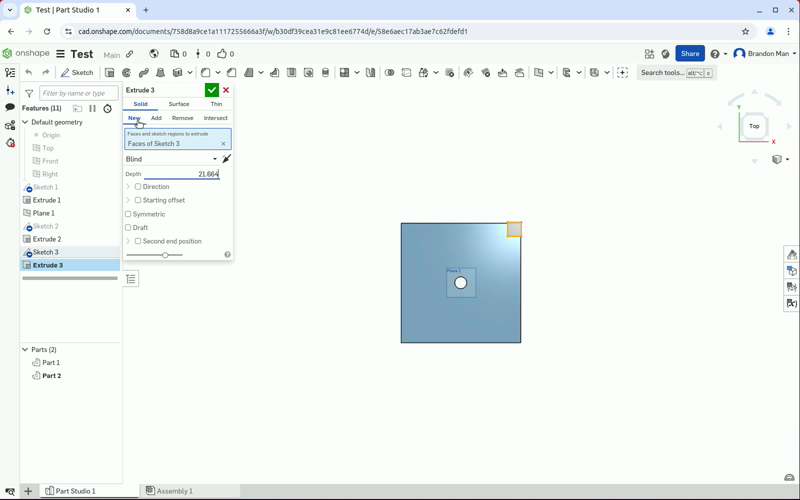
key(enter)
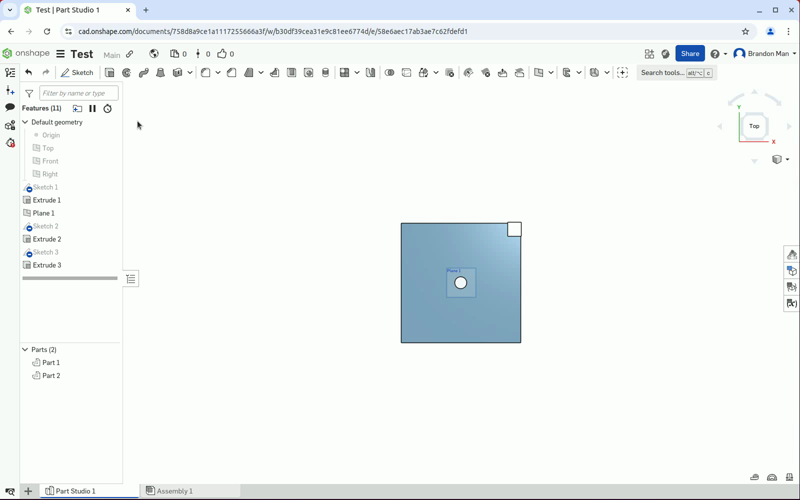
key(shift+h)
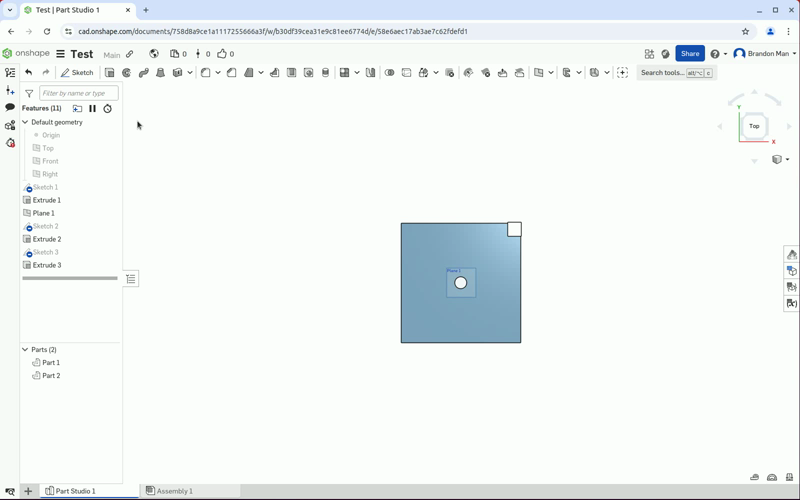
key(shift+h)
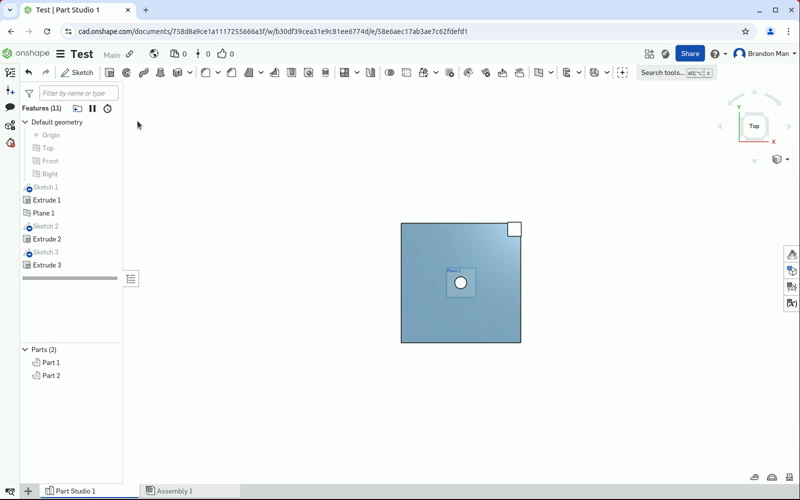
mouse_move(73, 189)
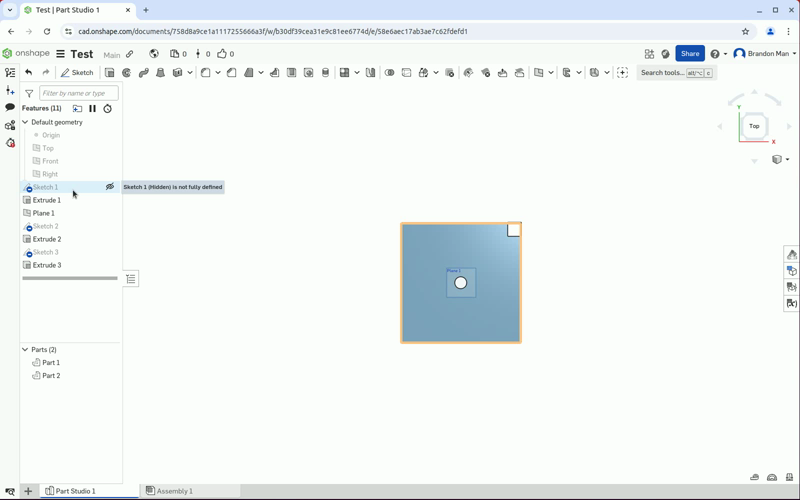
click(73, 189)
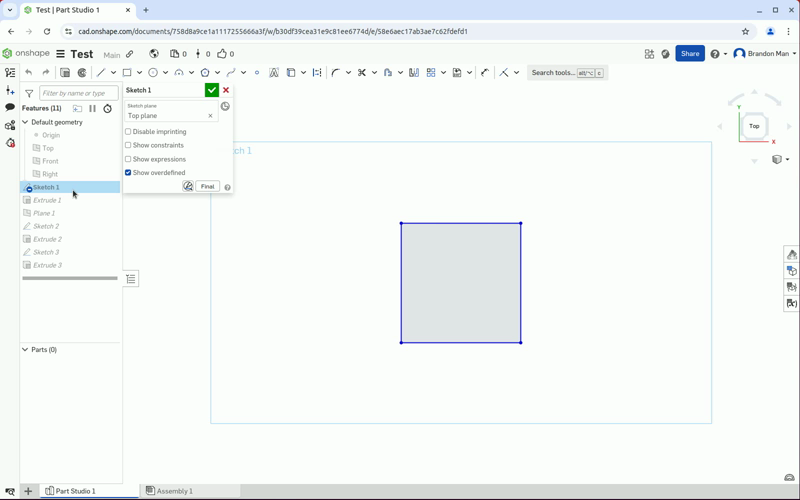
mouse_move(229, 92)
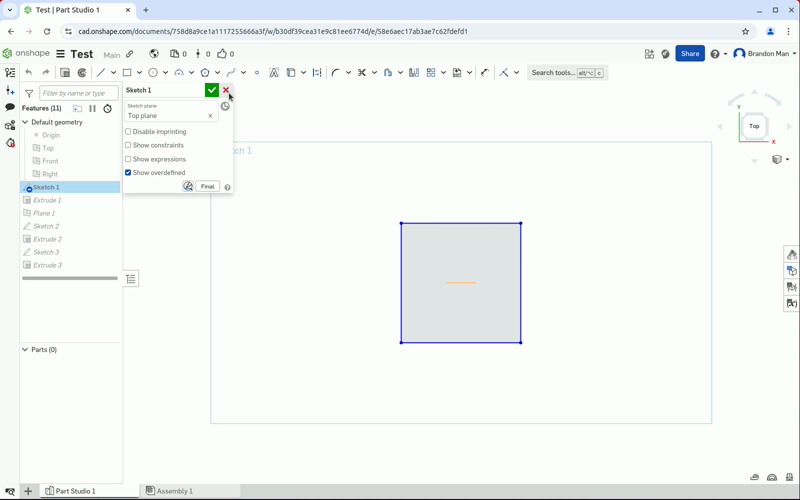
click(229, 92)
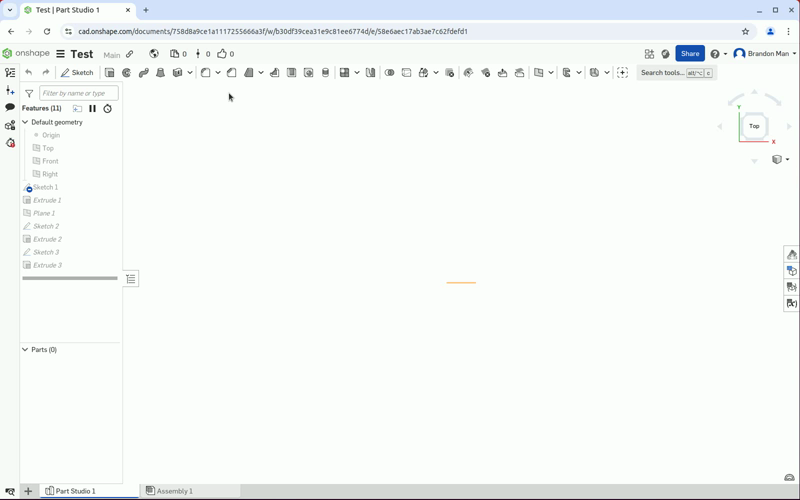
key(shift+s)
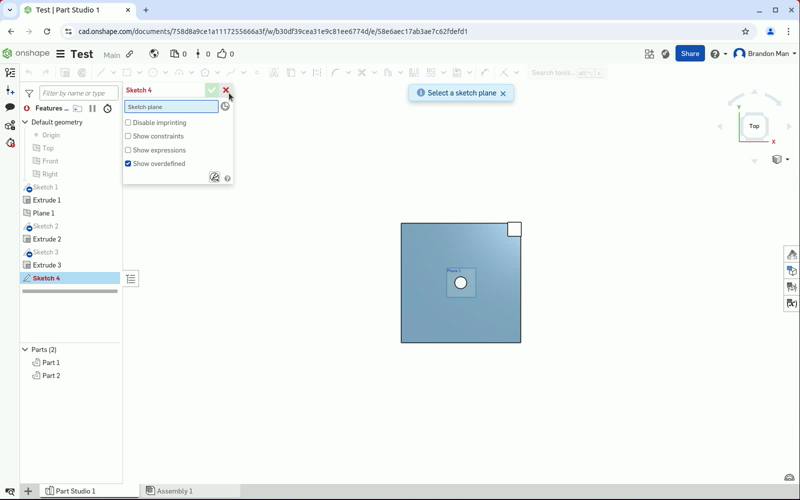
mouse_move(73, 215)
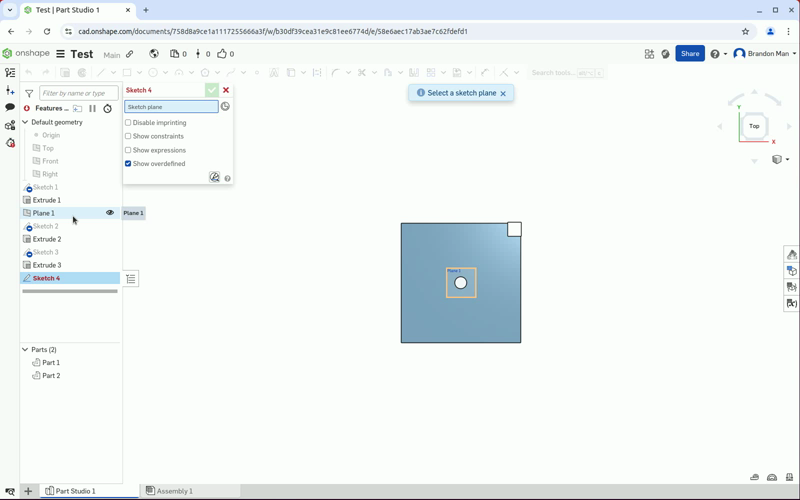
click(73, 215)
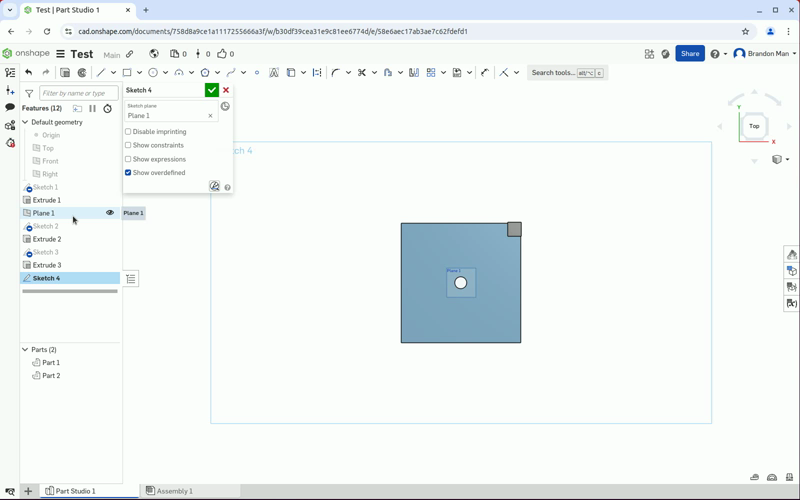
mouse_move(73, 352)
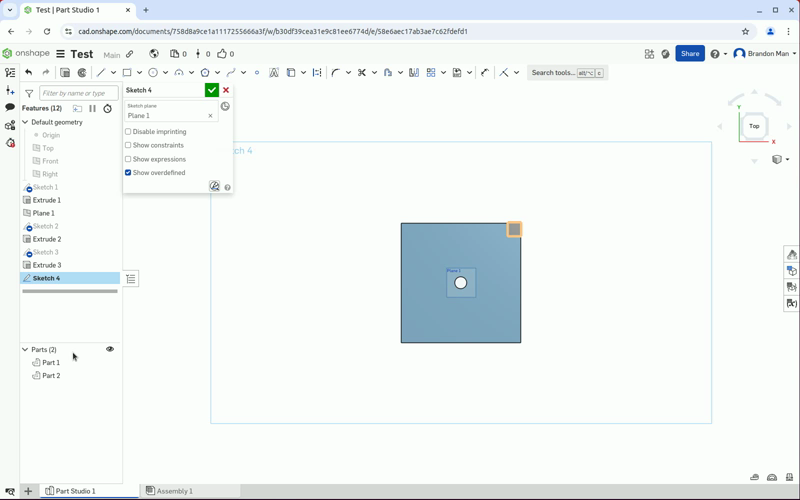
key(y)
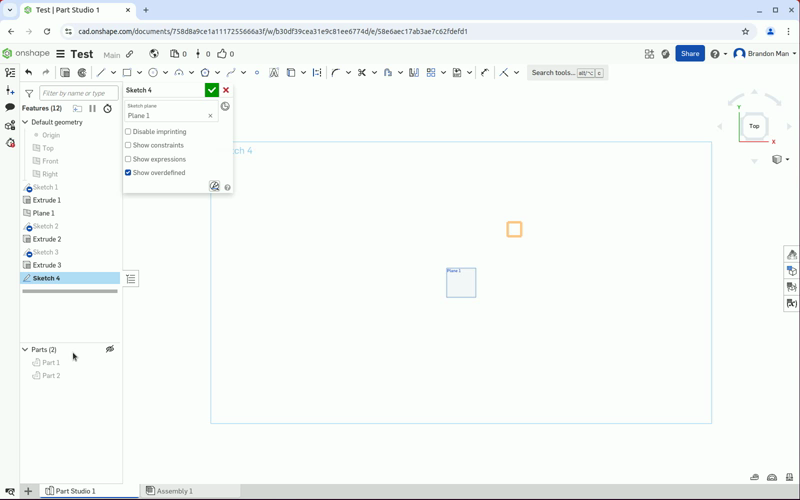
key(l)
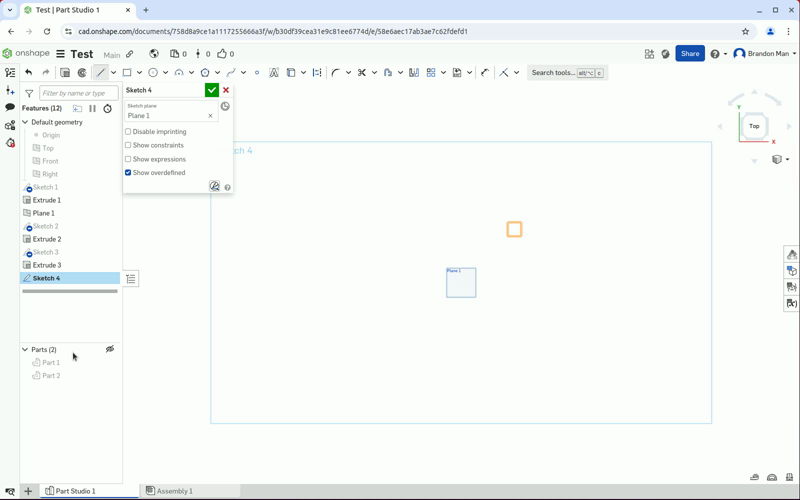
key_down(shift)
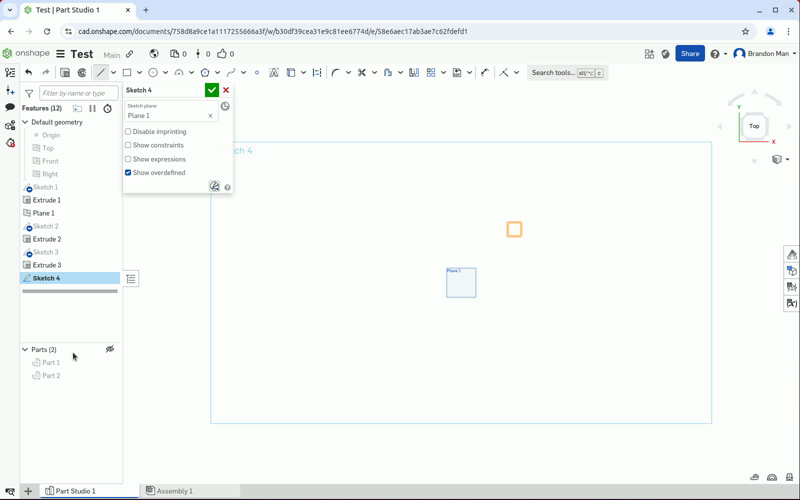
mouse_move(401, 236)
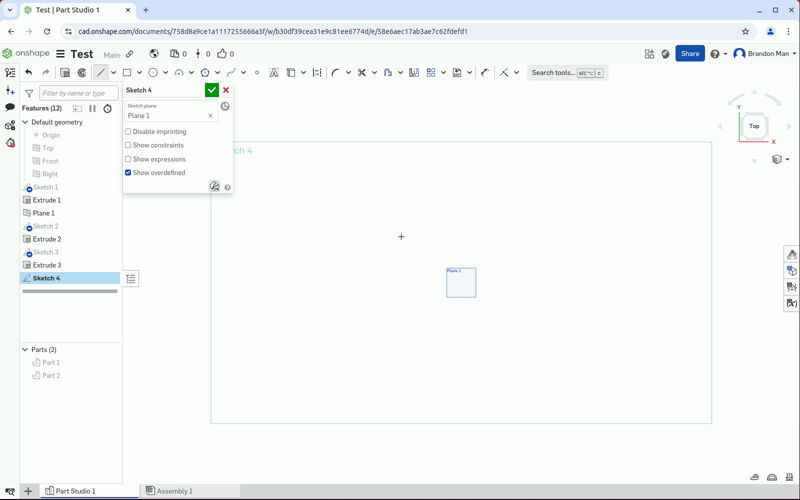
click(401, 236)
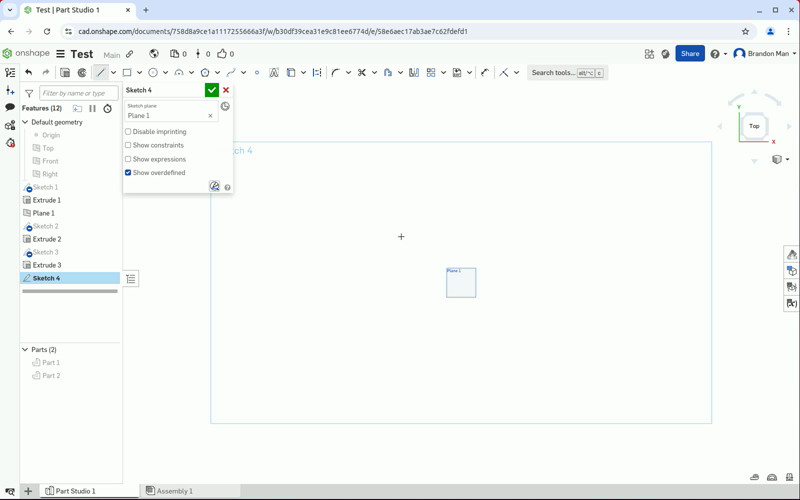
key_up(shift)
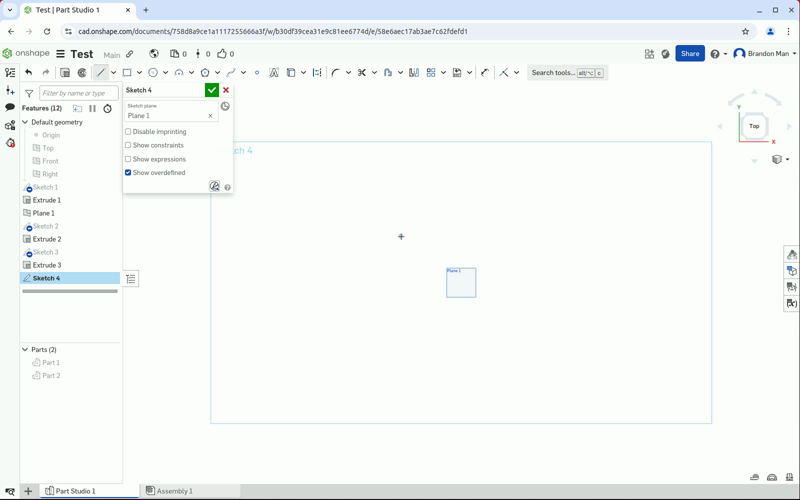
key_down(shift)
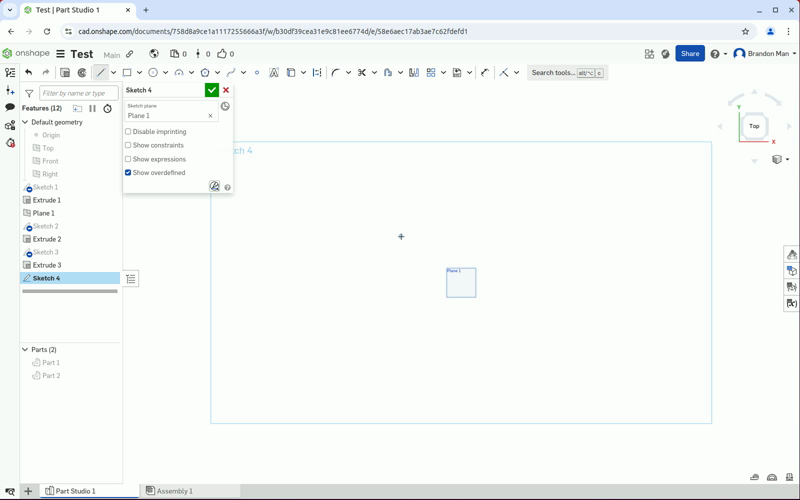
mouse_move(431, 236)
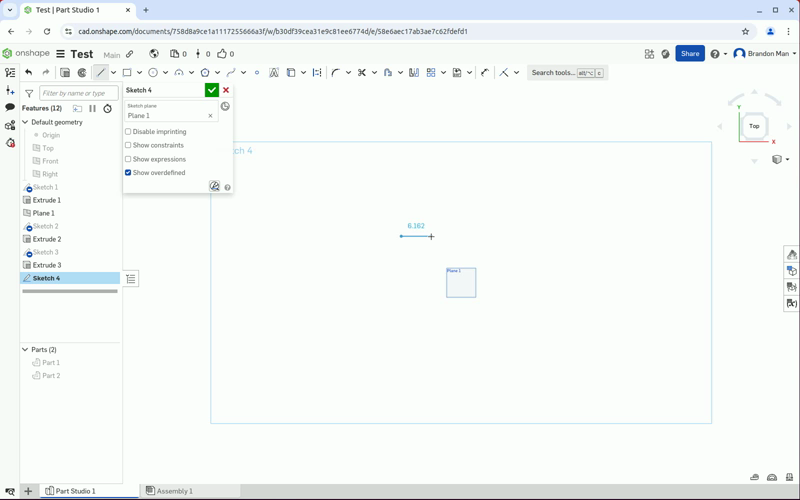
mouse_move(414, 236)
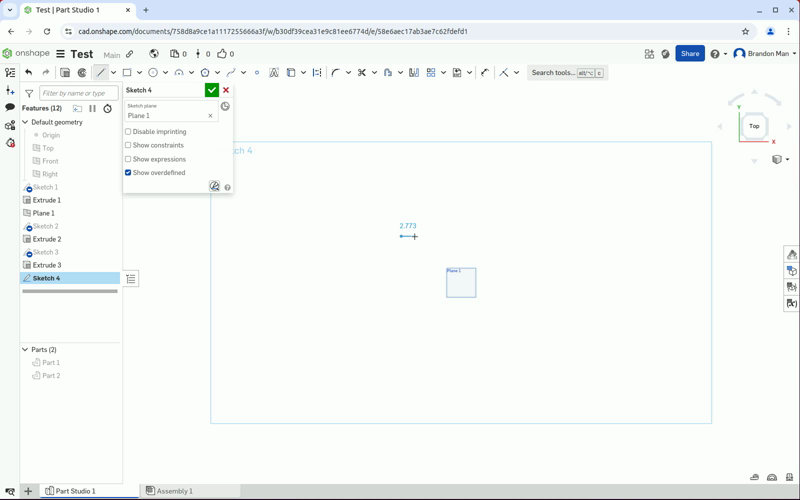
click(414, 236)
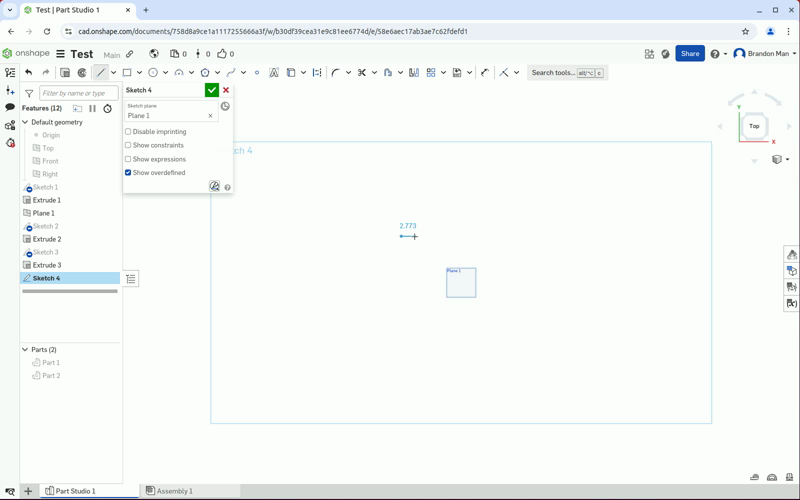
key_up(shift)
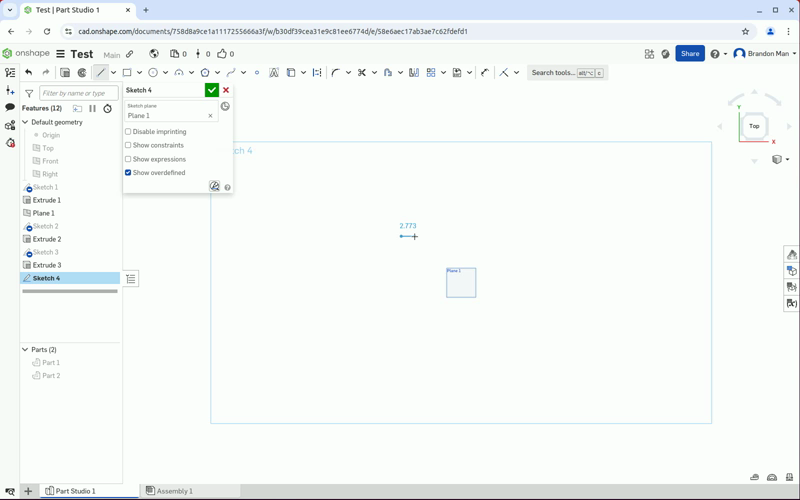
key_down(shift)
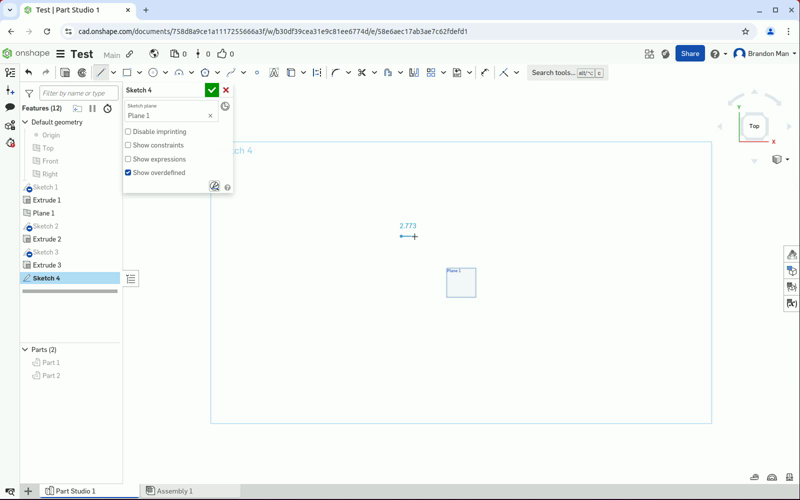
mouse_move(444, 236)
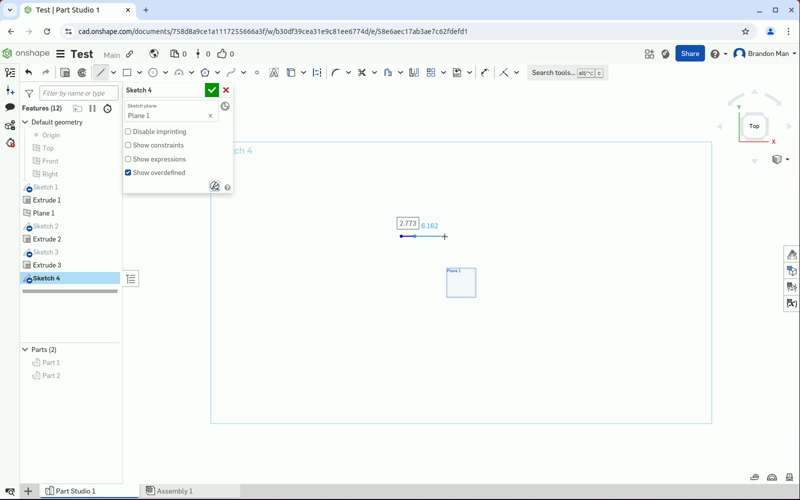
mouse_move(414, 222)
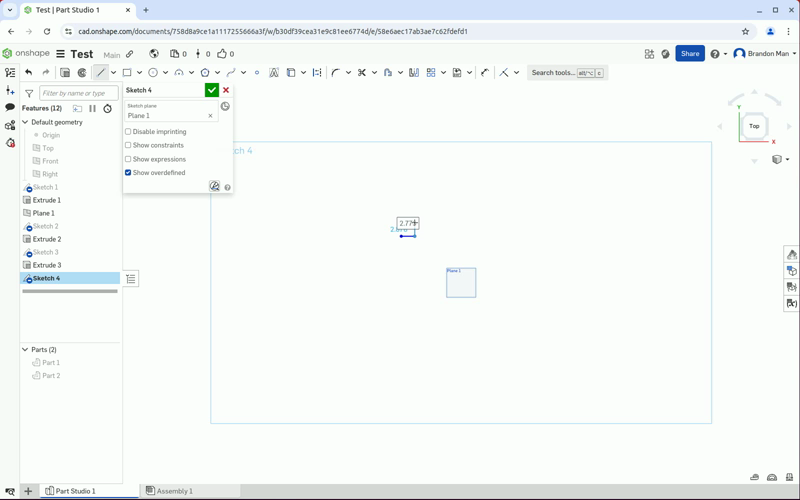
click(414, 222)
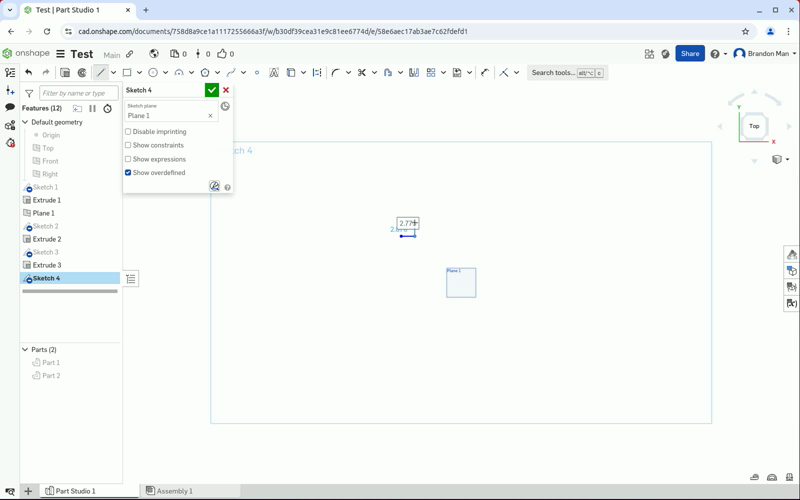
key_up(shift)
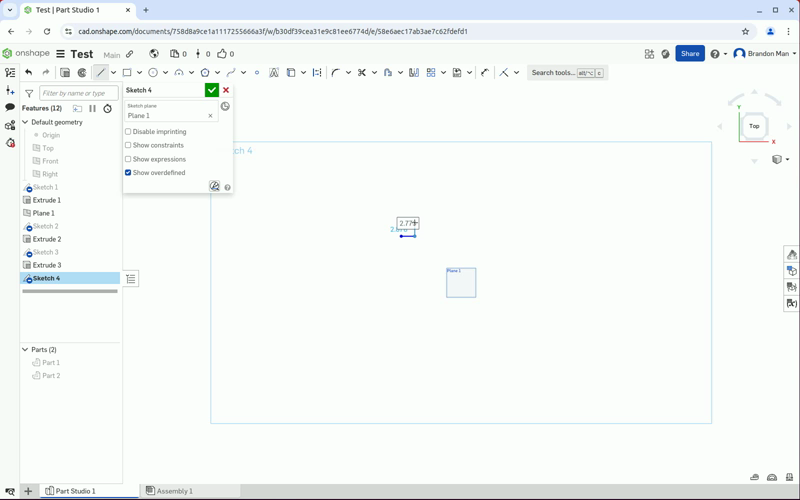
key_down(shift)
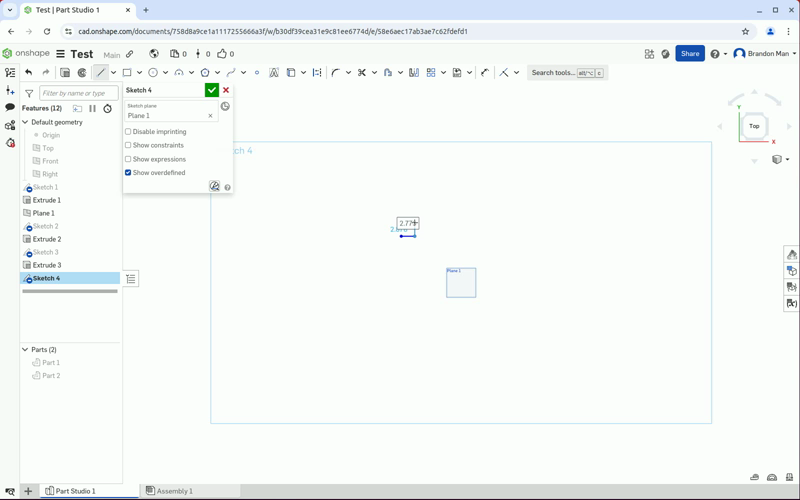
mouse_move(444, 222)
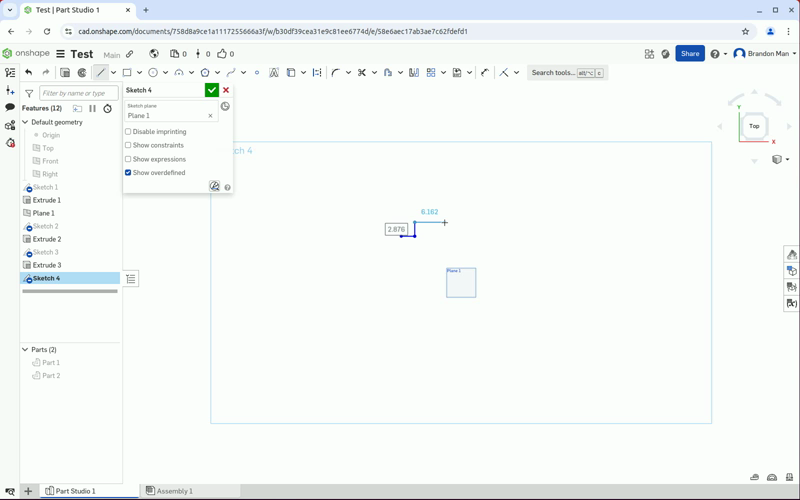
mouse_move(401, 222)
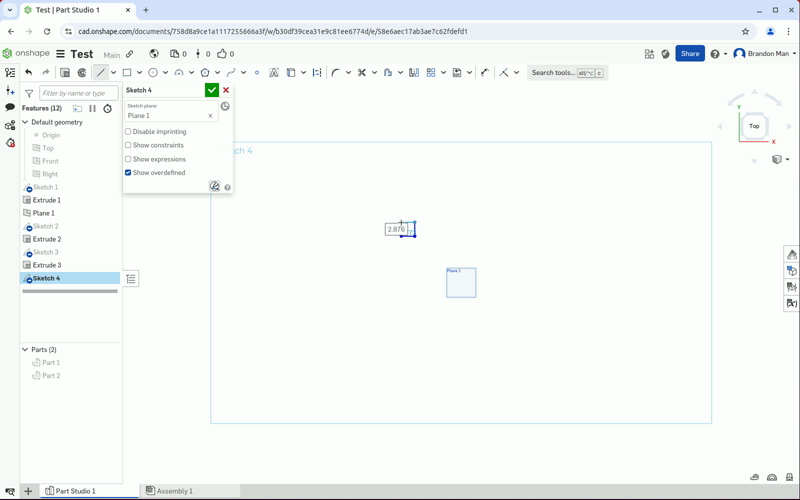
click(401, 222)
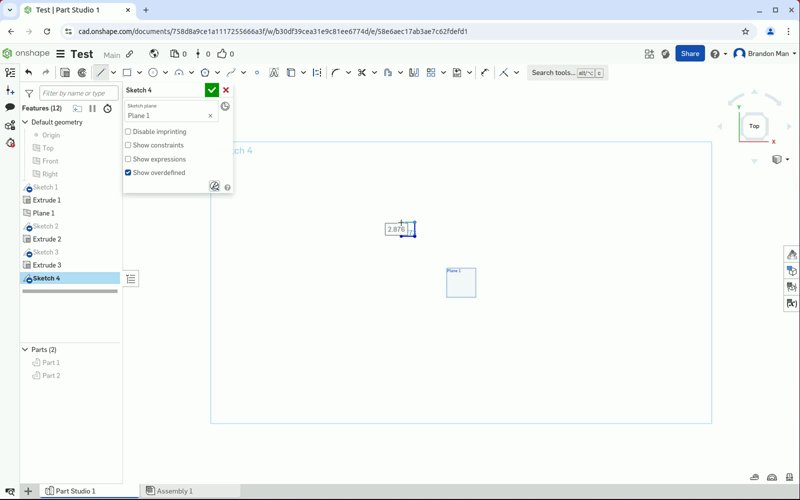
key_up(shift)
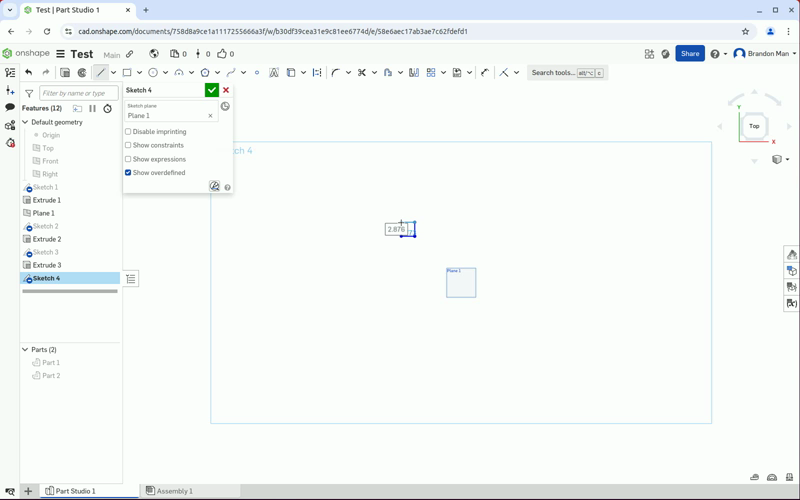
mouse_move(431, 222)
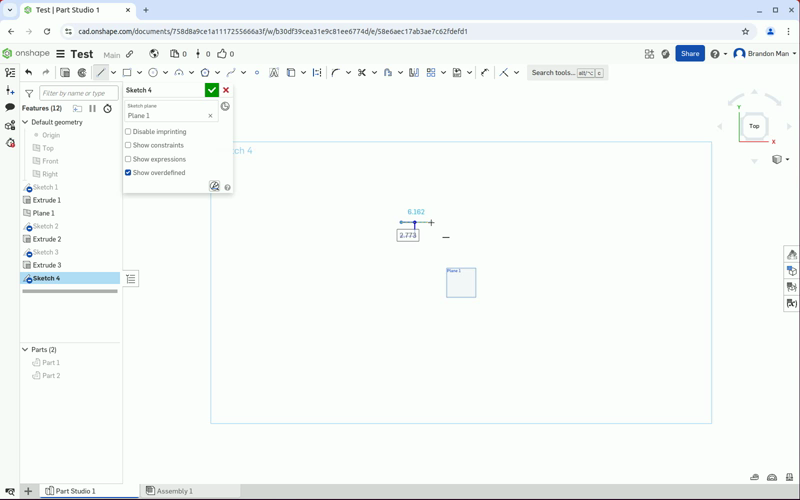
key_down(shift)
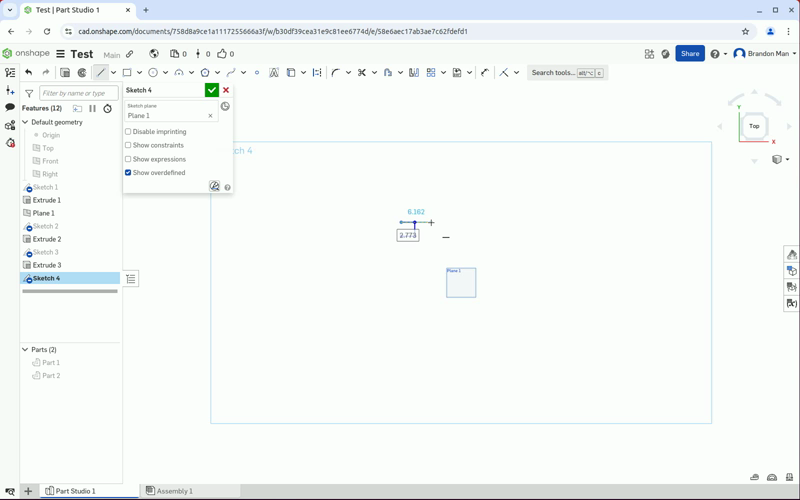
mouse_move(401, 236)
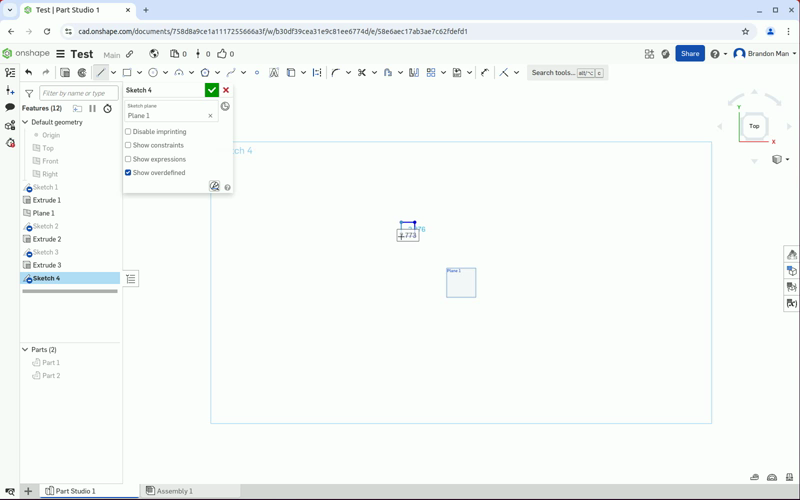
key_up(shift)
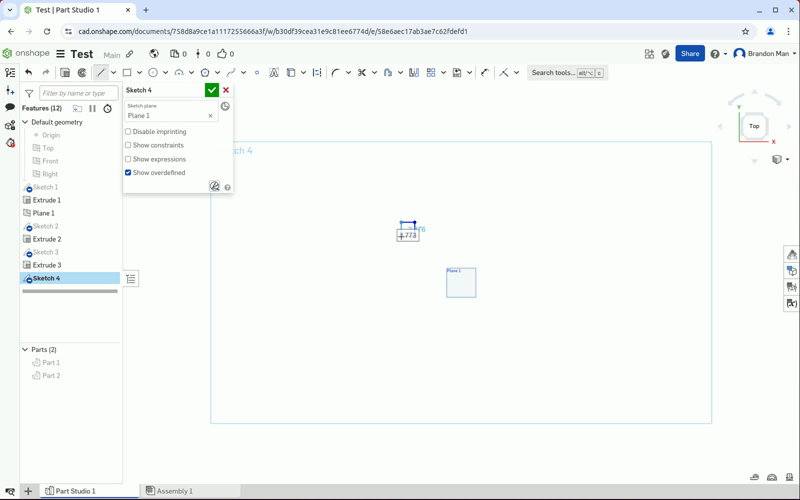
click(401, 236)
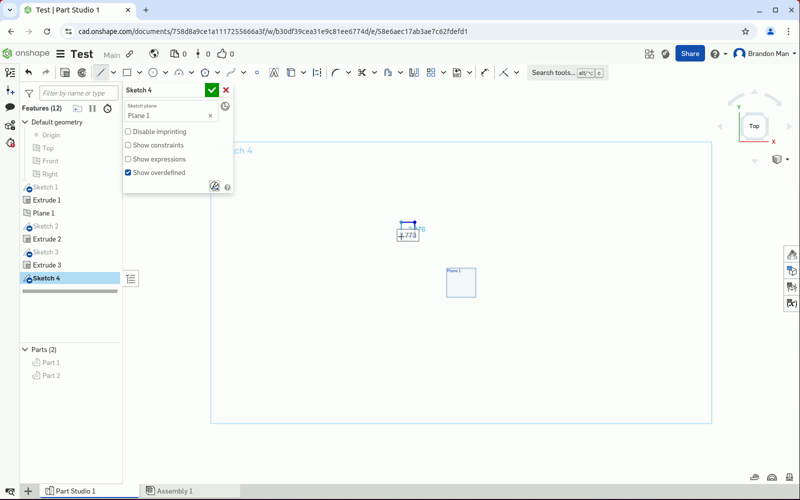
key(esc)
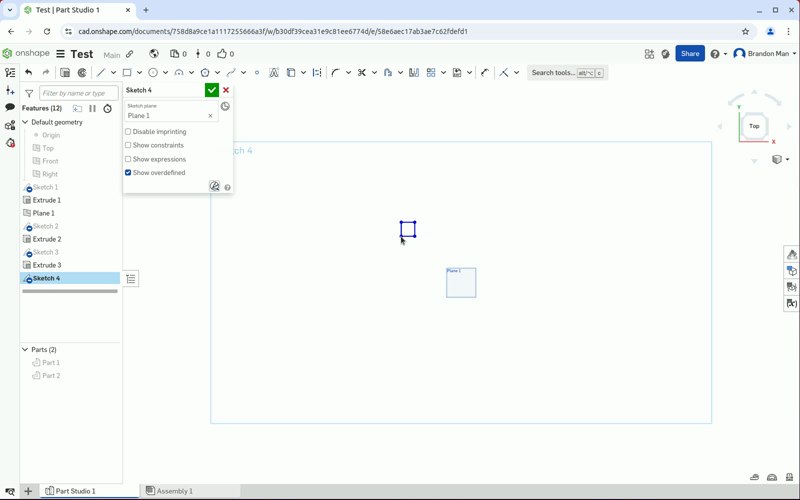
mouse_move(409, 233)
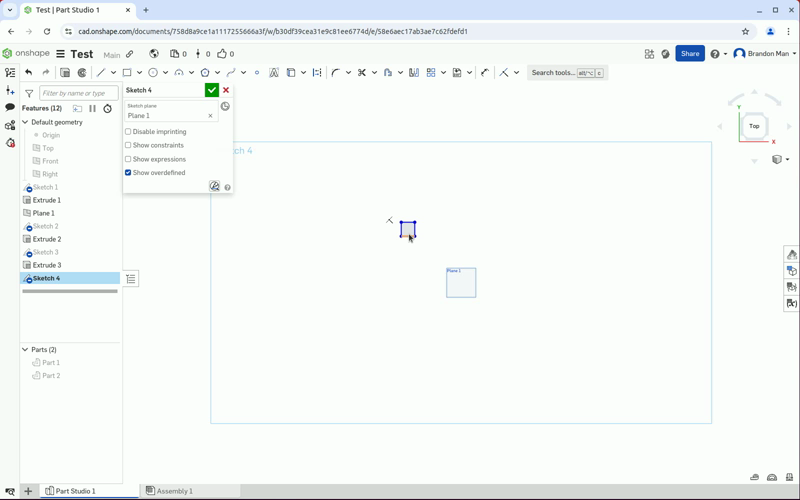
scroll(6)
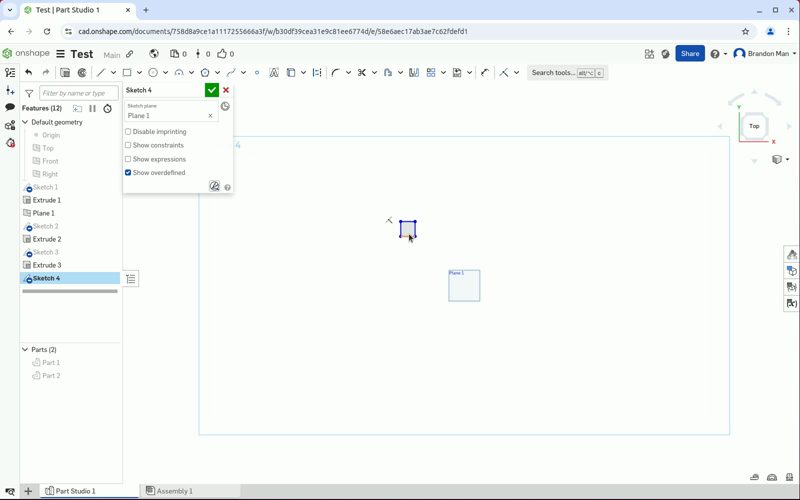
scroll(6)
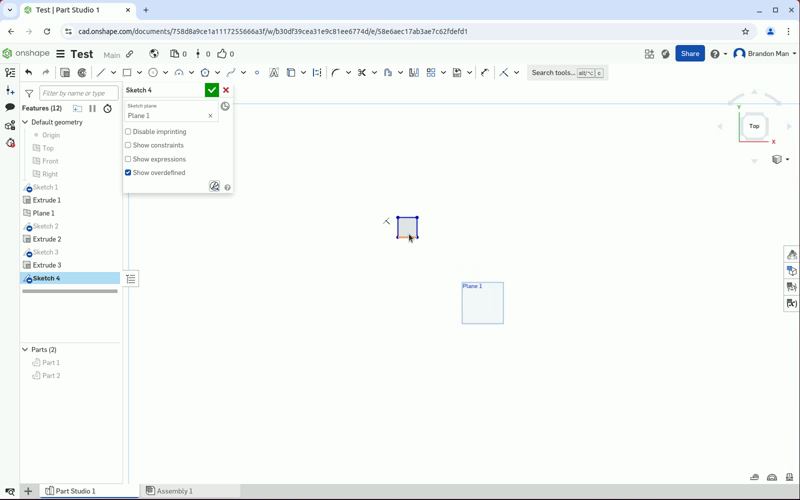
scroll(6)
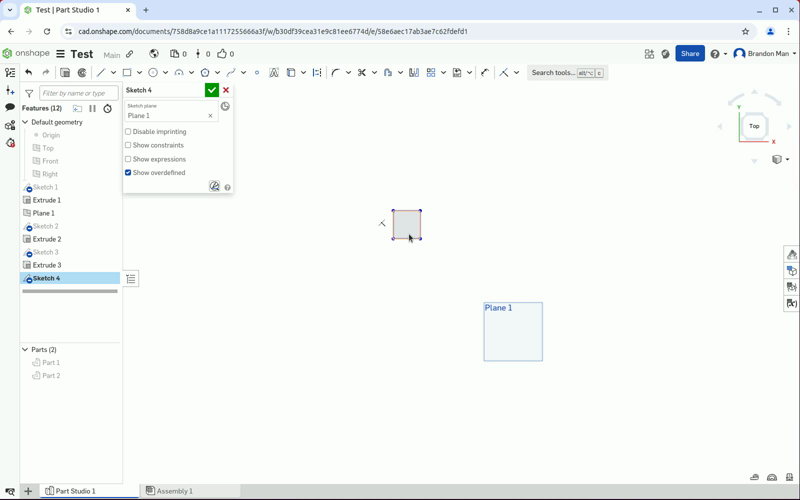
scroll(6)
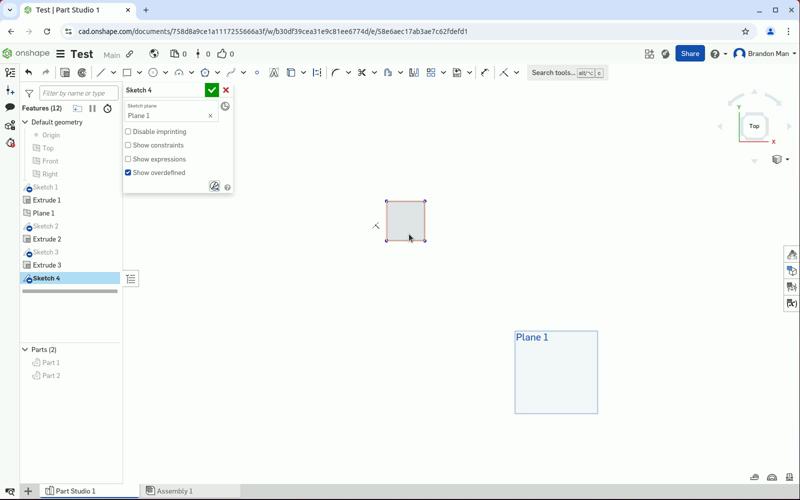
scroll(6)
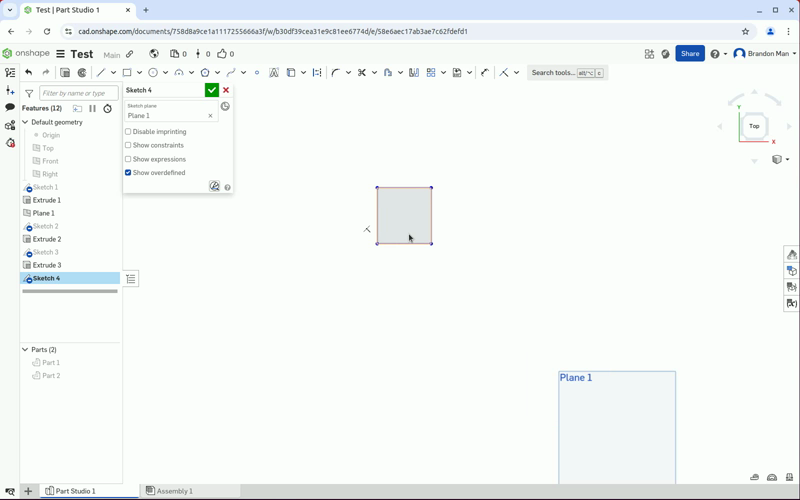
scroll(6)
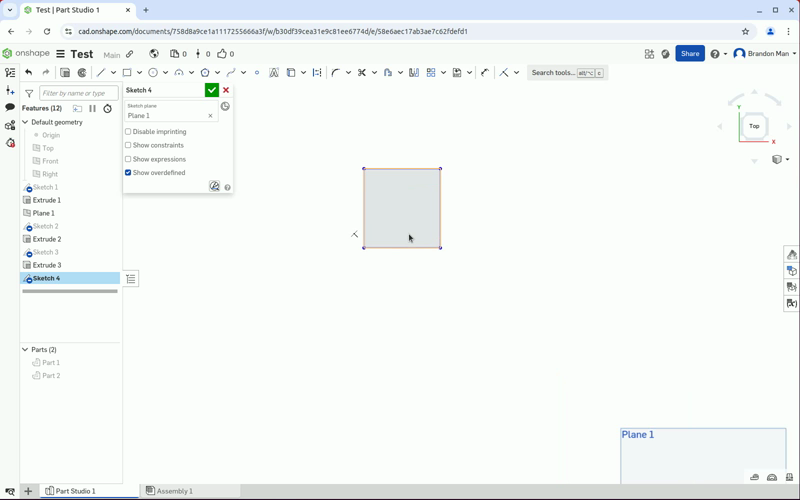
scroll(6)
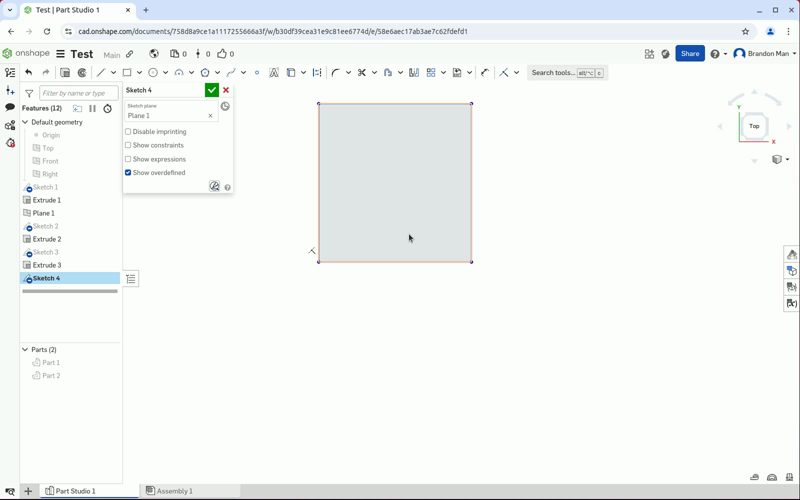
click(409, 233)
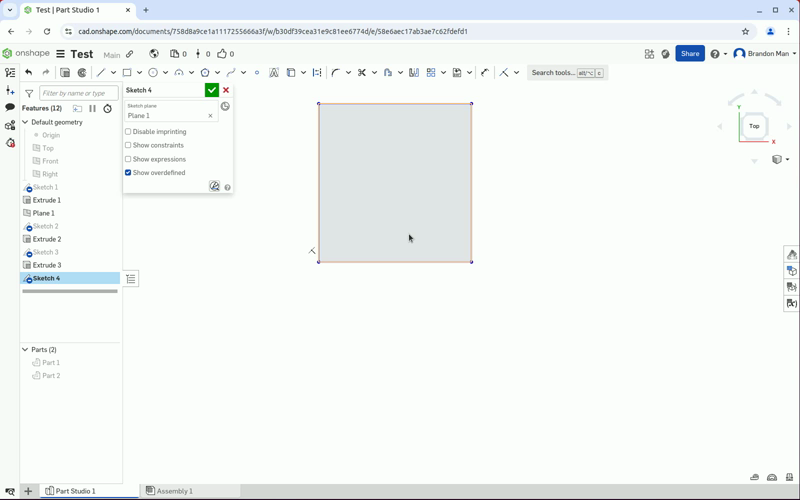
scroll(-6)
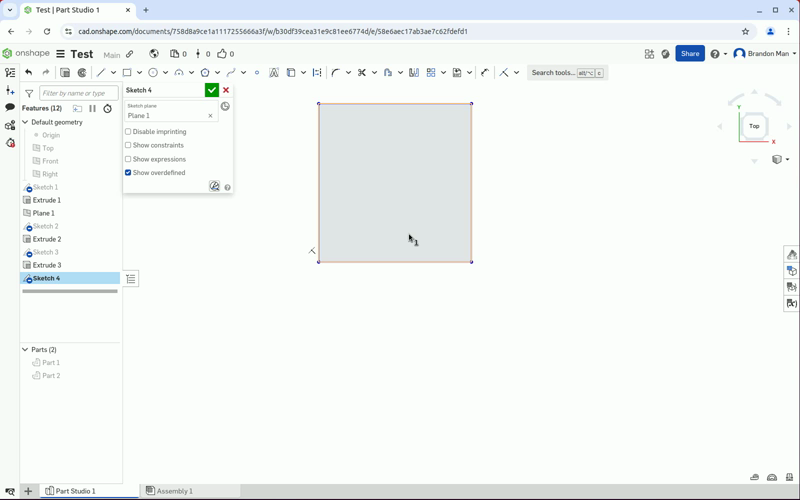
scroll(-6)
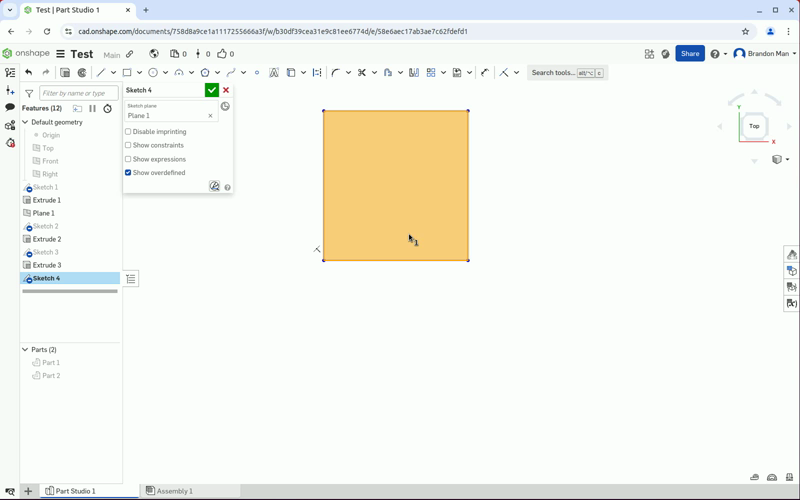
scroll(-6)
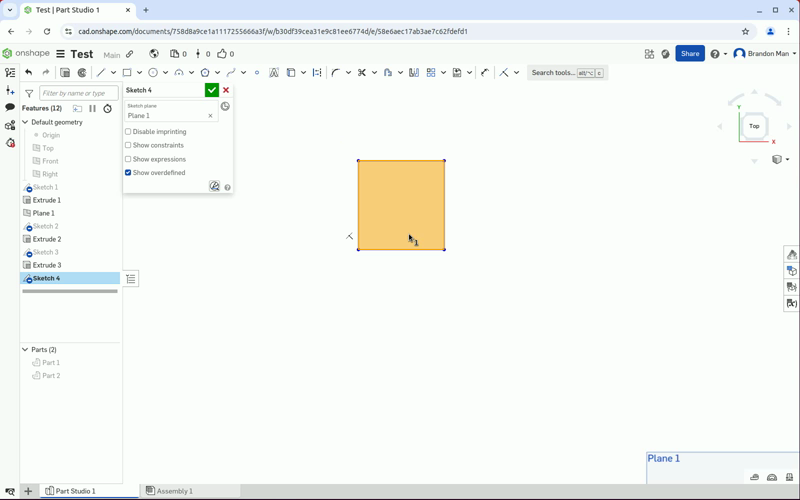
scroll(-6)
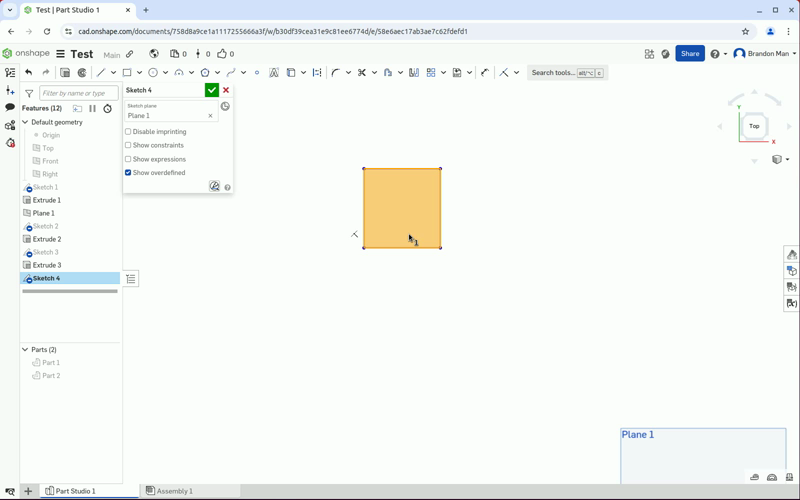
scroll(-6)
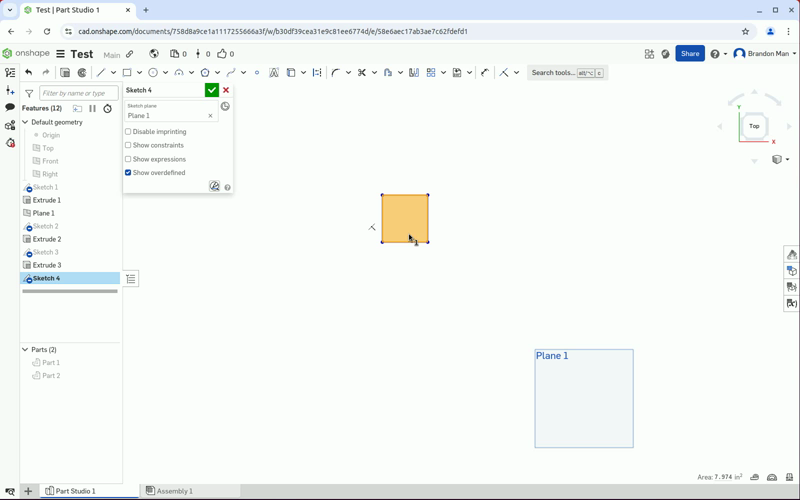
scroll(-6)
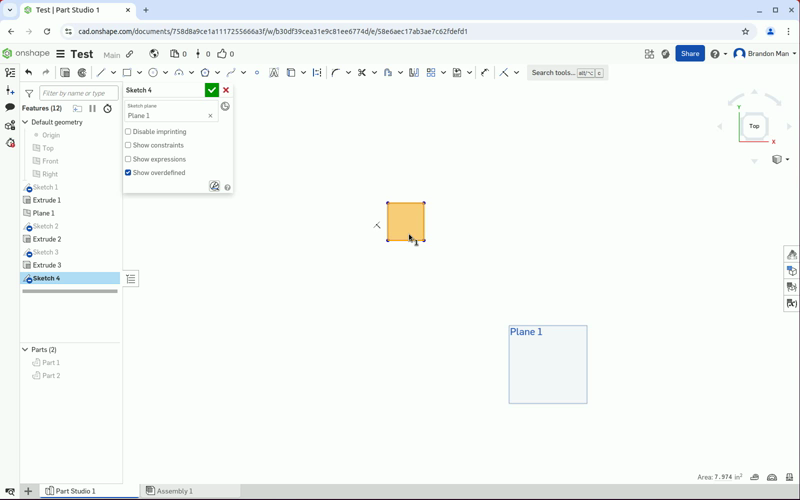
scroll(-6)
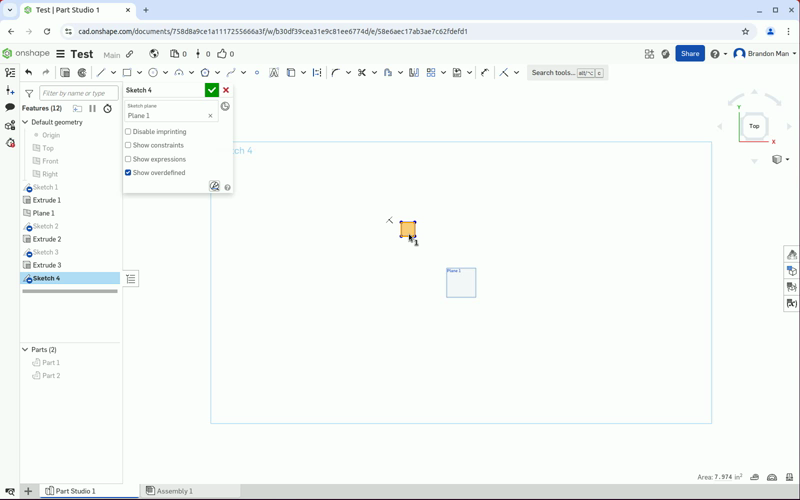
mouse_move(73, 352)
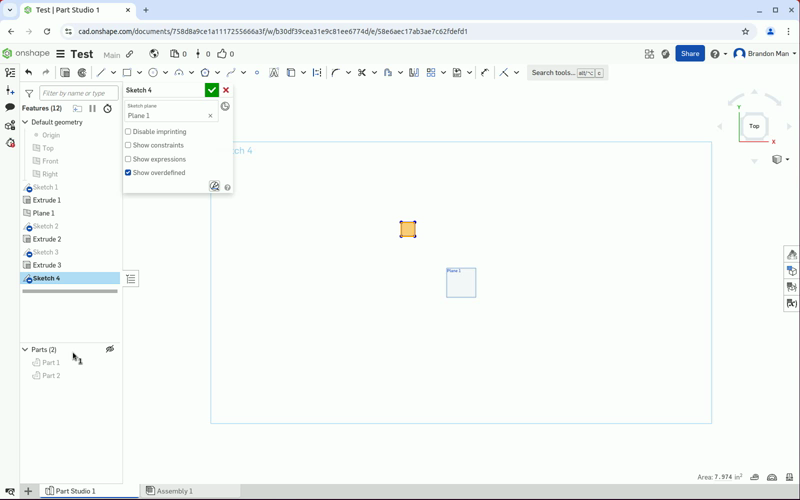
key(shift+y)
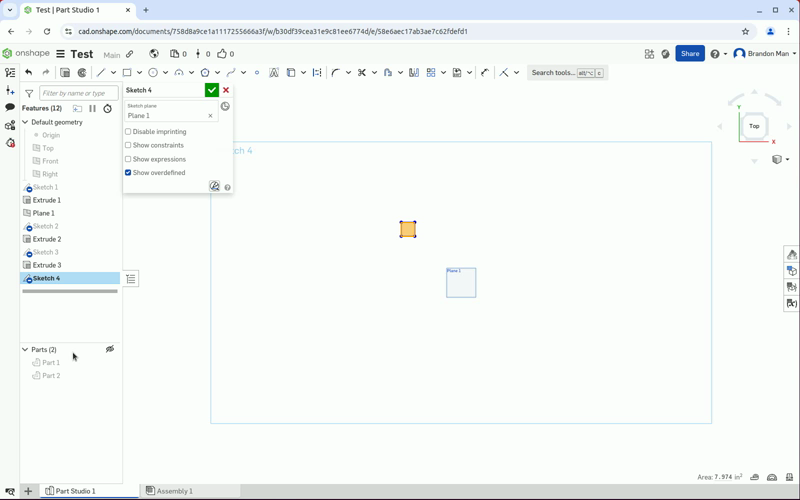
key(shift+e)
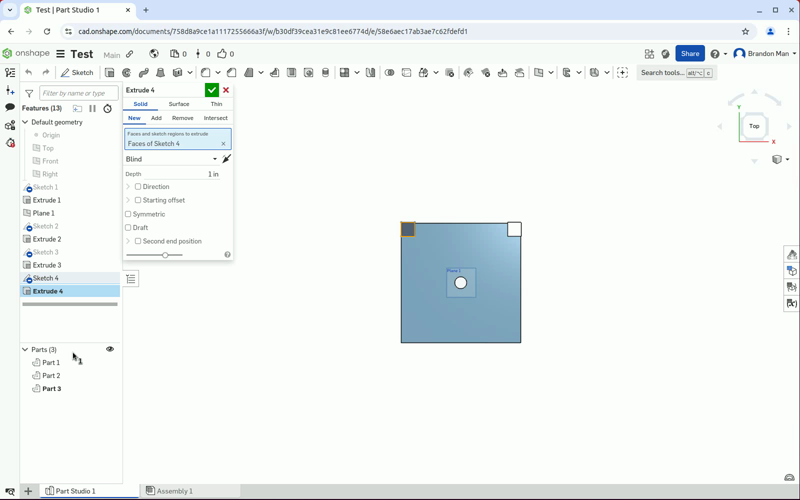
mouse_move(143, 106)
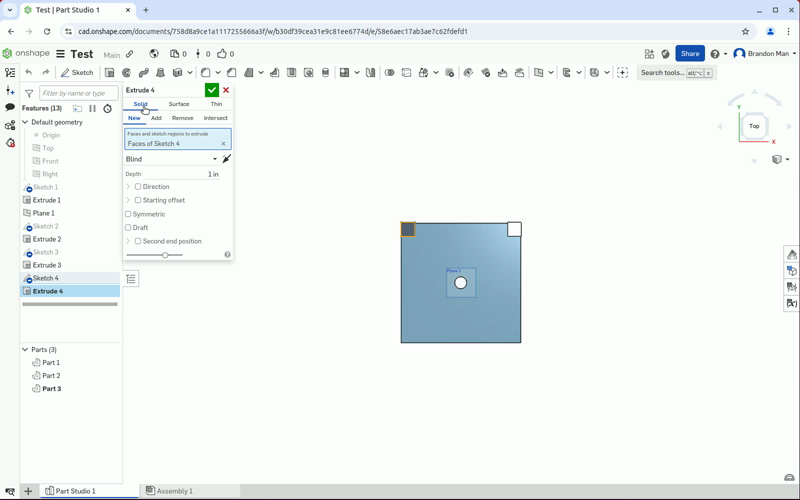
click(143, 106)
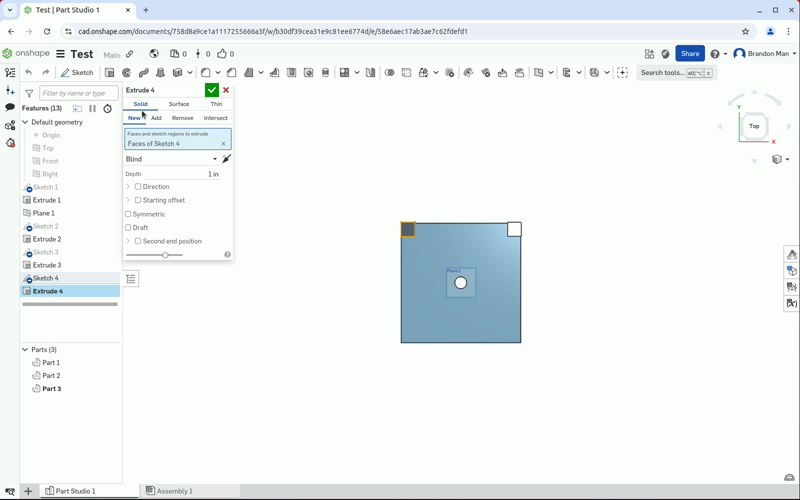
mouse_move(137, 120)
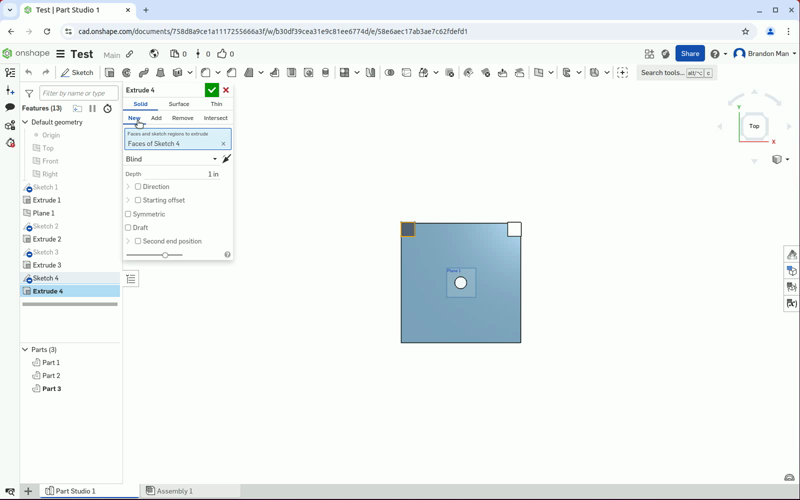
click(137, 120)
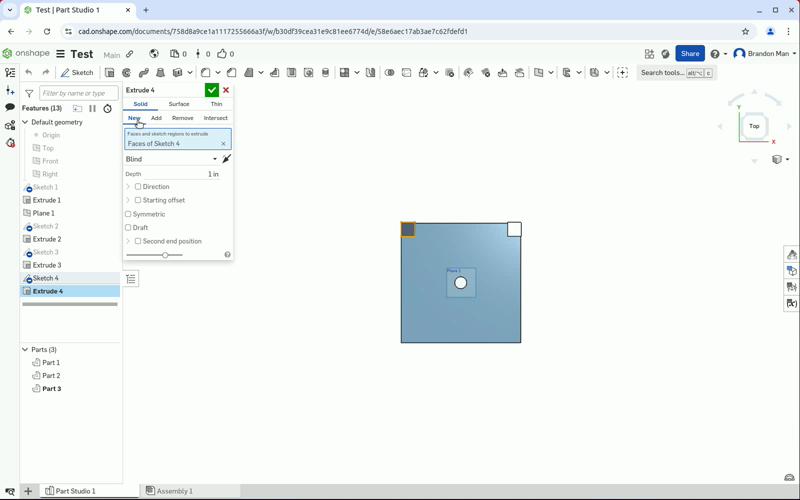
key(tab, 4)
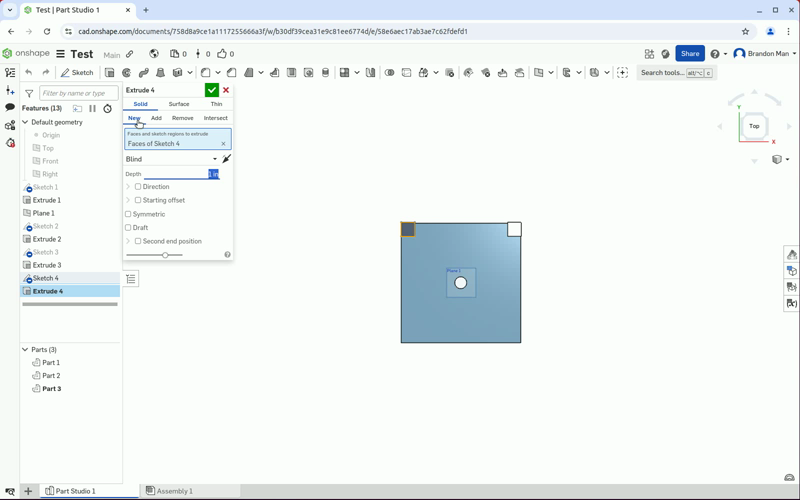
text(21.664)
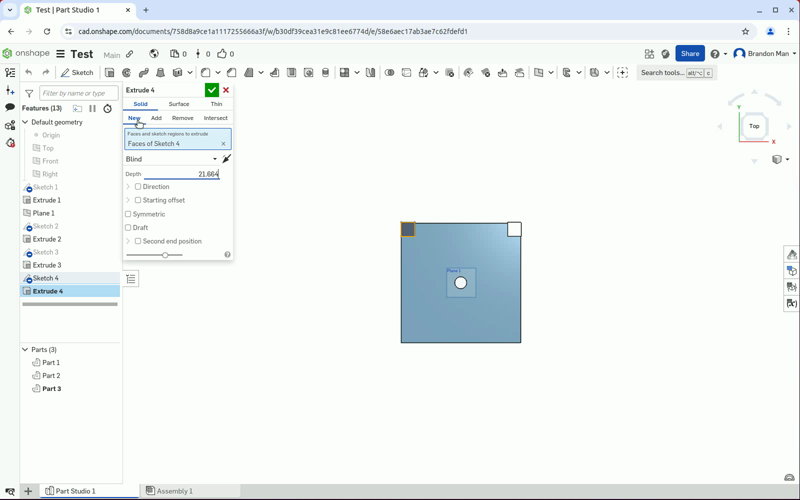
key(enter)
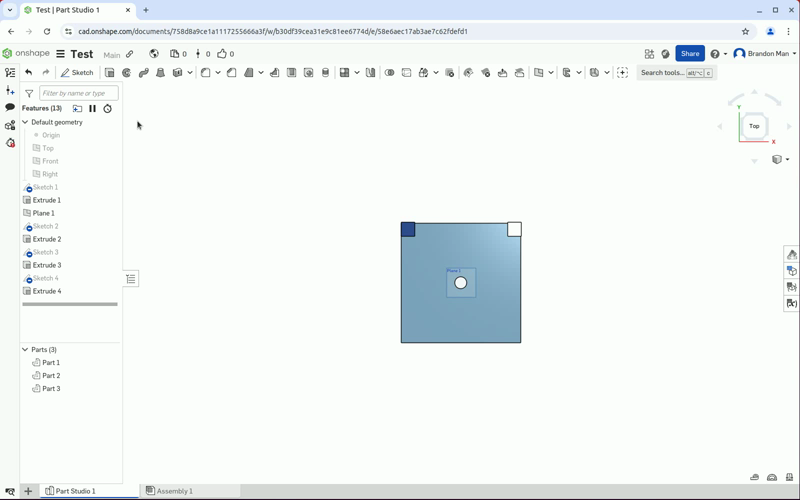
key(shift+h)
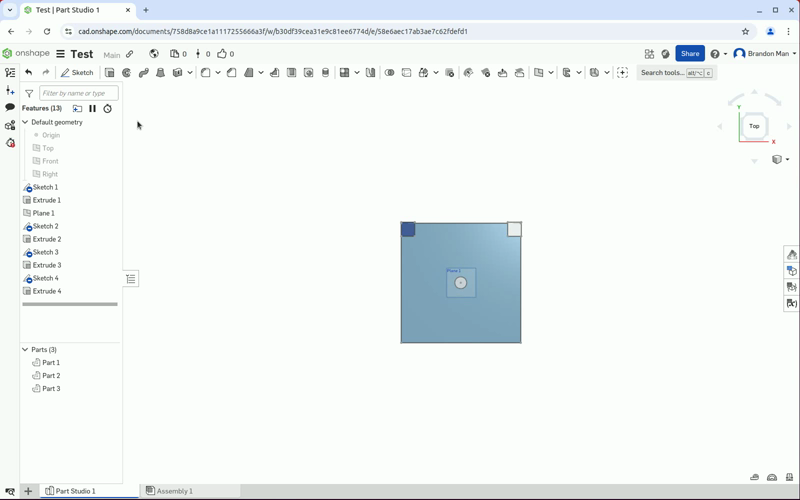
key(shift+h)
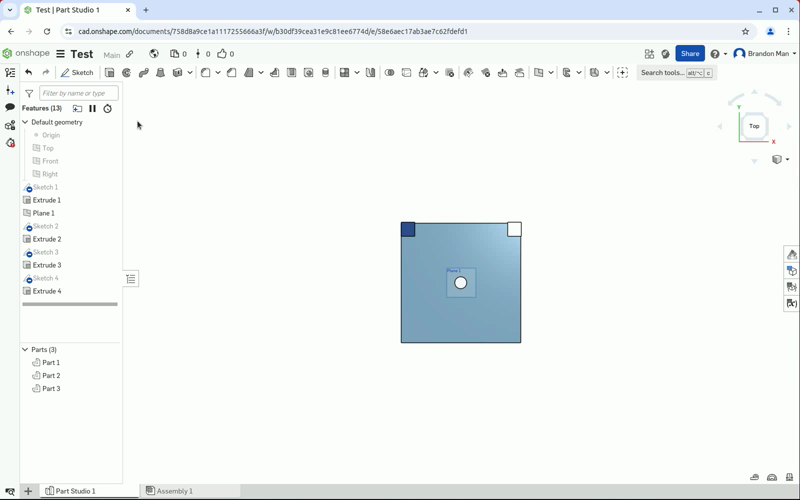
mouse_move(73, 189)
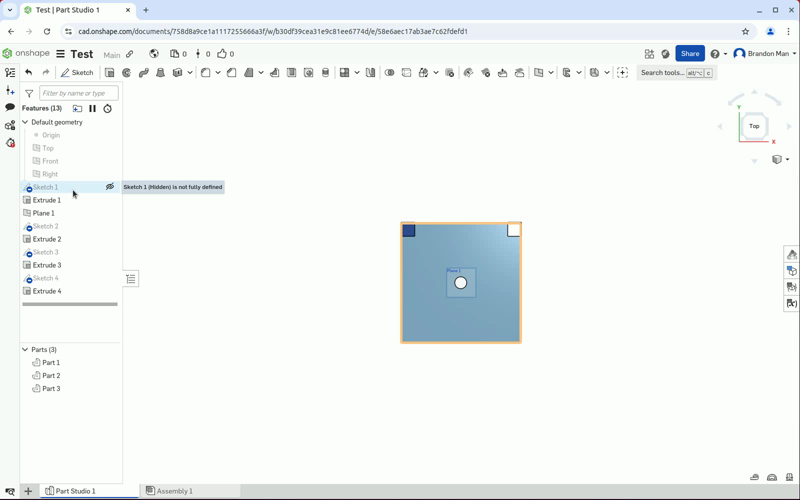
click(73, 189)
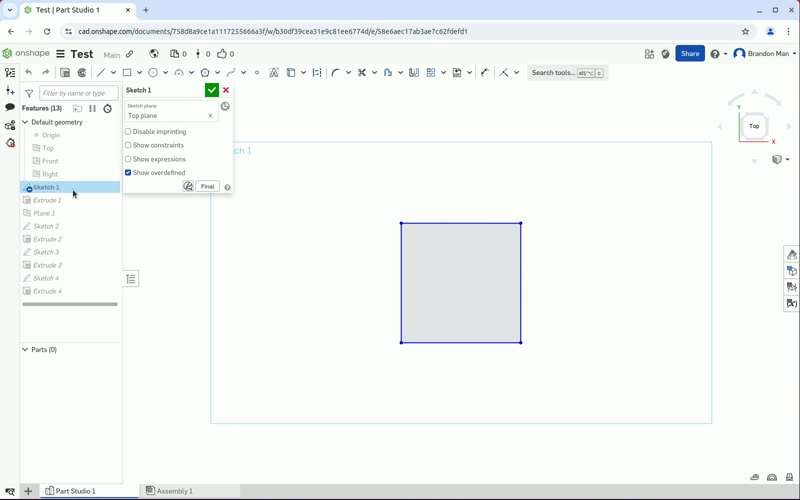
mouse_move(229, 92)
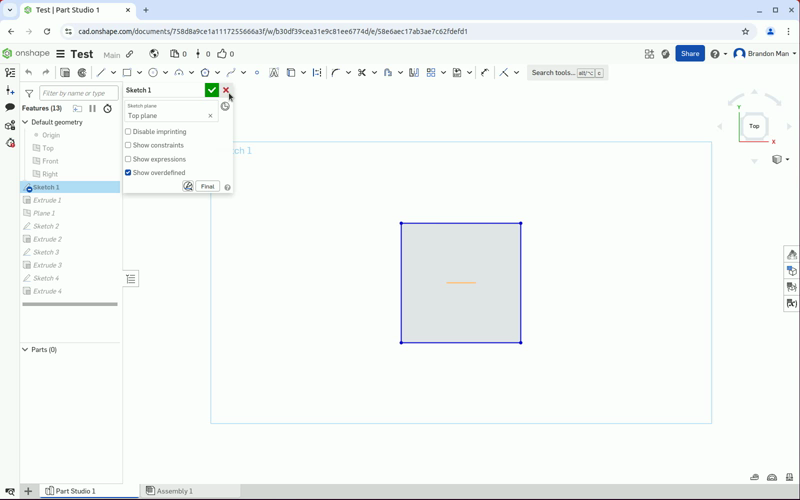
click(229, 92)
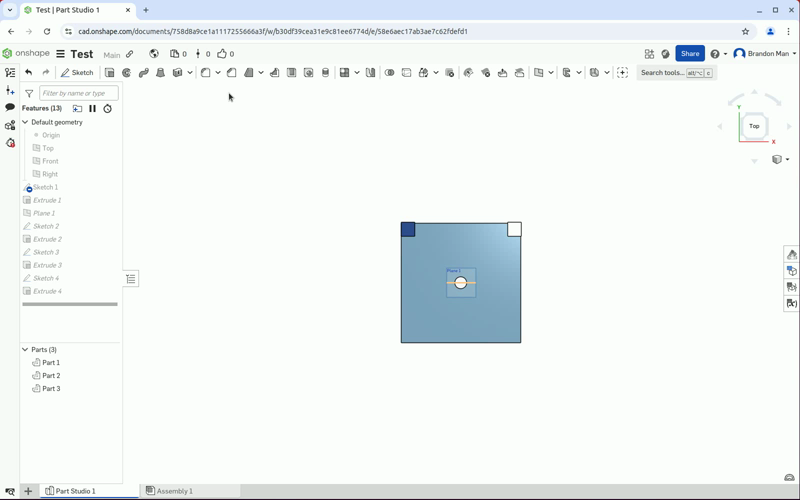
key(shift+s)
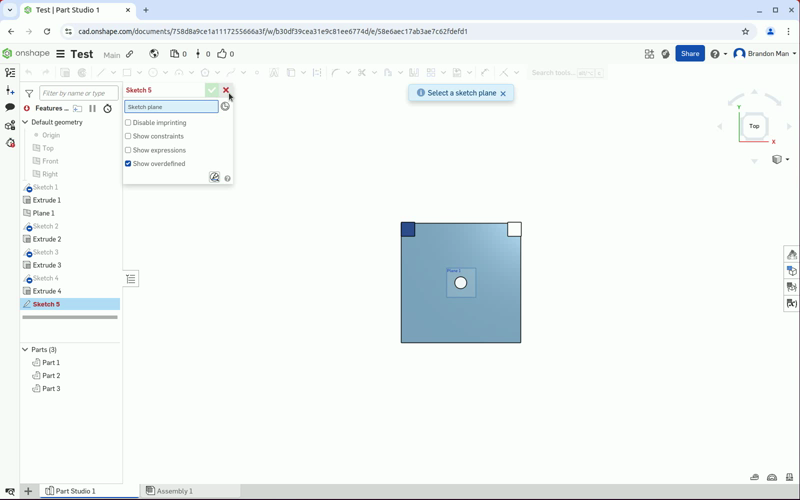
mouse_move(73, 215)
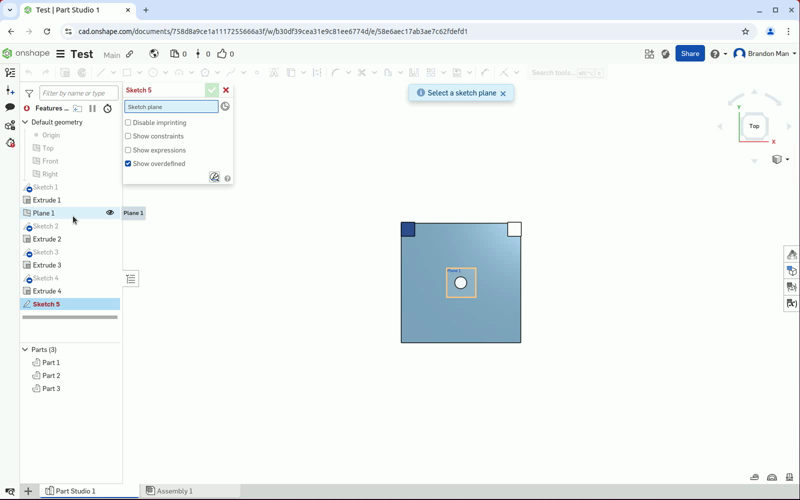
click(73, 215)
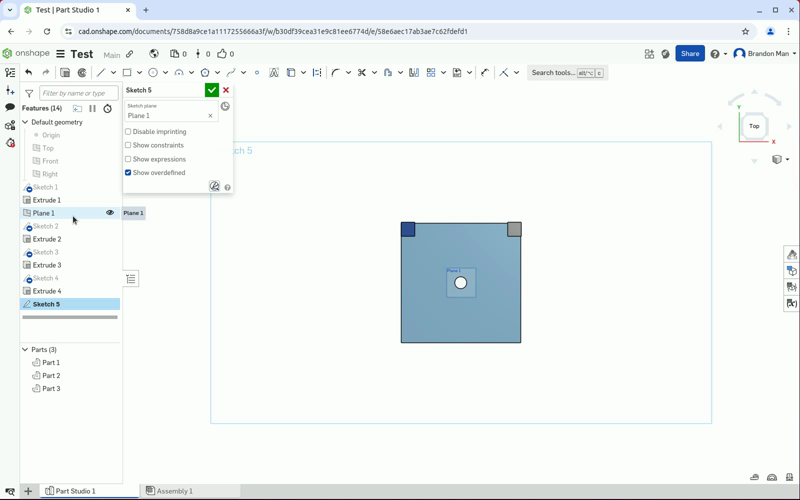
mouse_move(73, 352)
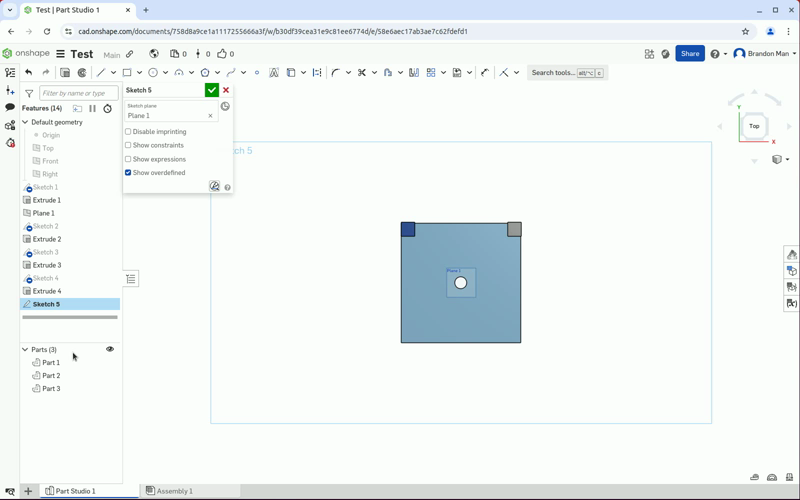
key(y)
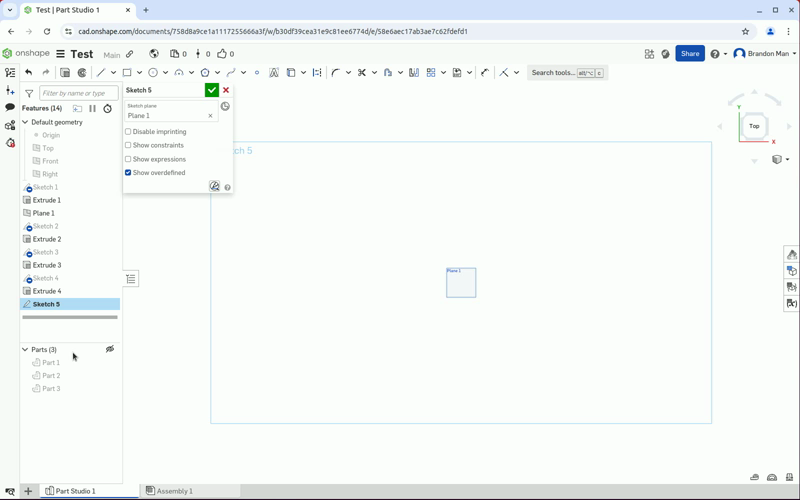
key(l)
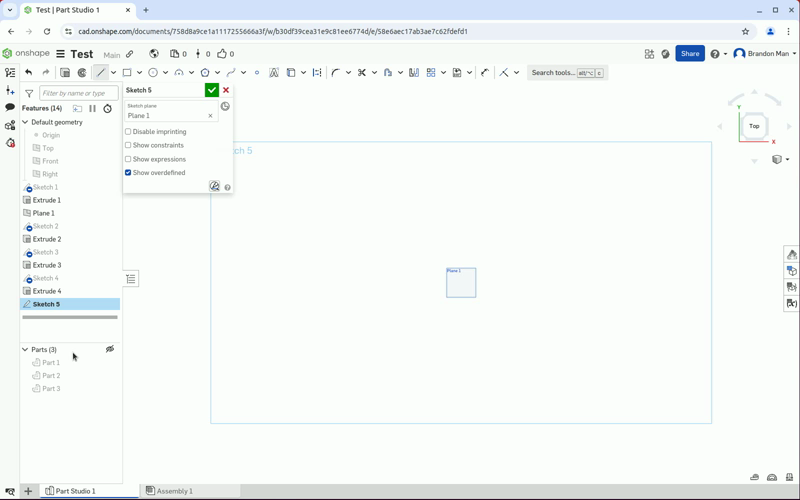
key_down(shift)
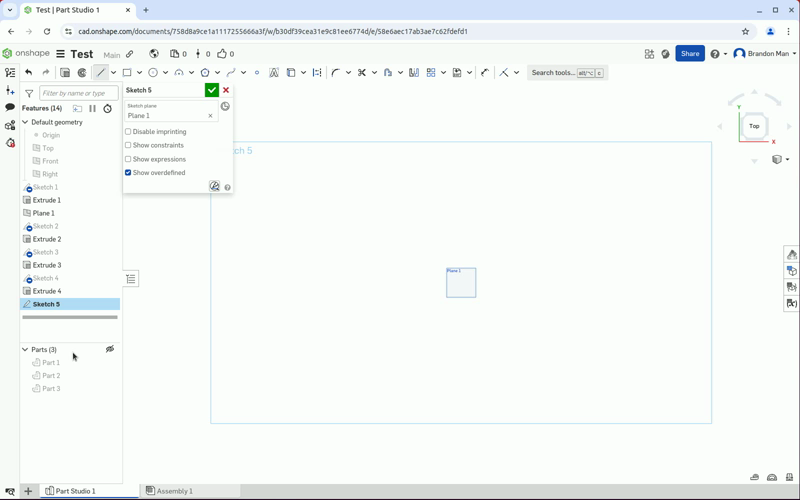
mouse_move(401, 342)
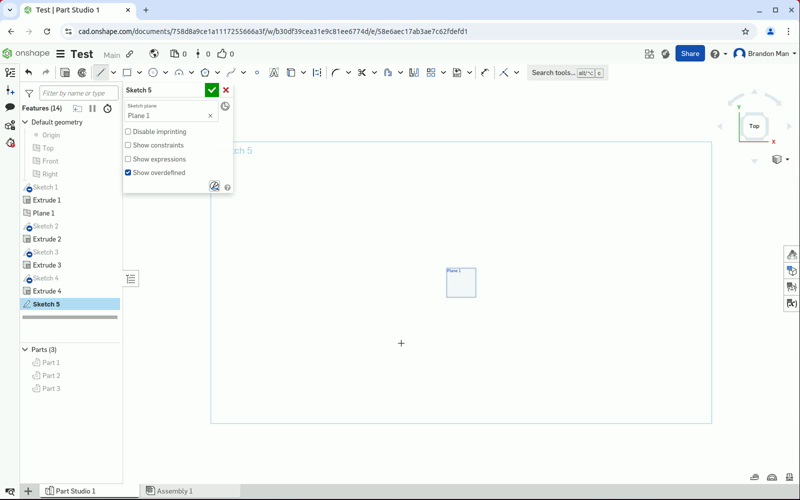
click(401, 342)
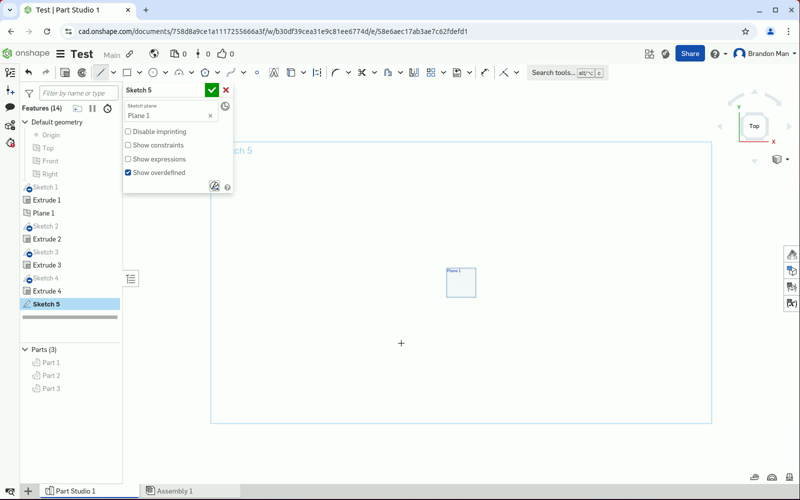
key_up(shift)
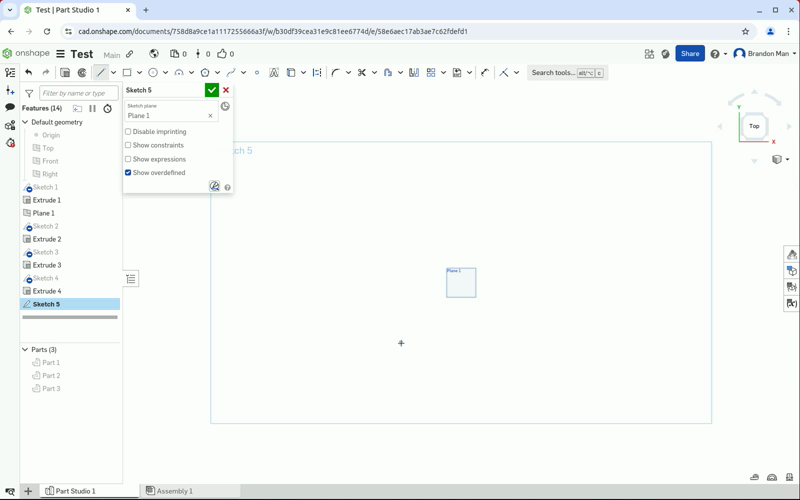
key_down(shift)
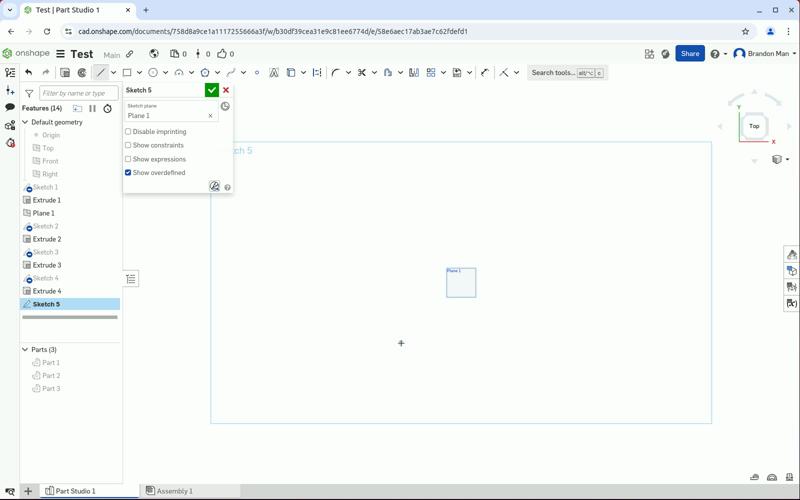
mouse_move(431, 342)
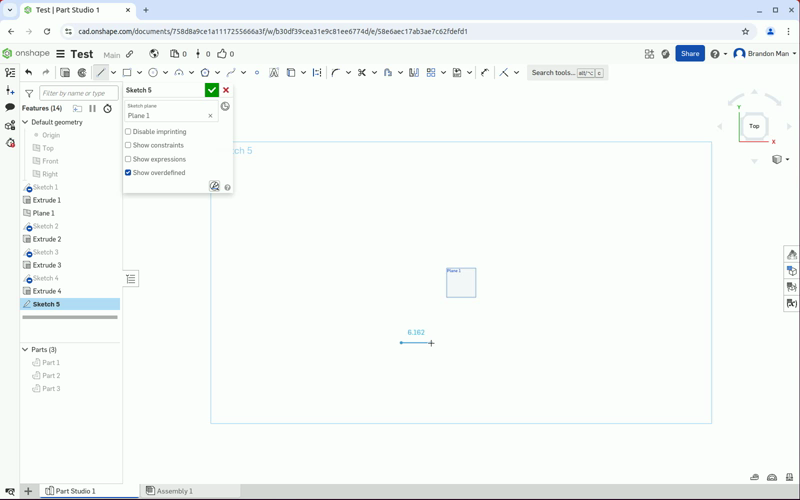
mouse_move(414, 342)
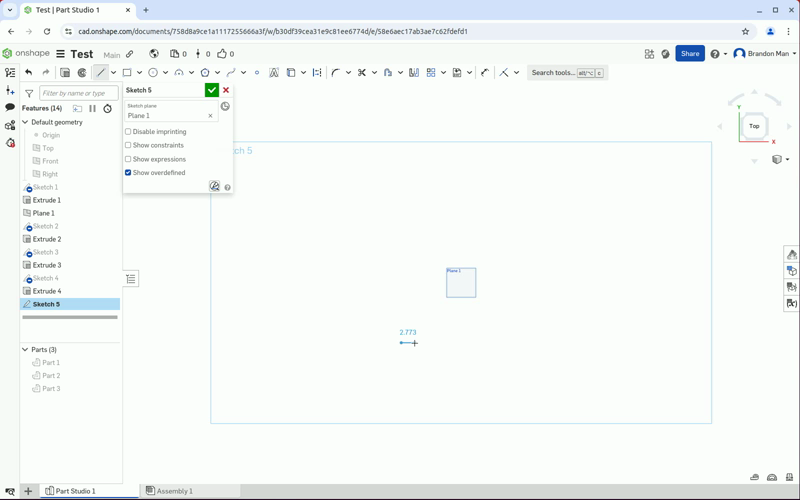
click(414, 342)
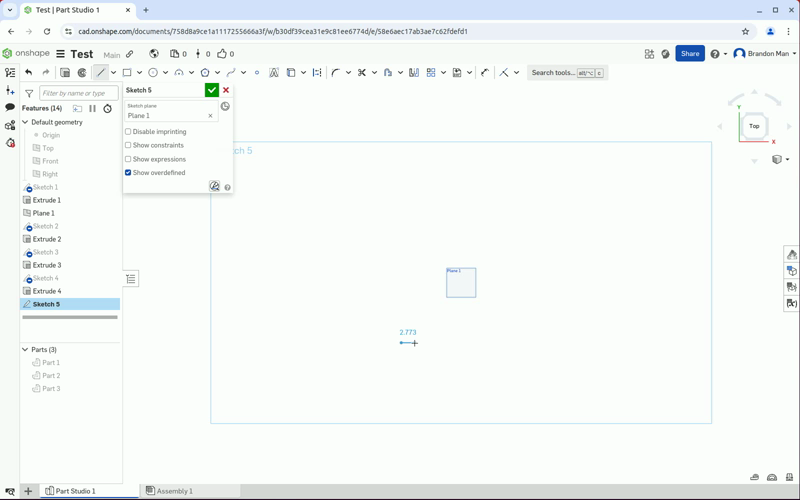
key_up(shift)
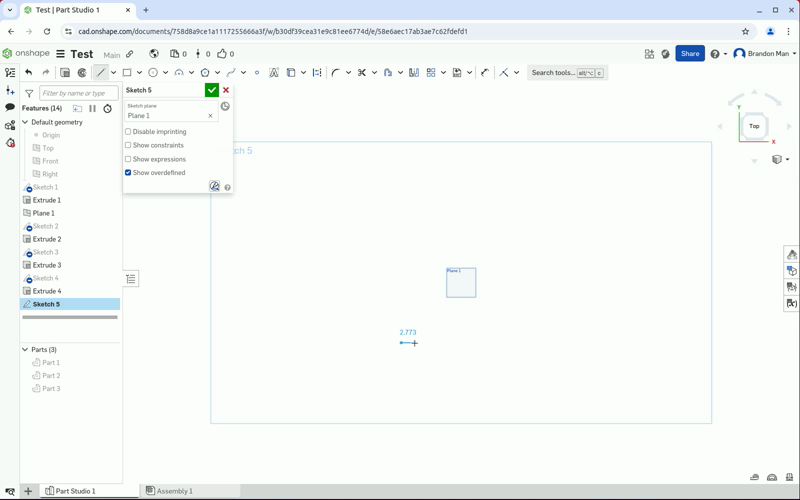
key_down(shift)
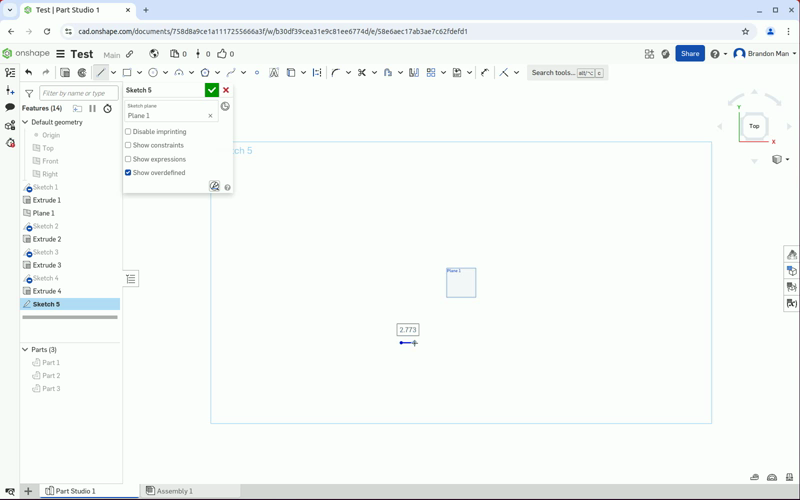
mouse_move(444, 342)
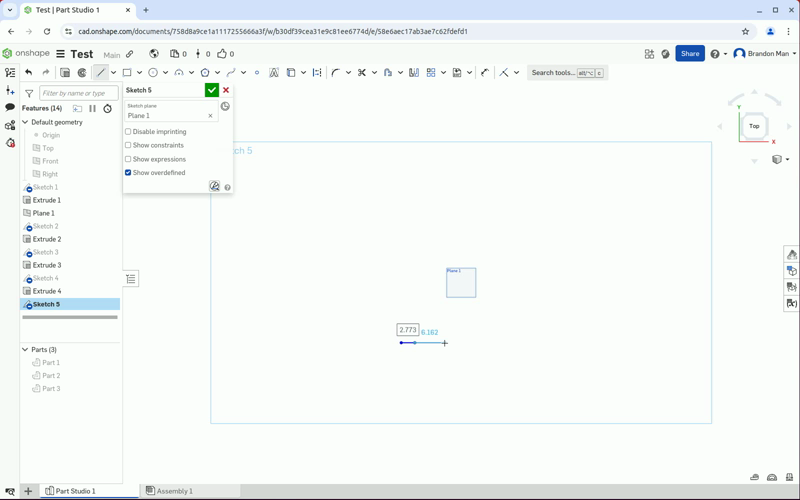
mouse_move(414, 328)
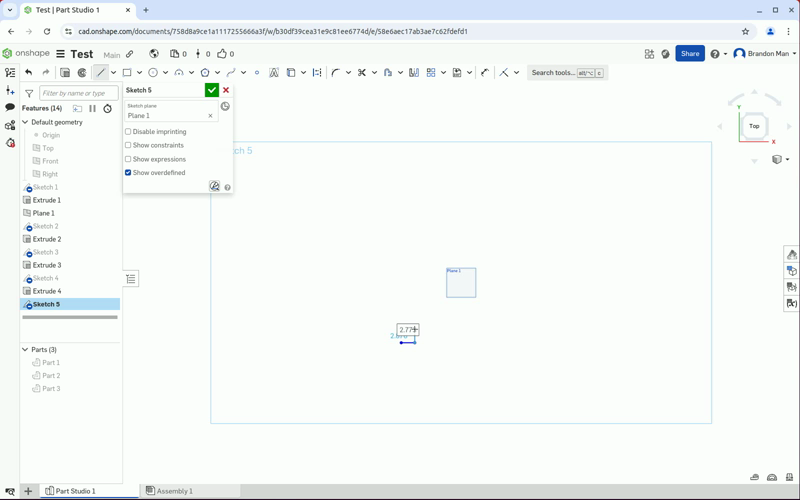
click(414, 328)
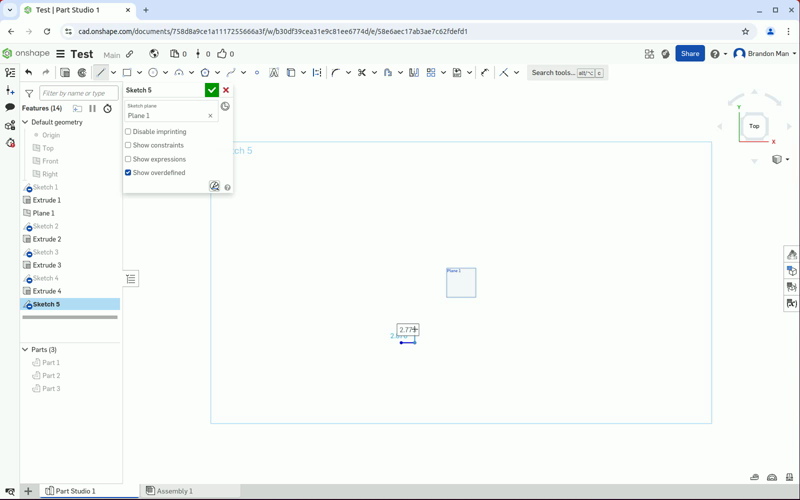
key_up(shift)
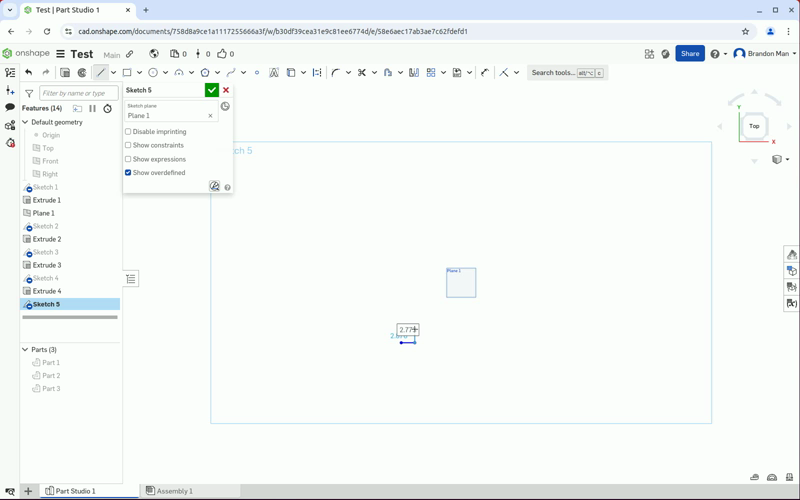
key_down(shift)
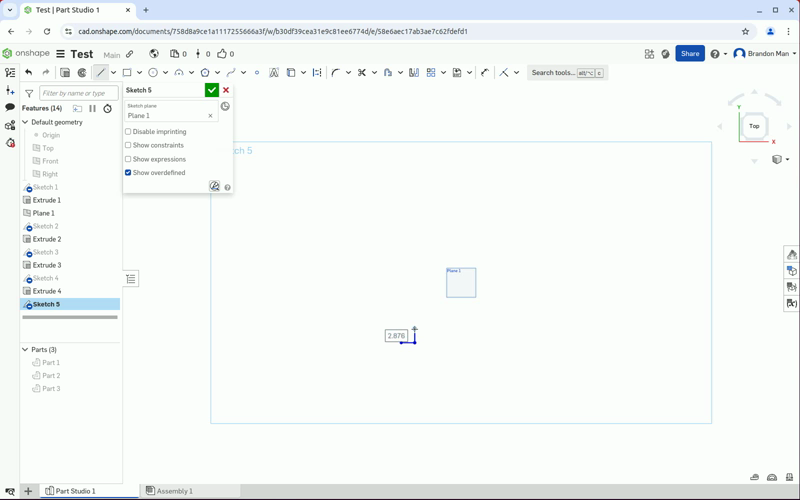
mouse_move(444, 328)
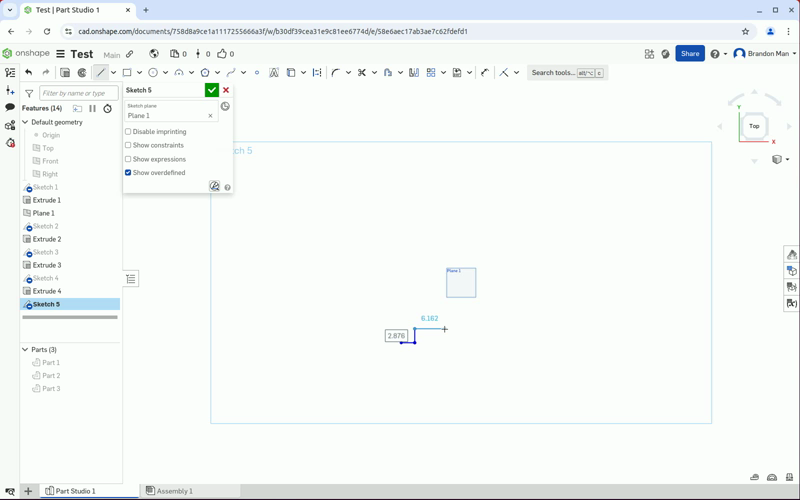
mouse_move(401, 328)
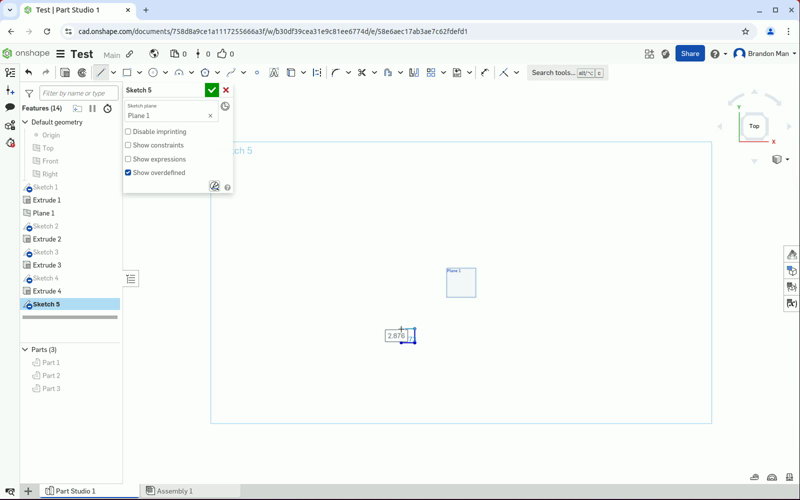
click(401, 328)
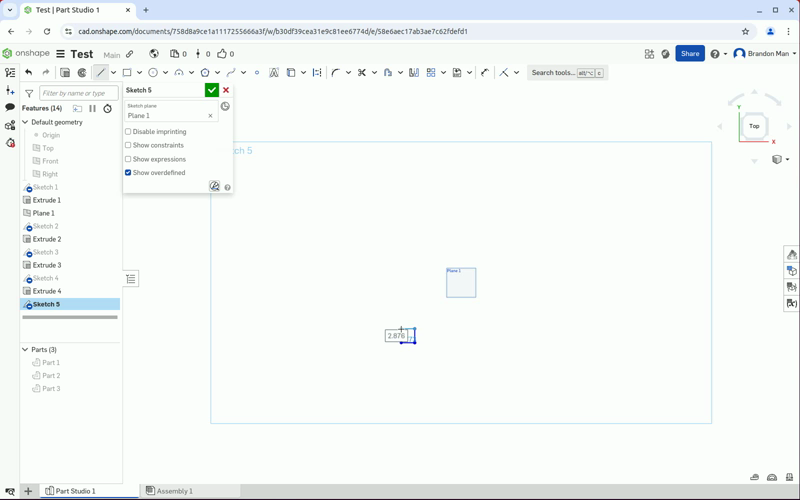
key_up(shift)
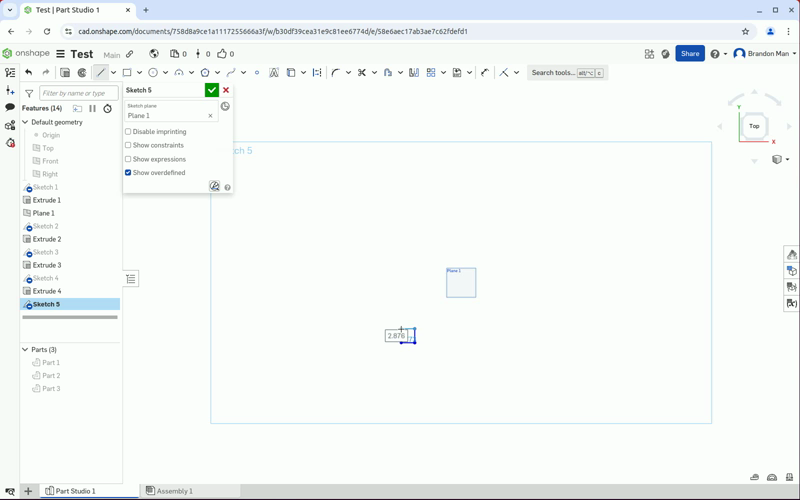
mouse_move(431, 328)
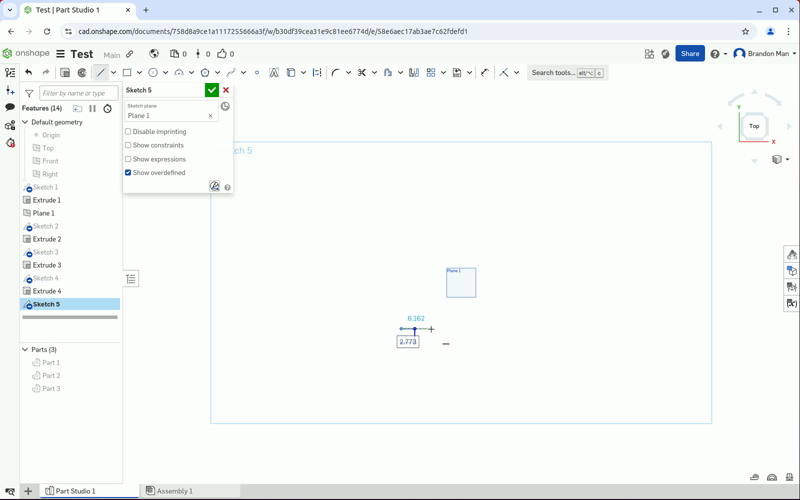
key_down(shift)
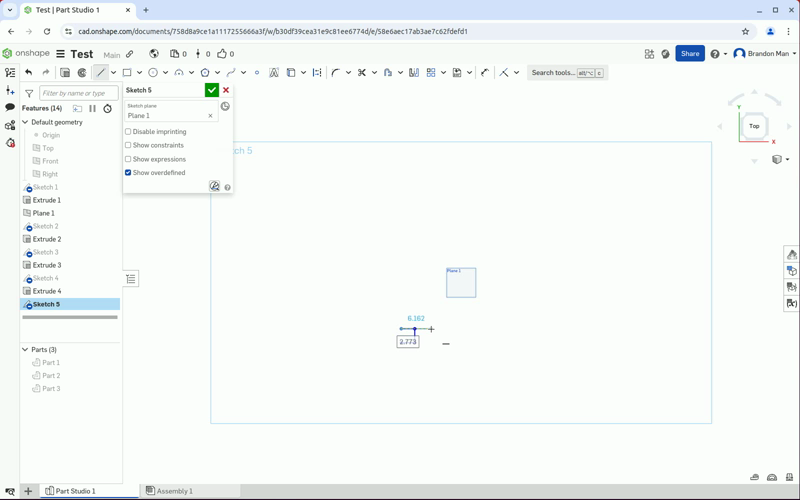
mouse_move(401, 342)
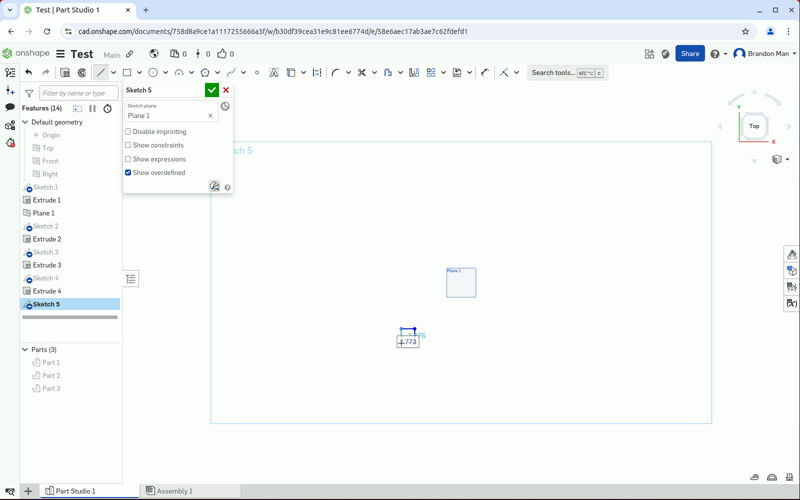
key_up(shift)
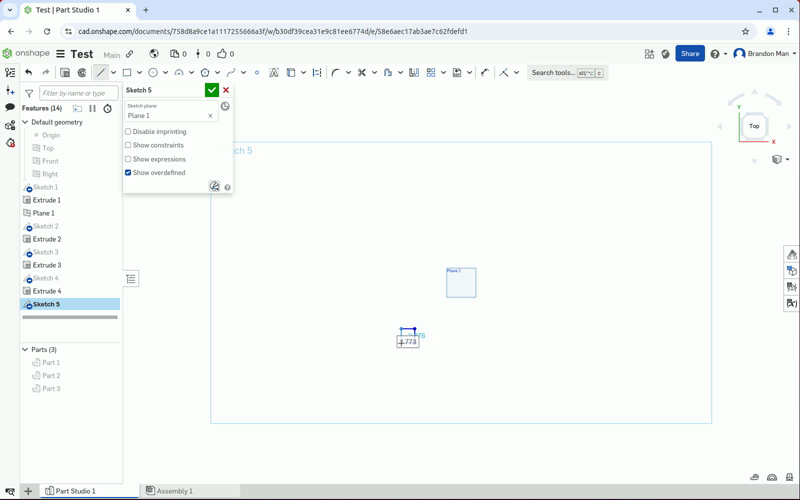
click(401, 342)
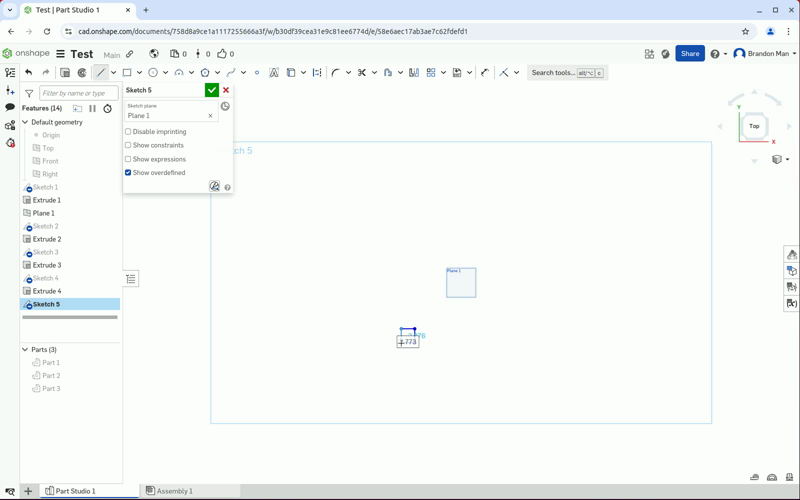
key(esc)
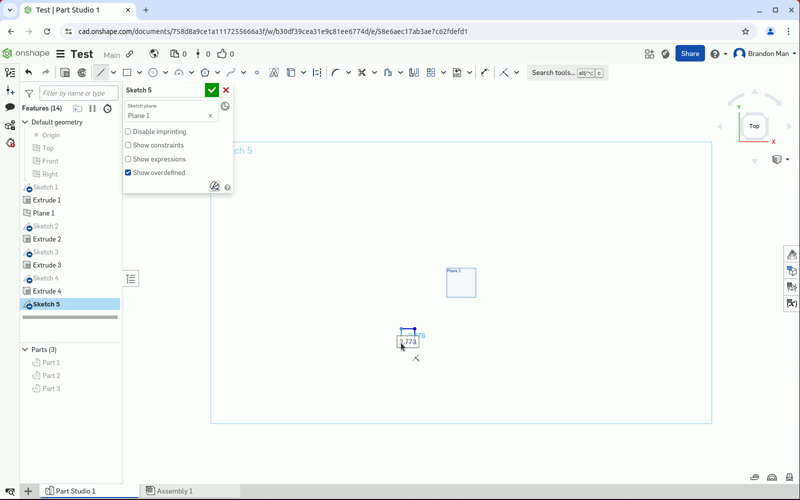
mouse_move(408, 333)
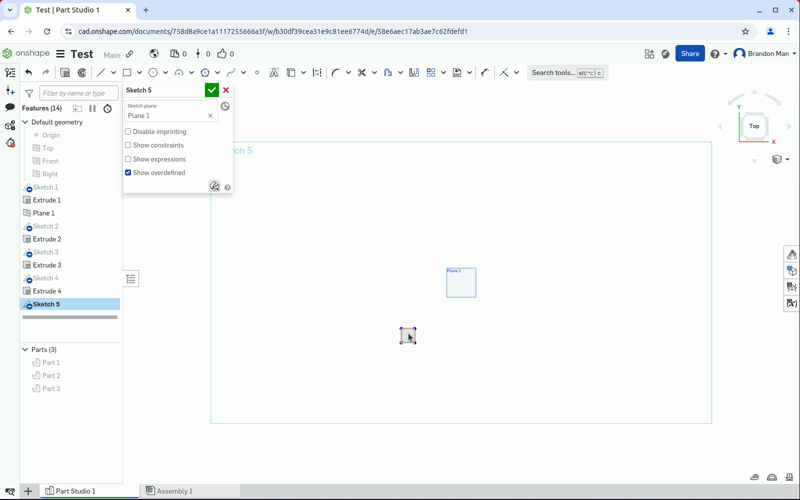
scroll(6)
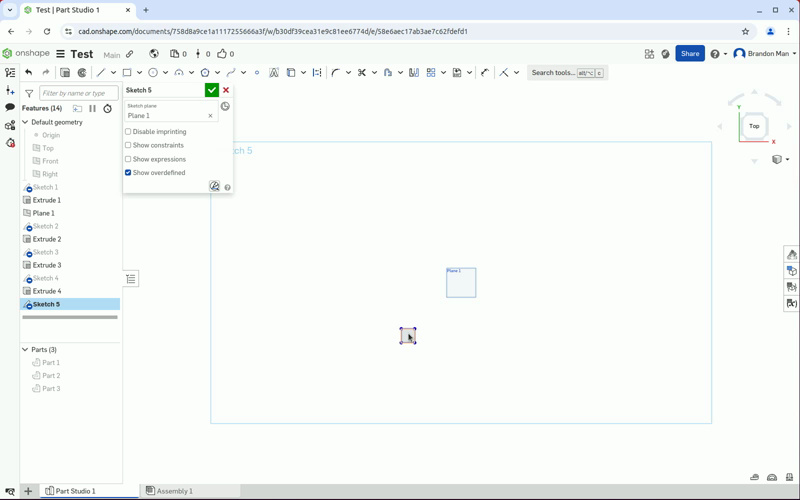
scroll(6)
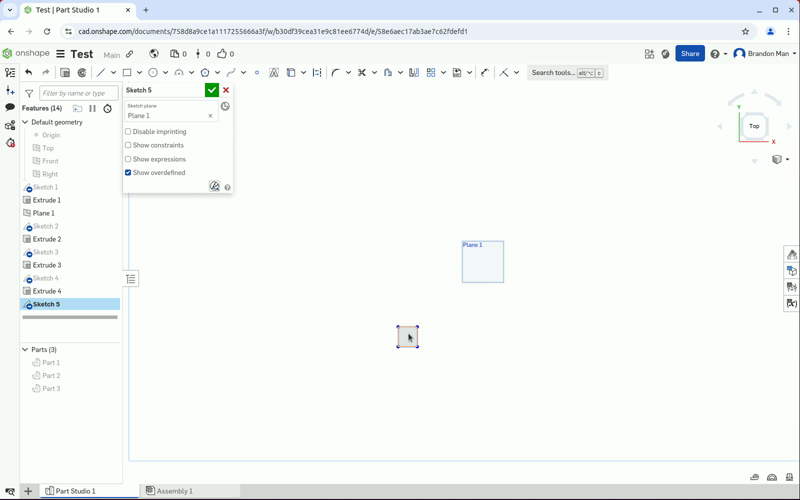
scroll(6)
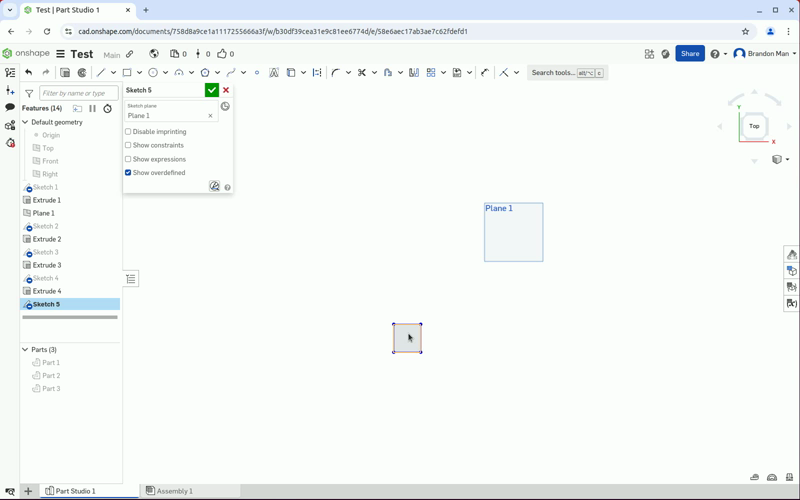
scroll(6)
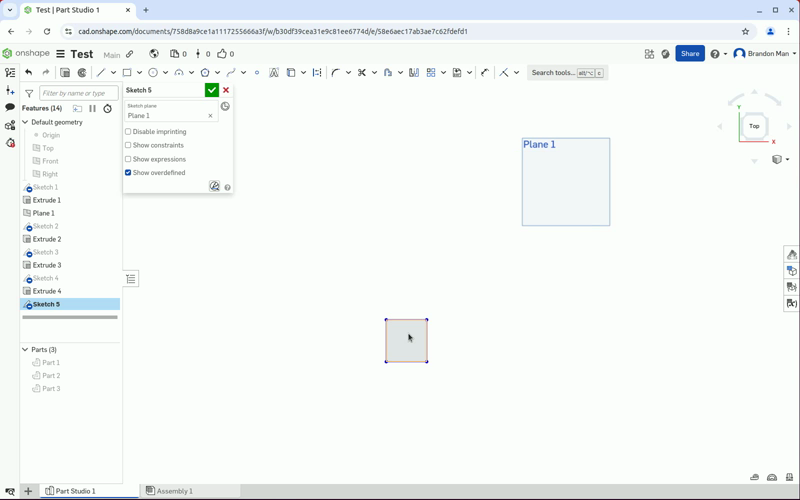
scroll(6)
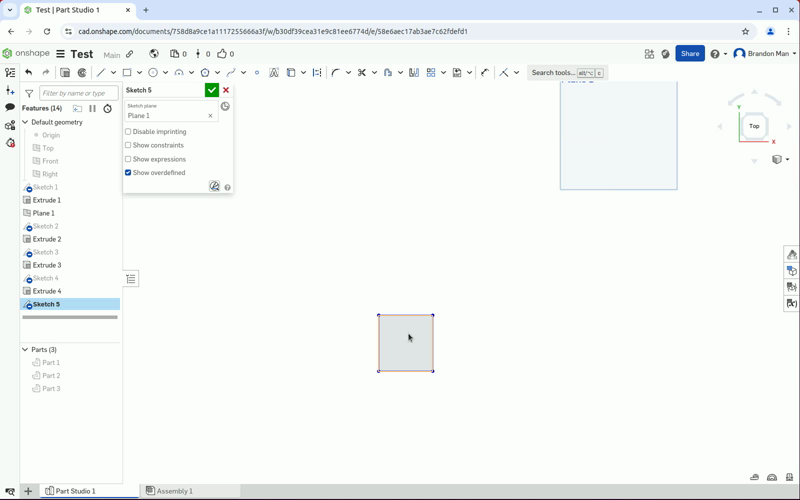
scroll(6)
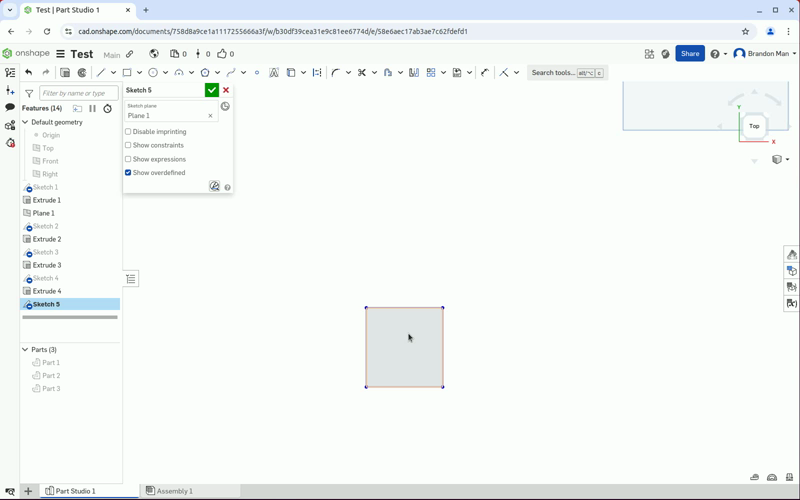
scroll(6)
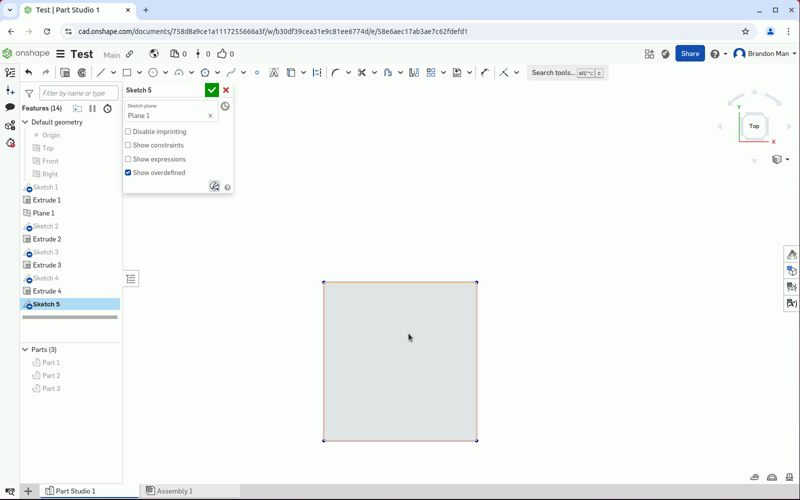
click(408, 333)
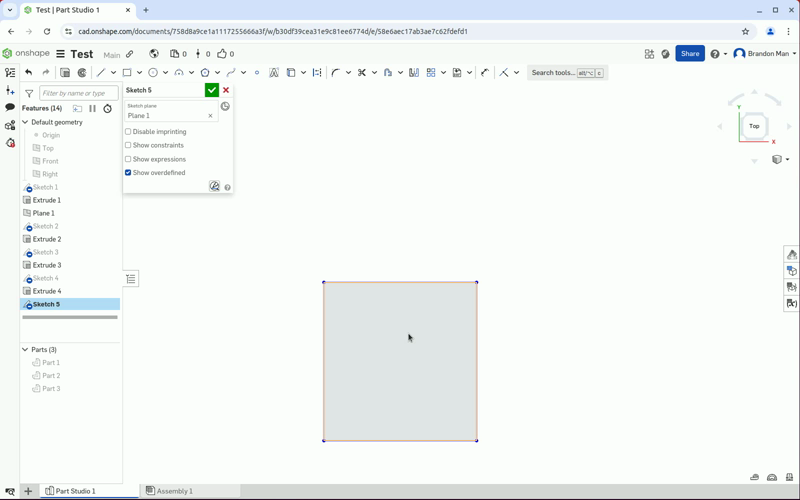
scroll(-6)
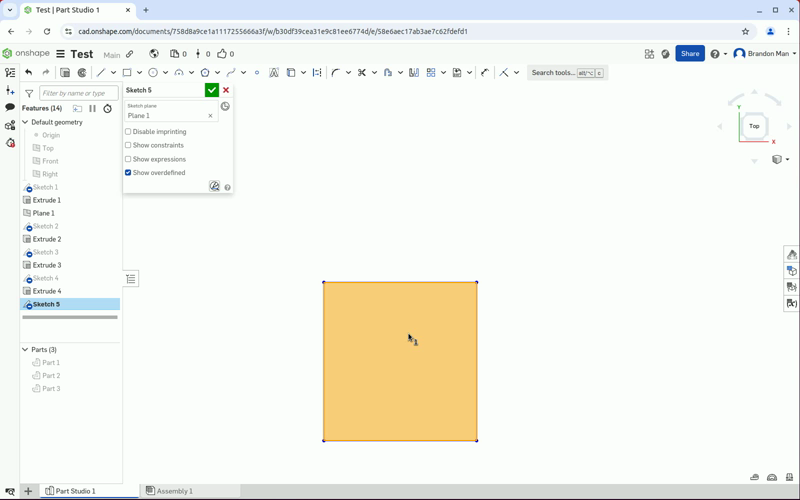
scroll(-6)
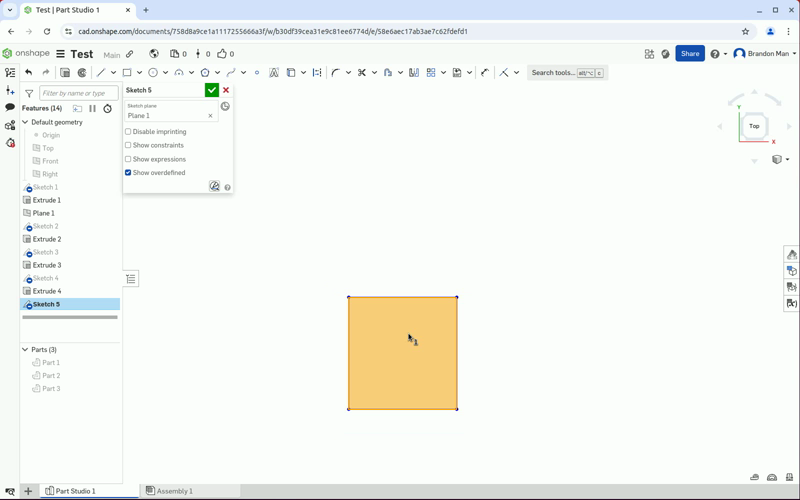
scroll(-6)
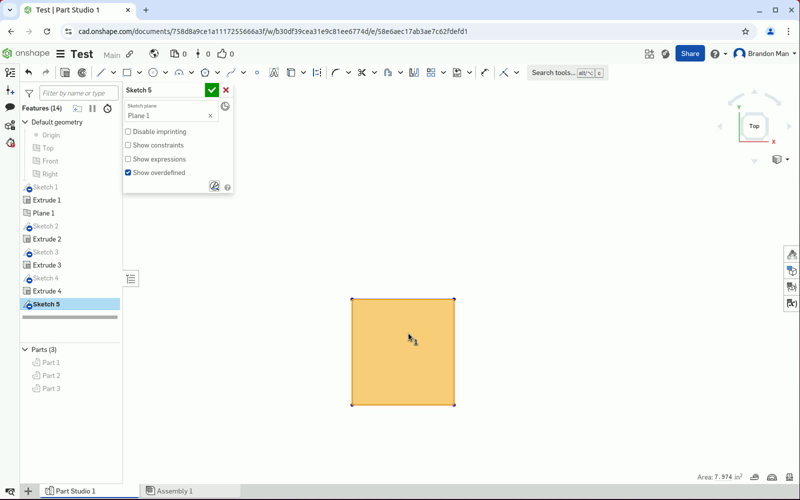
scroll(-6)
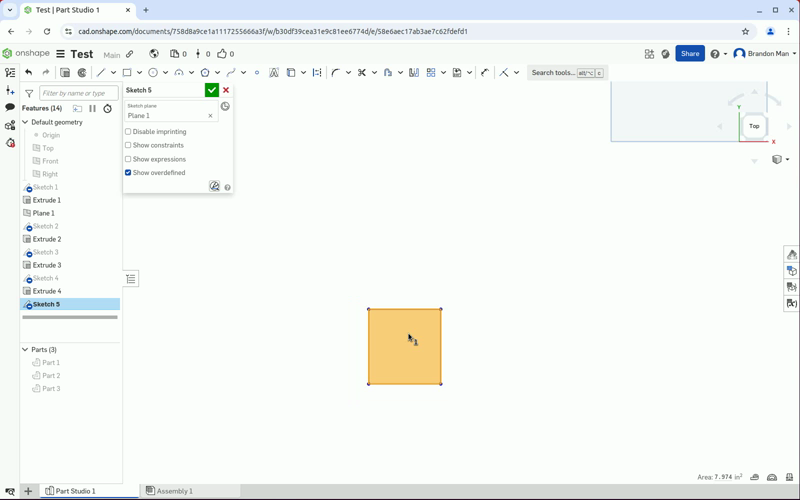
scroll(-6)
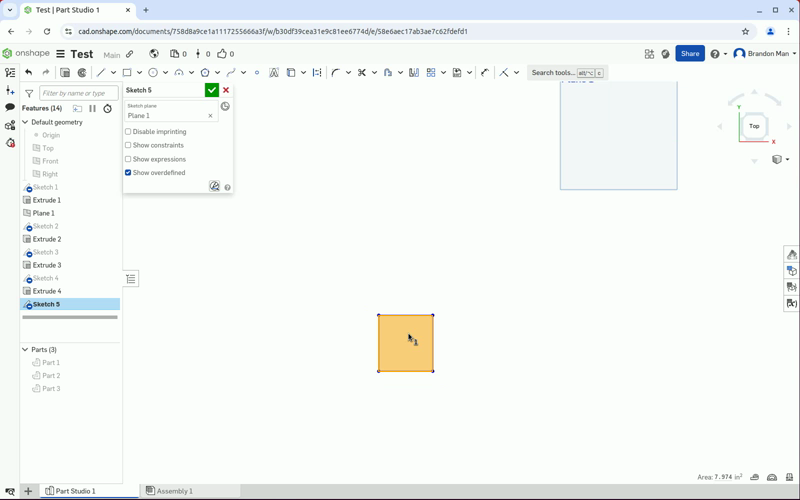
scroll(-6)
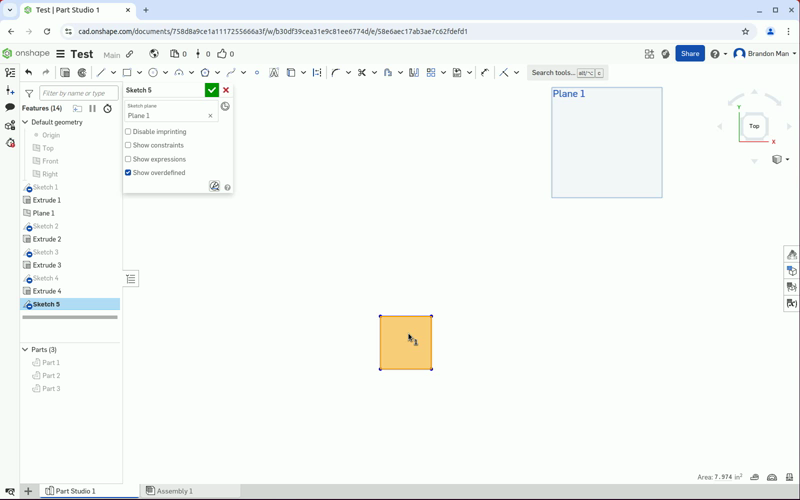
scroll(-6)
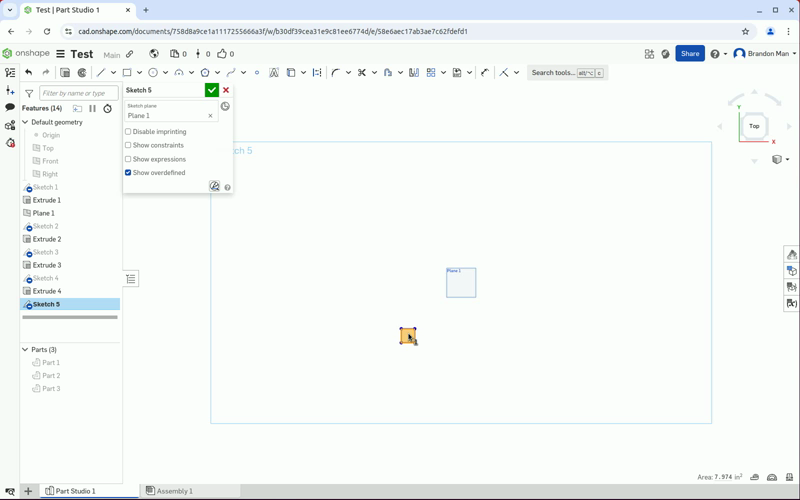
mouse_move(73, 352)
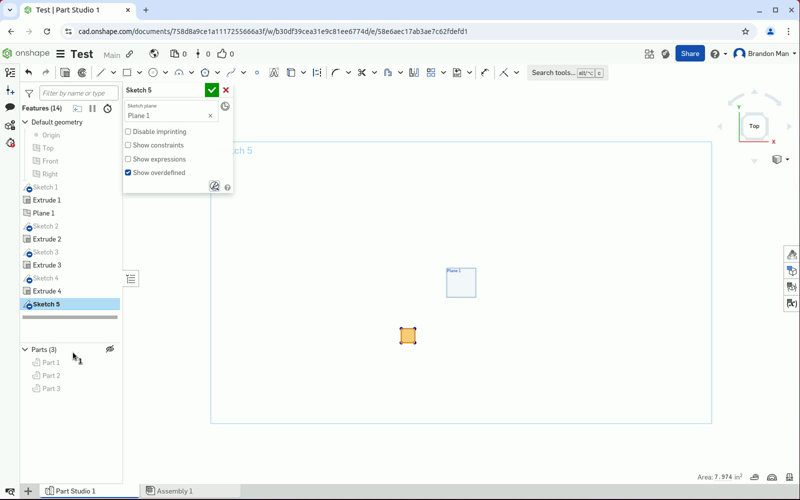
key(shift+y)
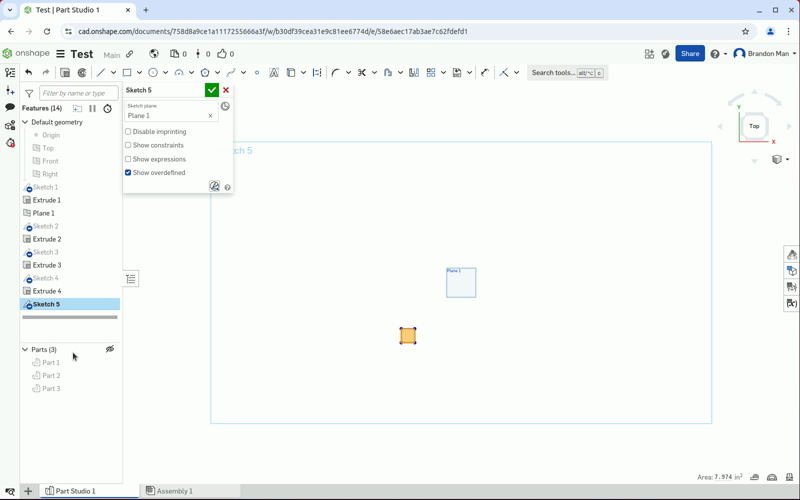
key(shift+e)
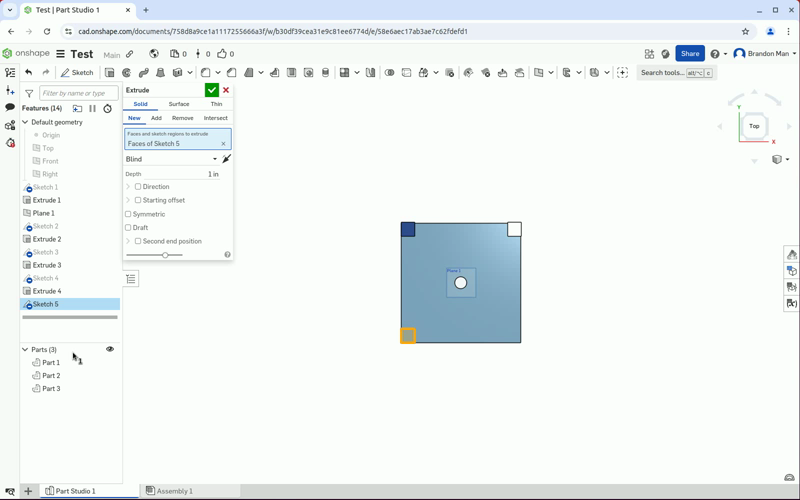
mouse_move(143, 106)
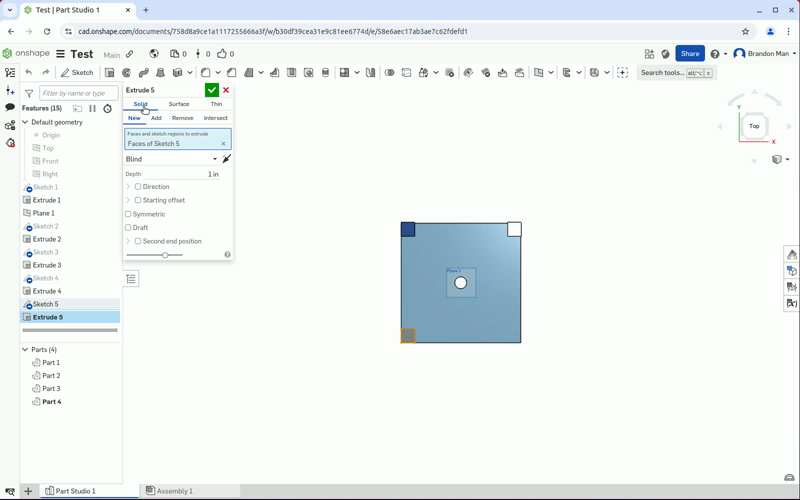
click(143, 106)
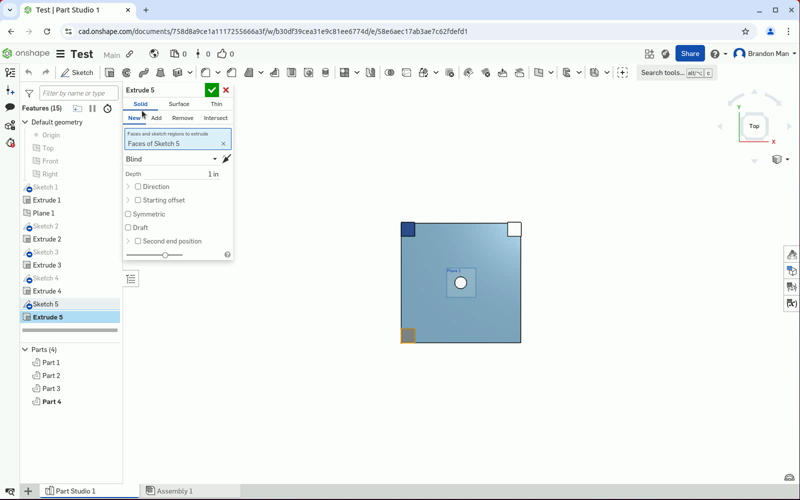
mouse_move(137, 120)
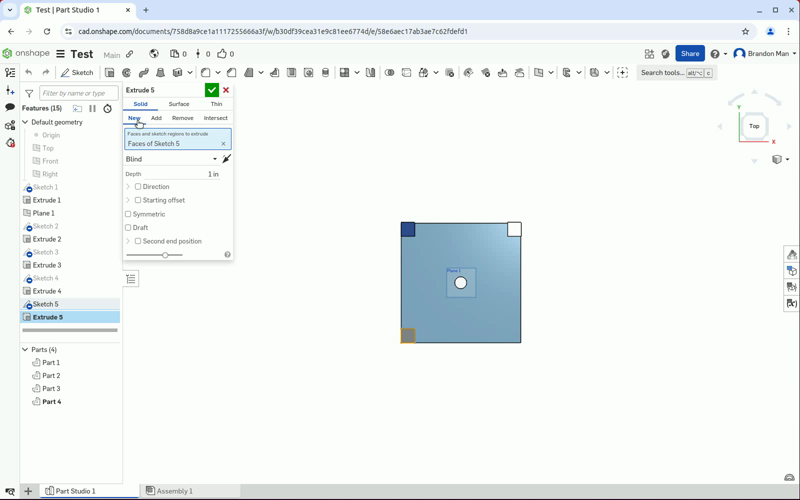
click(137, 120)
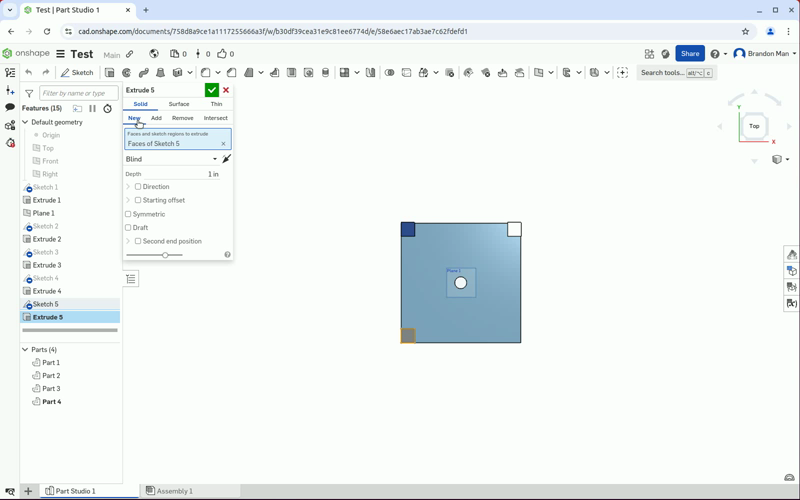
key(tab, 4)
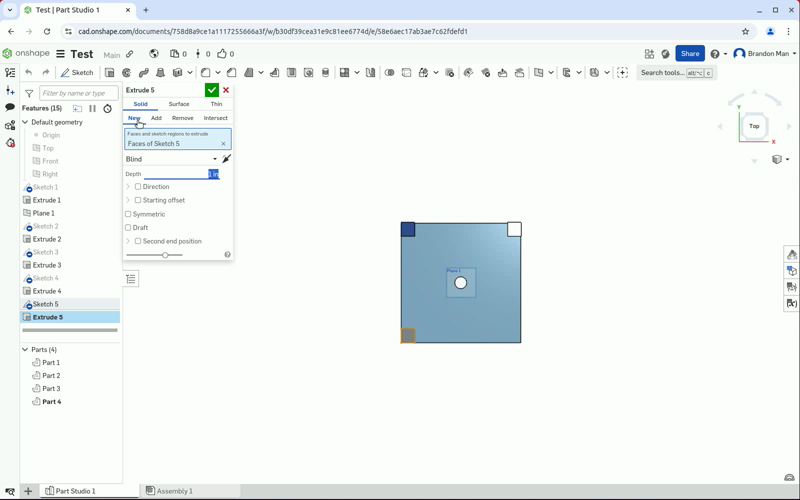
text(21.664)
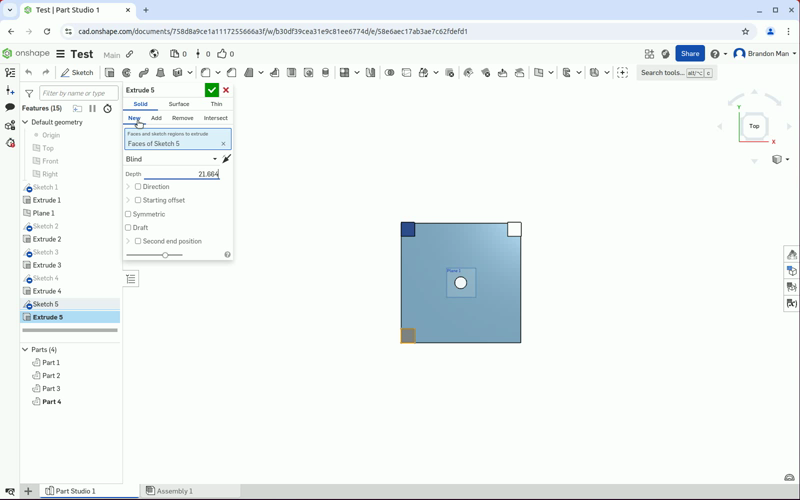
key(enter)
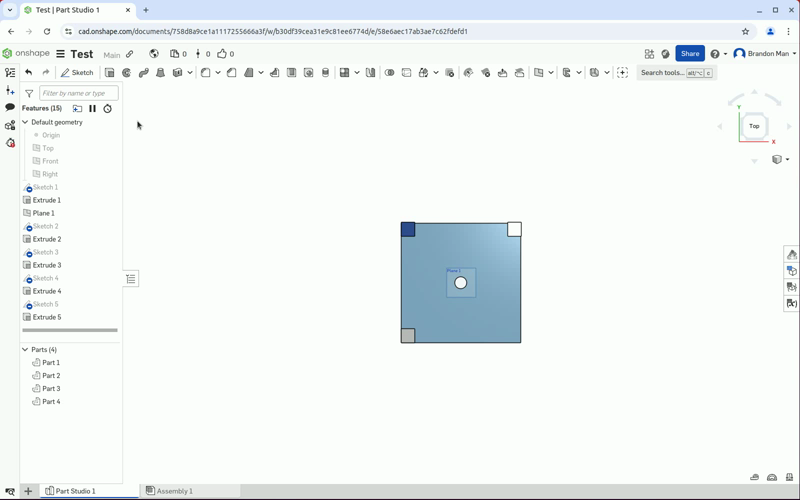
key(shift+h)
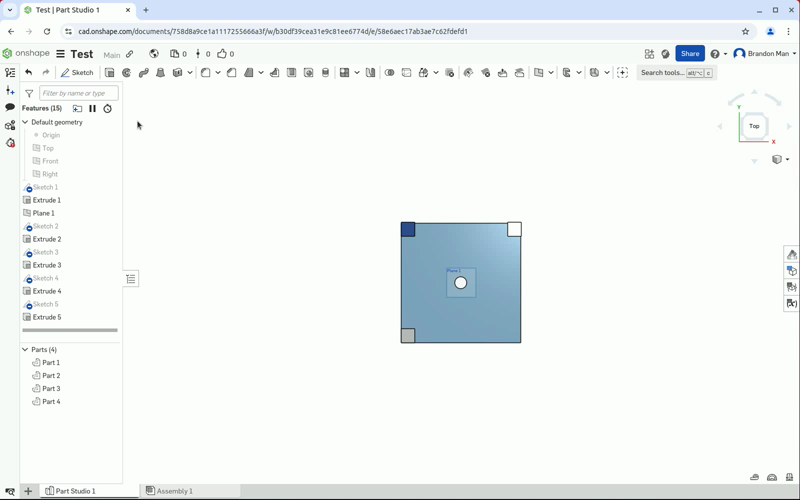
key(shift+h)
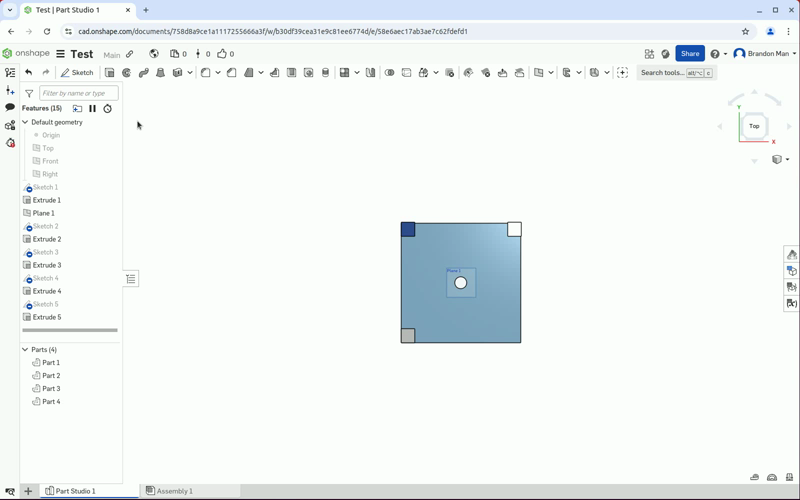
mouse_move(73, 189)
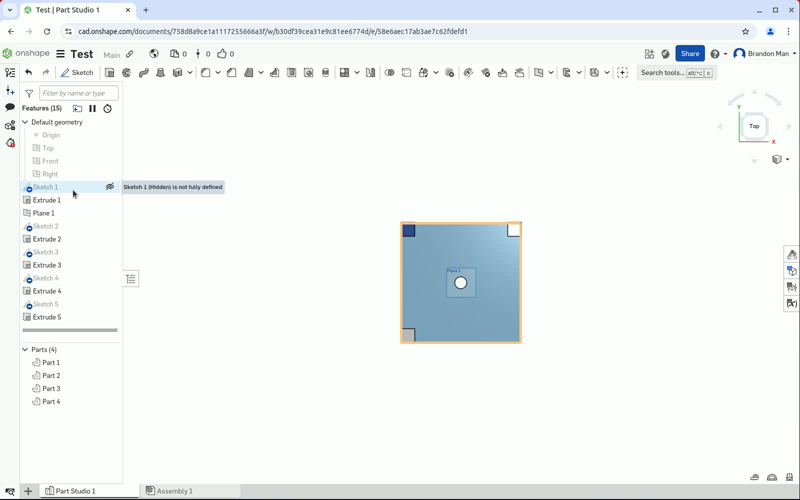
click(73, 189)
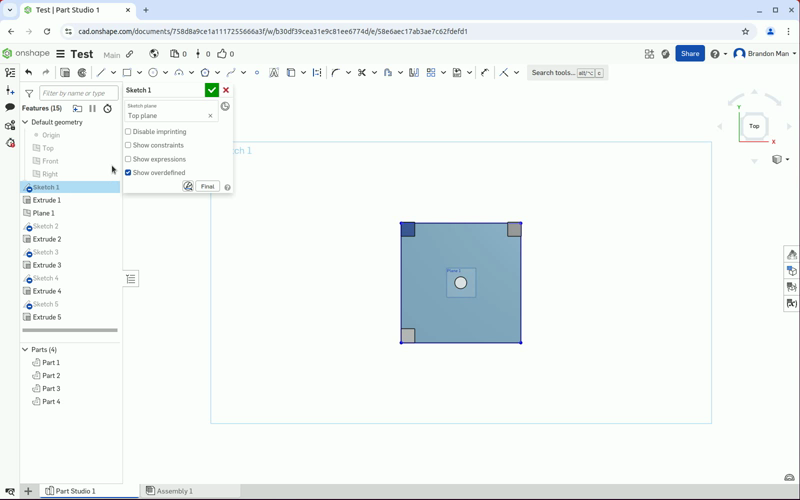
mouse_move(229, 92)
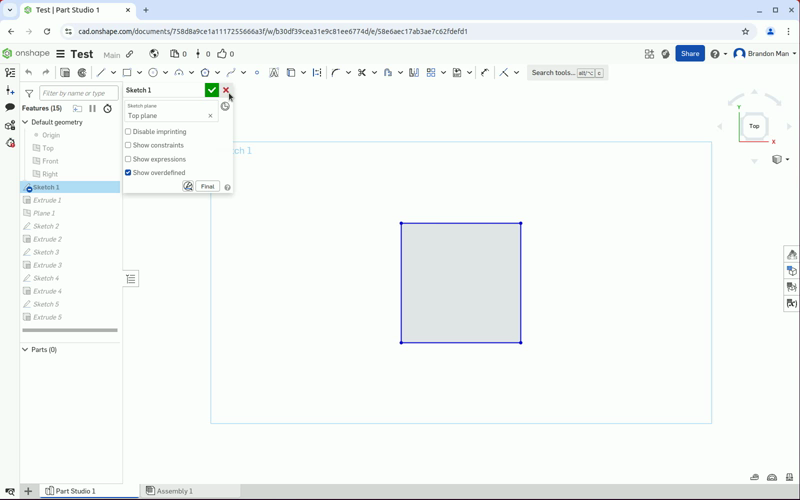
click(229, 92)
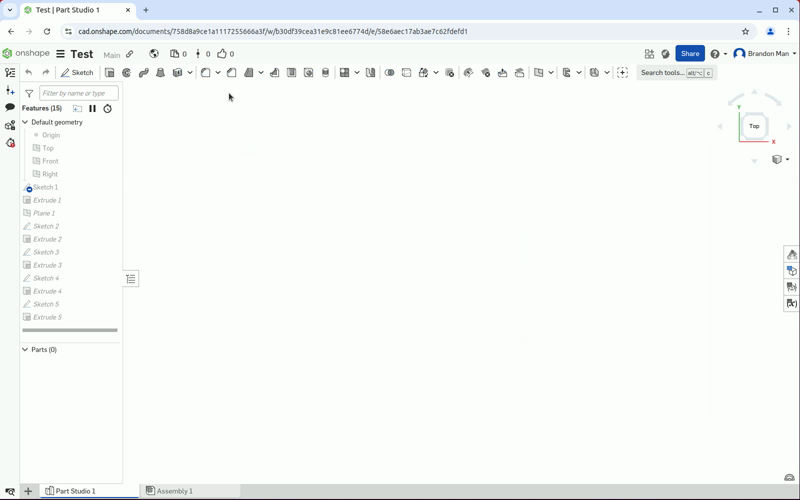
key(shift+s)
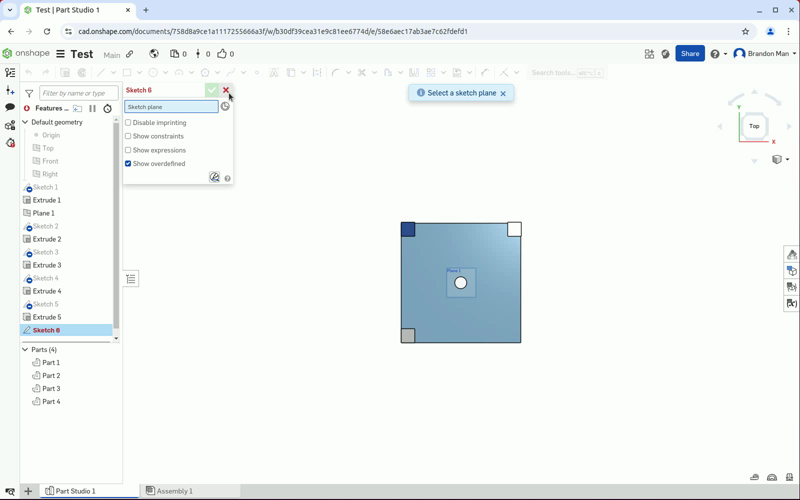
mouse_move(69, 215)
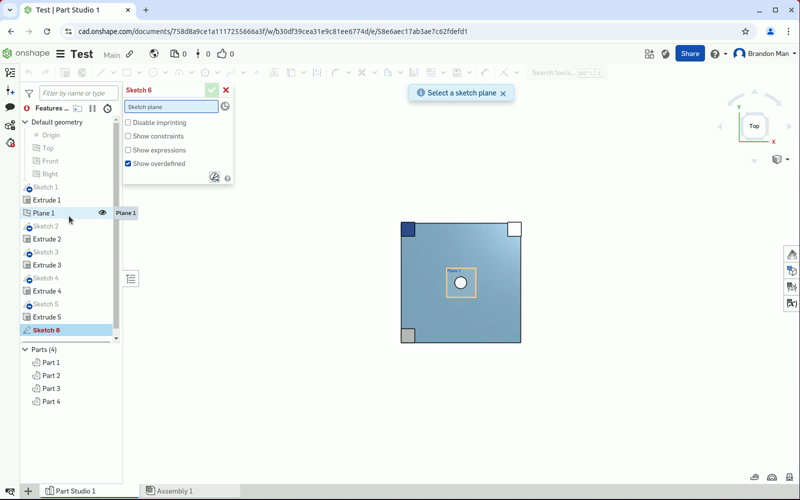
click(69, 215)
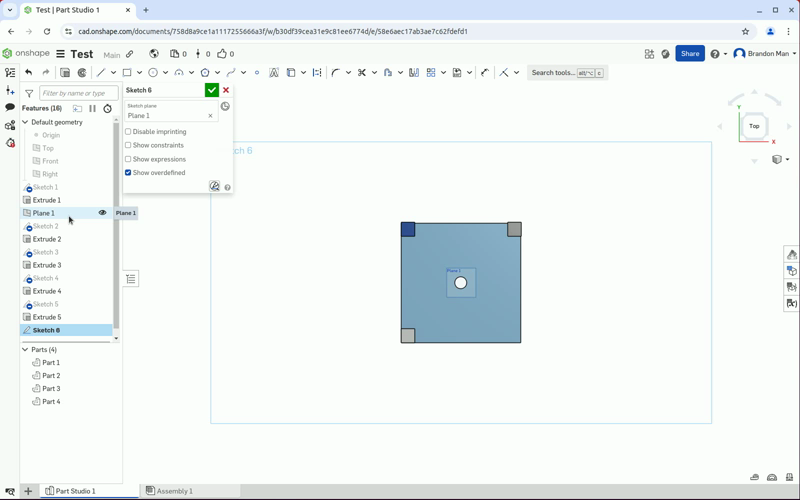
mouse_move(73, 352)
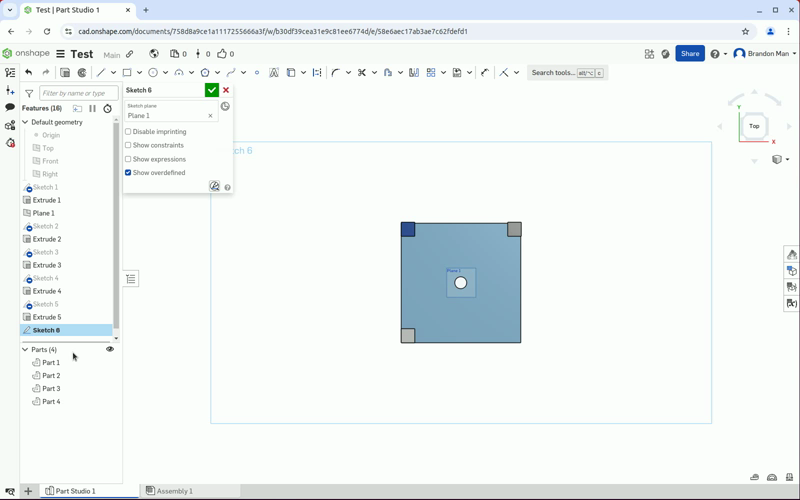
key(y)
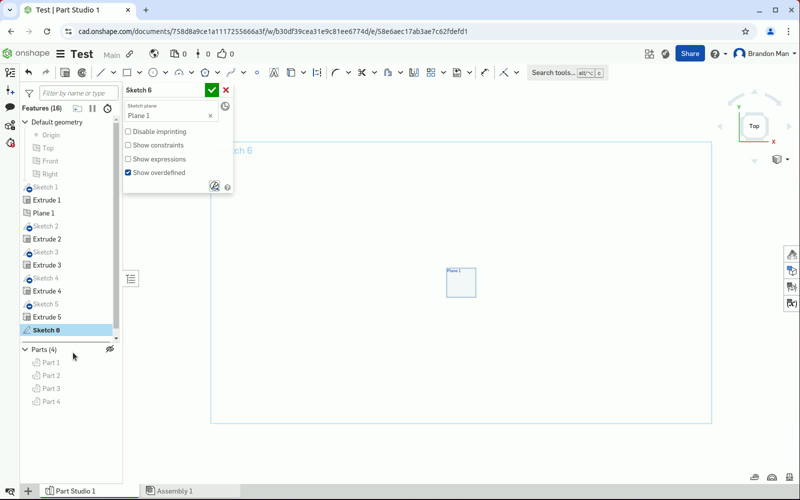
key(l)
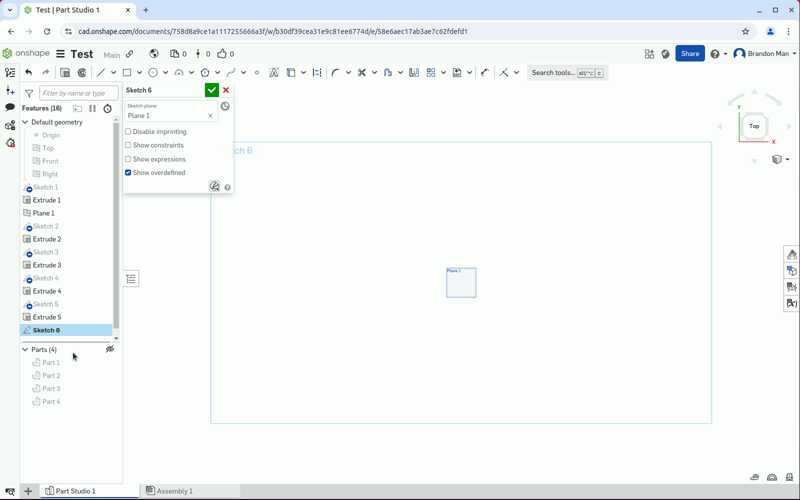
key_down(shift)
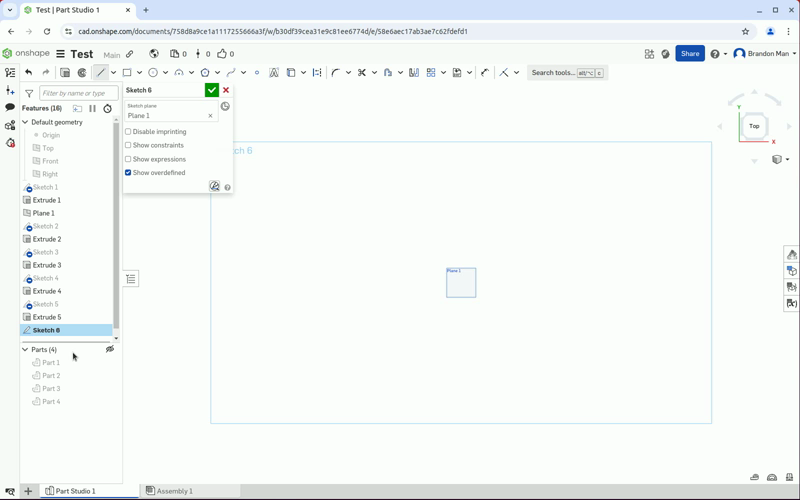
mouse_move(507, 342)
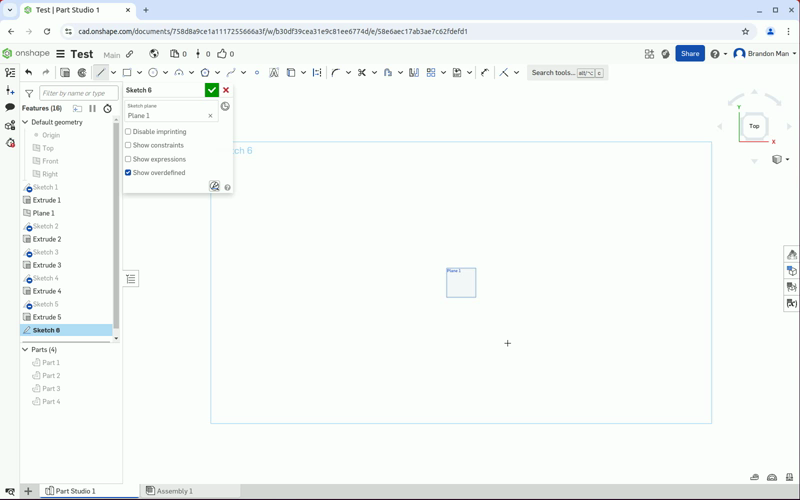
click(507, 342)
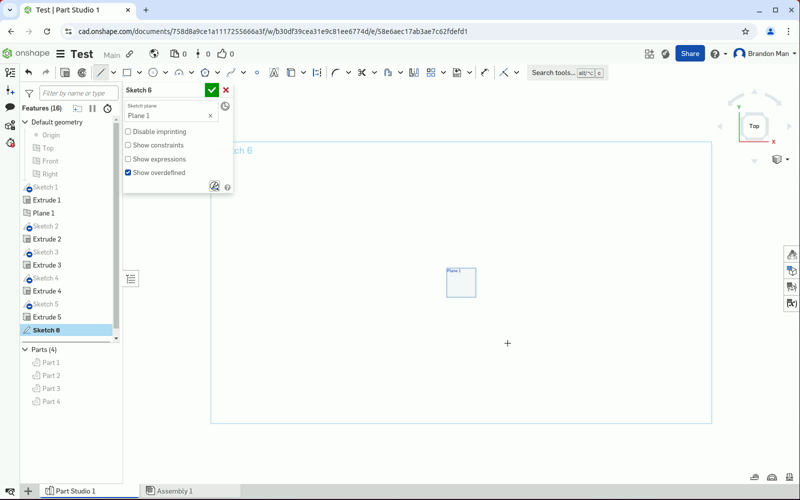
key_up(shift)
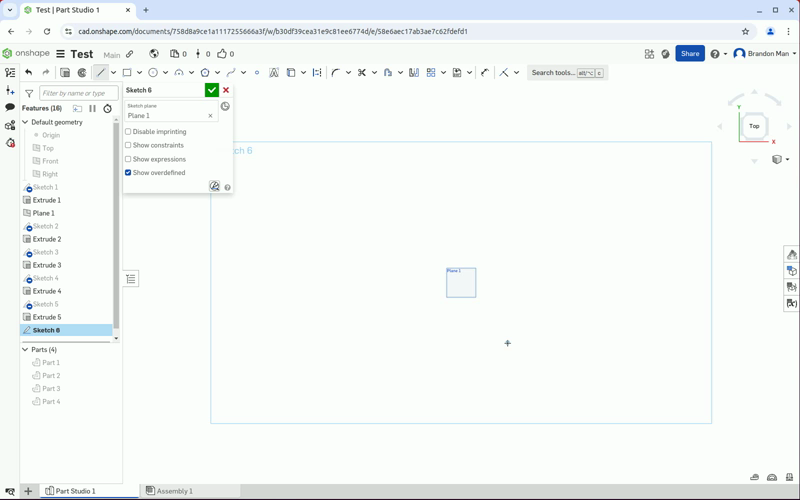
key_down(shift)
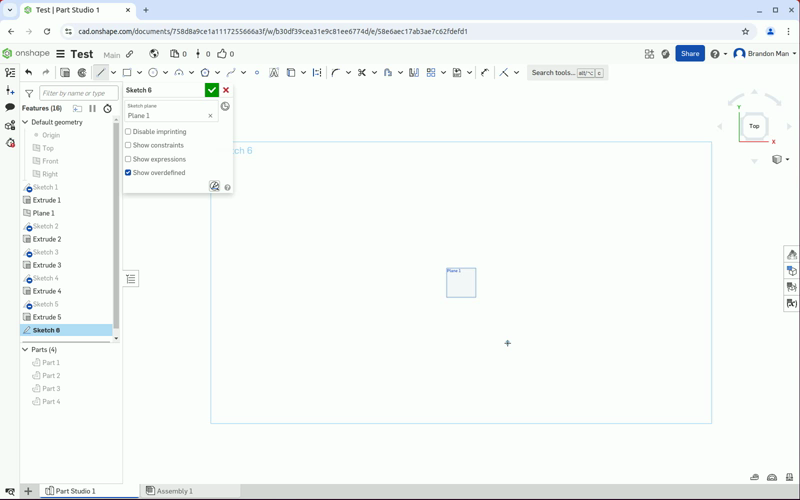
mouse_move(537, 342)
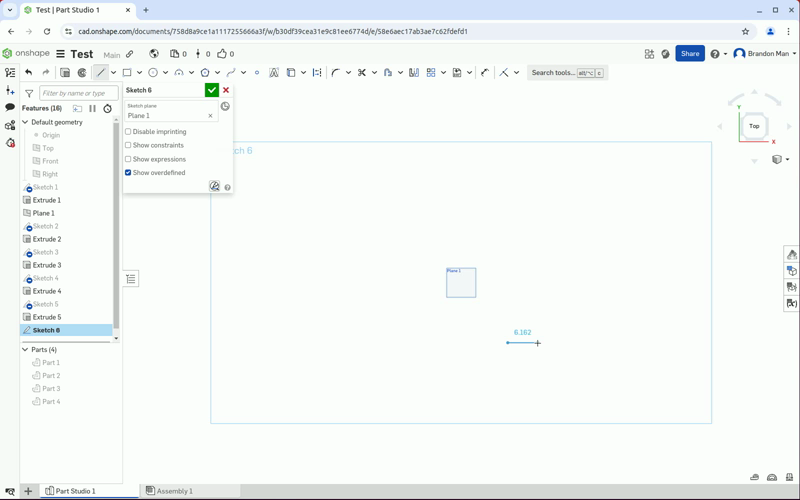
mouse_move(521, 342)
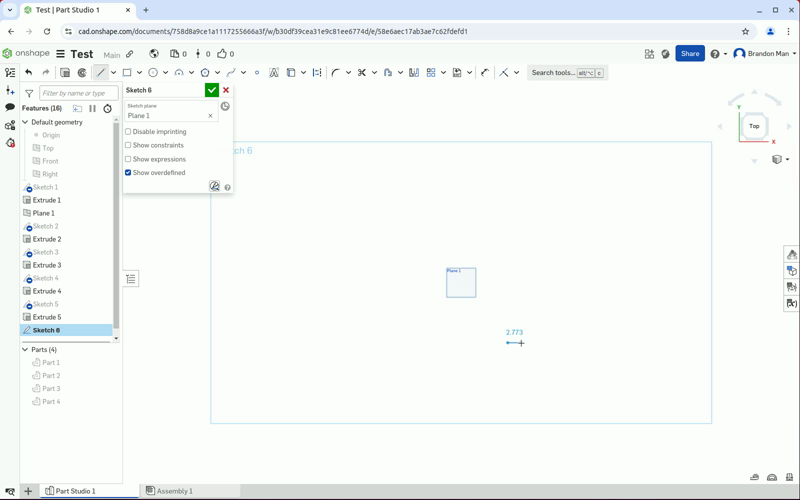
click(521, 342)
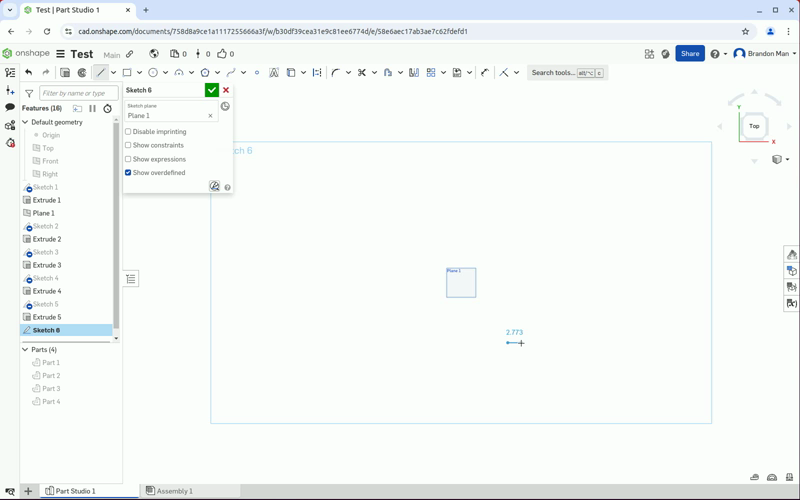
key_up(shift)
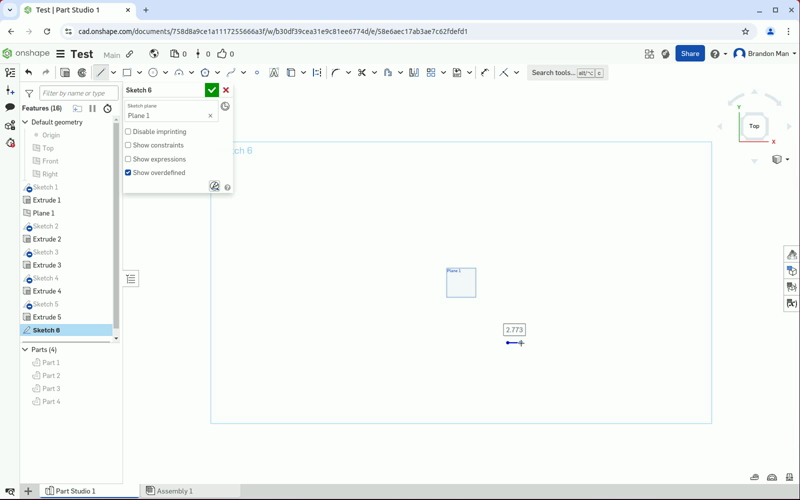
key_down(shift)
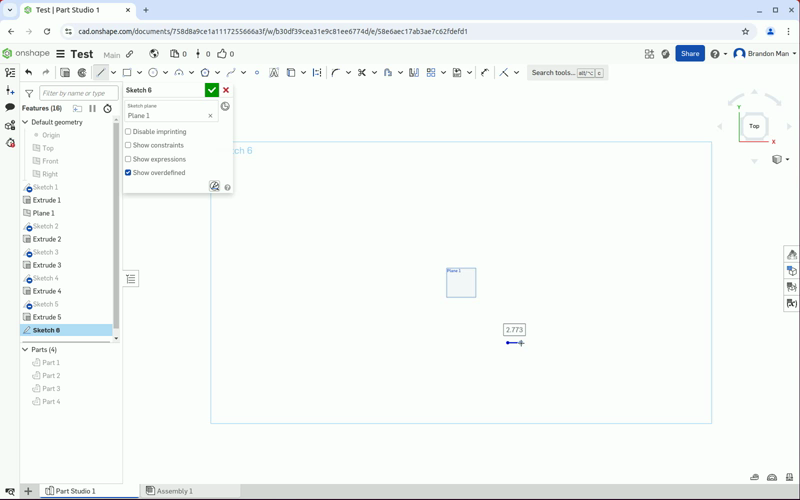
mouse_move(551, 342)
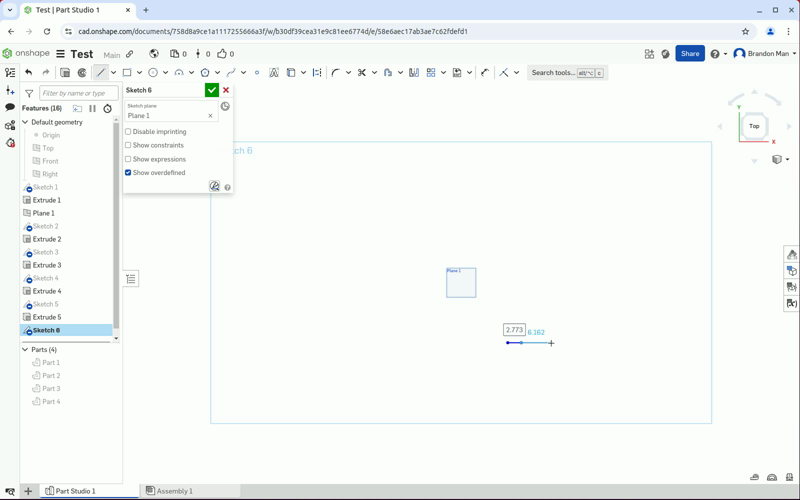
mouse_move(521, 328)
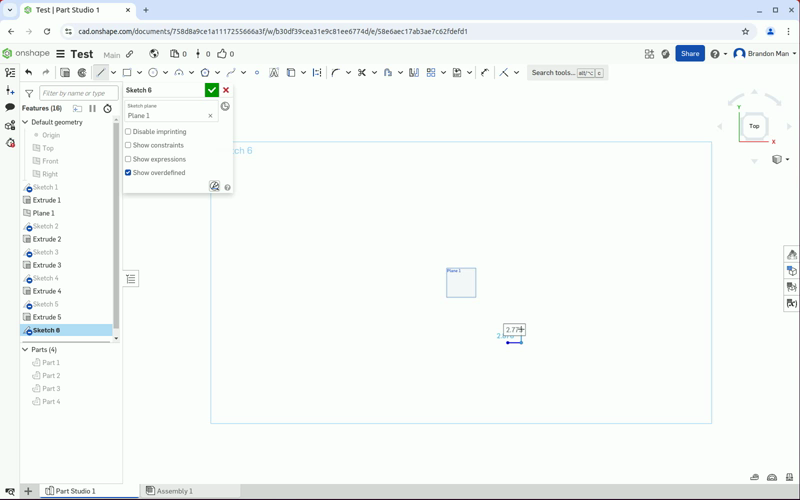
click(521, 328)
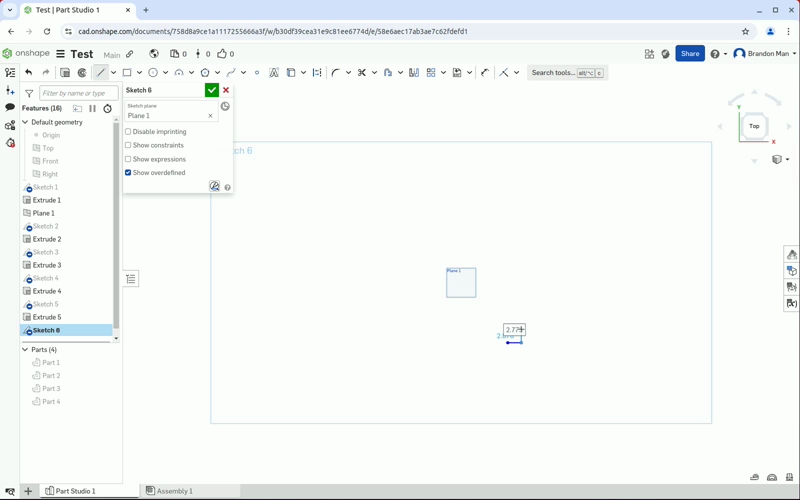
key_up(shift)
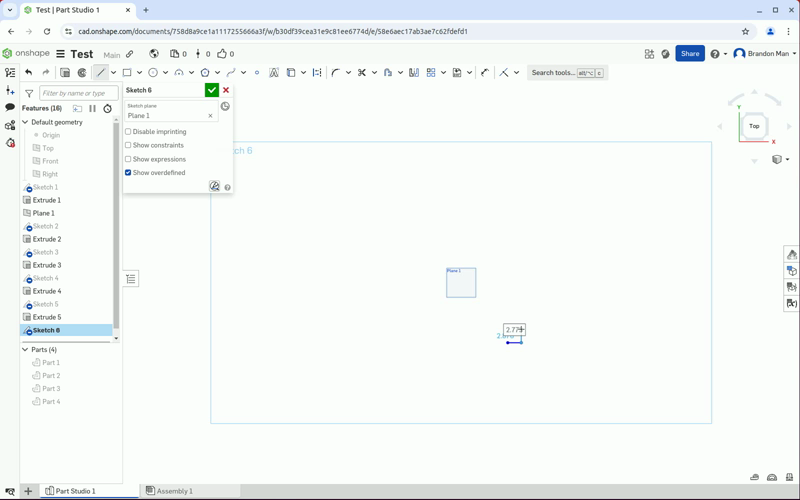
key_down(shift)
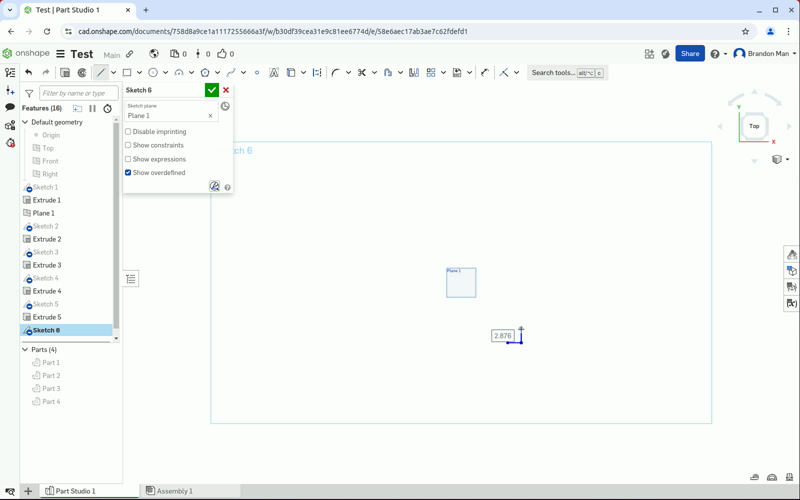
mouse_move(551, 328)
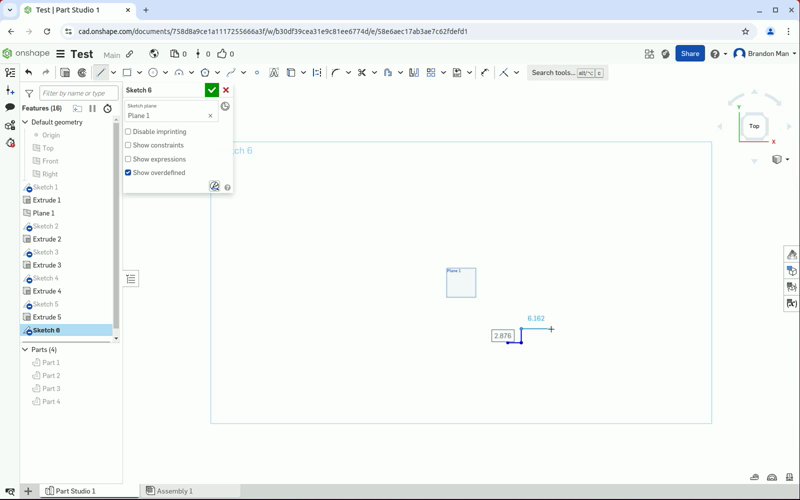
mouse_move(507, 328)
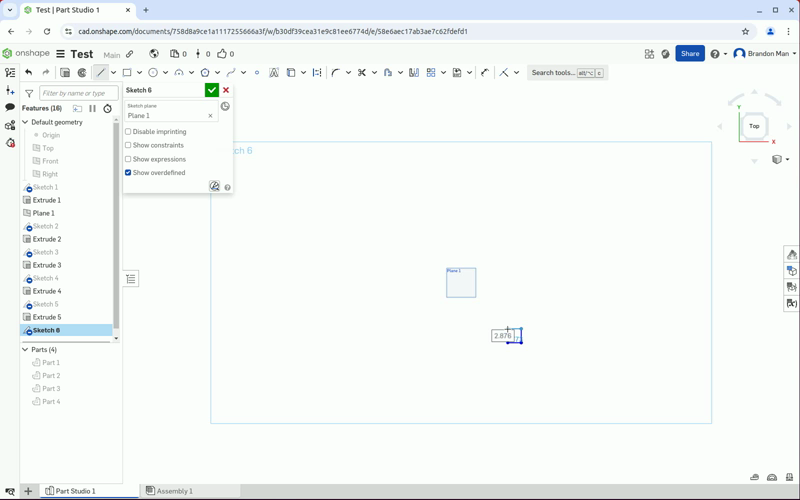
click(507, 328)
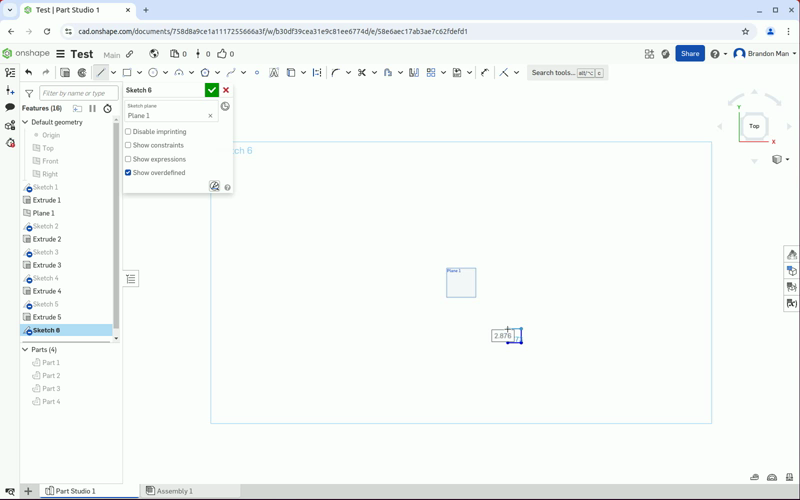
key_up(shift)
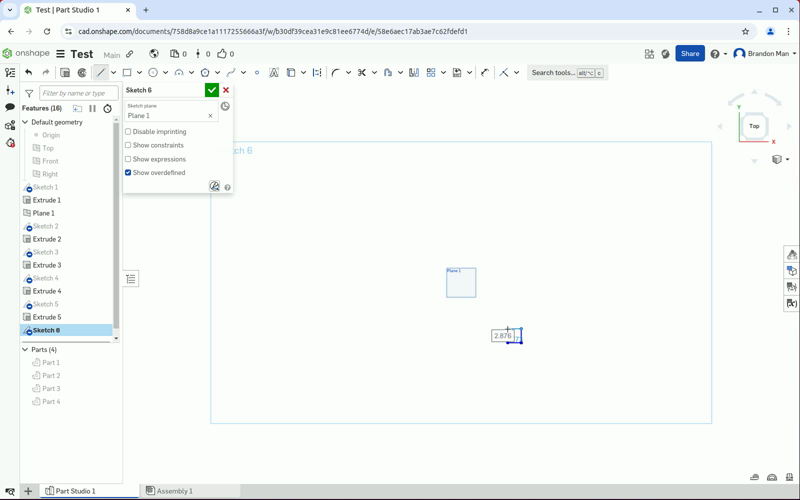
mouse_move(537, 328)
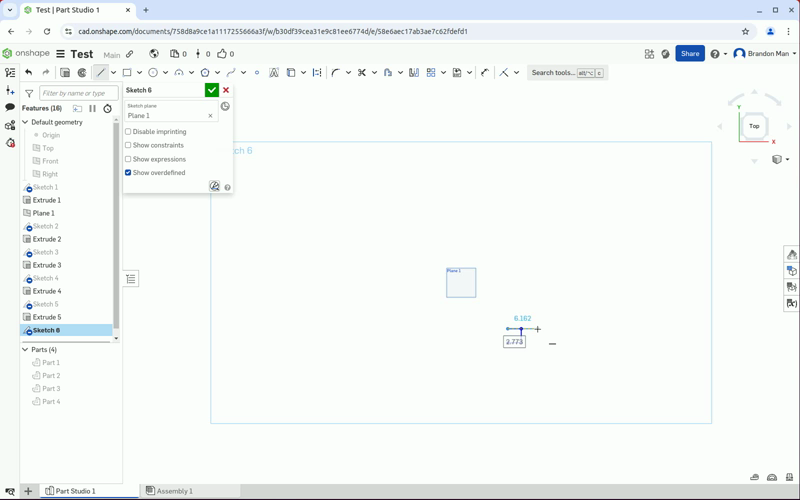
key_down(shift)
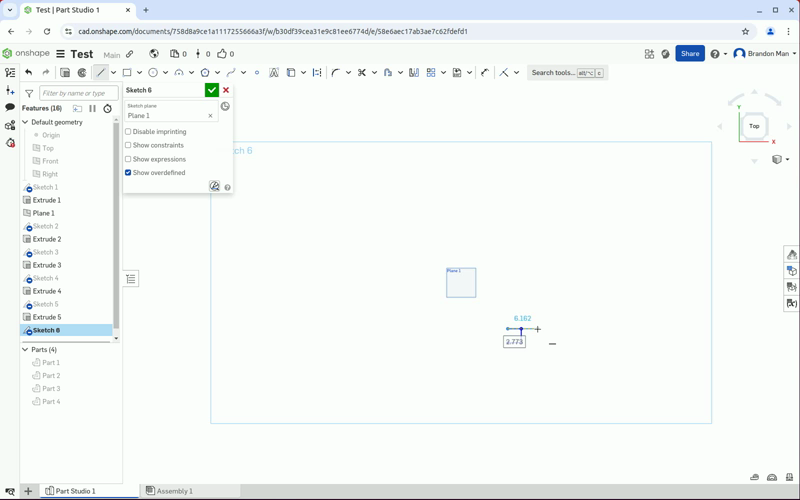
mouse_move(507, 342)
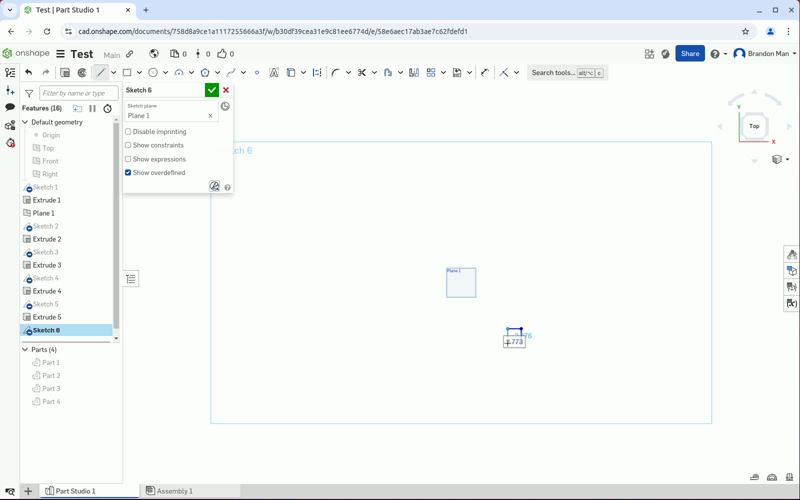
key_up(shift)
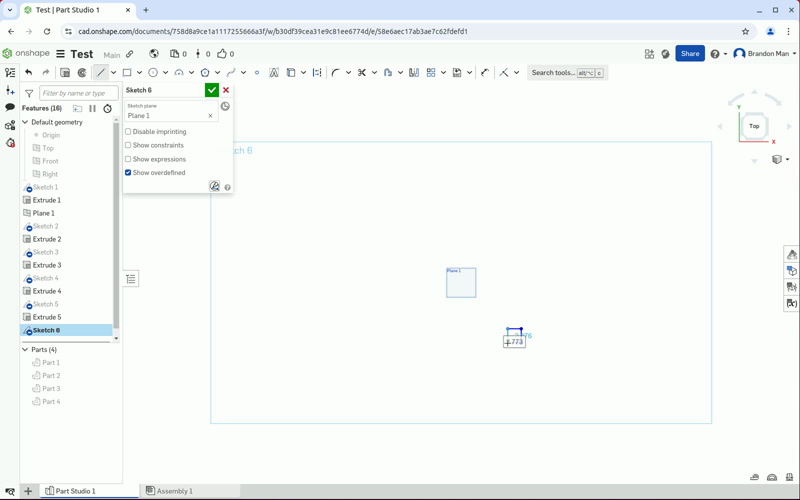
click(507, 342)
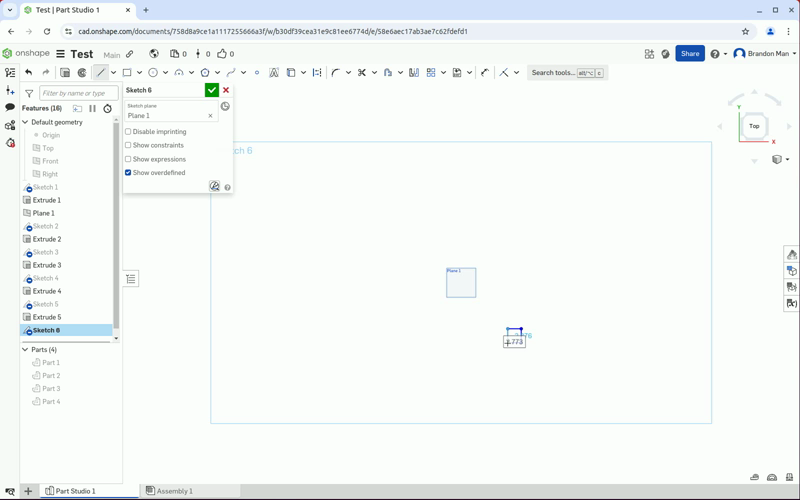
key(esc)
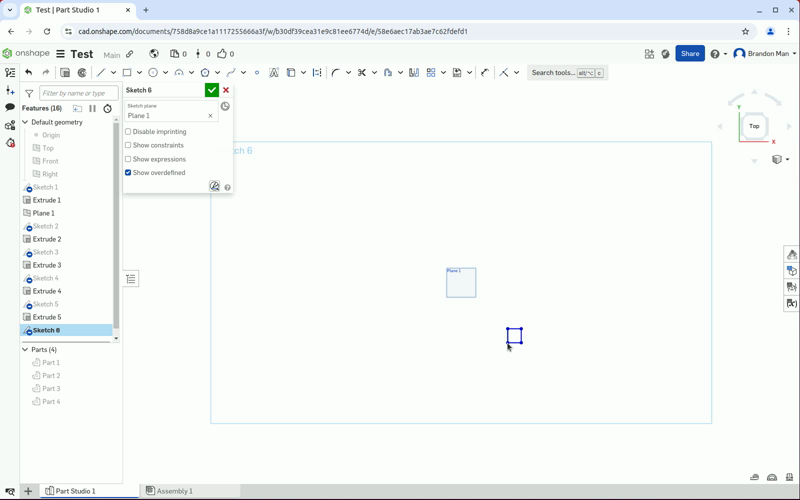
mouse_move(515, 333)
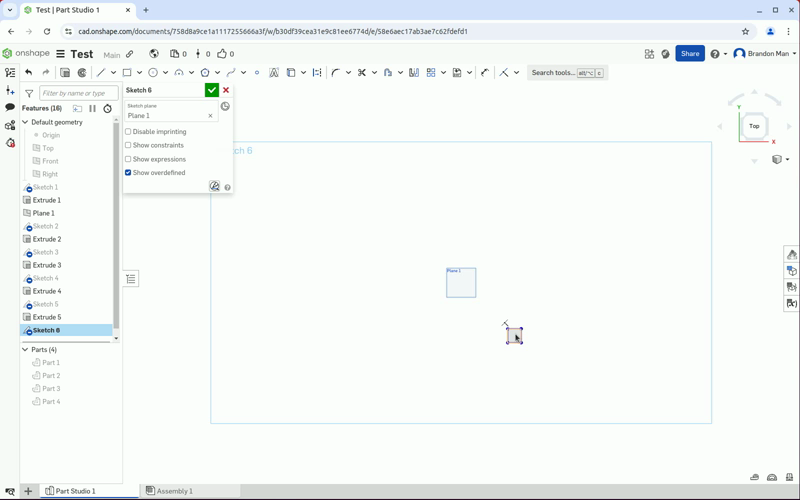
scroll(6)
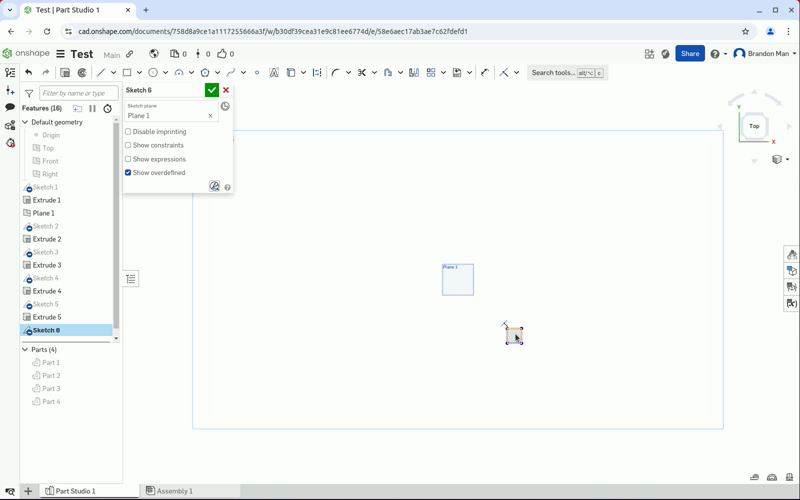
scroll(6)
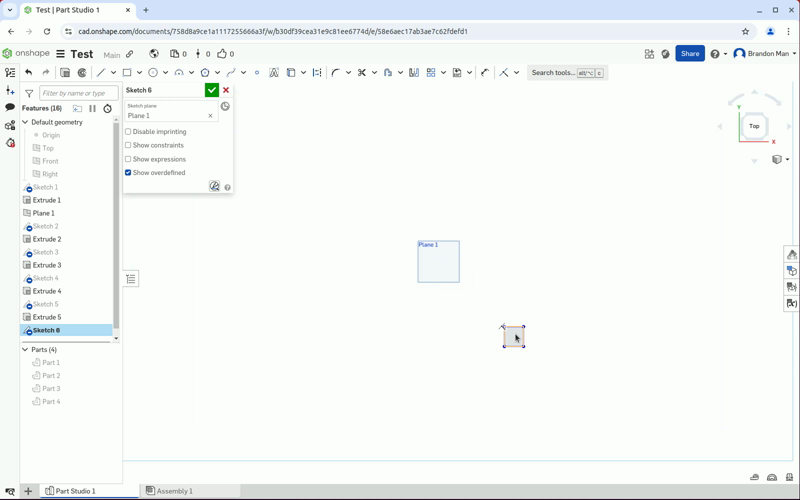
scroll(6)
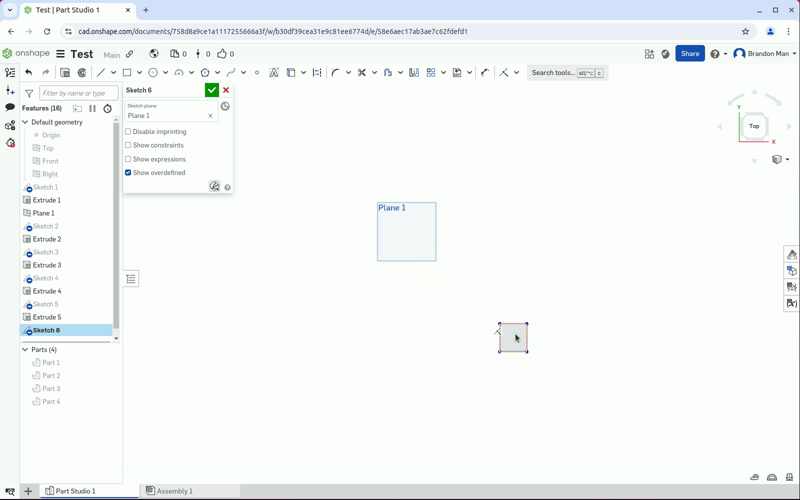
scroll(6)
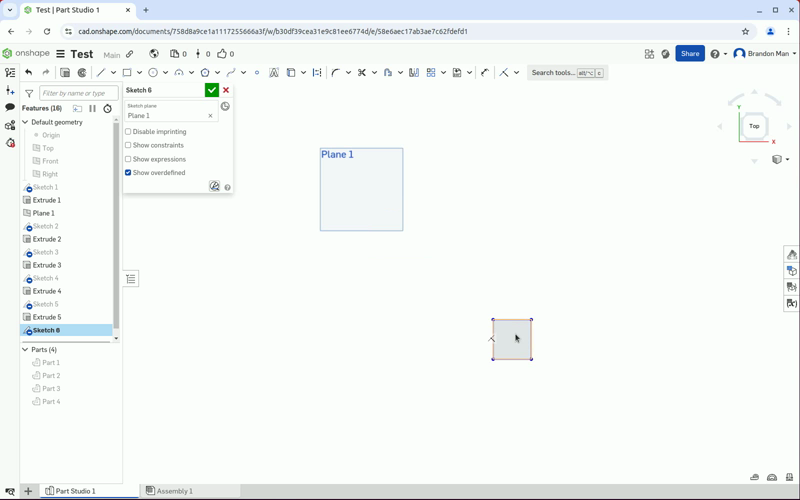
scroll(6)
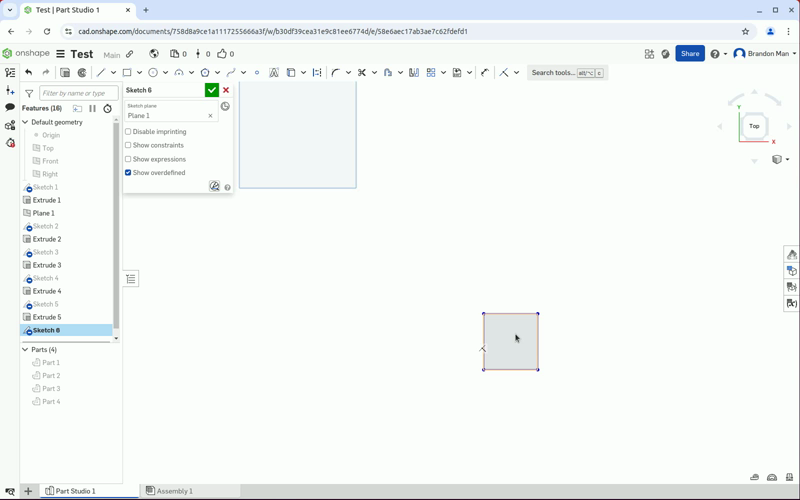
scroll(6)
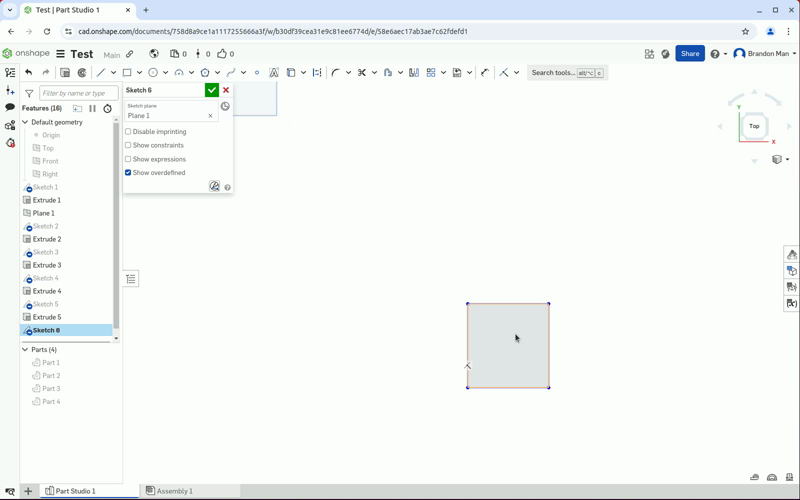
scroll(6)
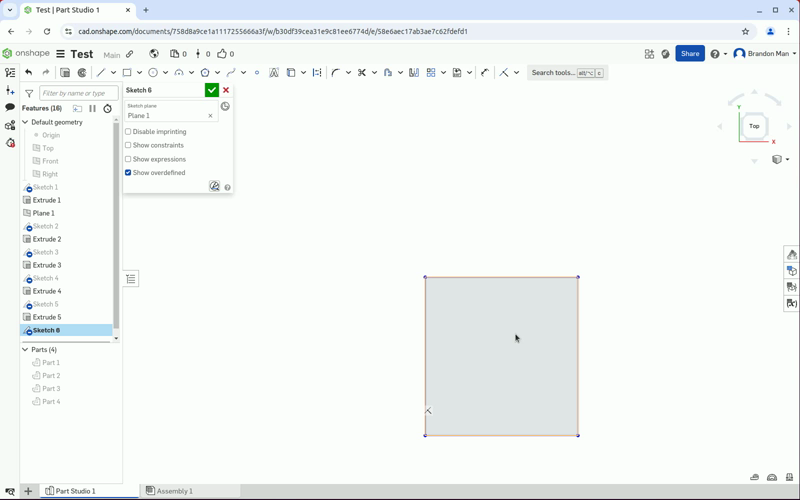
click(515, 333)
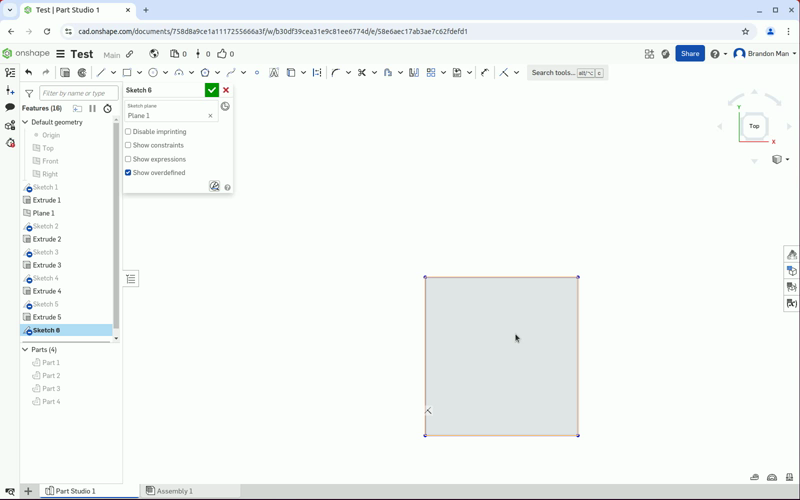
scroll(-6)
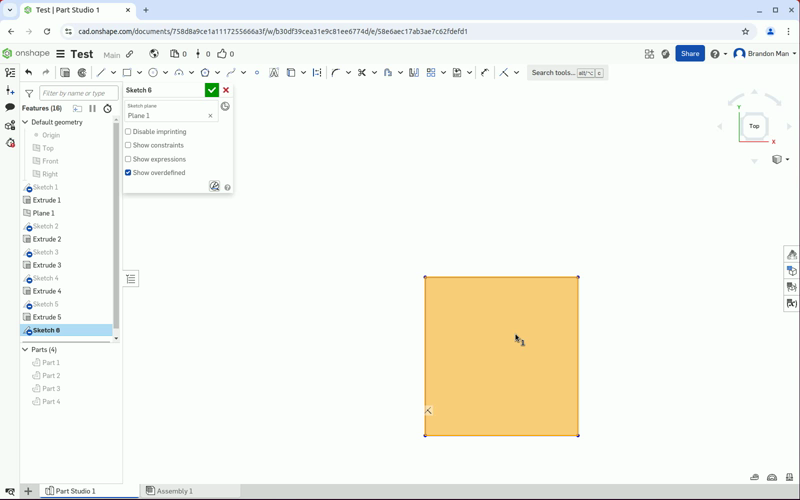
scroll(-6)
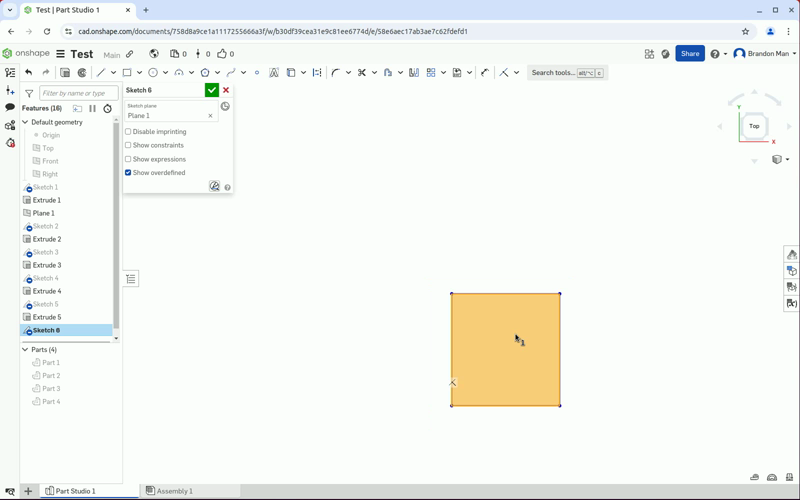
scroll(-6)
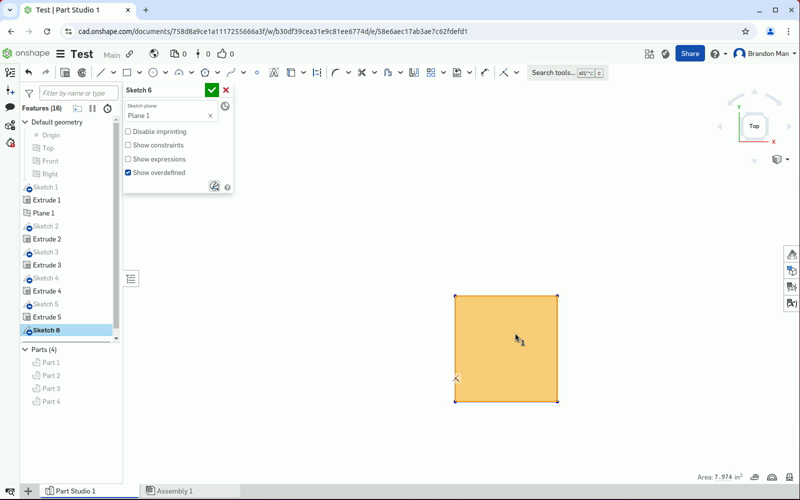
scroll(-6)
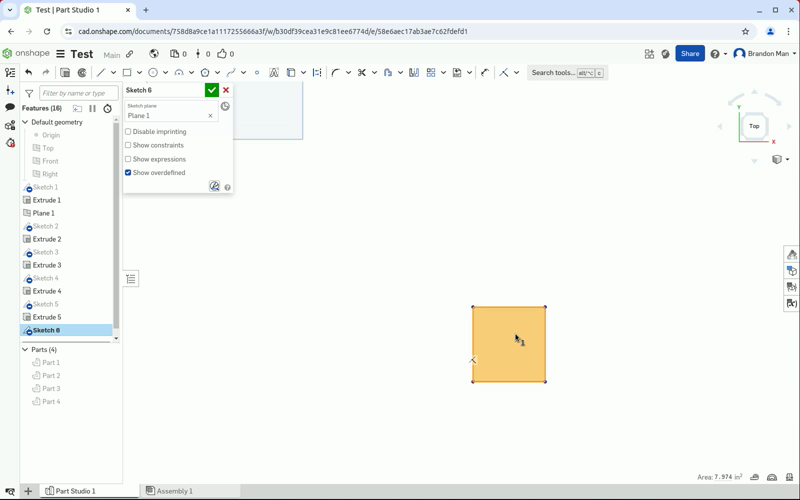
scroll(-6)
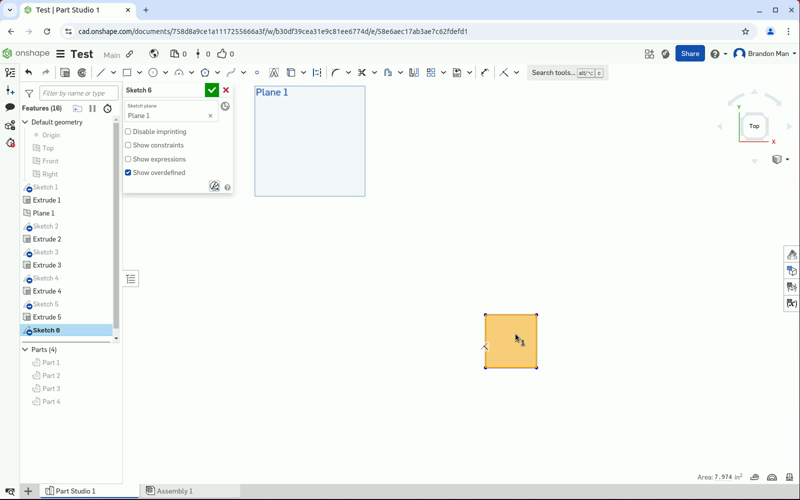
scroll(-6)
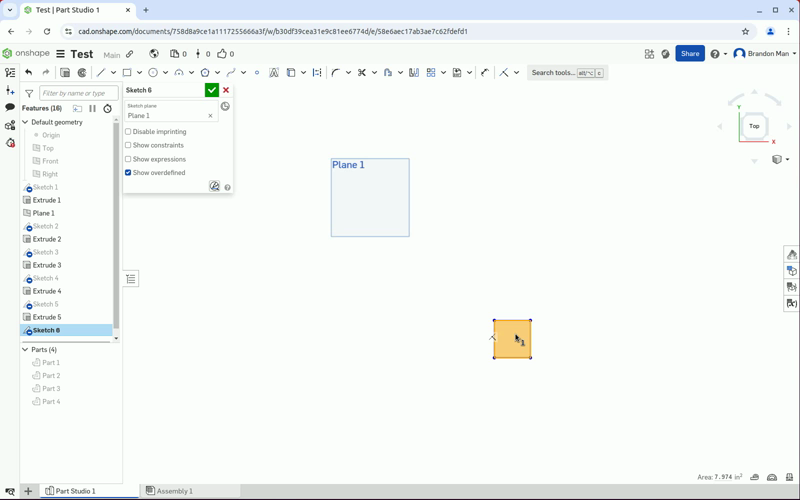
scroll(-6)
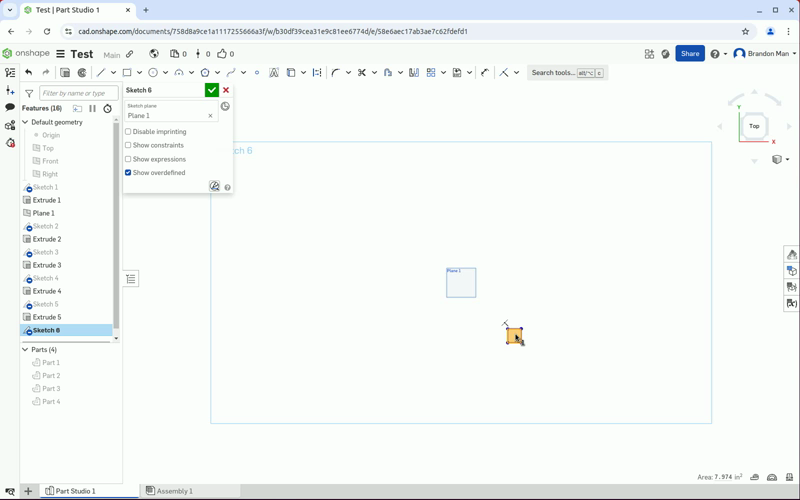
mouse_move(73, 352)
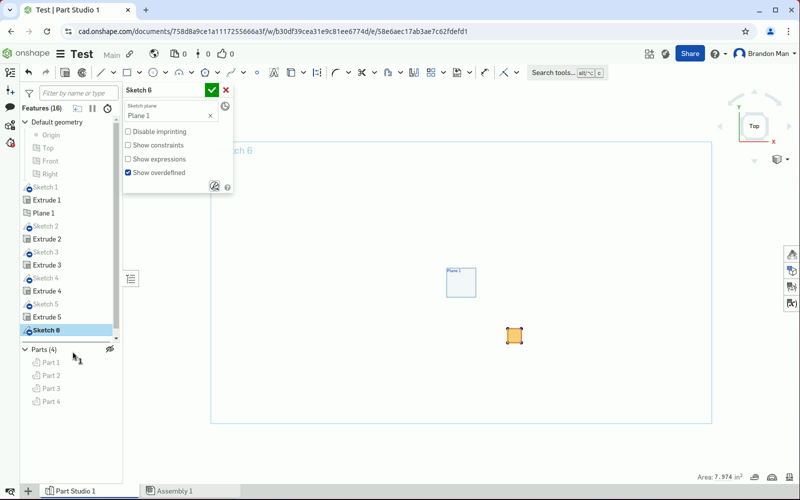
key(shift+y)
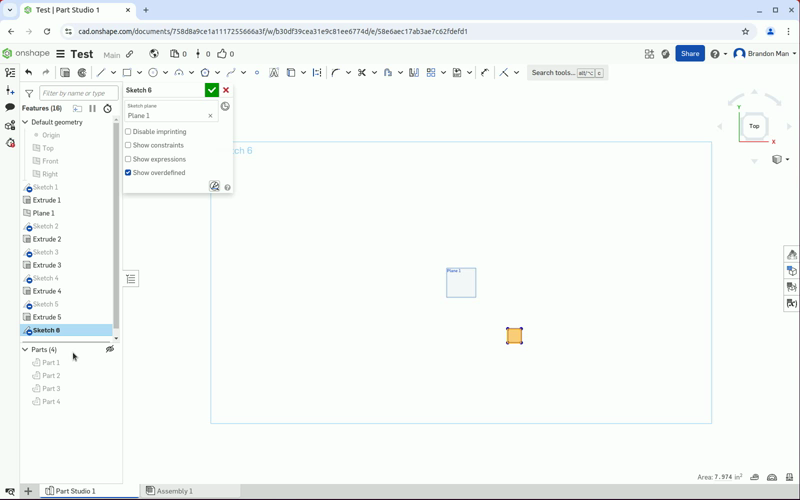
key(shift+e)
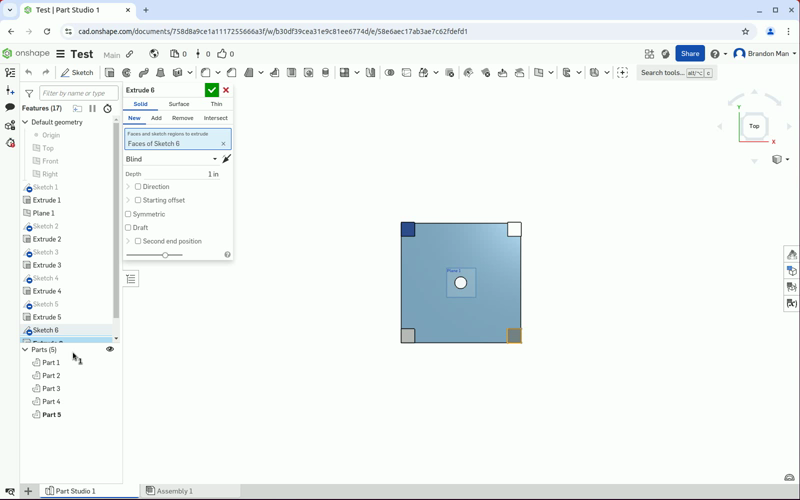
mouse_move(143, 106)
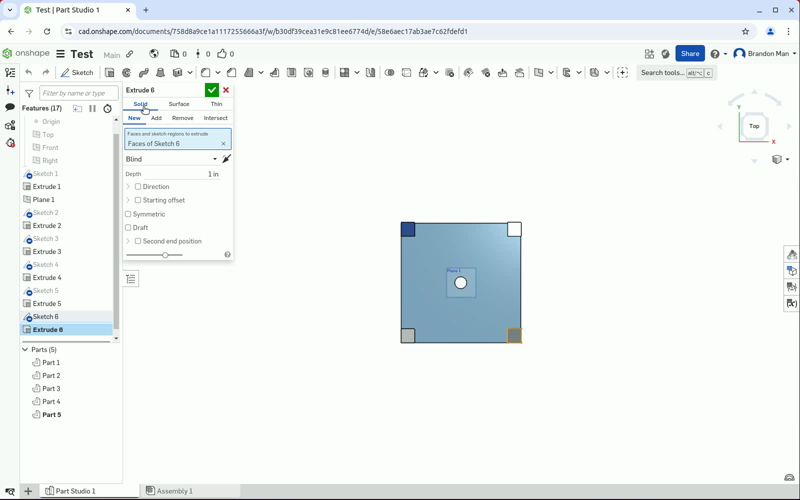
click(143, 106)
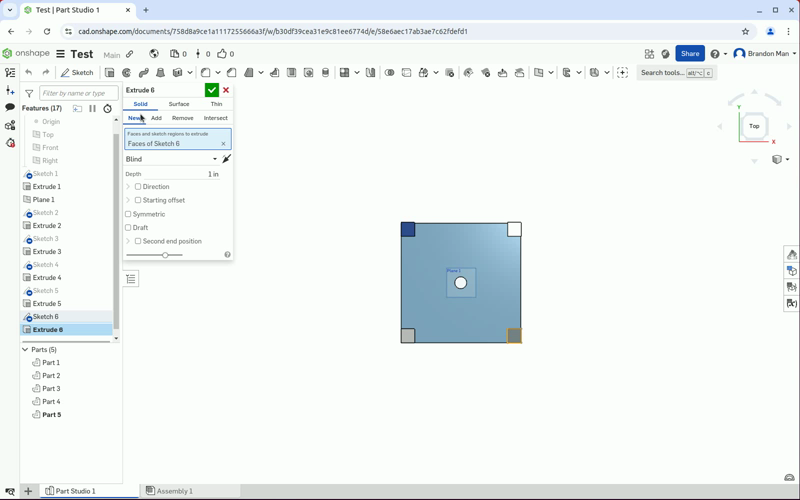
mouse_move(137, 120)
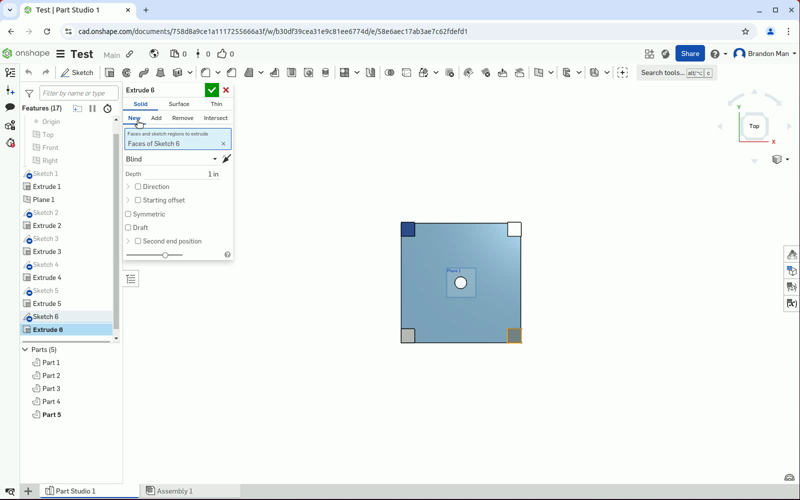
click(137, 120)
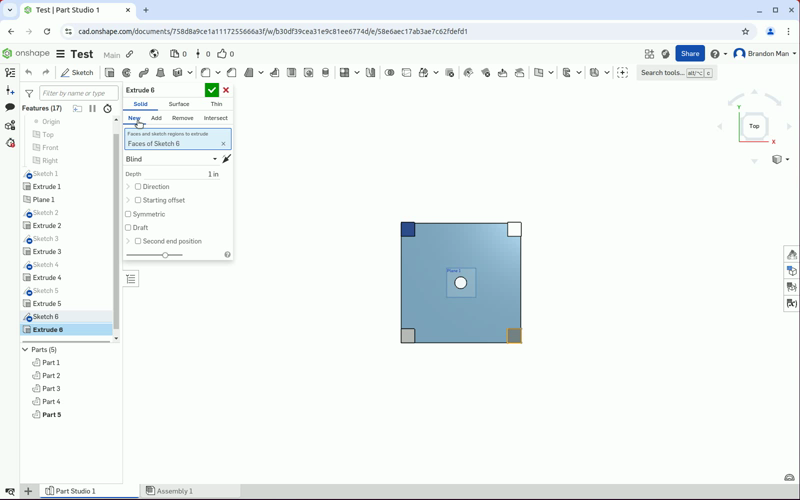
key(tab, 4)
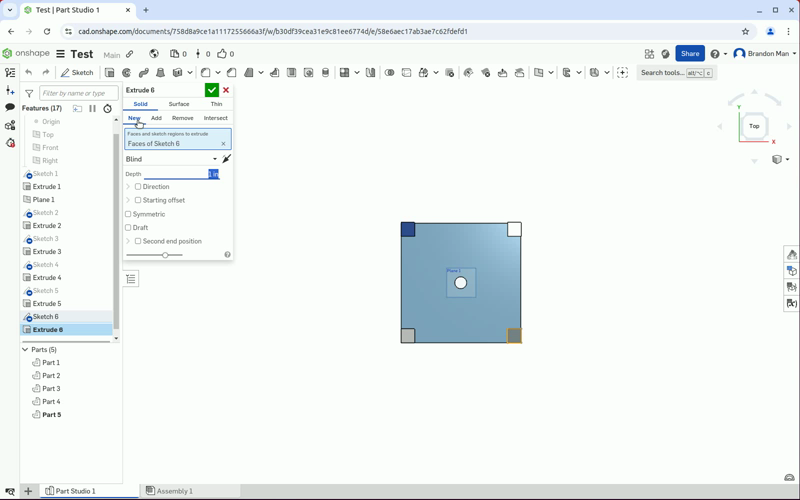
text(21.664)
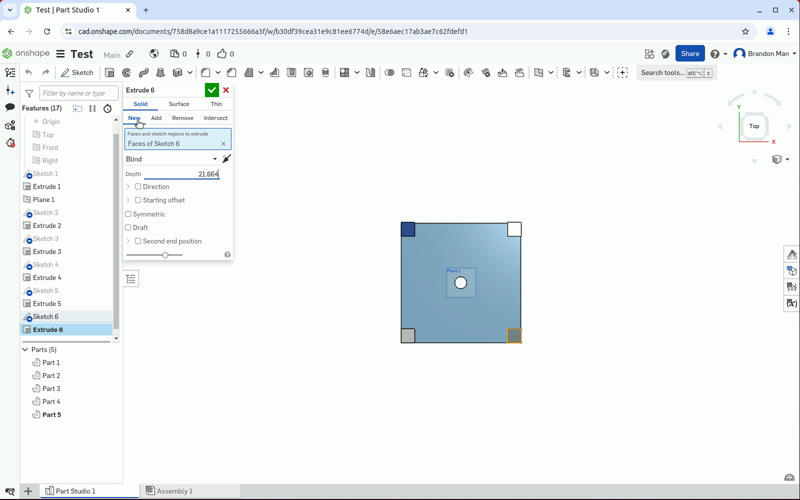
key(enter)
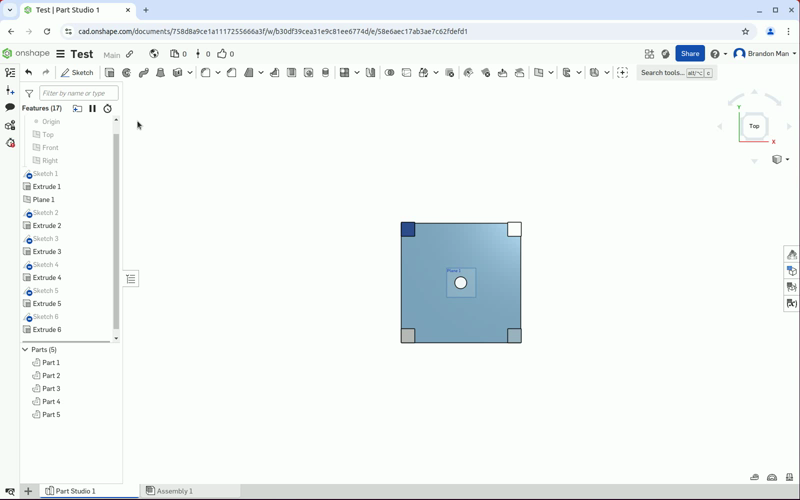
key(shift+h)
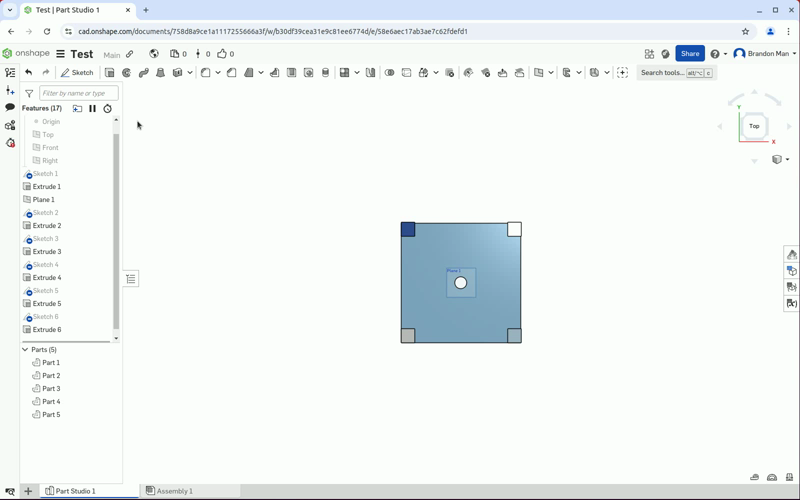
key(shift+h)
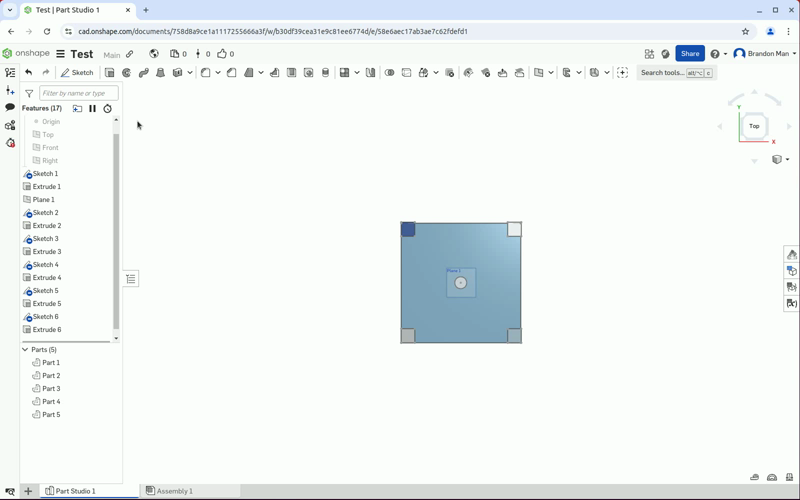
key(shift+7)
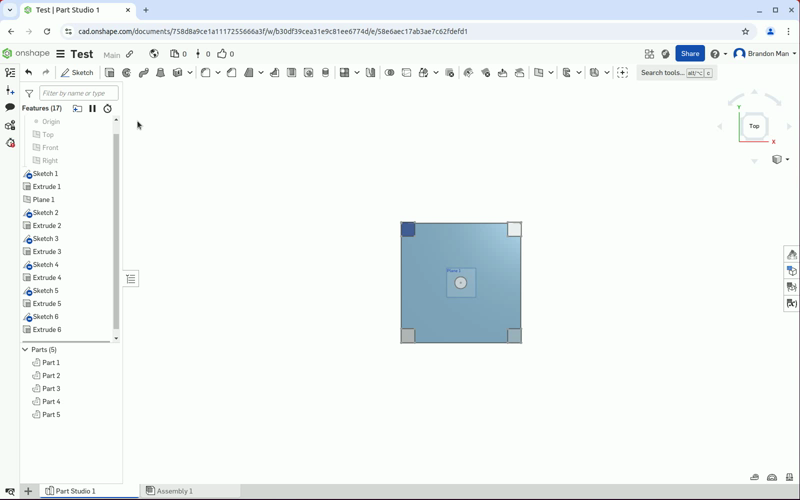
key(up, 3)
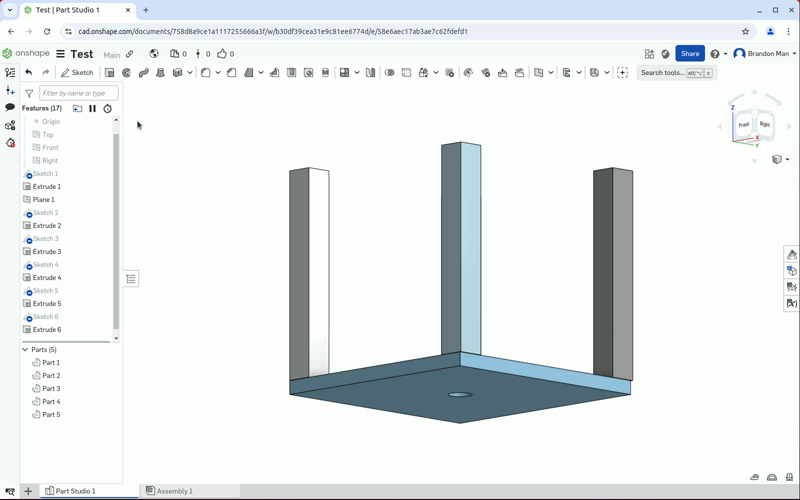
key(left, 3)
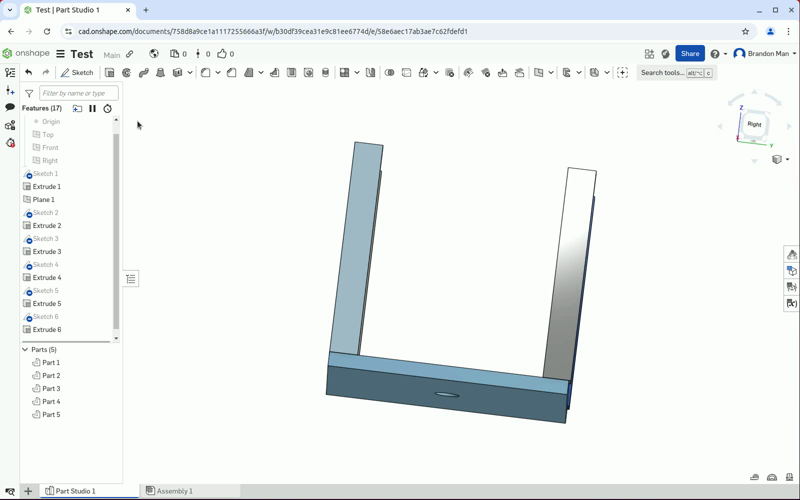
key(right, 3)
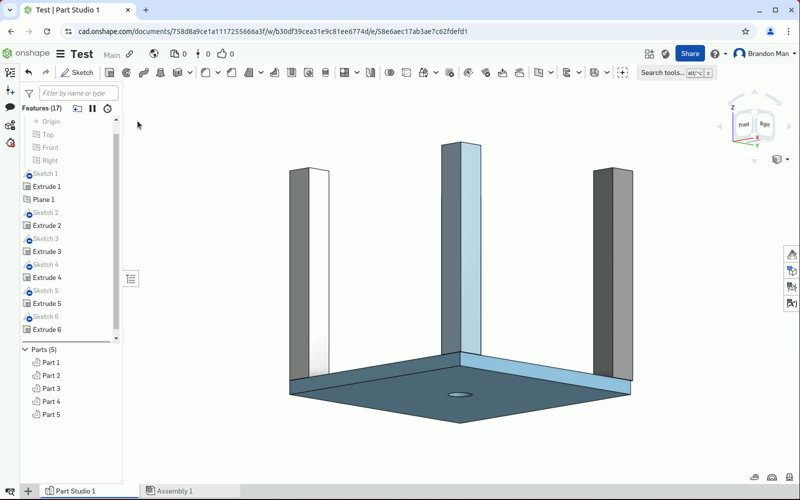
key(down, 3)
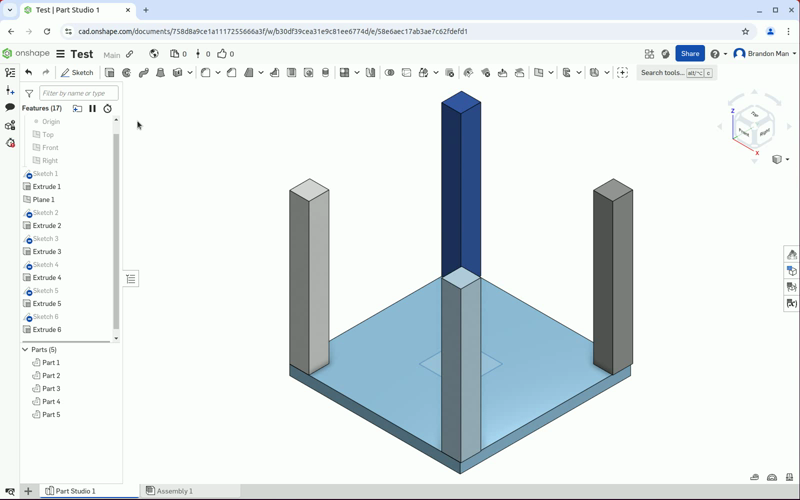
mouse_move(69, 176)
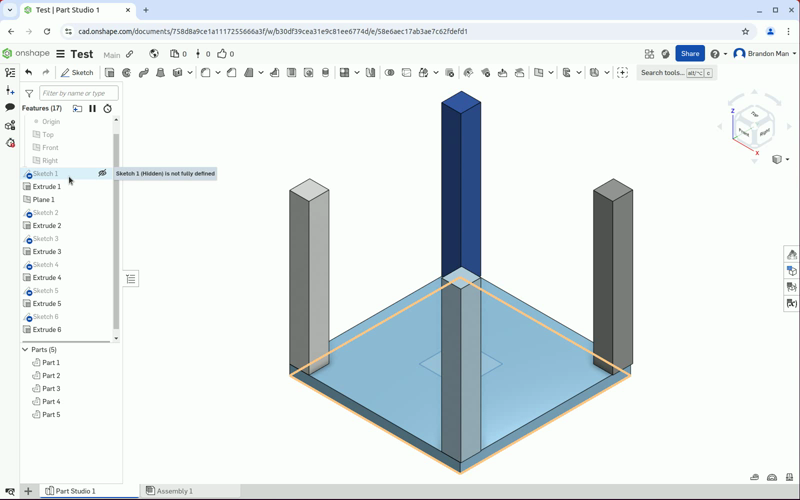
click(69, 176)